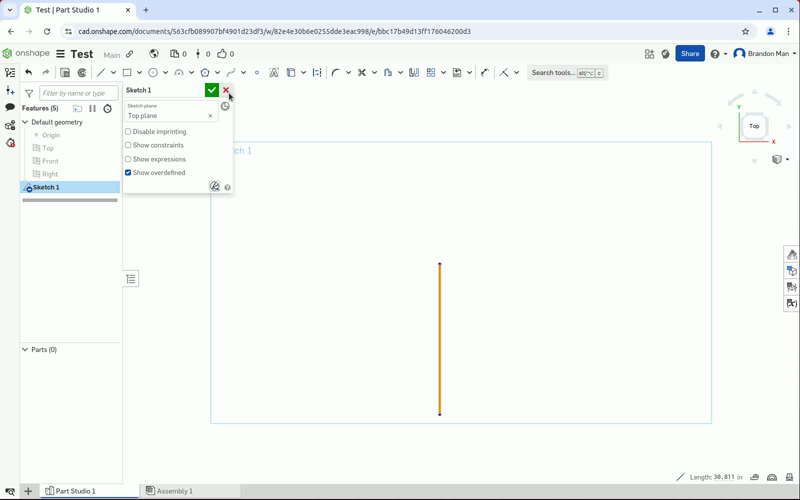
key(shift+h)
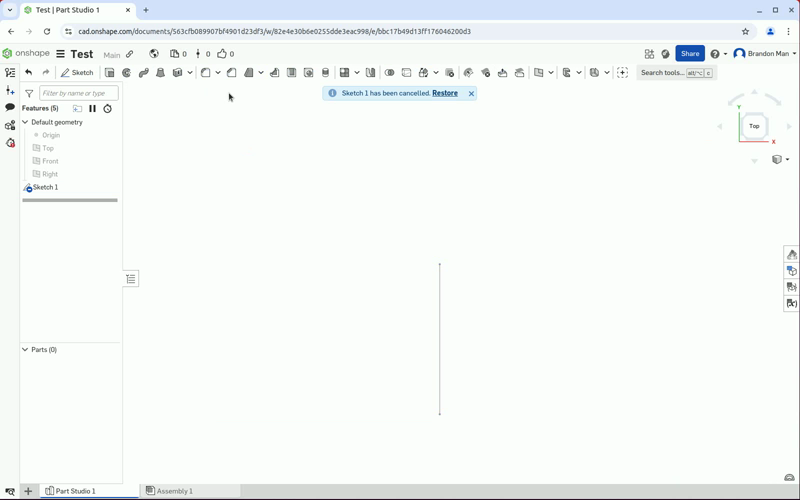
key(shift+s)
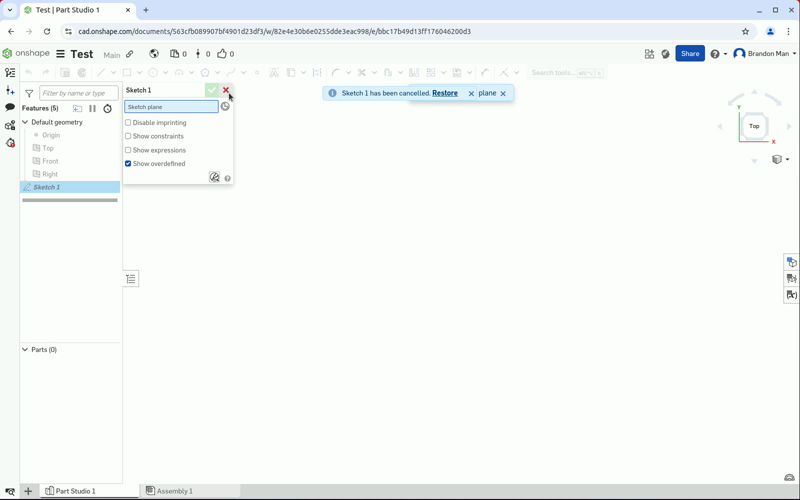
mouse_move(73, 150)
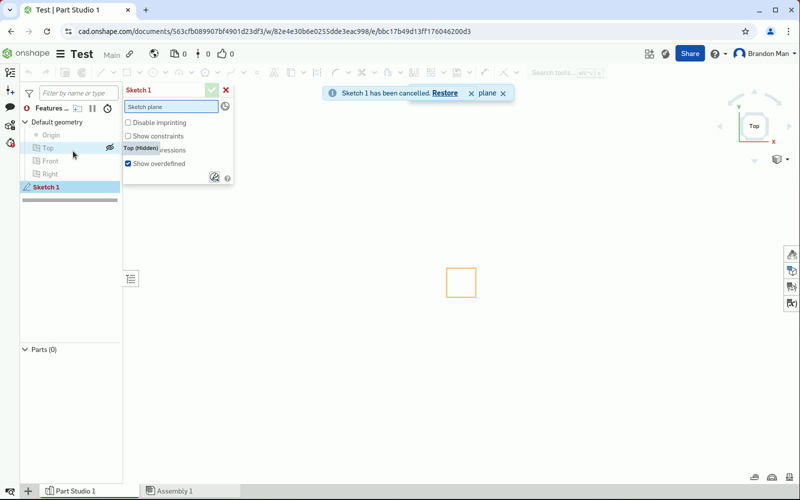
click(73, 150)
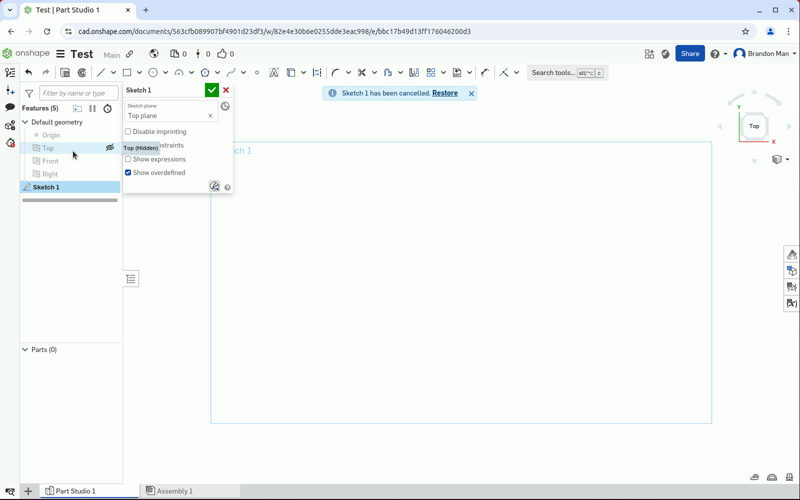
mouse_move(73, 352)
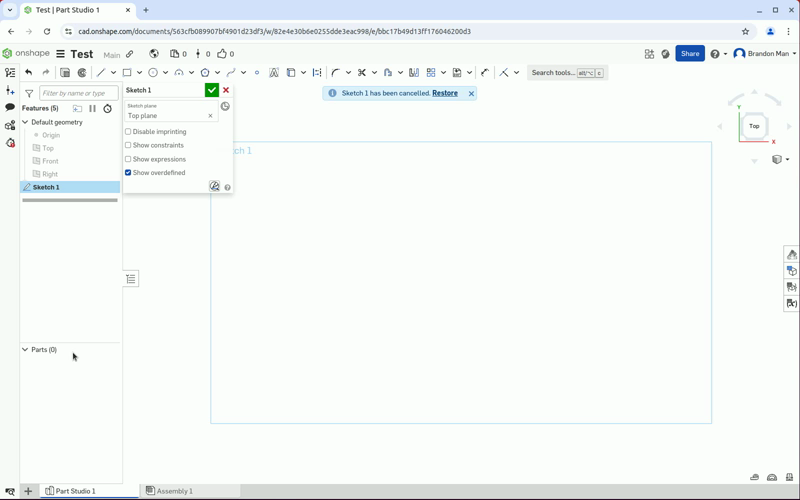
key(y)
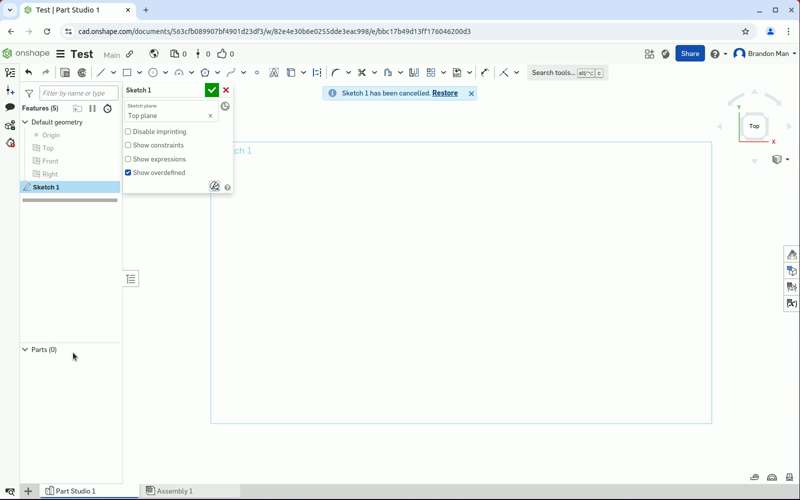
key(l)
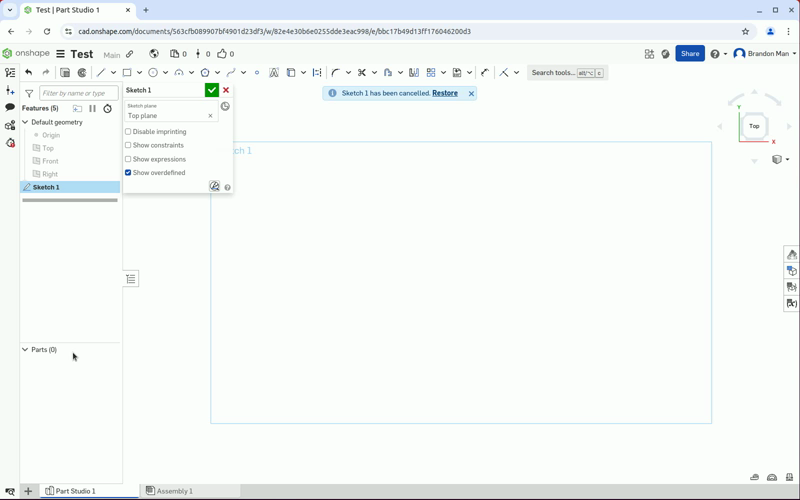
key_down(shift)
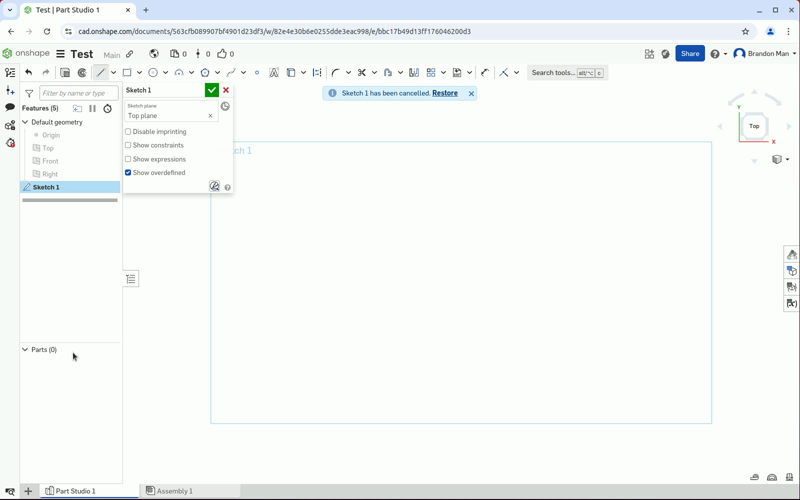
mouse_move(371, 305)
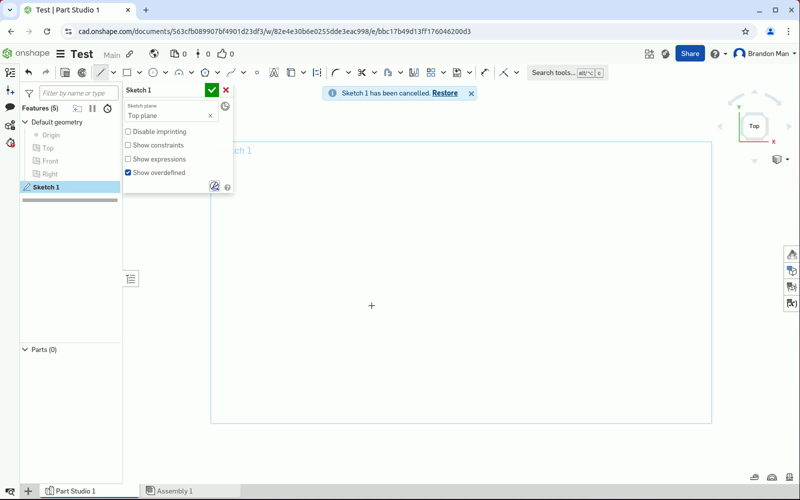
click(371, 305)
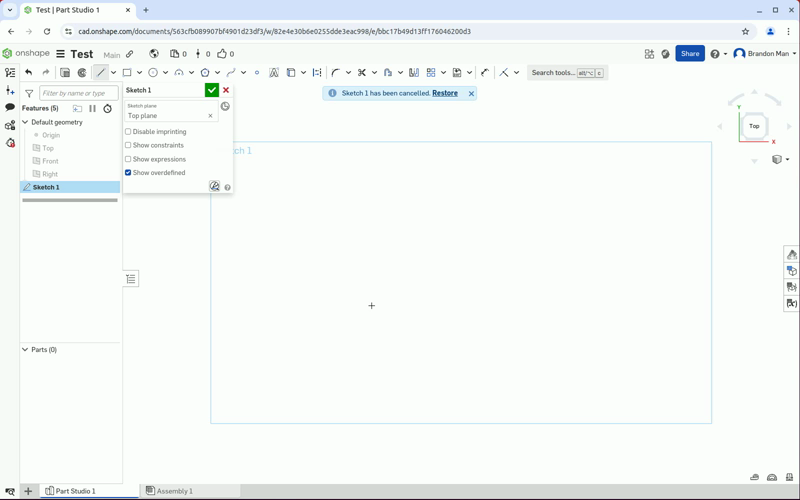
key_up(shift)
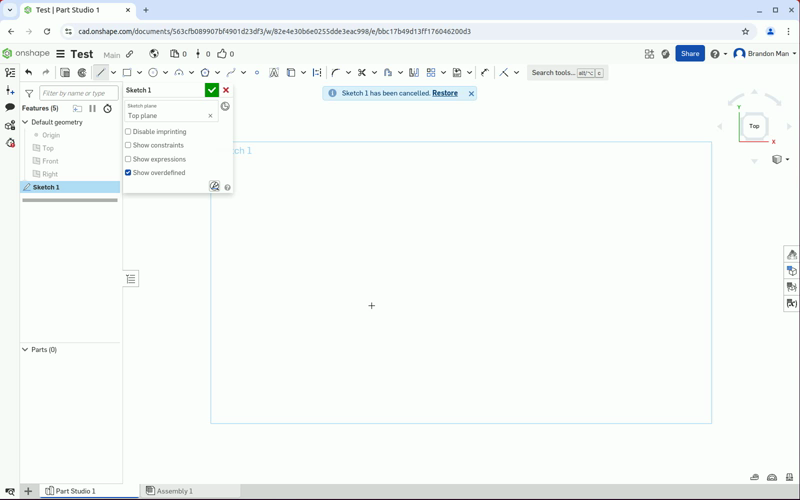
key_down(shift)
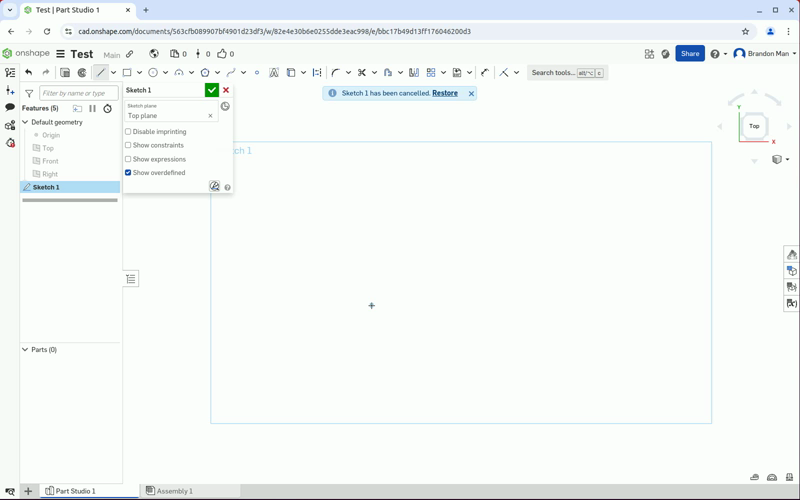
mouse_move(460, 305)
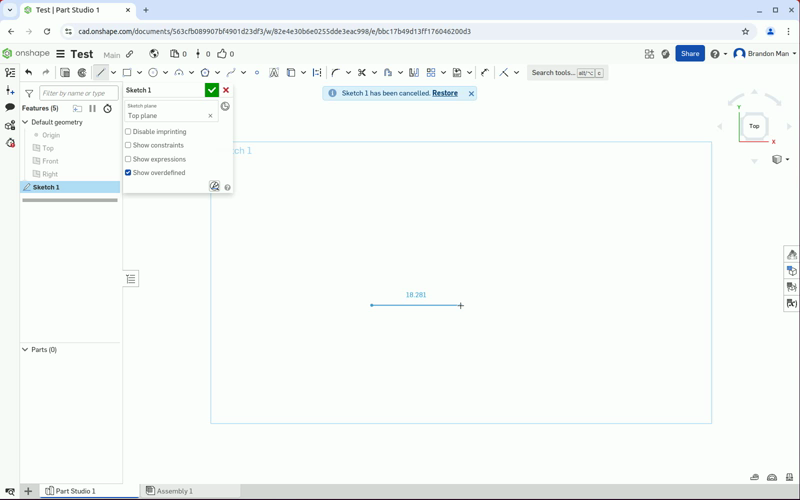
click(460, 305)
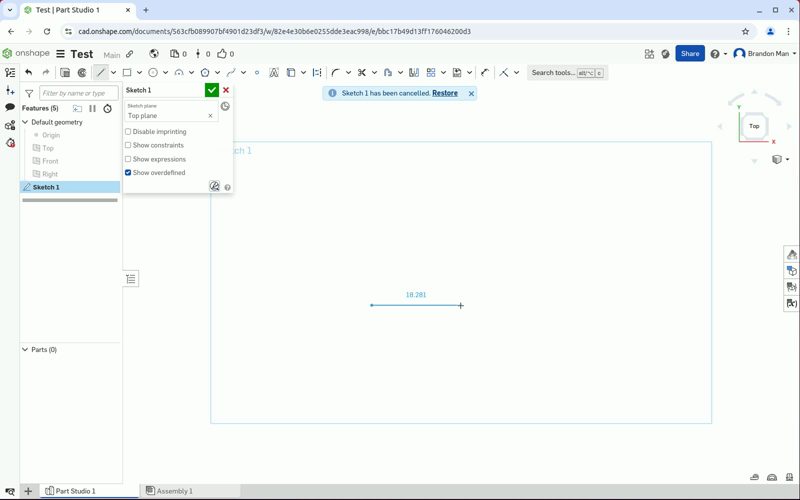
key_up(shift)
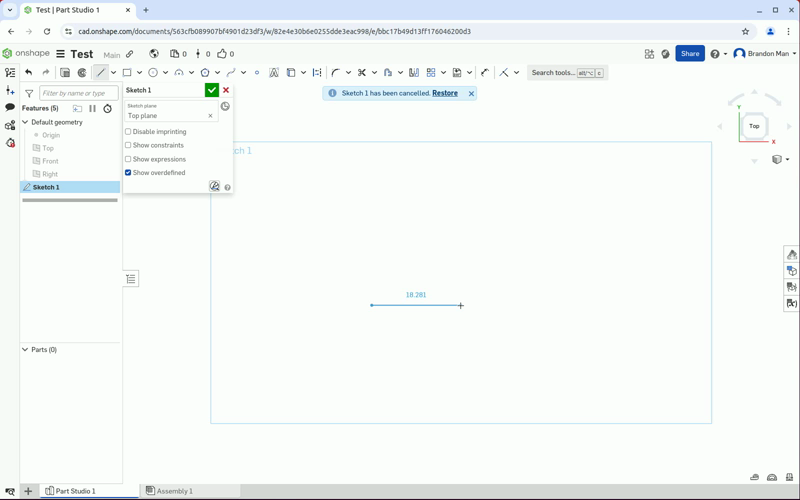
key_down(shift)
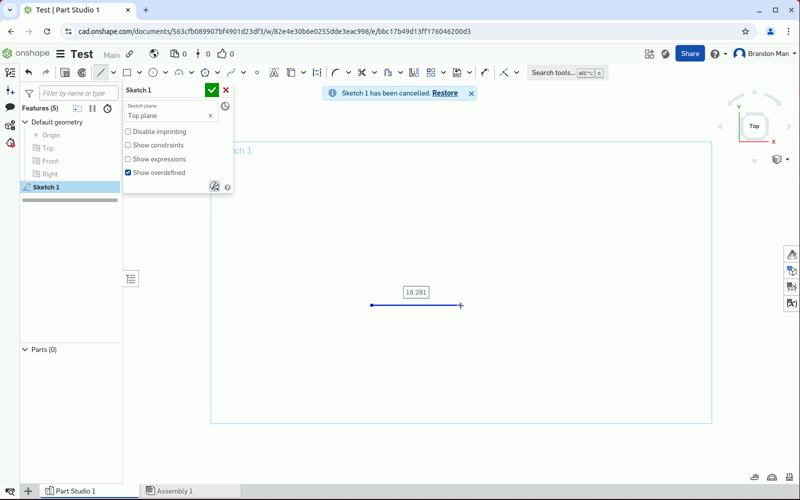
mouse_move(548, 305)
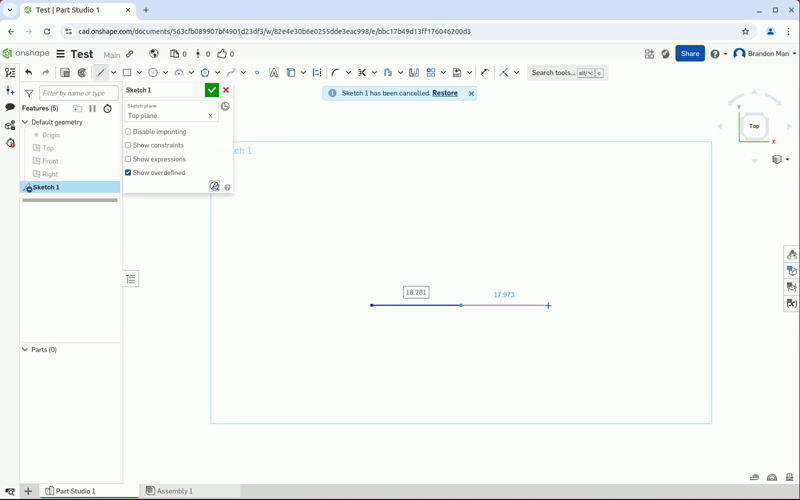
click(548, 305)
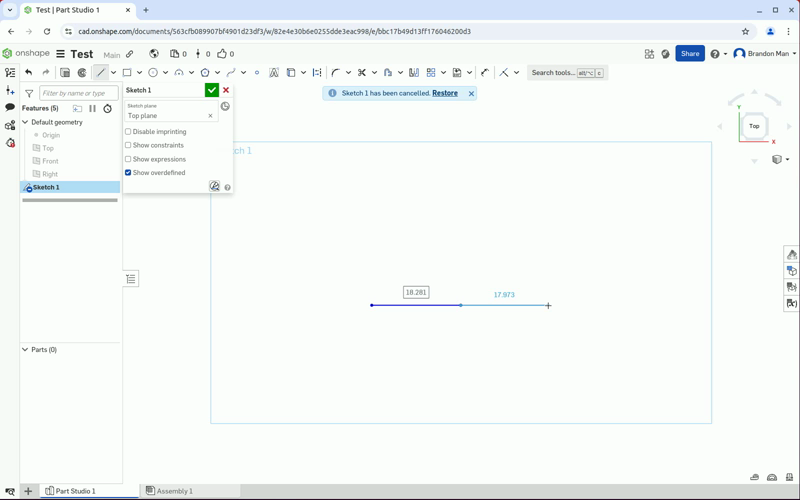
key_up(shift)
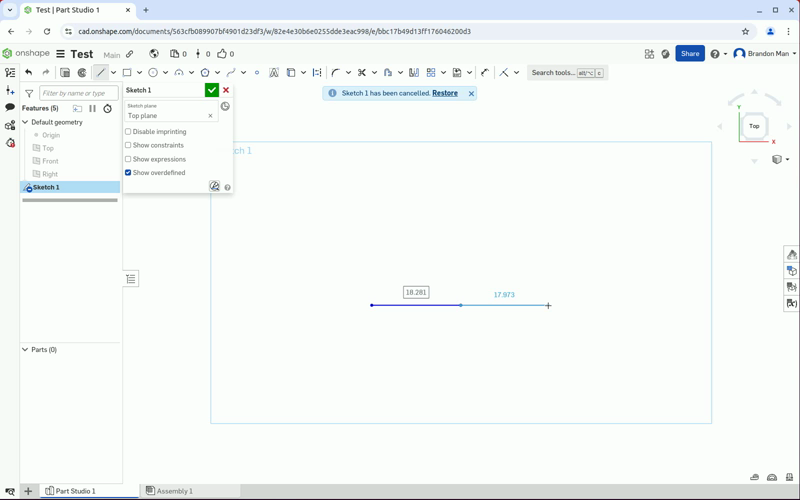
key(esc)
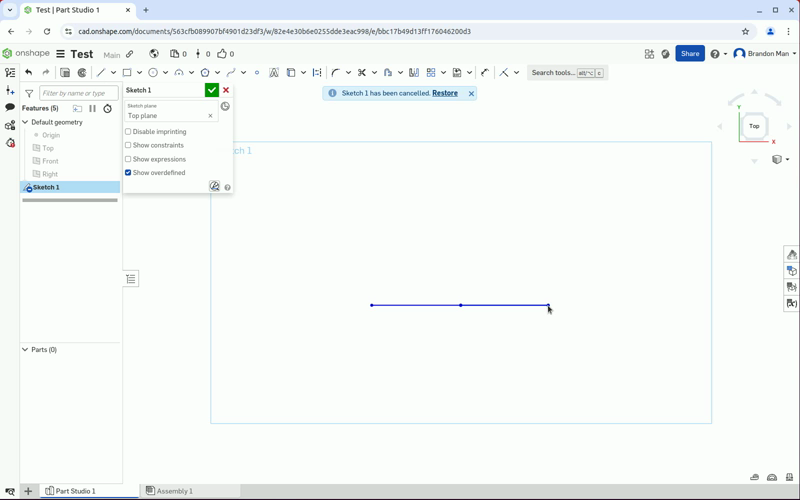
key(a)
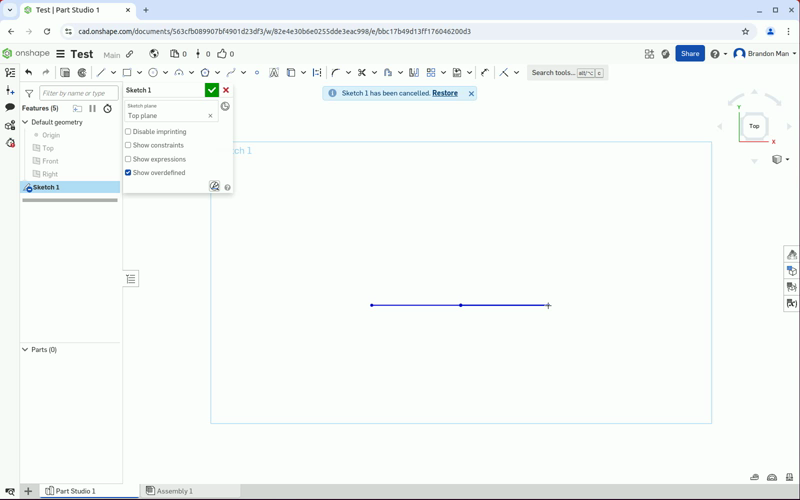
mouse_move(548, 305)
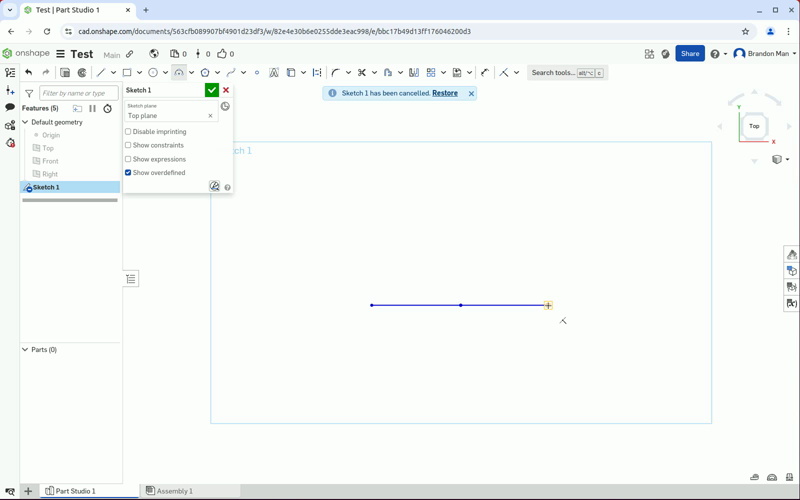
click(548, 305)
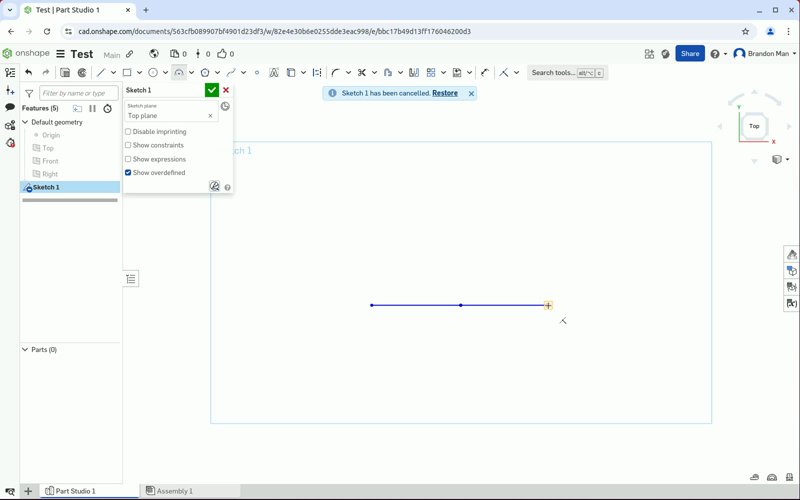
key_down(shift)
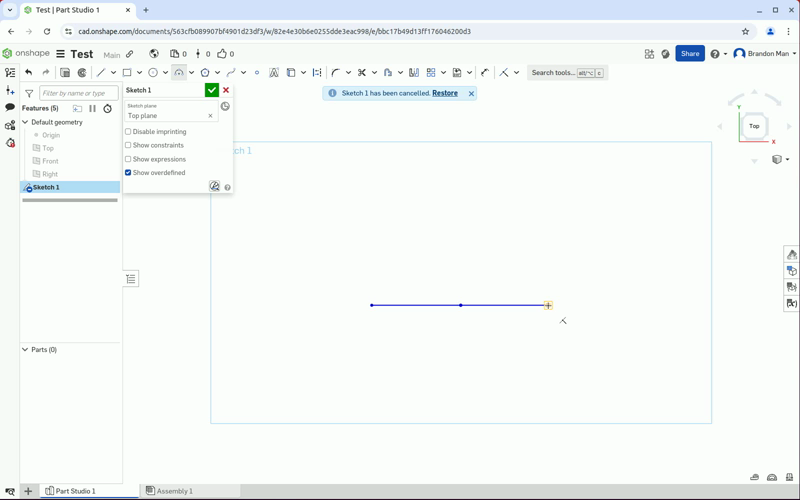
mouse_move(537, 267)
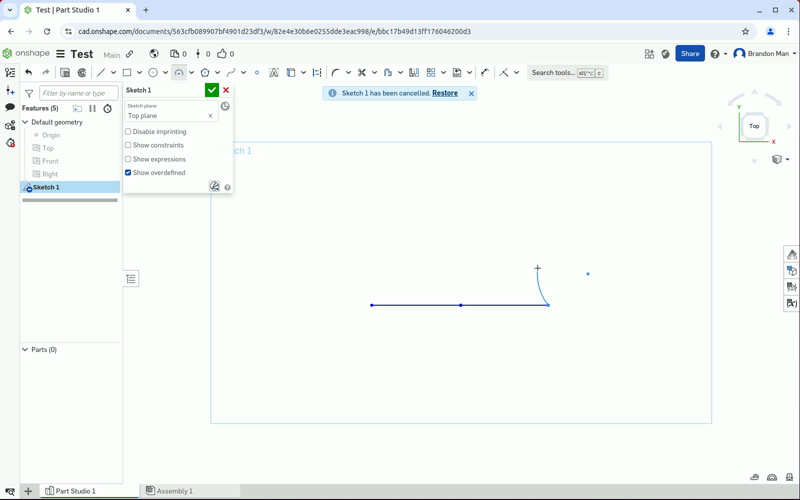
click(537, 267)
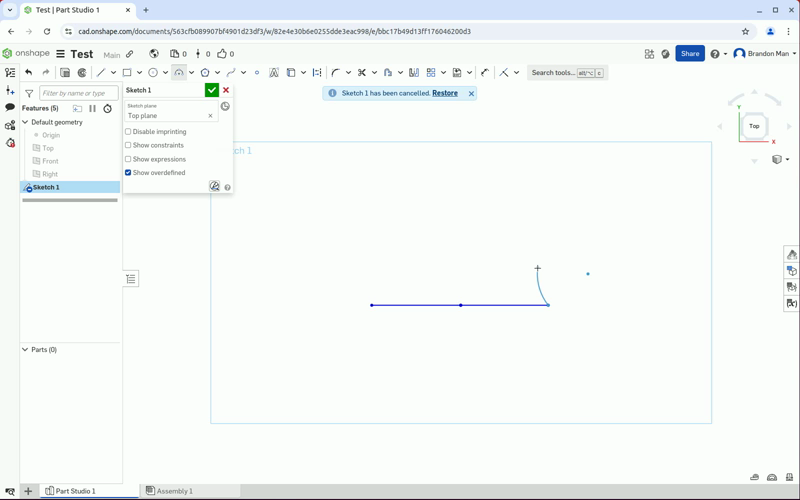
mouse_move(568, 279)
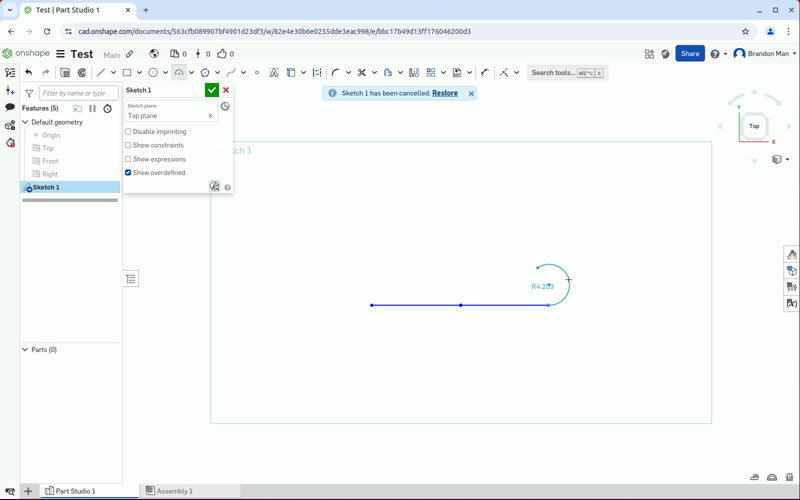
click(568, 279)
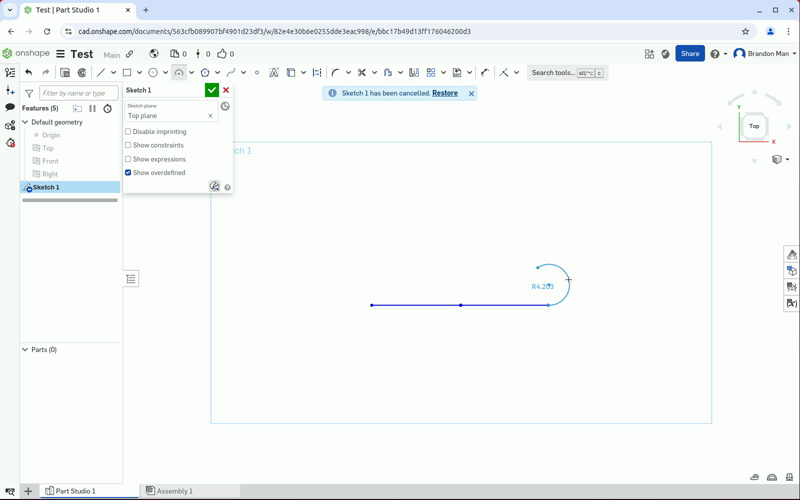
key_up(shift)
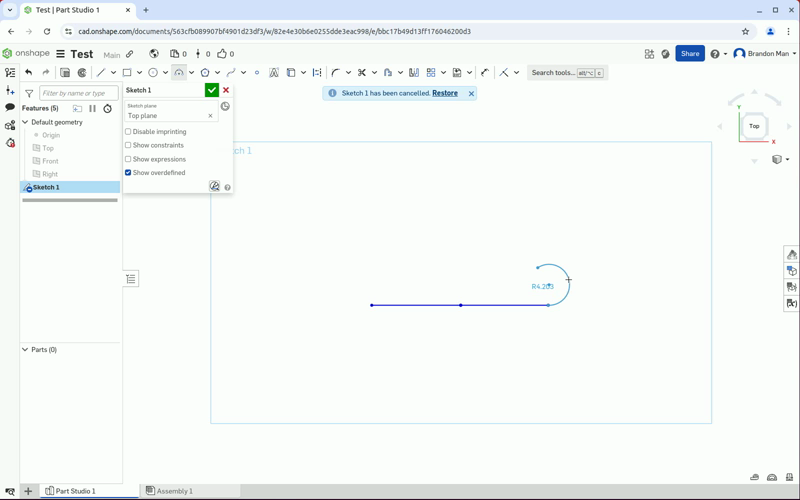
mouse_move(537, 267)
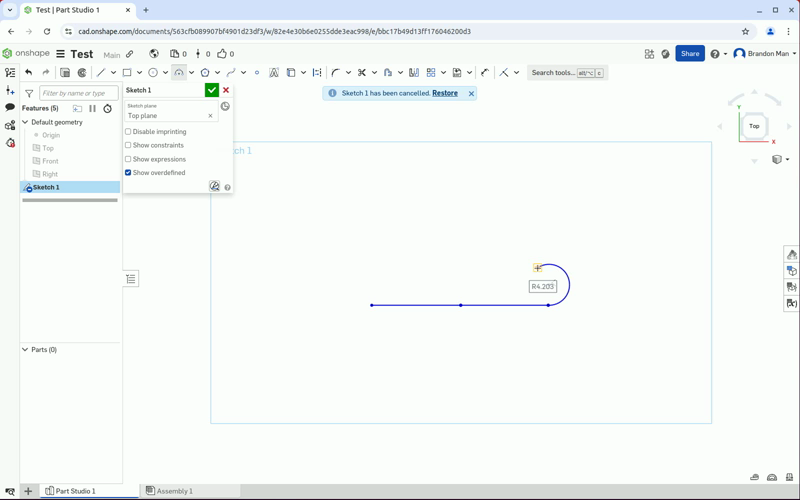
click(537, 267)
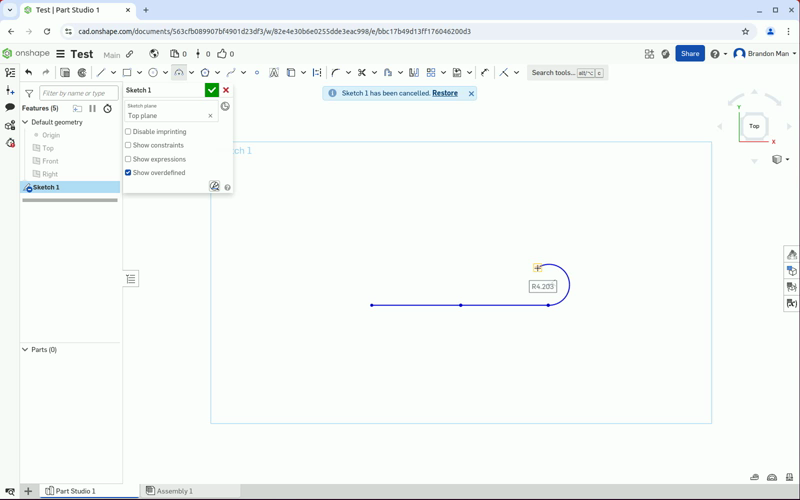
key_down(shift)
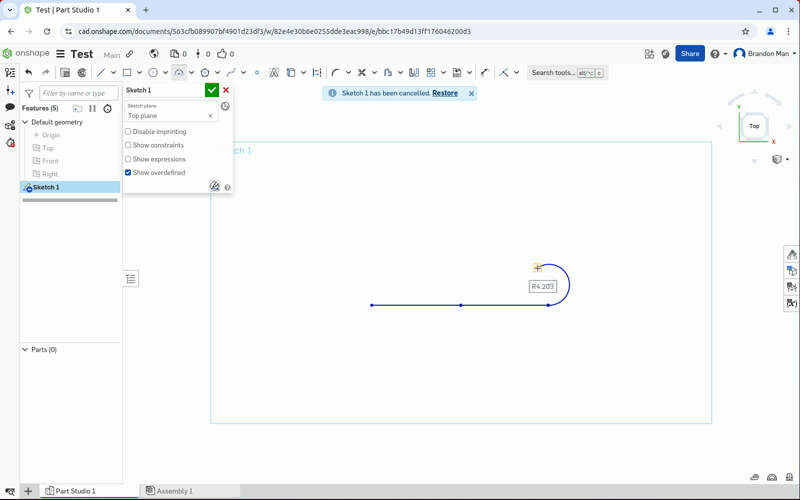
mouse_move(525, 271)
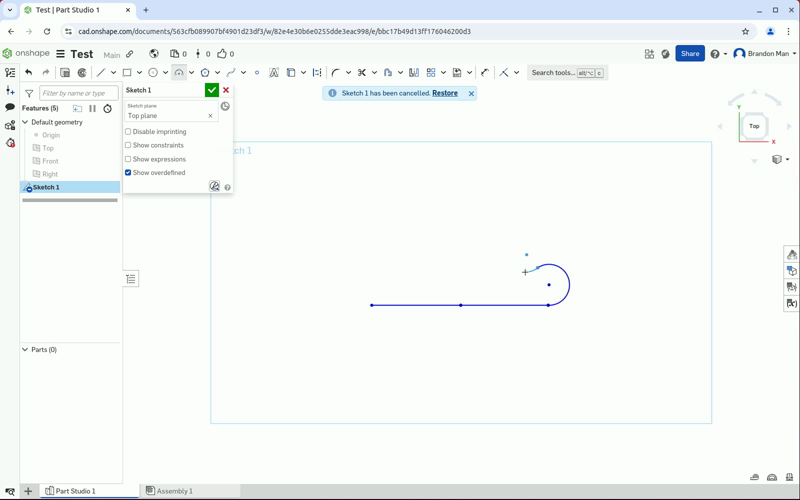
click(525, 271)
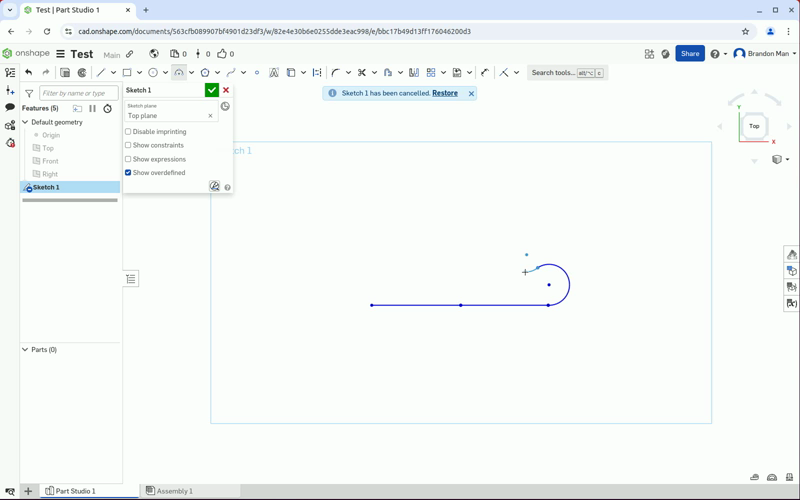
mouse_move(531, 268)
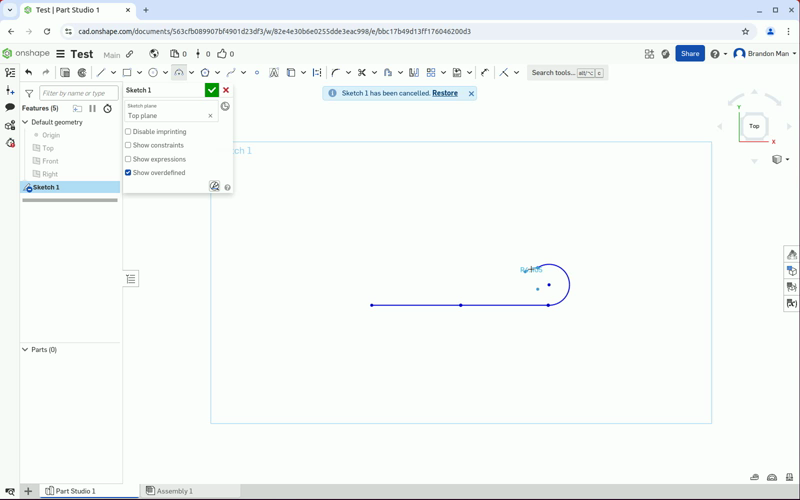
click(531, 268)
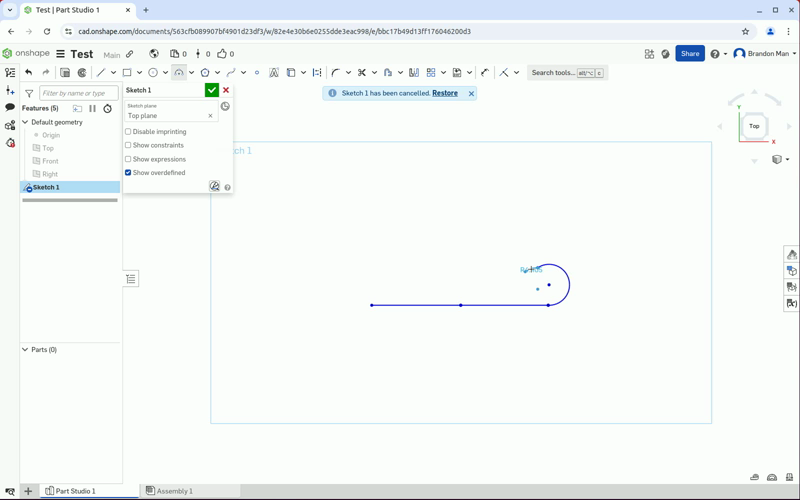
key_up(shift)
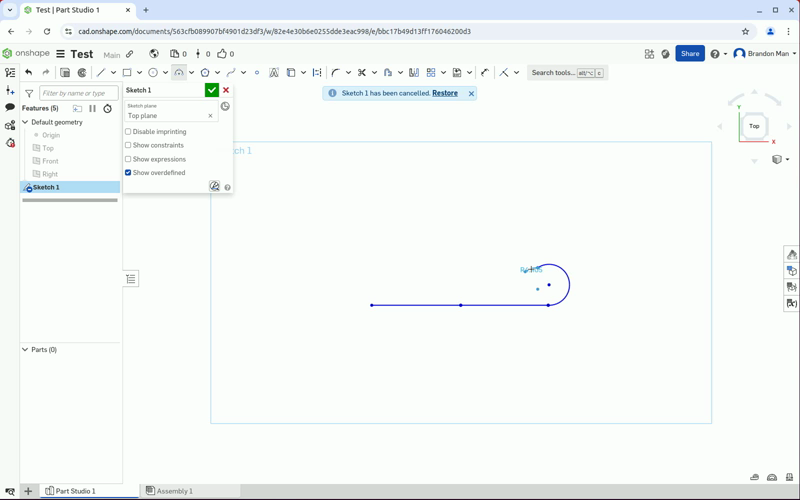
key(esc)
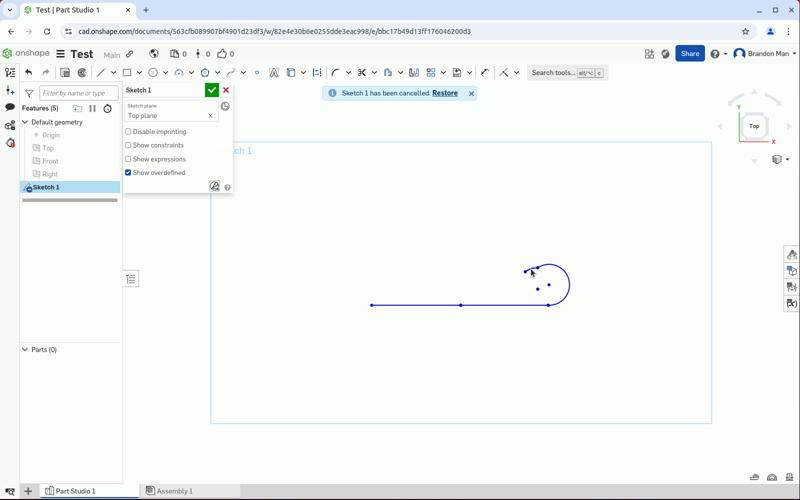
key(l)
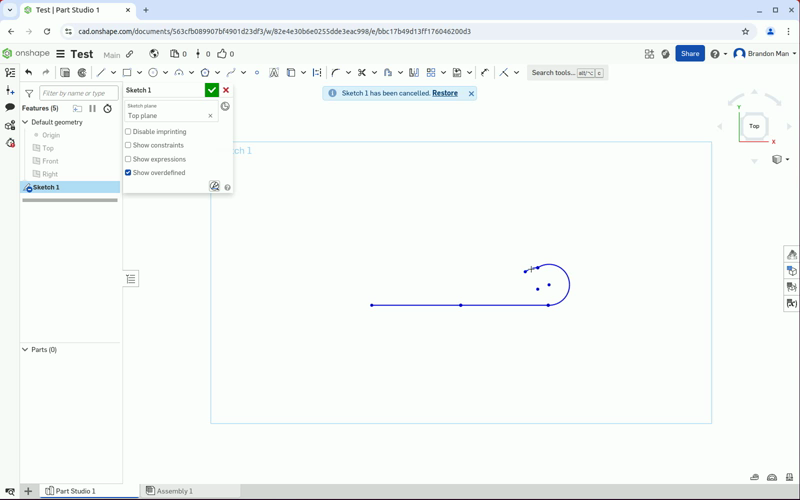
mouse_move(525, 271)
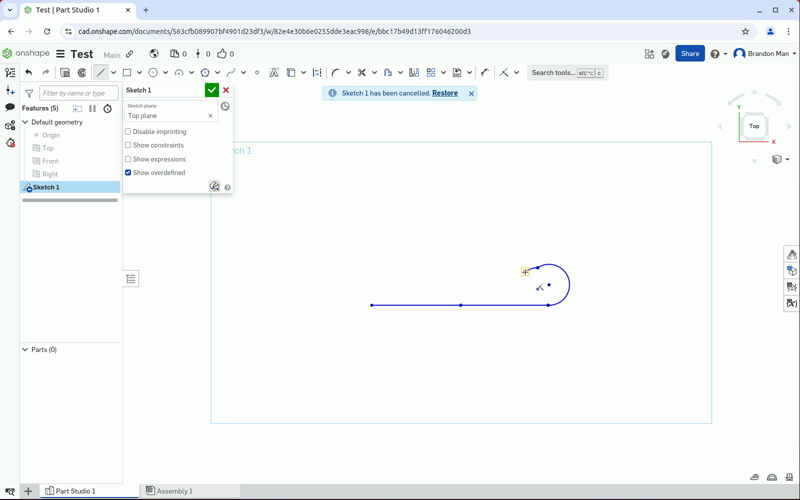
click(525, 271)
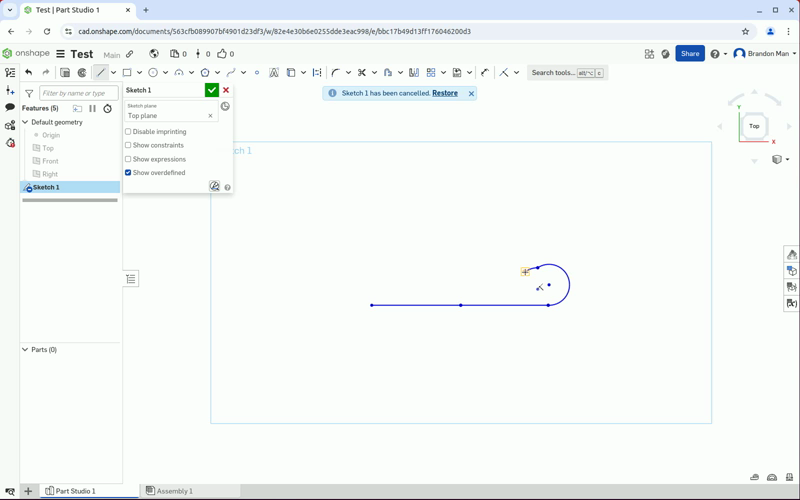
key_down(shift)
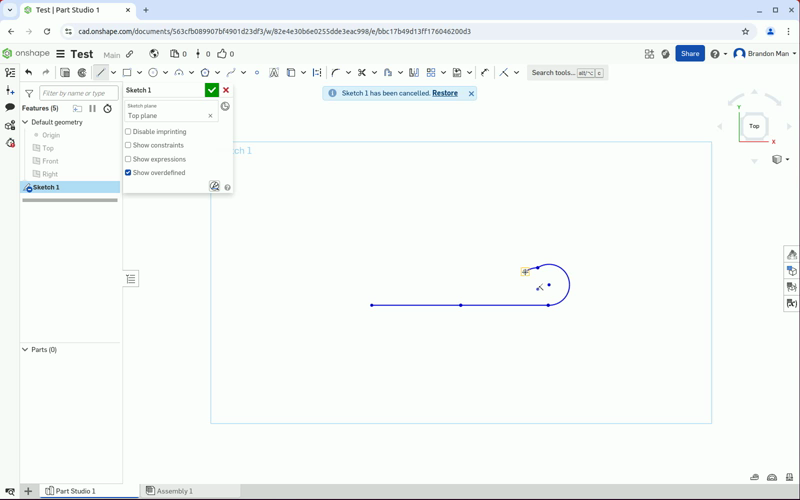
mouse_move(460, 271)
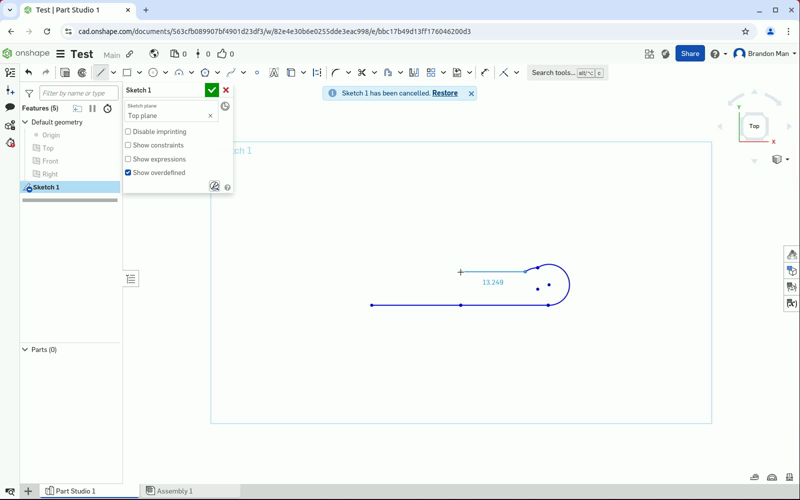
click(460, 271)
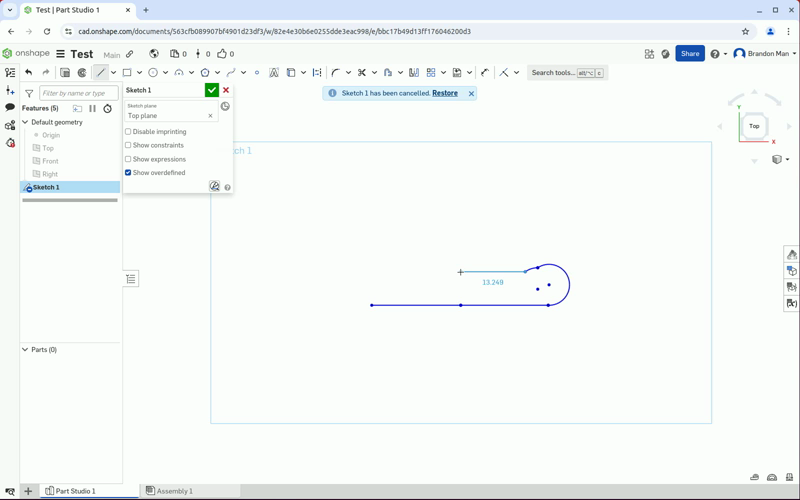
key_up(shift)
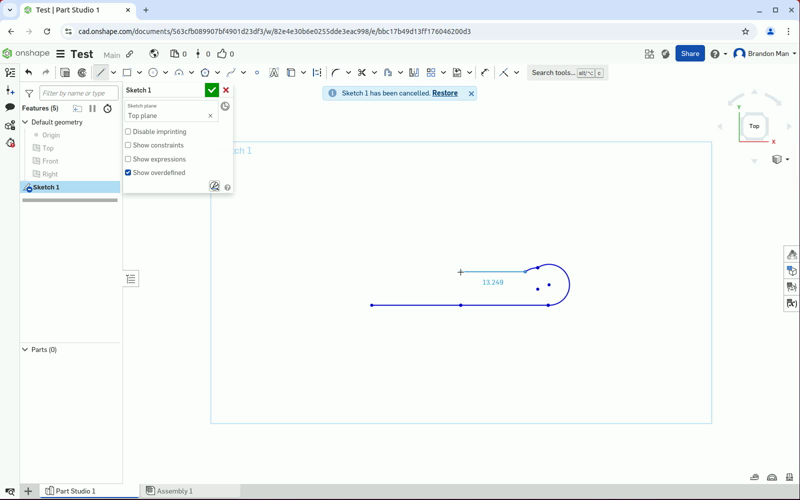
key_down(shift)
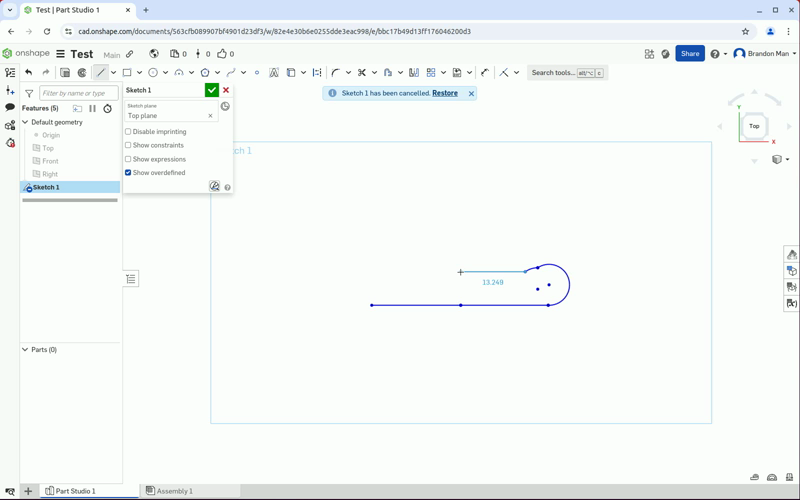
mouse_move(394, 271)
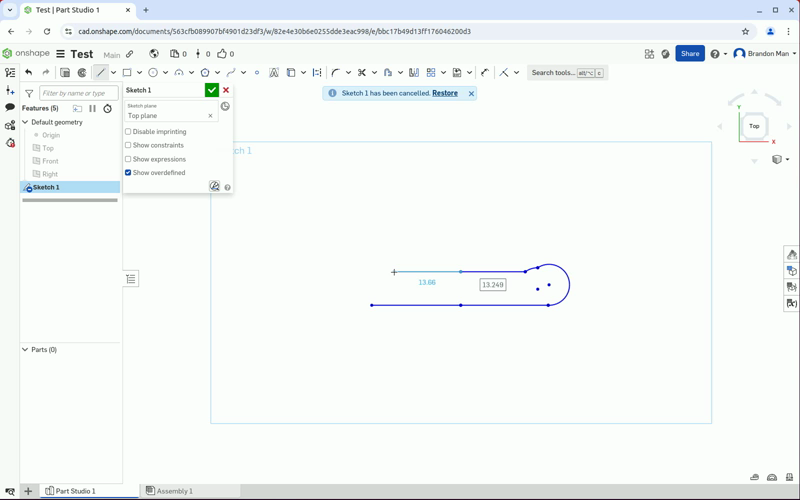
click(394, 271)
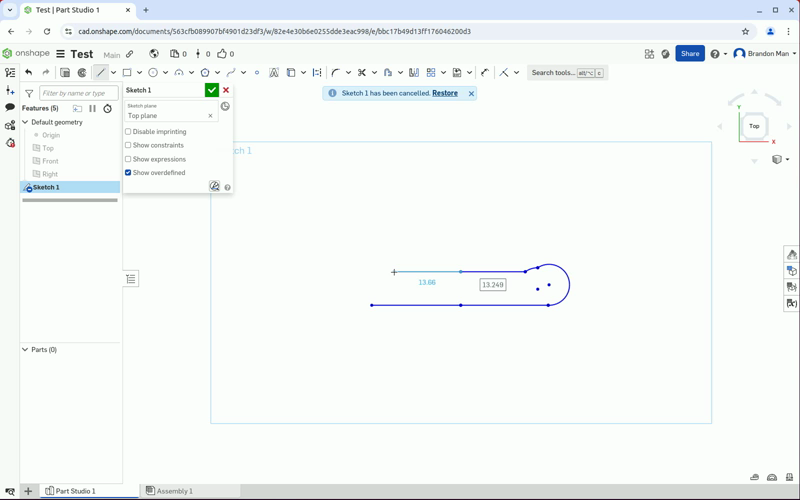
key_up(shift)
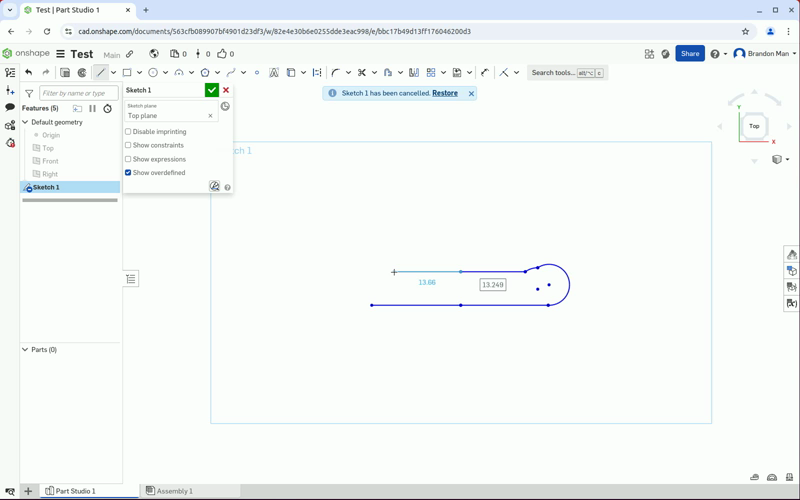
key(esc)
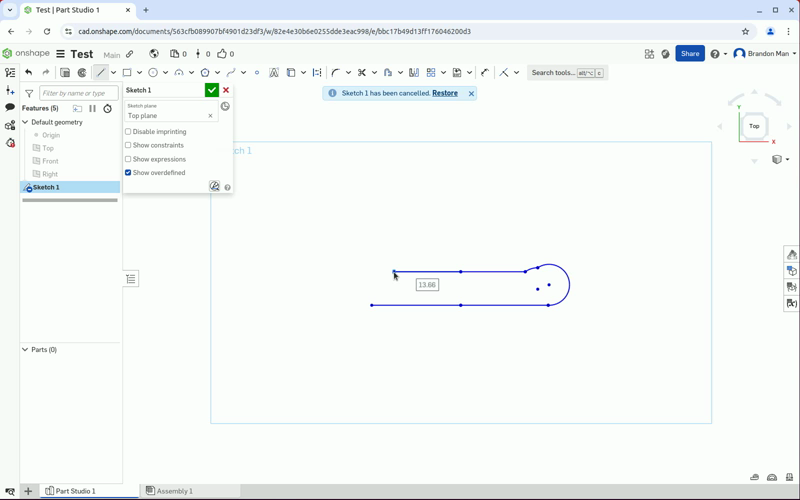
key(a)
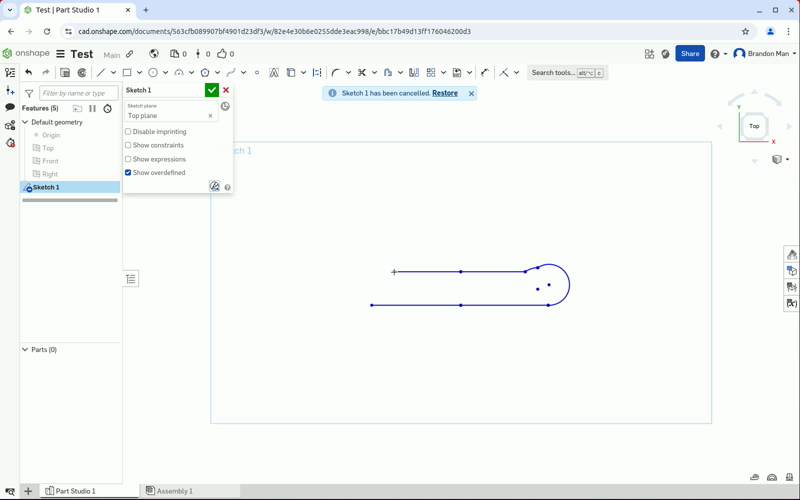
mouse_move(394, 271)
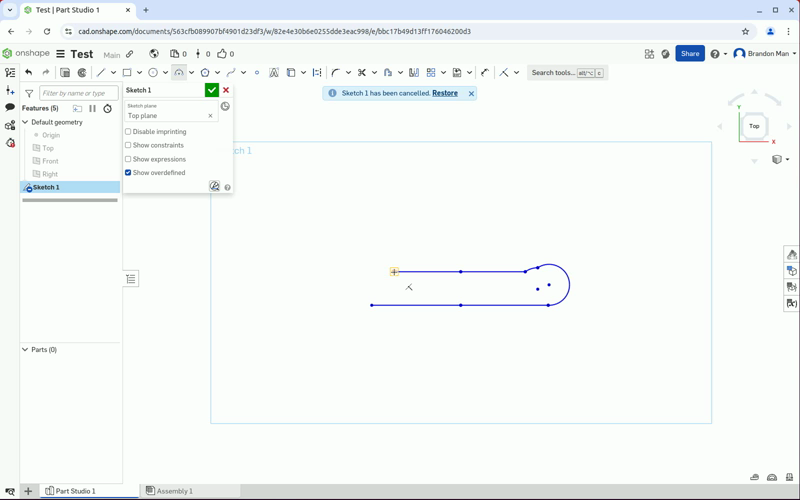
click(394, 271)
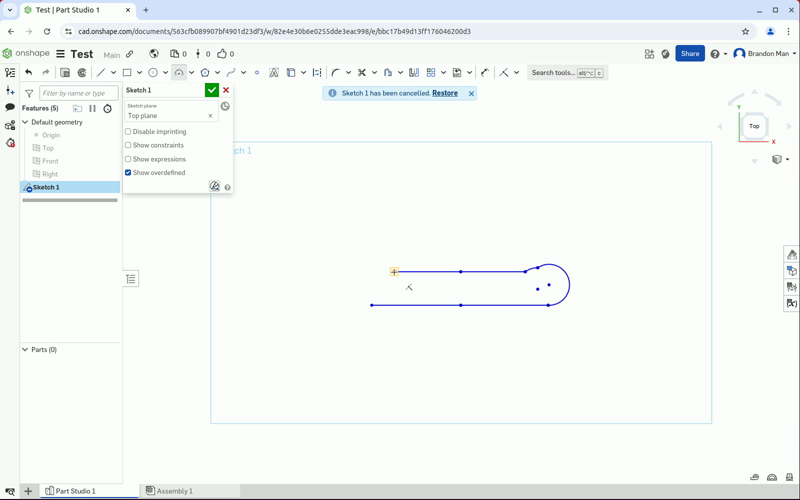
key_down(shift)
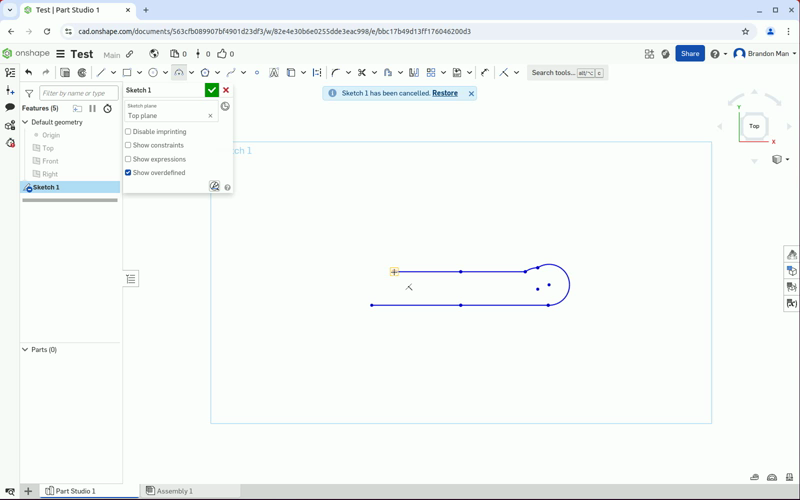
mouse_move(384, 267)
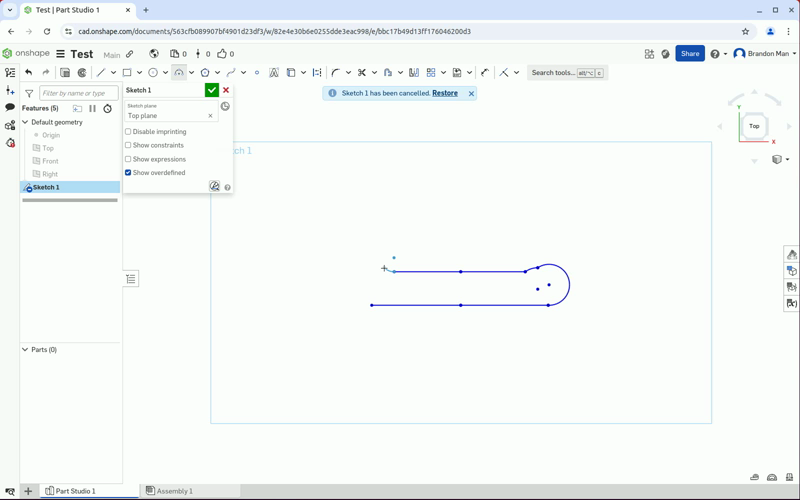
click(384, 267)
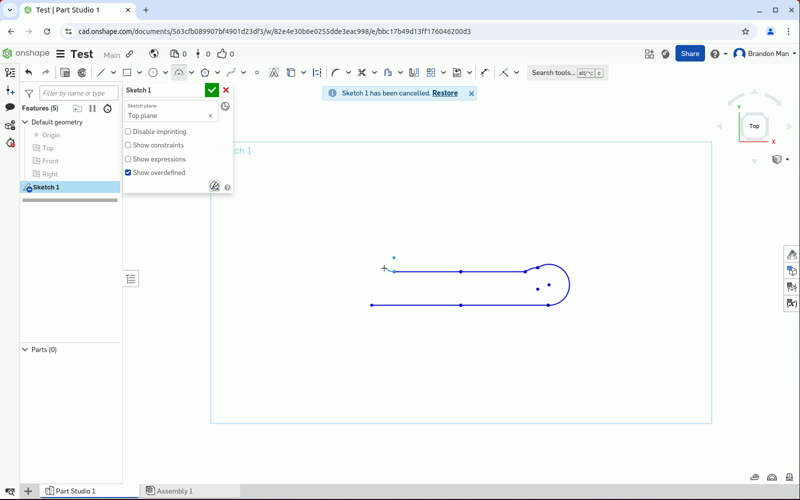
mouse_move(389, 270)
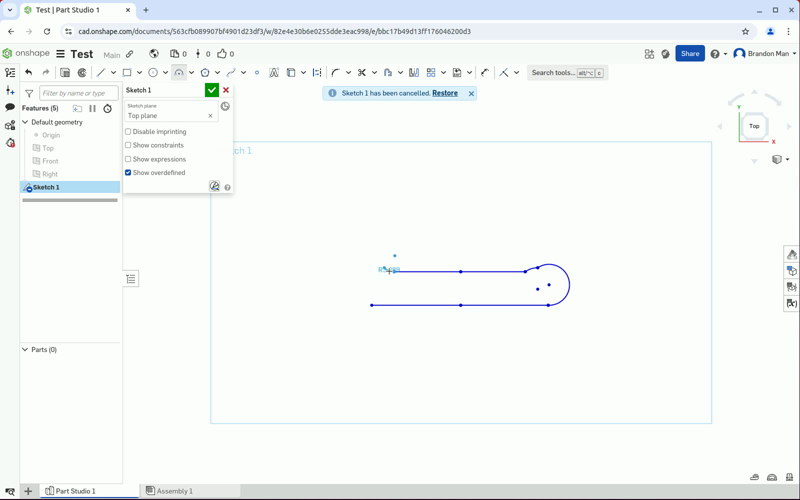
click(389, 270)
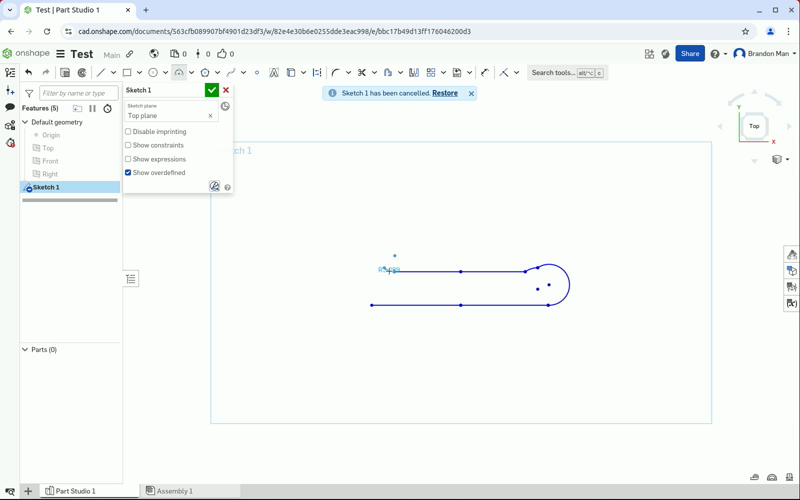
key_up(shift)
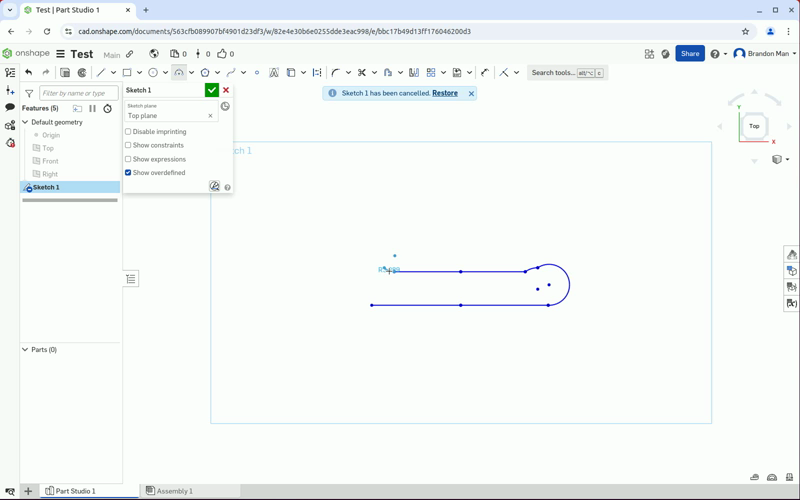
mouse_move(384, 267)
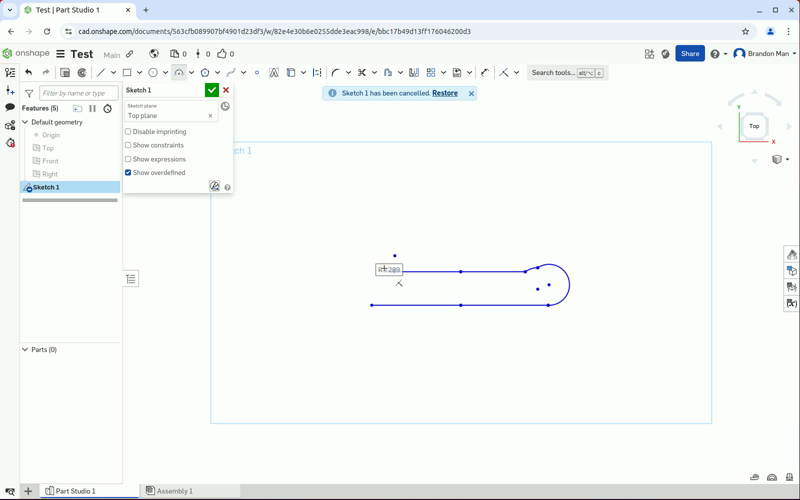
click(384, 267)
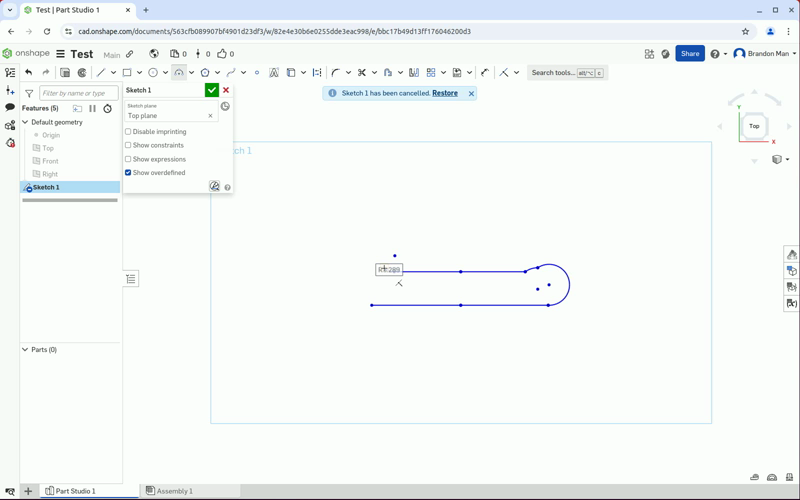
mouse_move(371, 305)
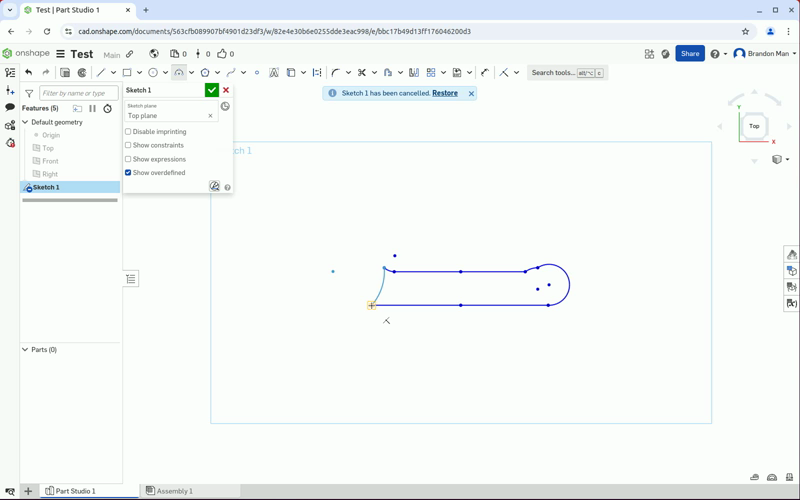
click(371, 305)
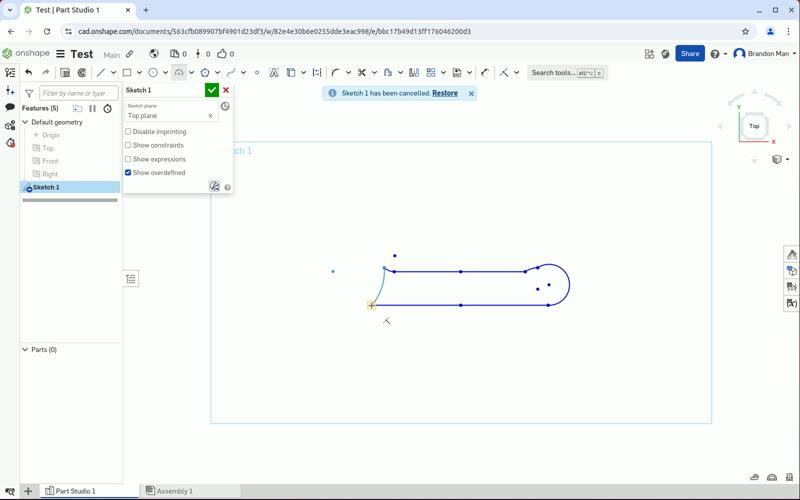
key_down(shift)
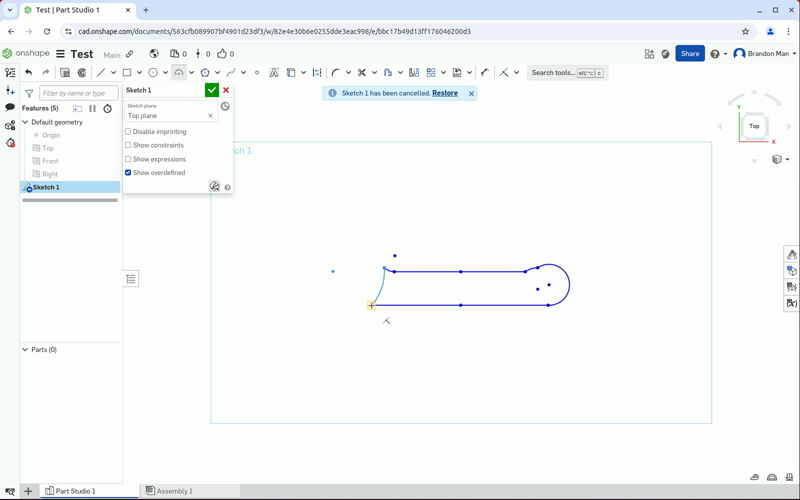
mouse_move(352, 277)
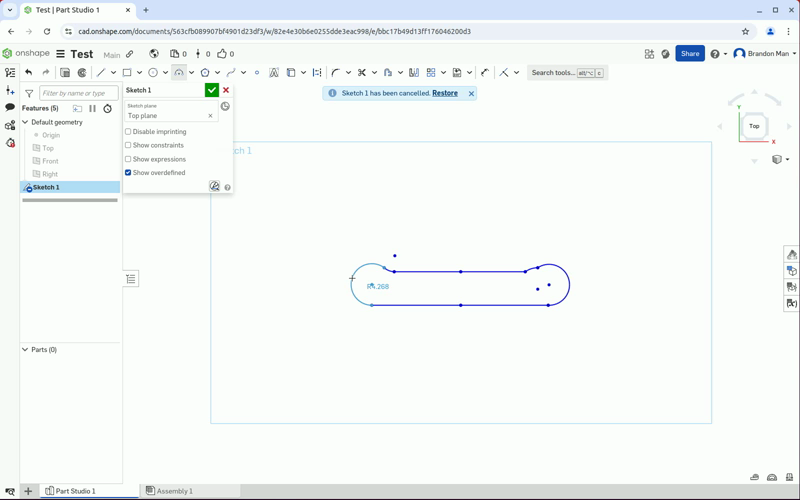
click(352, 277)
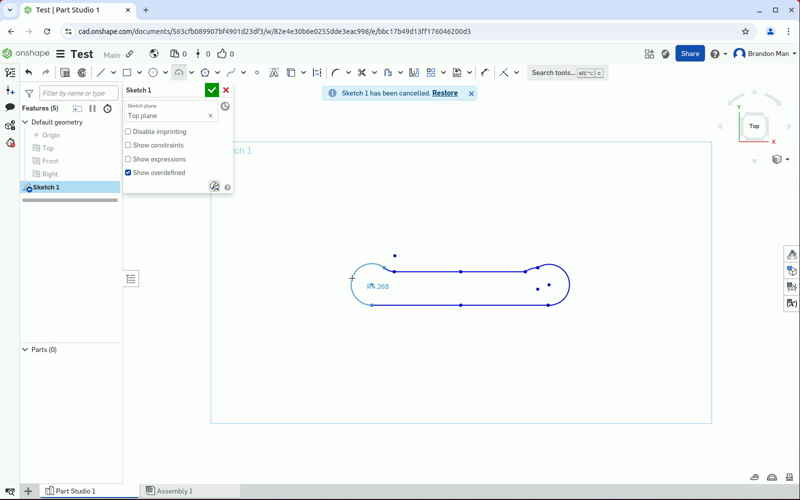
key_up(shift)
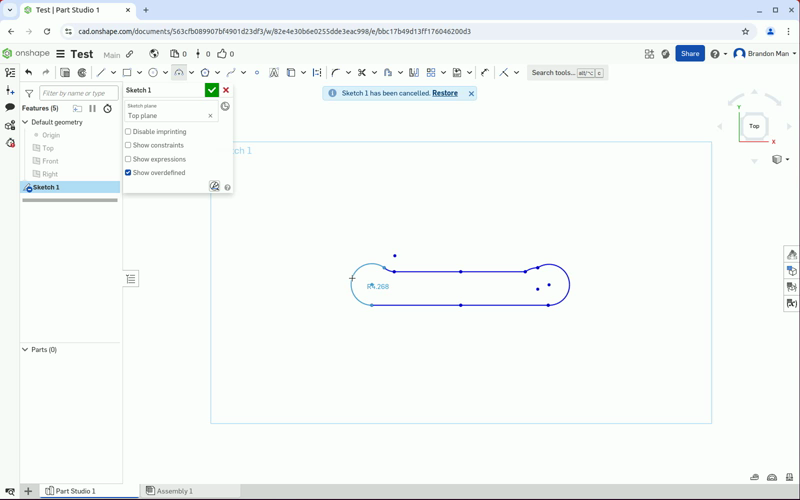
key(esc)
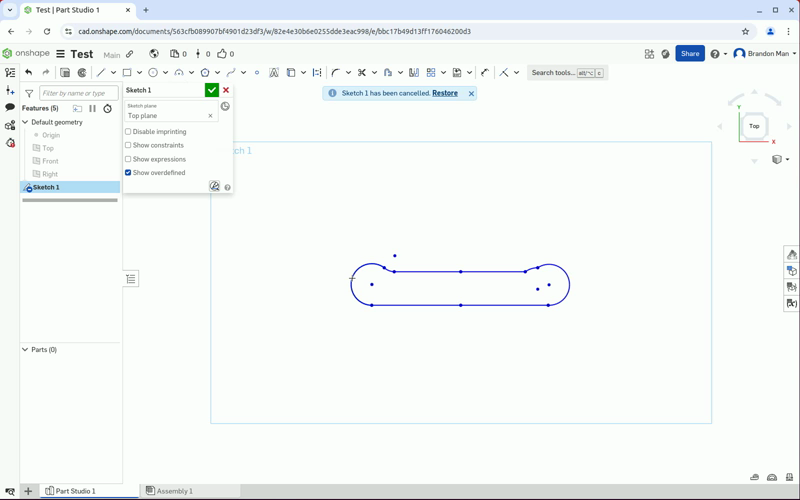
mouse_move(385, 281)
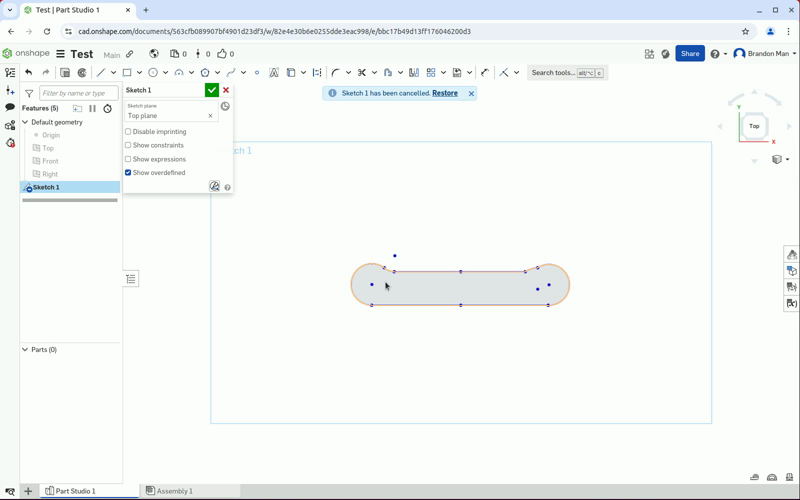
click(385, 281)
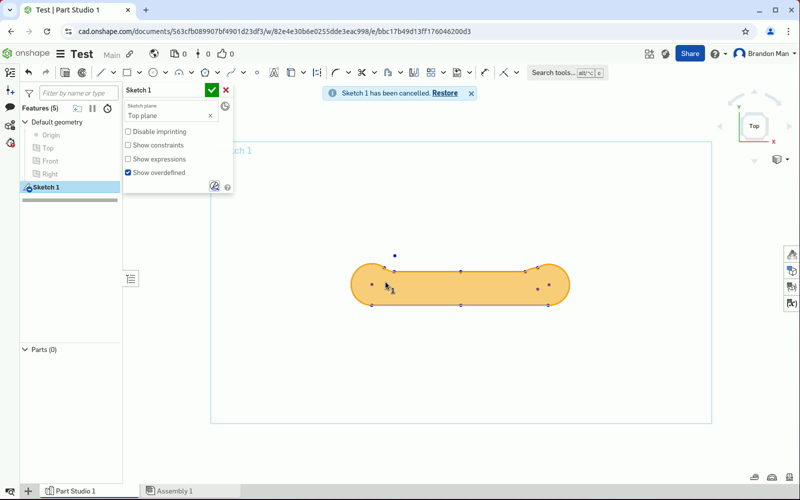
mouse_move(73, 352)
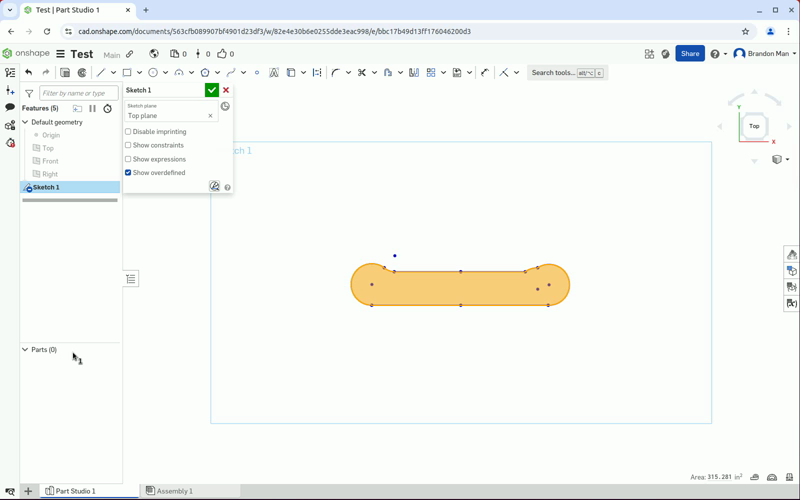
key(shift+y)
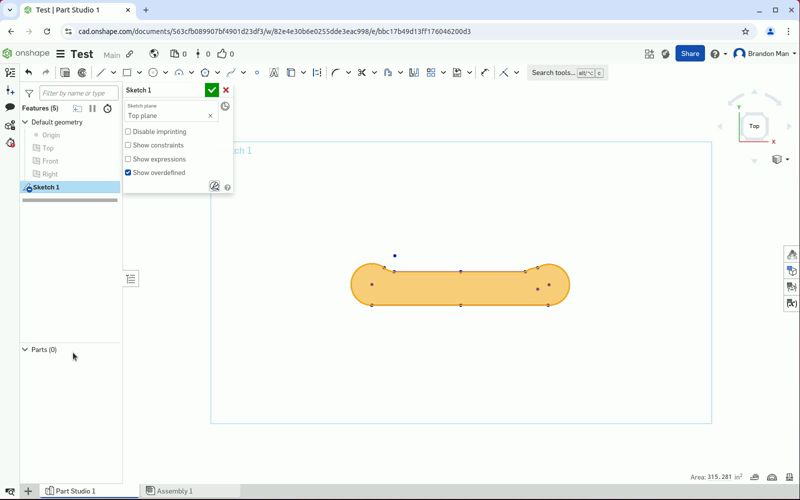
key(shift+e)
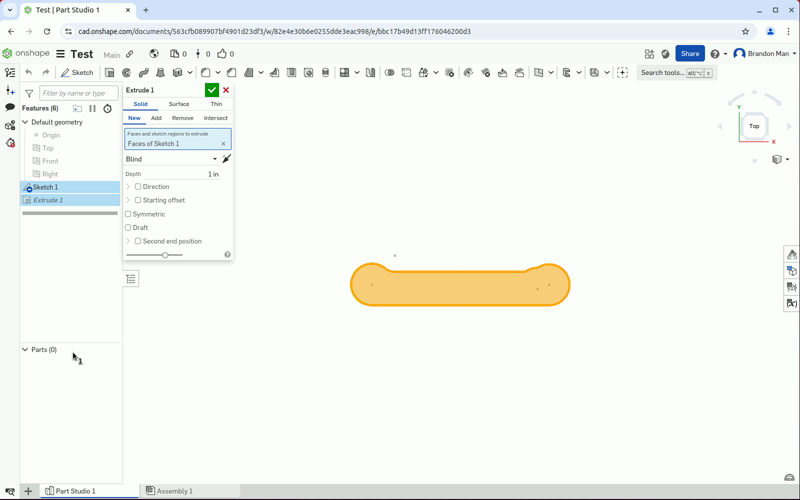
mouse_move(143, 106)
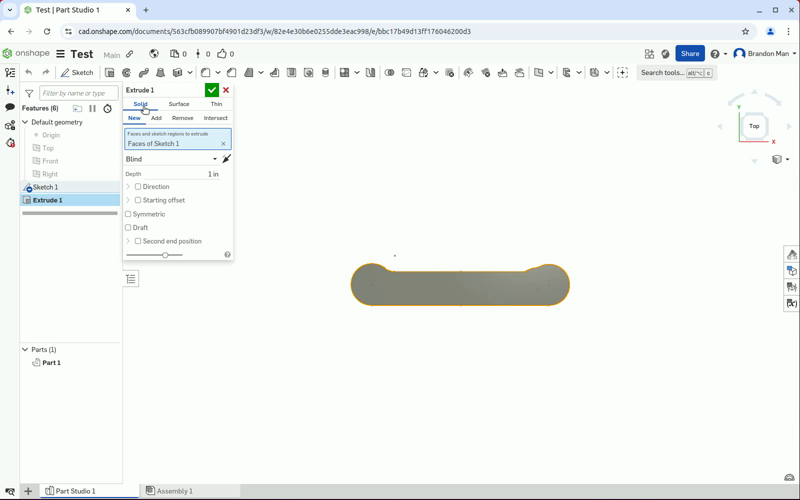
click(143, 106)
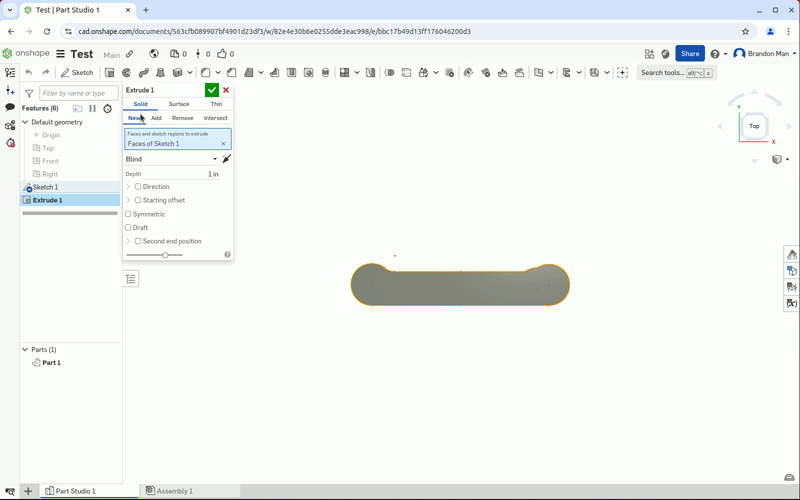
mouse_move(137, 120)
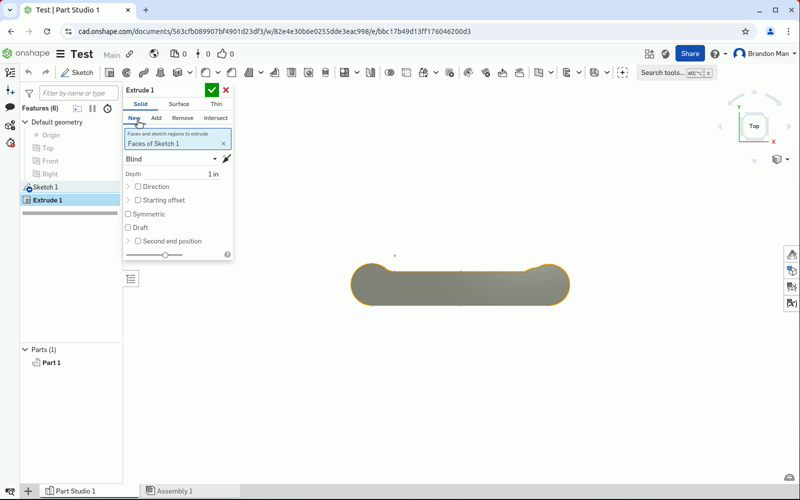
click(137, 120)
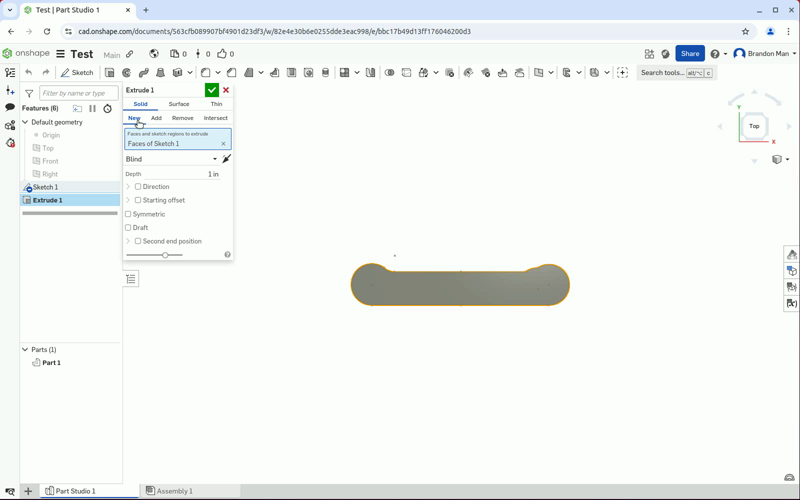
key(tab, 4)
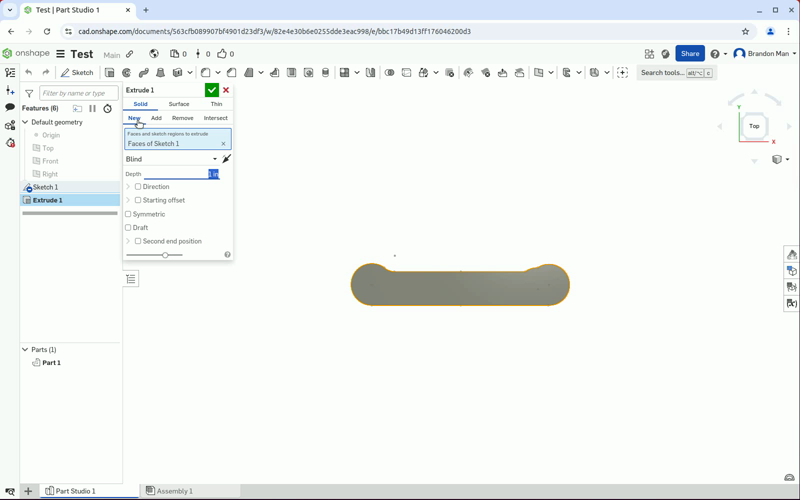
text(1.204)
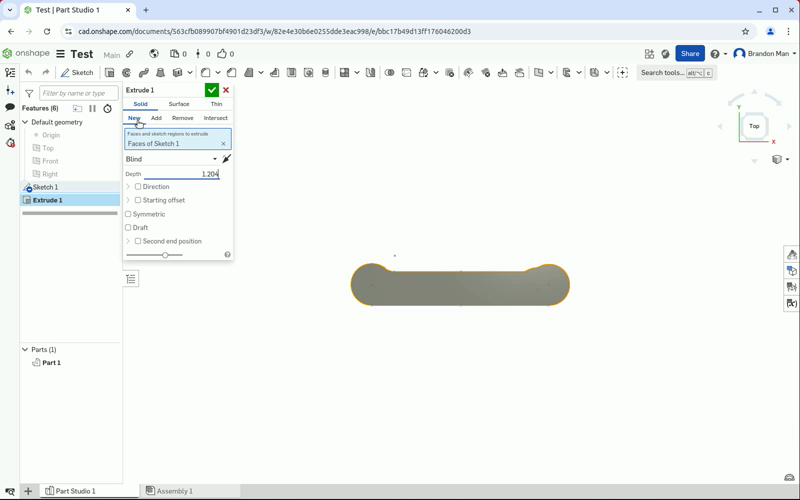
key(enter)
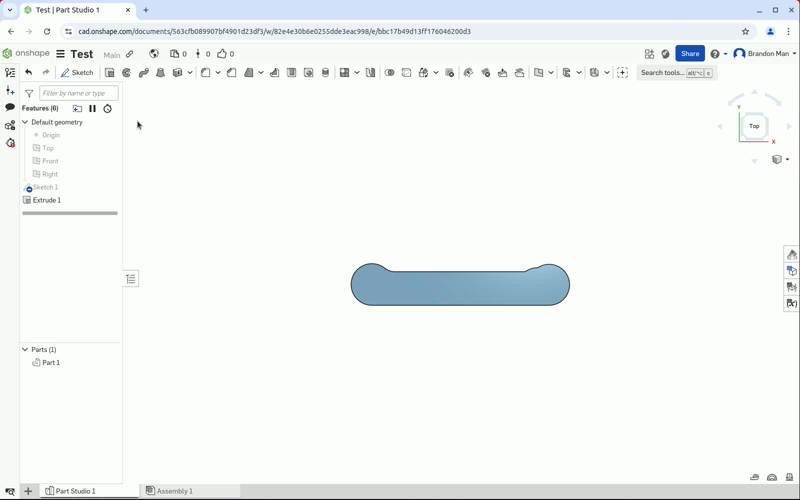
key(shift+h)
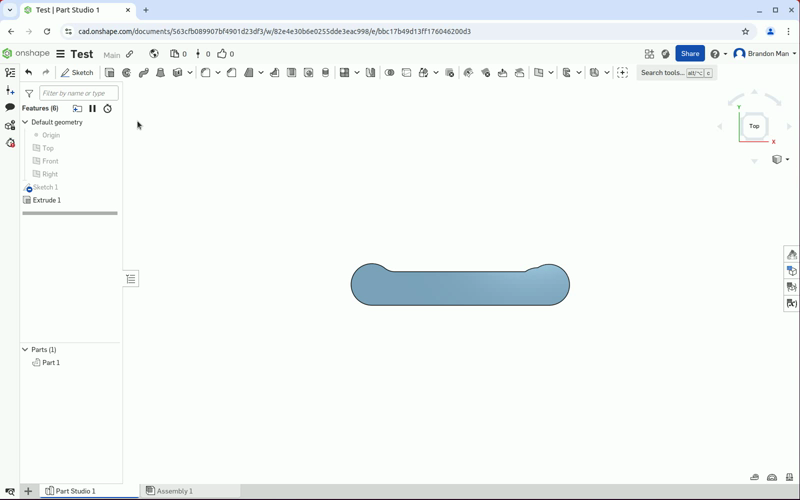
key(shift+h)
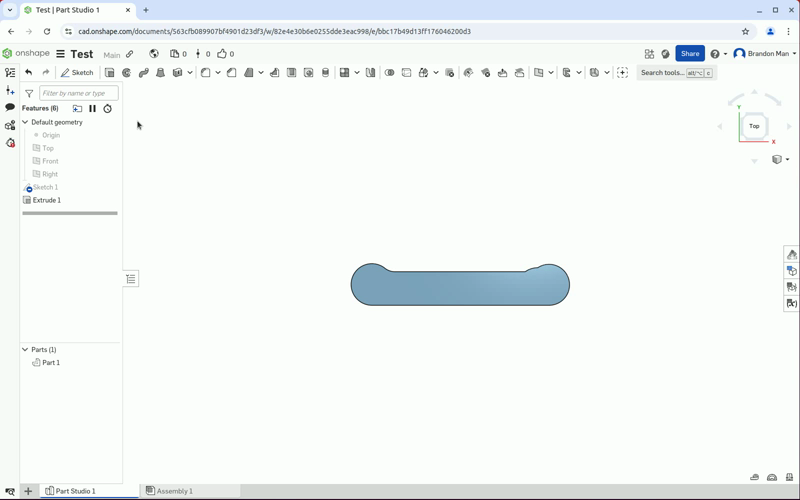
mouse_move(73, 189)
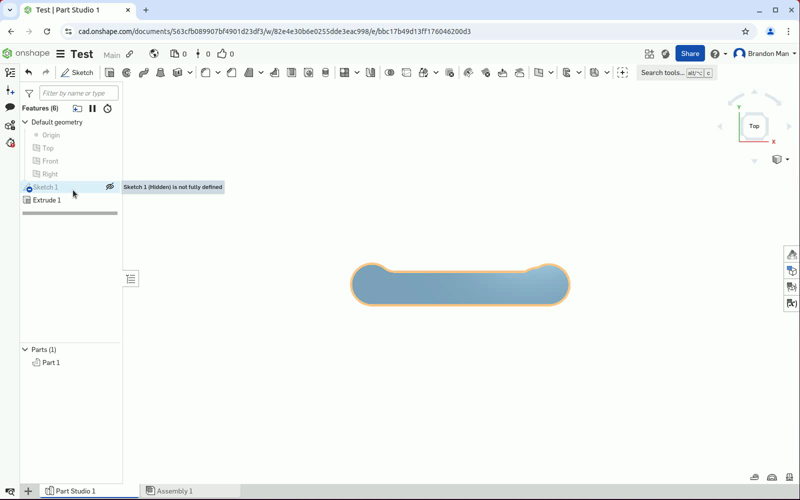
click(73, 189)
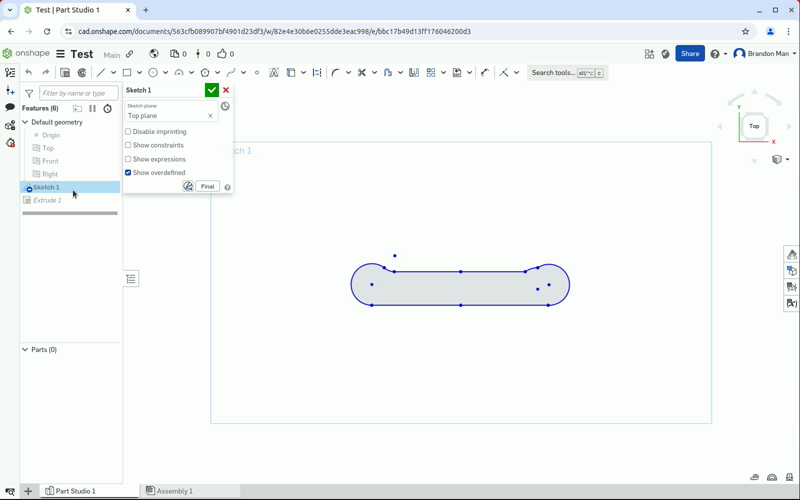
mouse_move(229, 92)
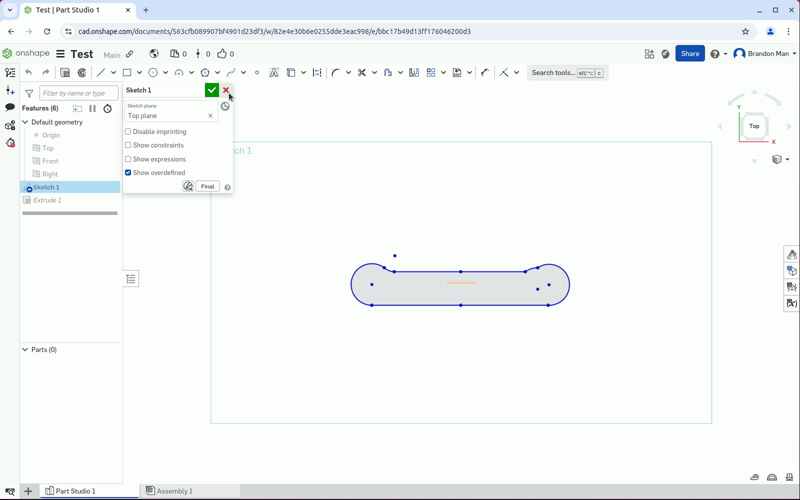
click(229, 92)
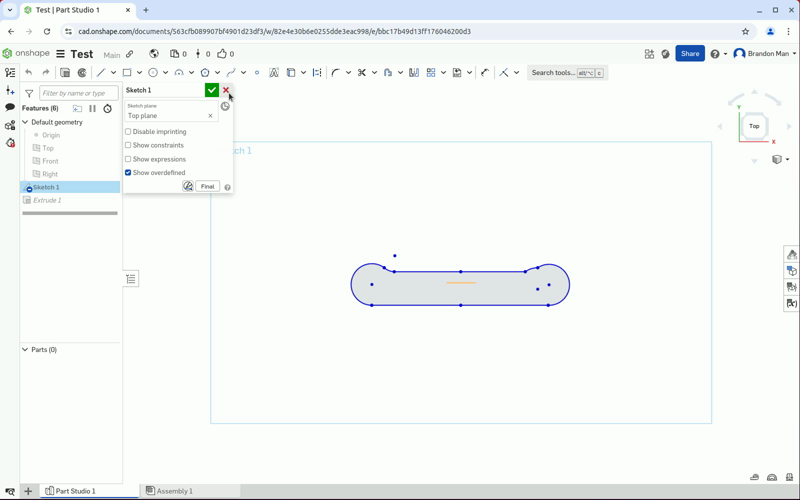
key(shift+s)
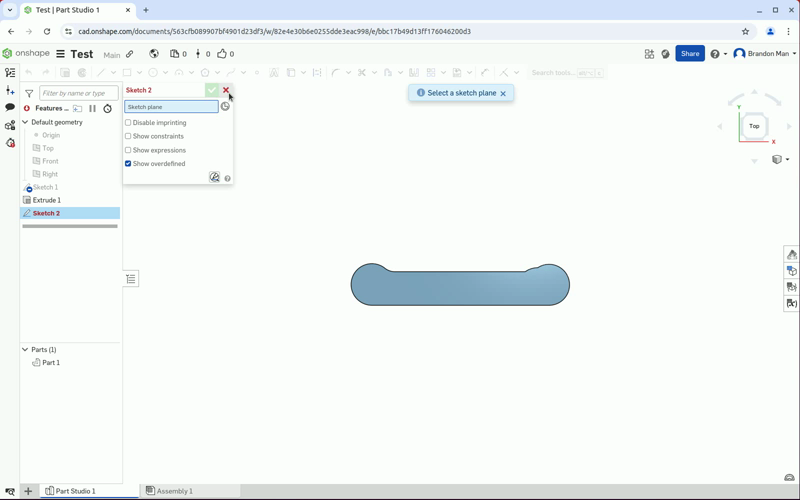
mouse_move(73, 150)
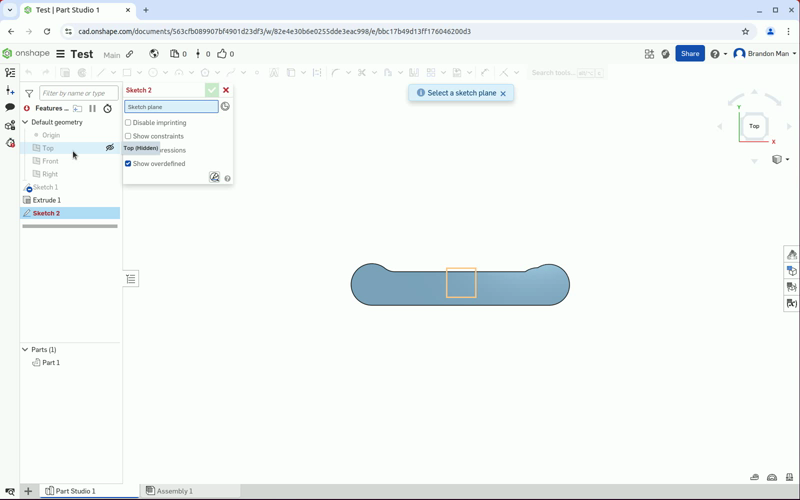
click(73, 150)
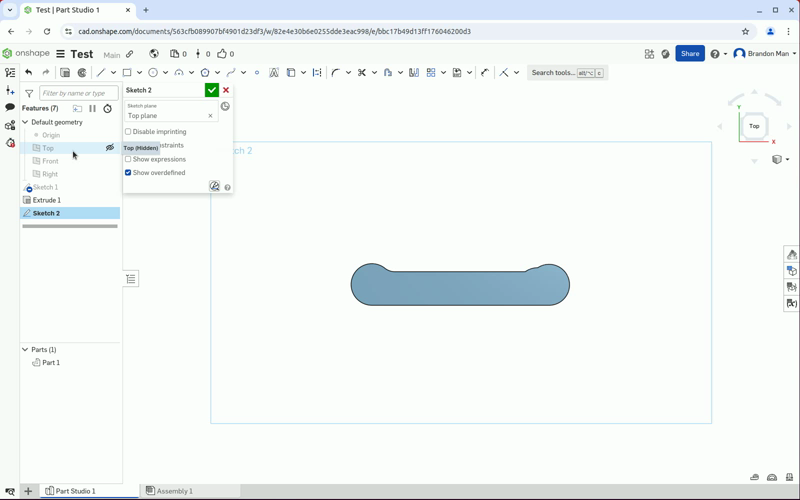
mouse_move(73, 352)
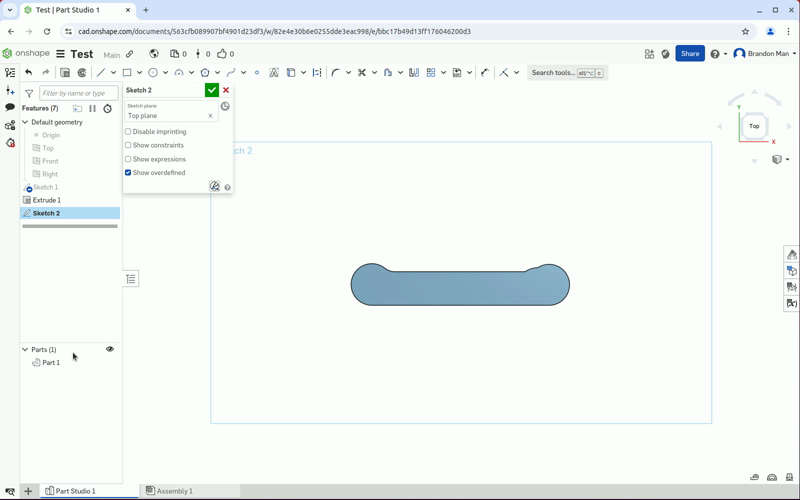
key(y)
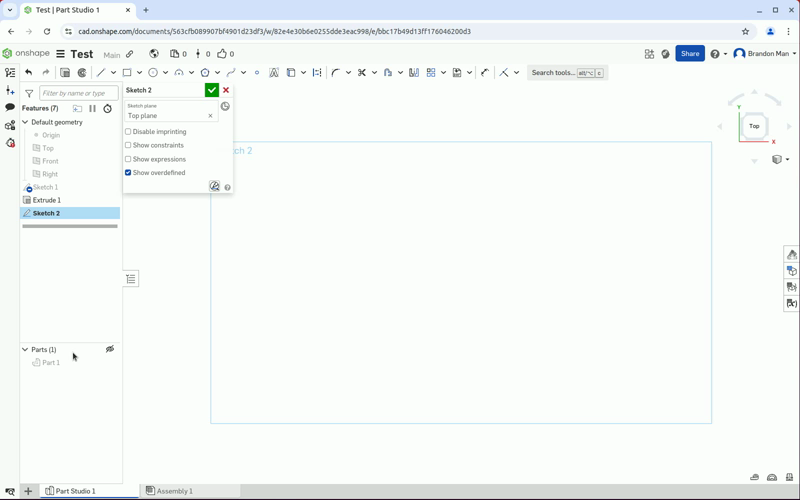
key(a)
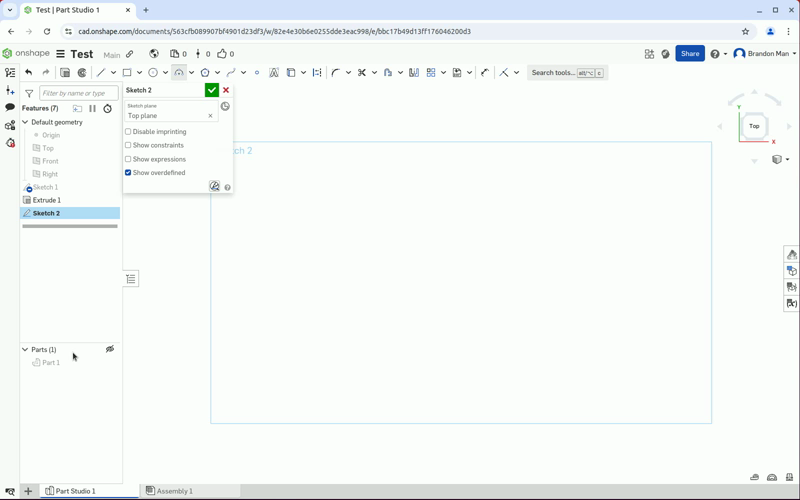
key_down(shift)
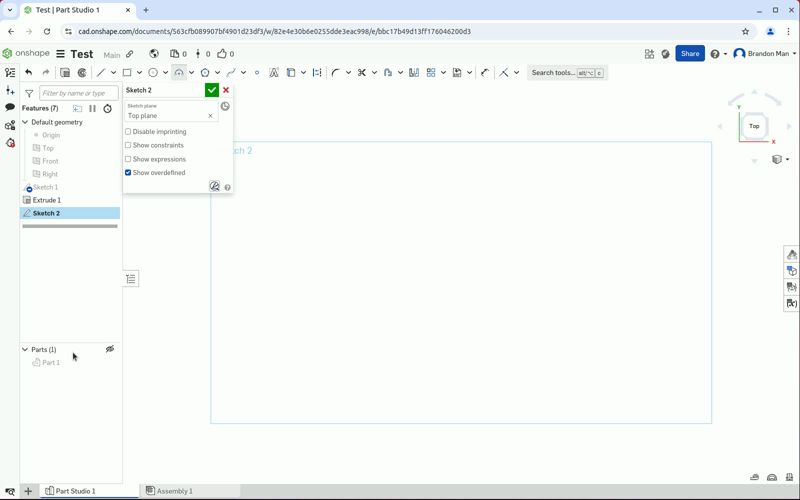
mouse_move(348, 285)
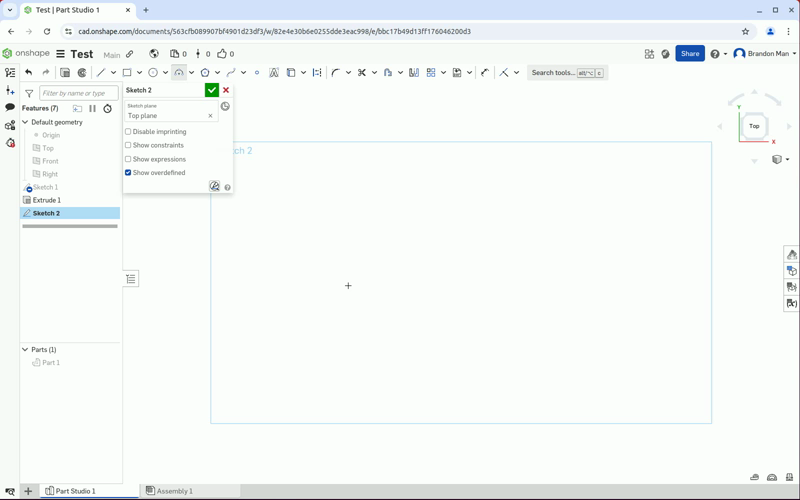
click(348, 285)
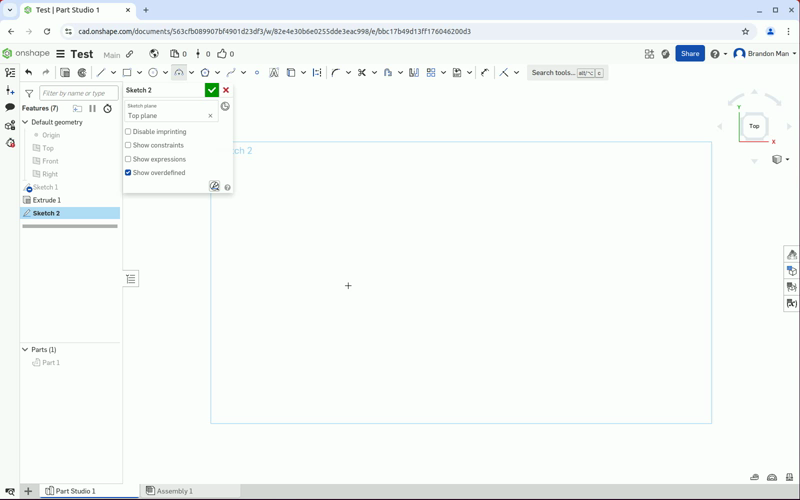
key_up(shift)
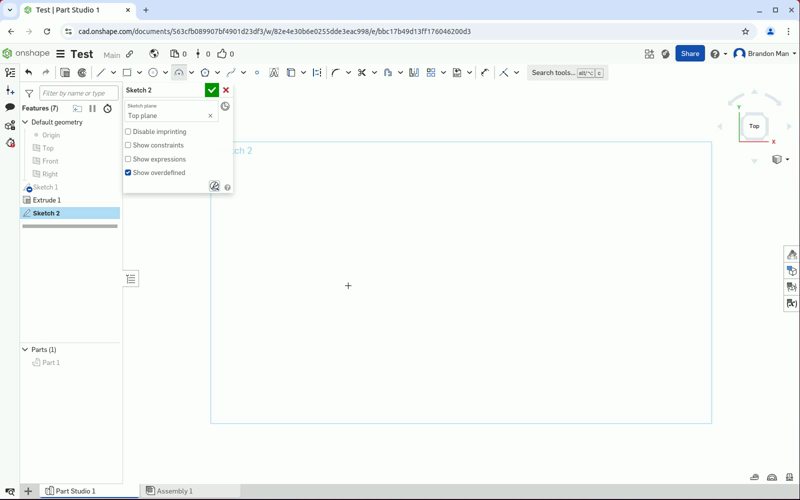
key_down(shift)
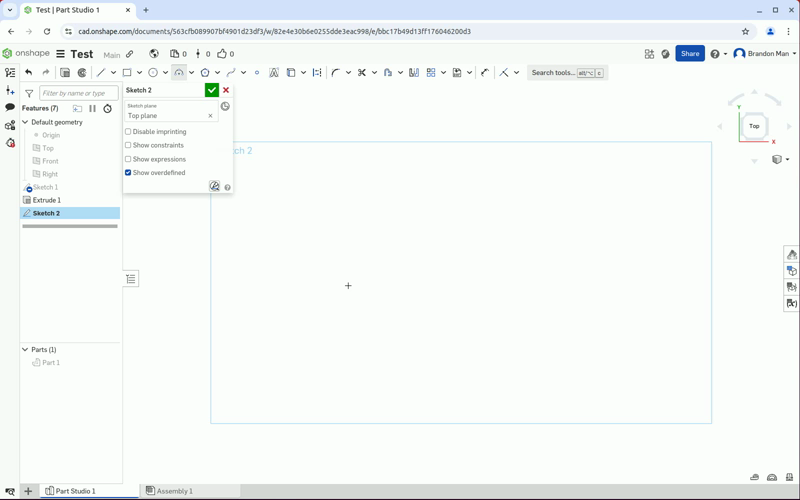
mouse_move(371, 309)
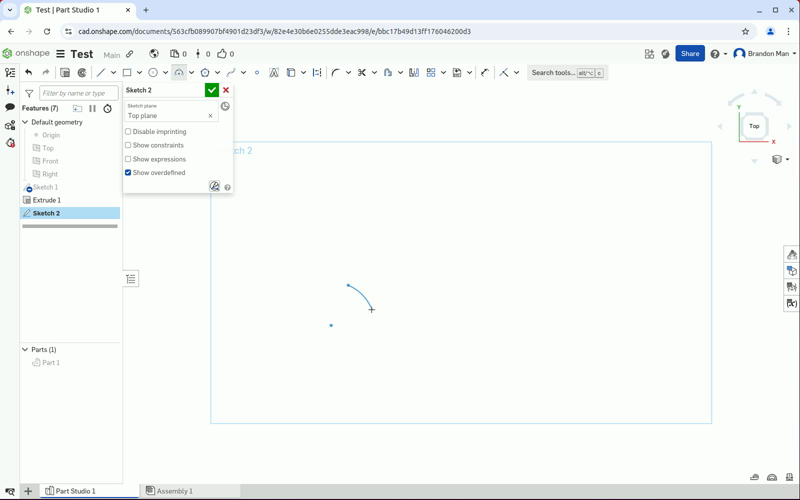
click(371, 309)
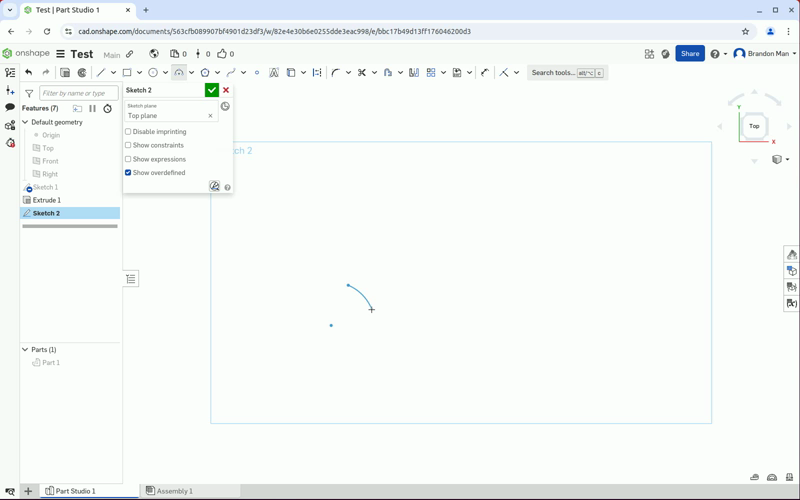
mouse_move(355, 302)
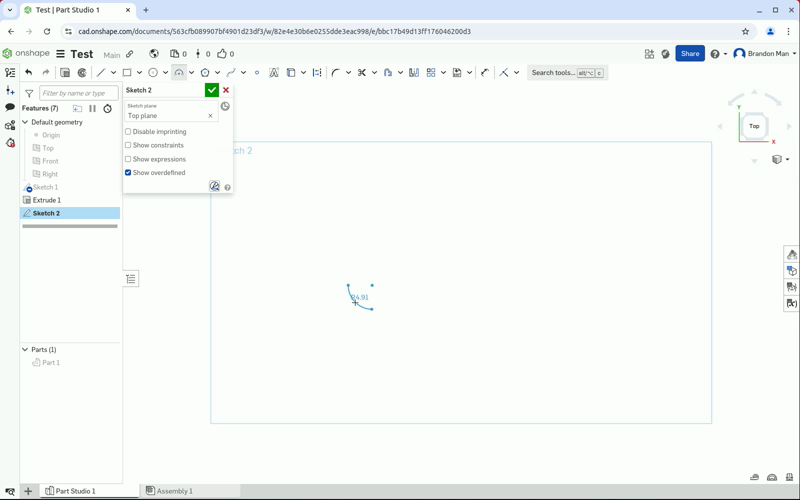
click(355, 302)
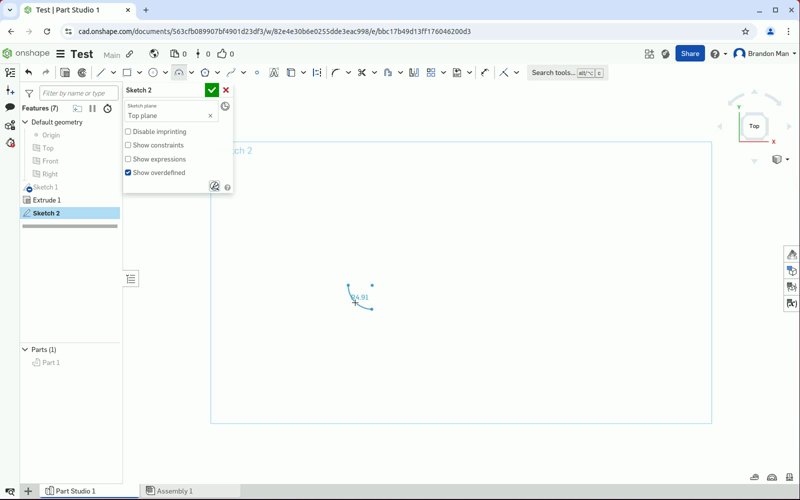
key_up(shift)
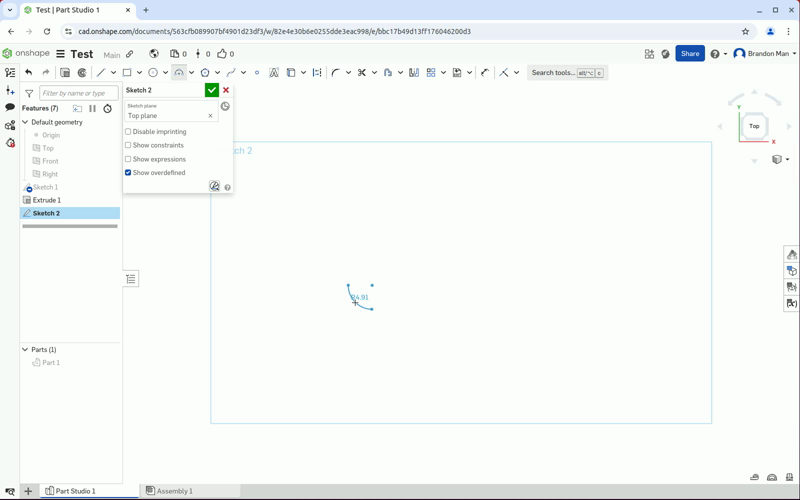
key(esc)
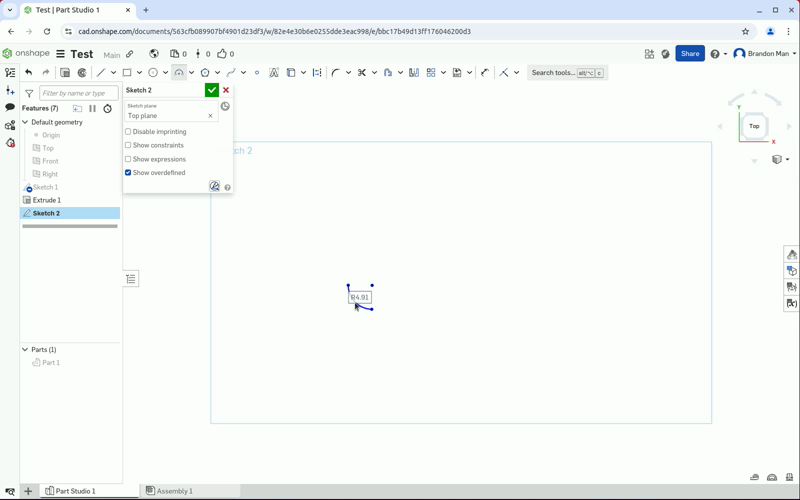
key(l)
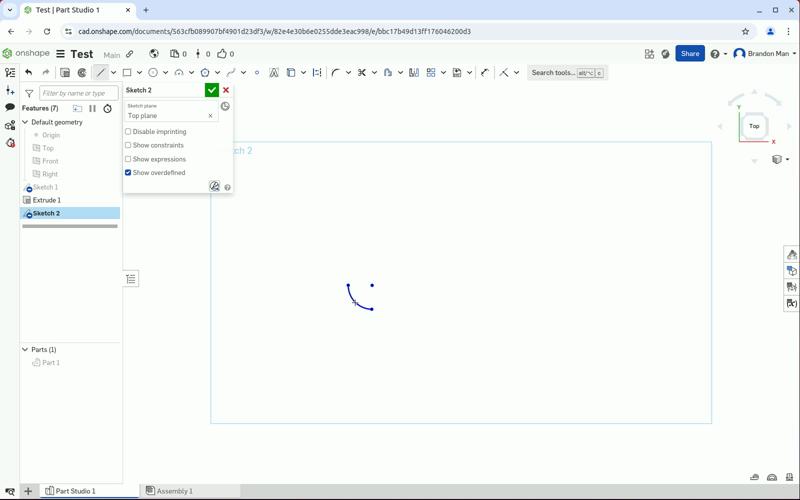
mouse_move(371, 309)
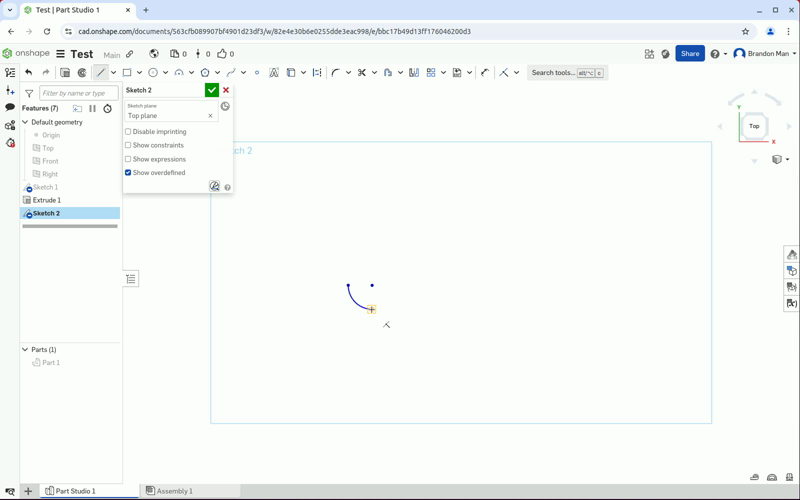
click(371, 309)
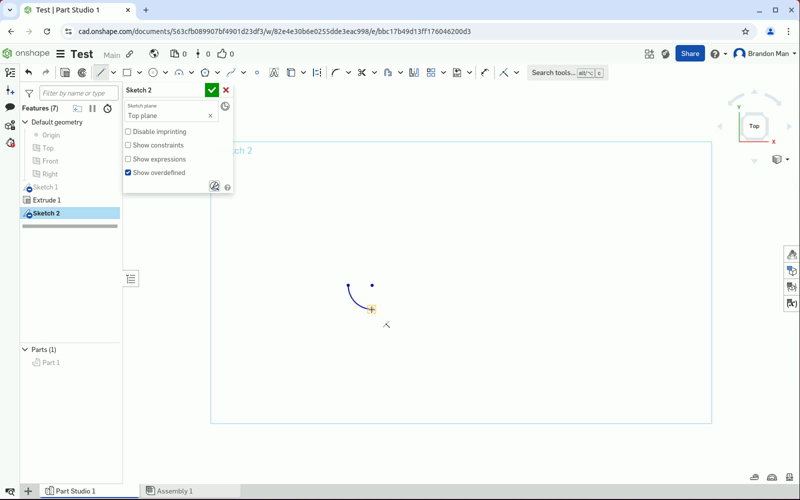
key_down(shift)
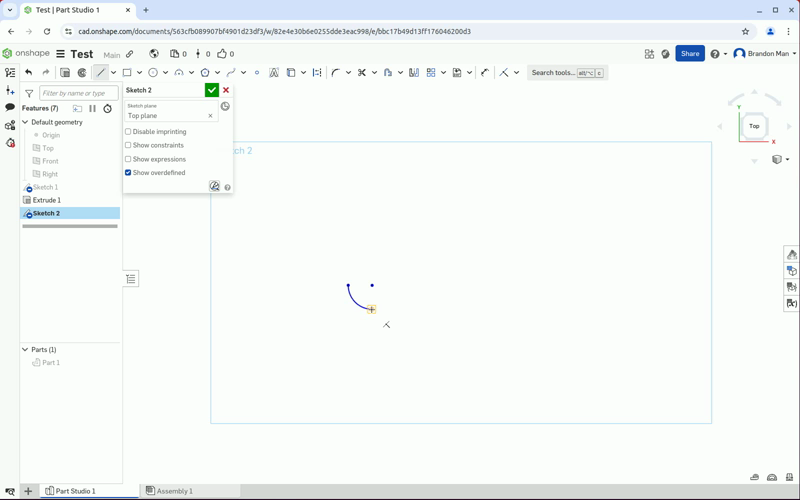
mouse_move(548, 309)
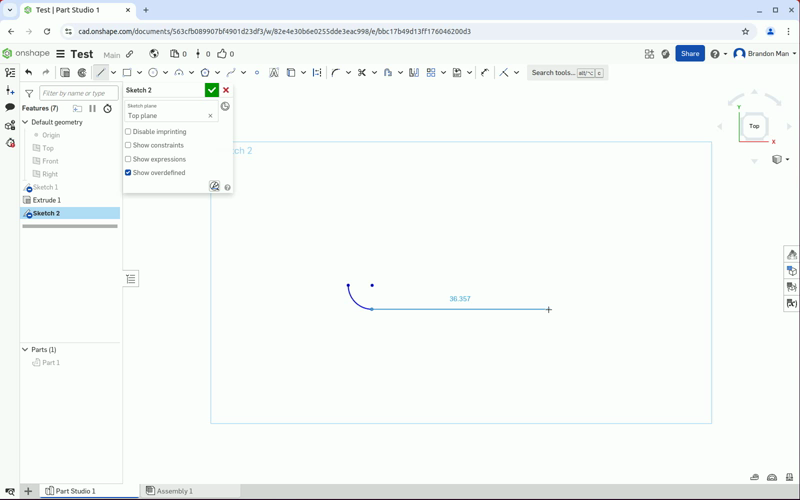
click(548, 309)
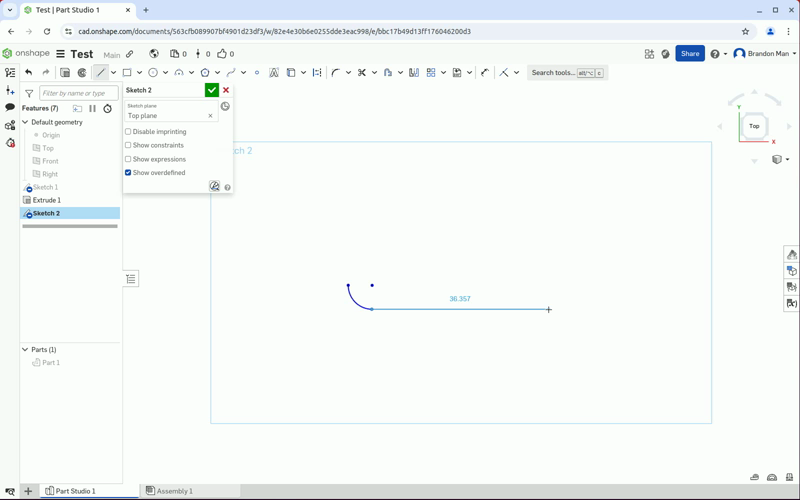
key_up(shift)
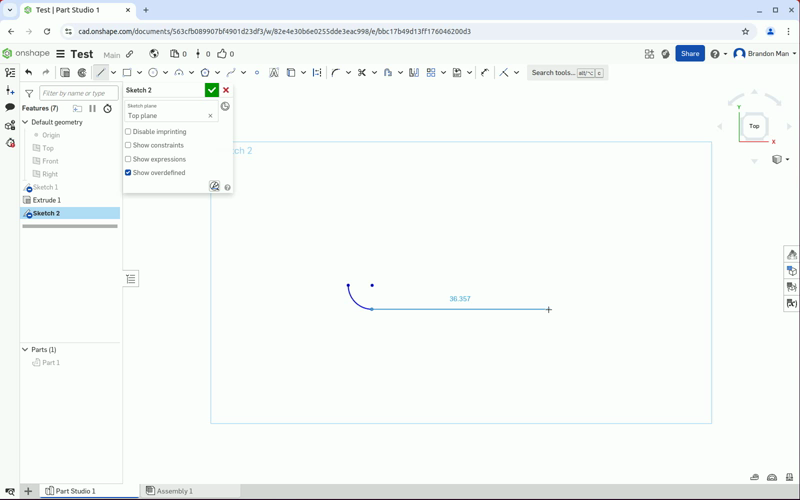
key(esc)
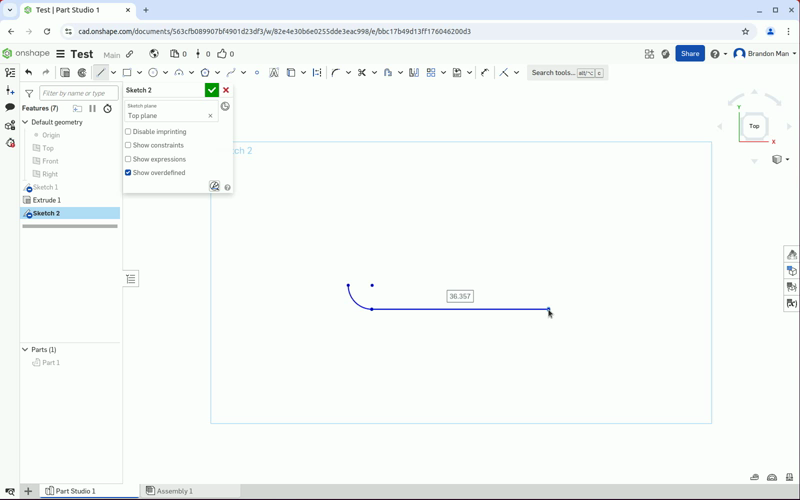
key(a)
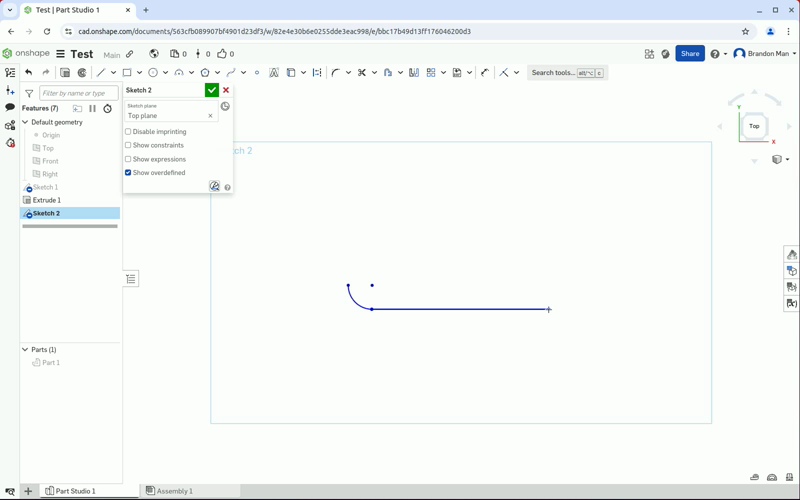
mouse_move(548, 309)
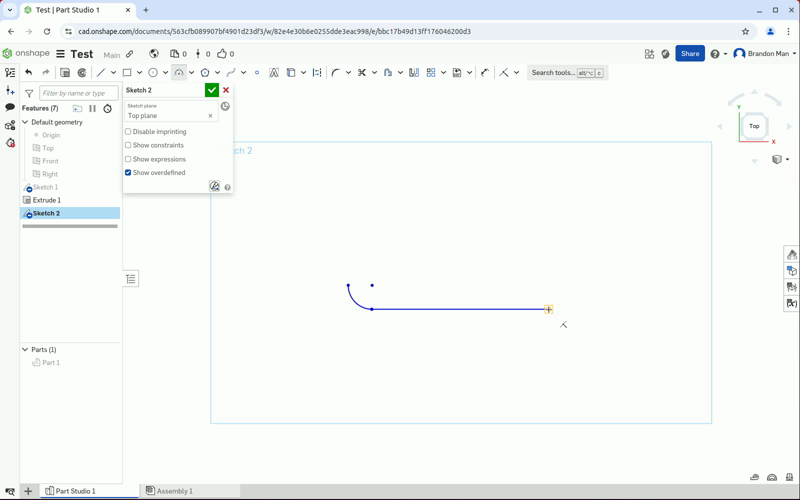
click(548, 309)
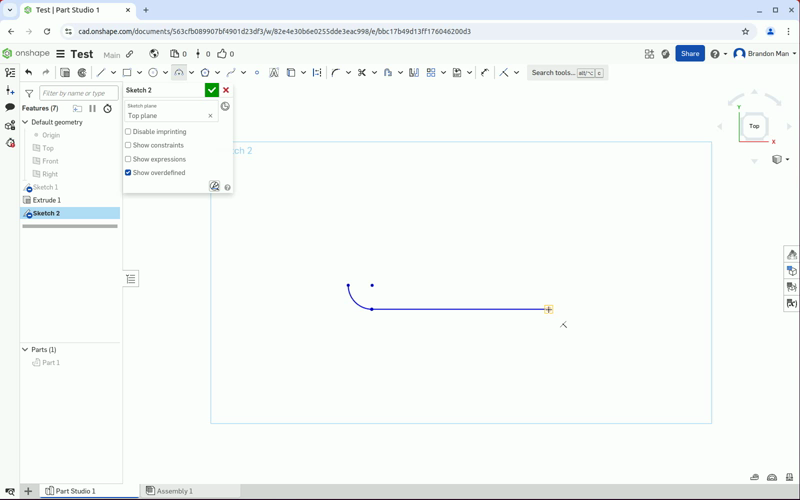
key_down(shift)
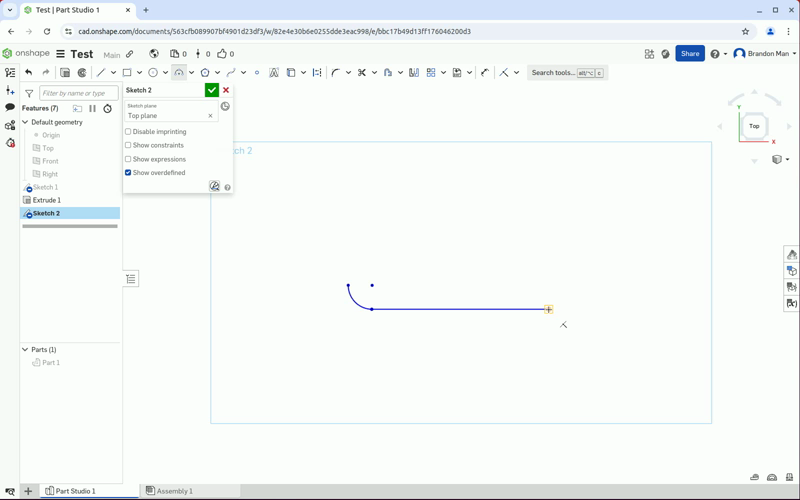
mouse_move(572, 285)
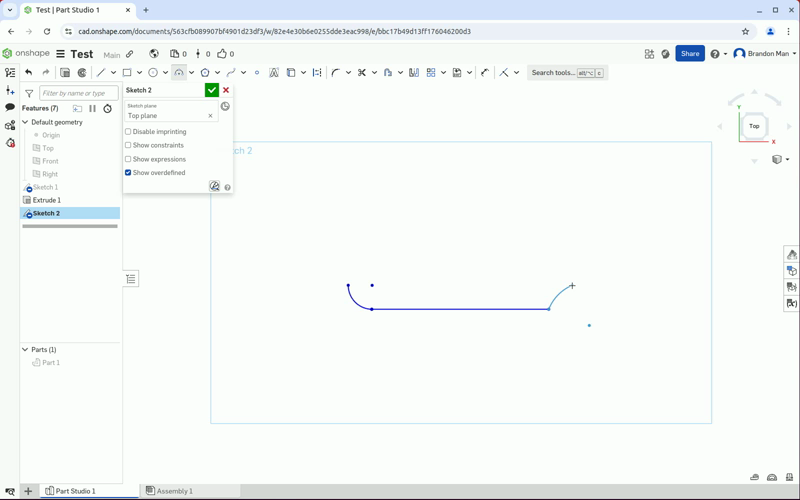
click(572, 285)
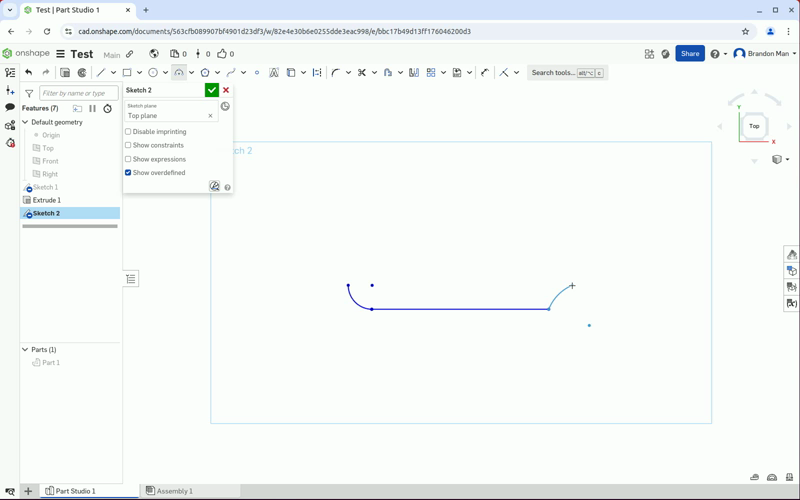
mouse_move(565, 302)
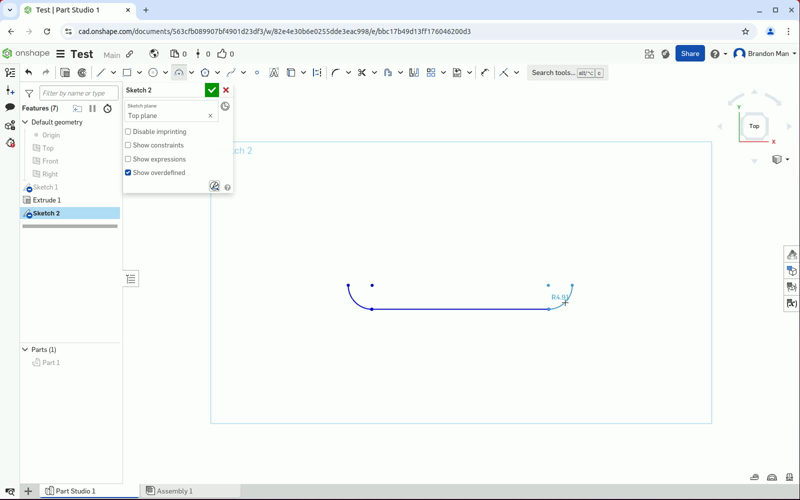
click(565, 302)
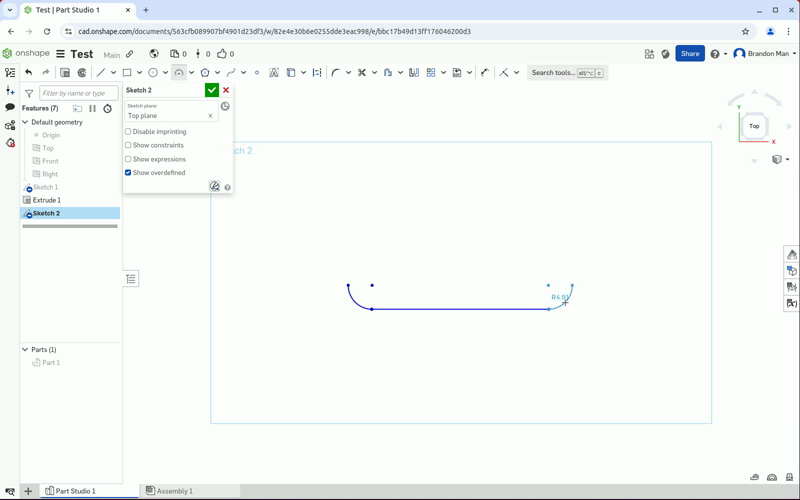
key_up(shift)
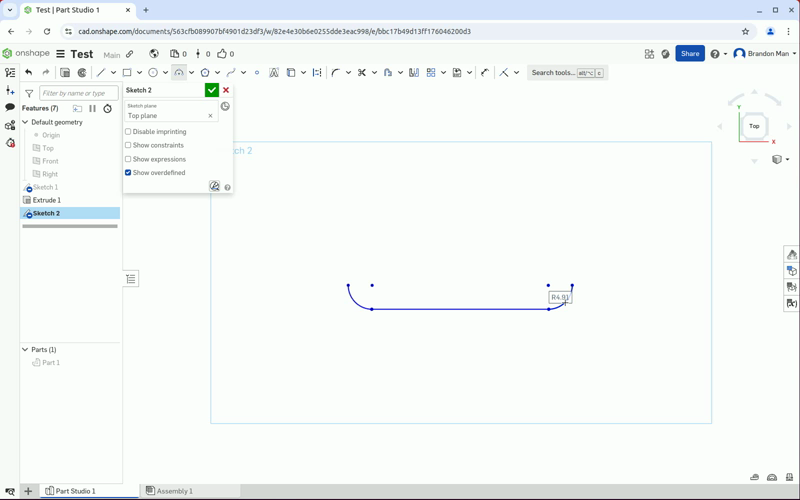
key(esc)
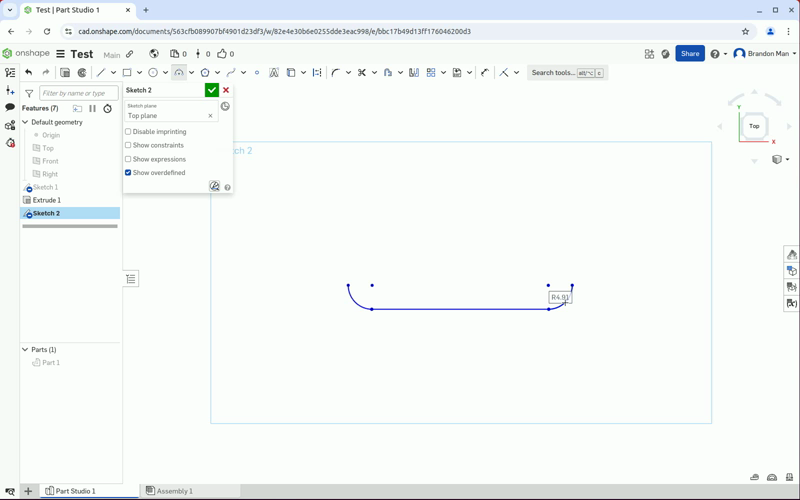
key(l)
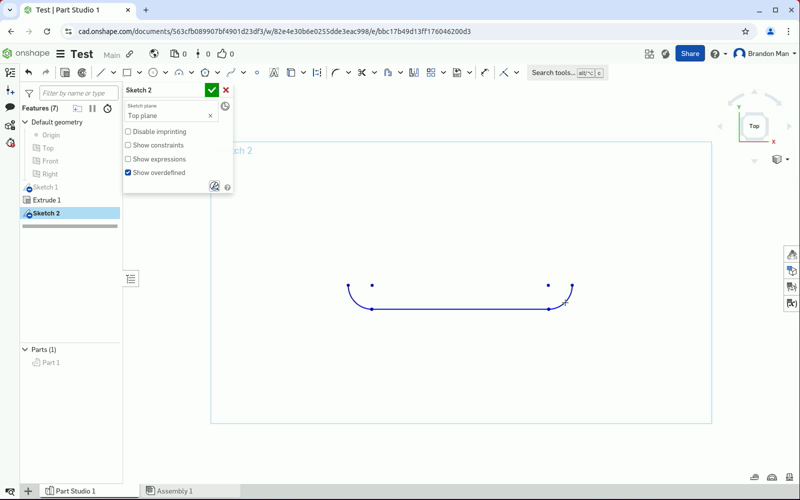
mouse_move(572, 285)
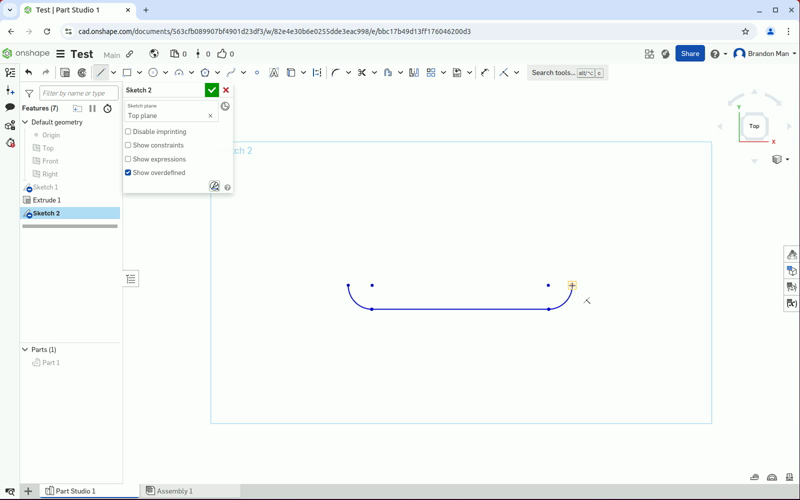
click(572, 285)
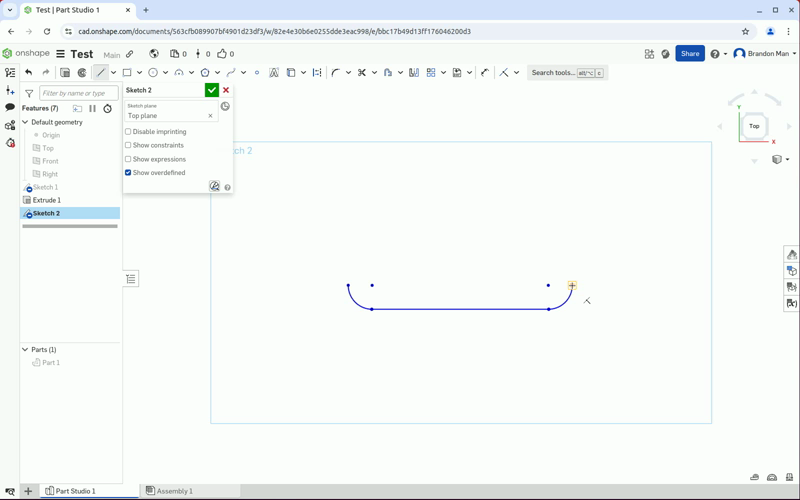
key_down(shift)
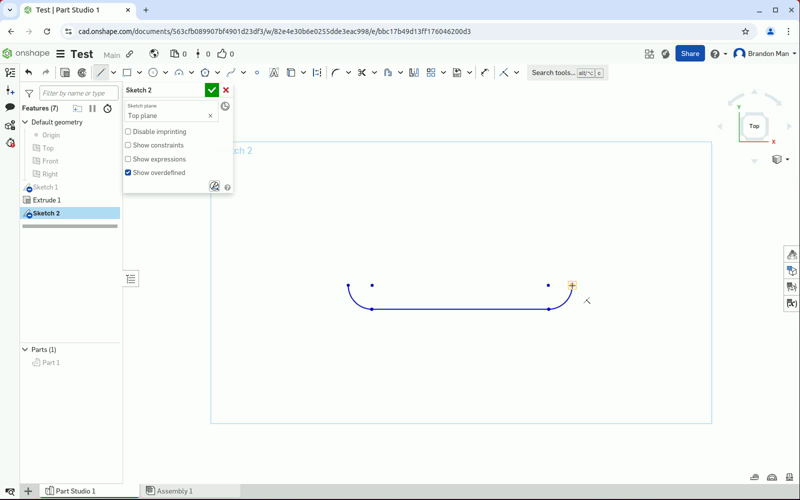
mouse_move(589, 285)
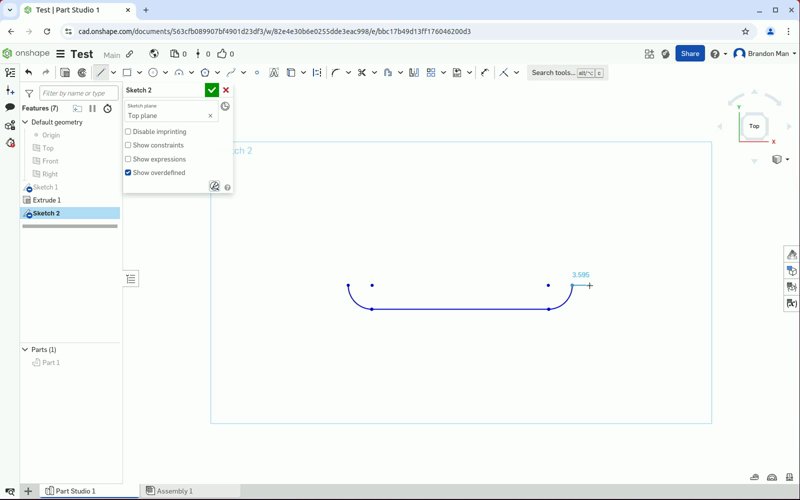
mouse_move(569, 285)
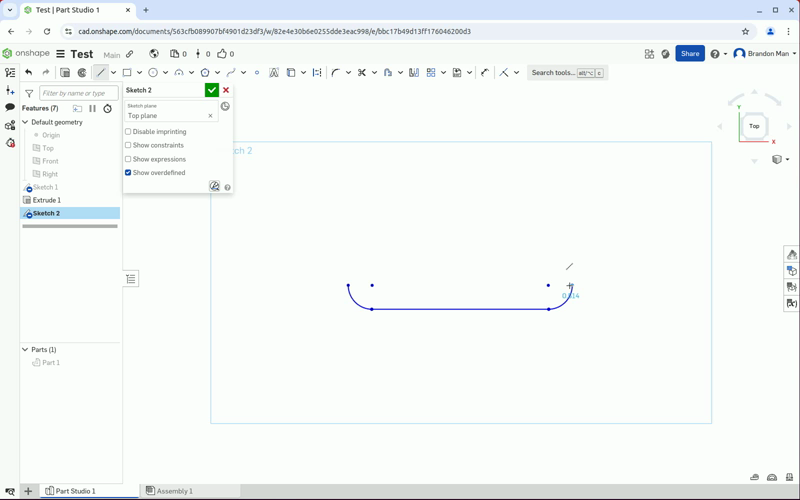
scroll(6)
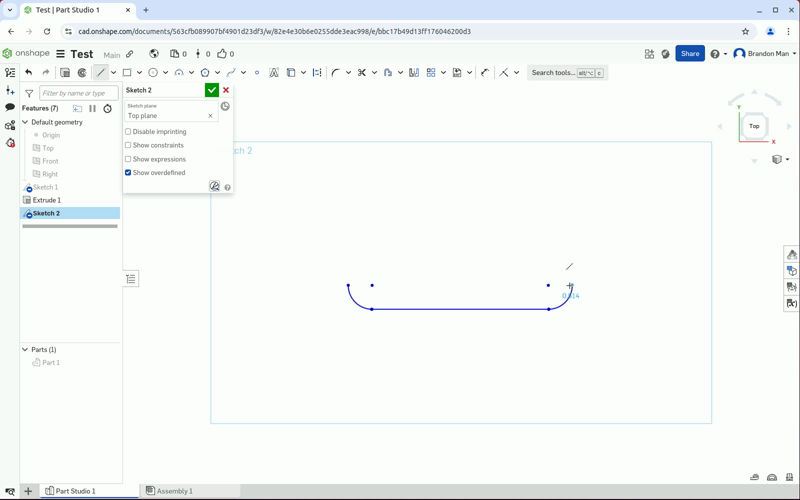
scroll(6)
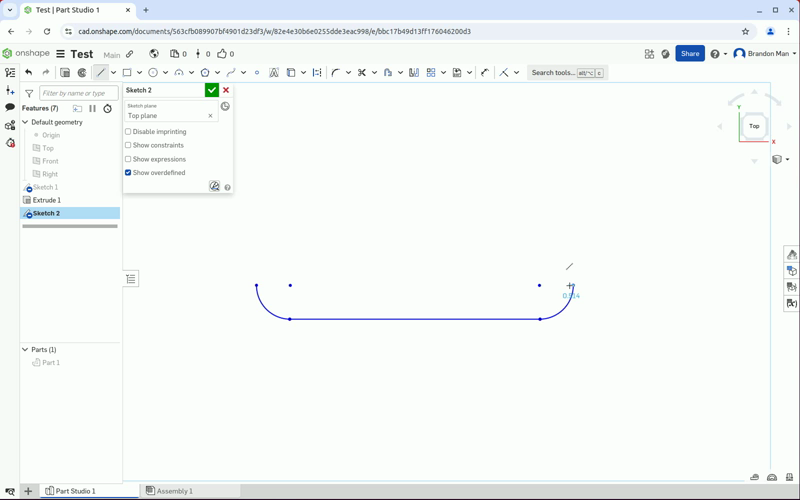
scroll(6)
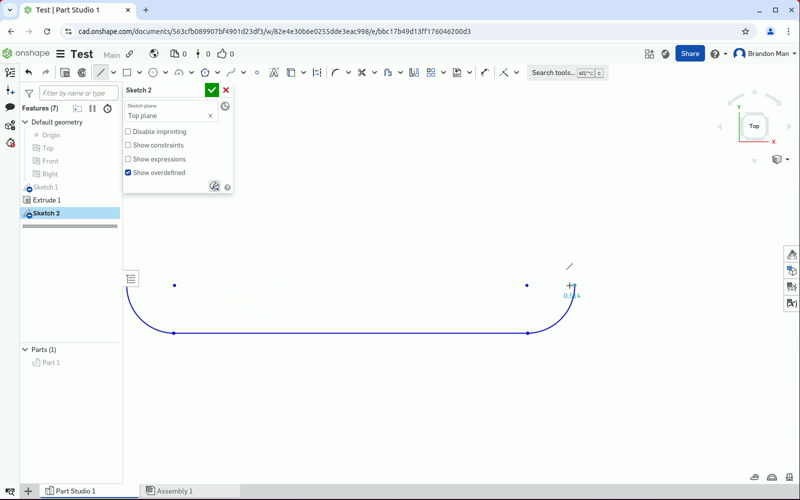
scroll(6)
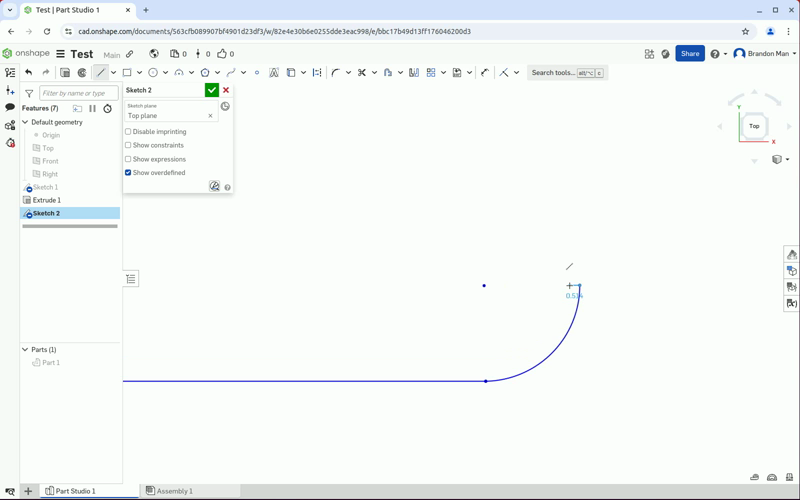
scroll(6)
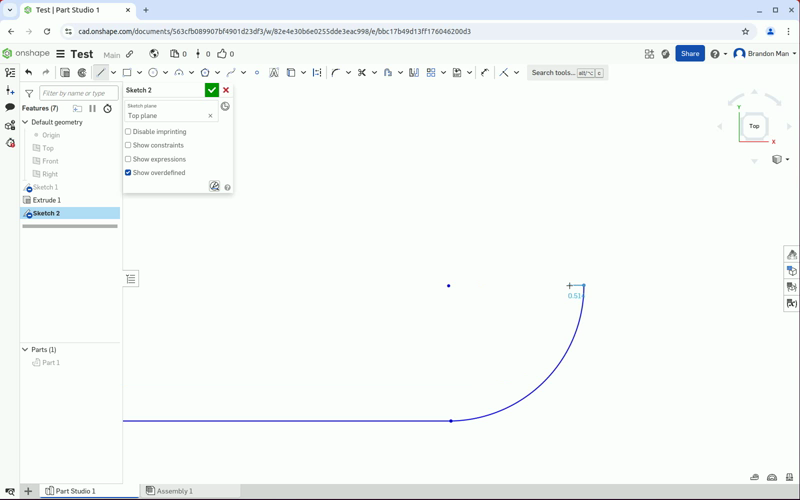
scroll(6)
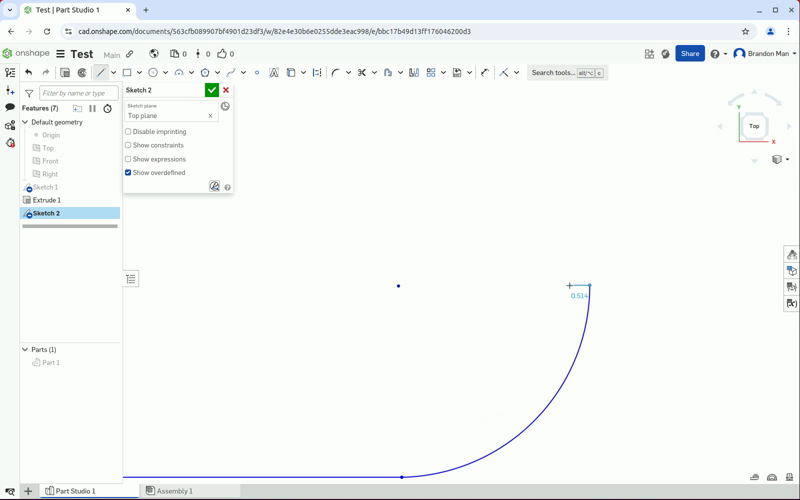
scroll(6)
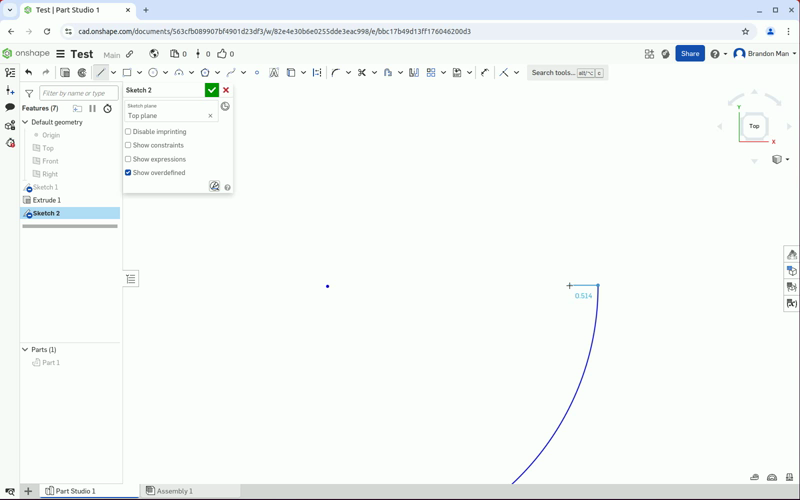
click(569, 285)
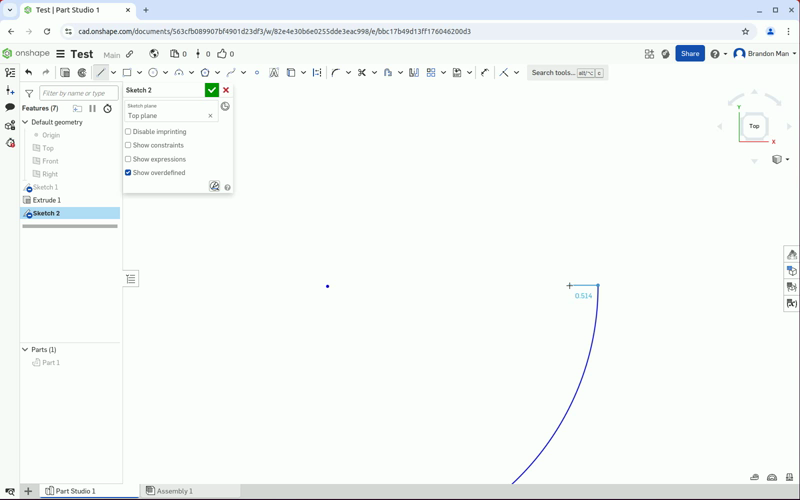
scroll(-6)
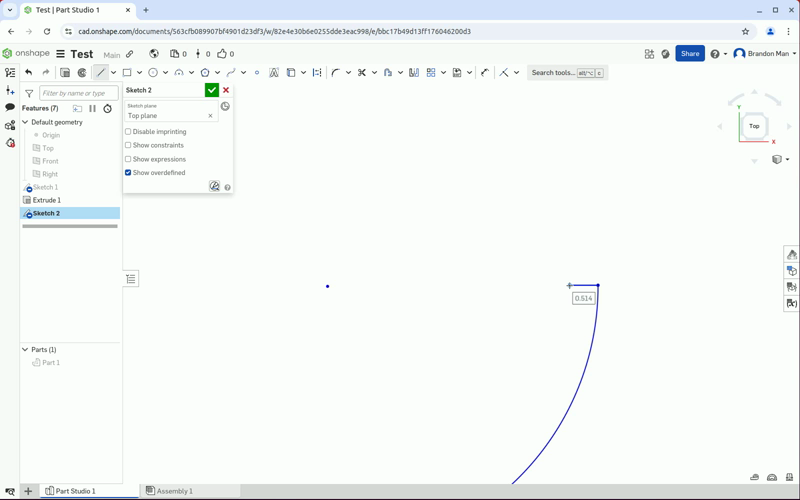
scroll(-6)
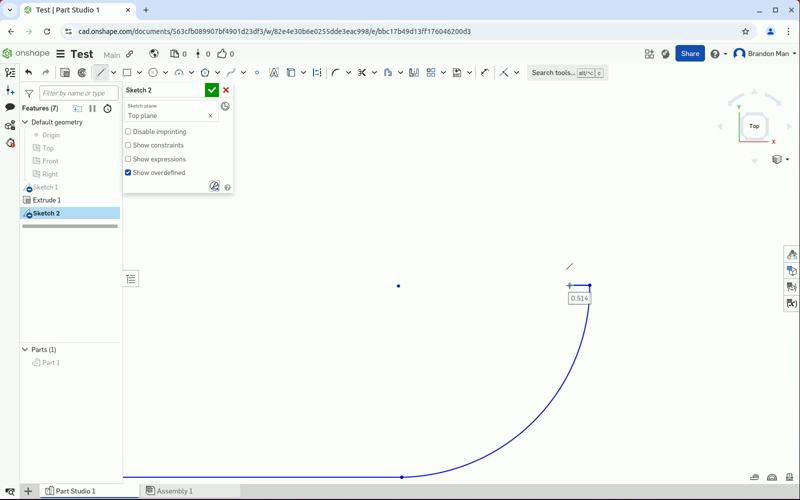
scroll(-6)
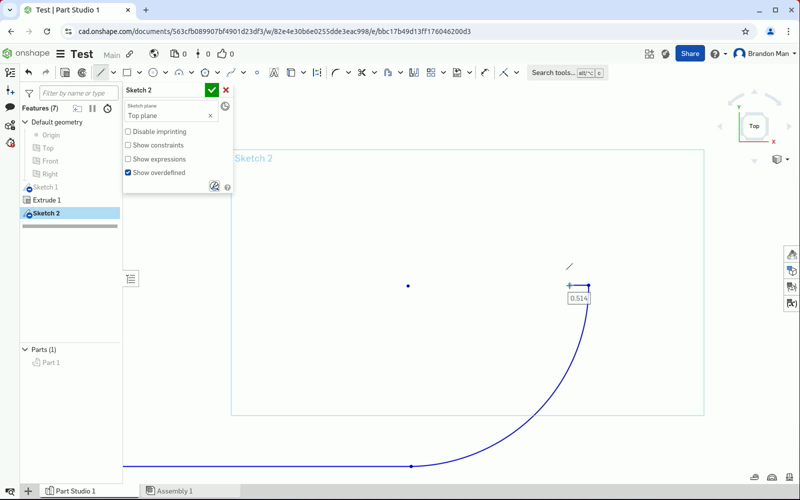
scroll(-6)
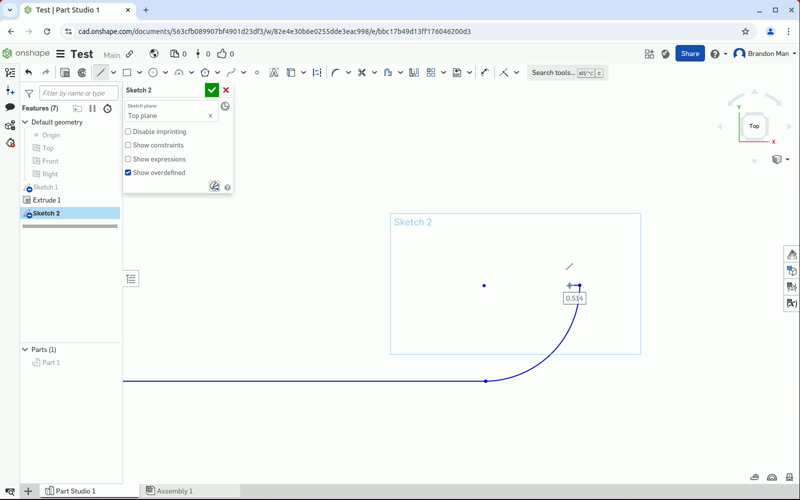
scroll(-6)
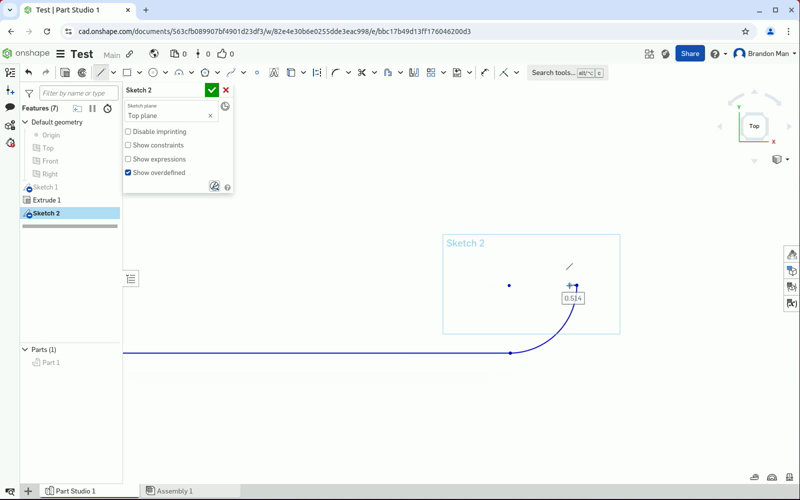
scroll(-6)
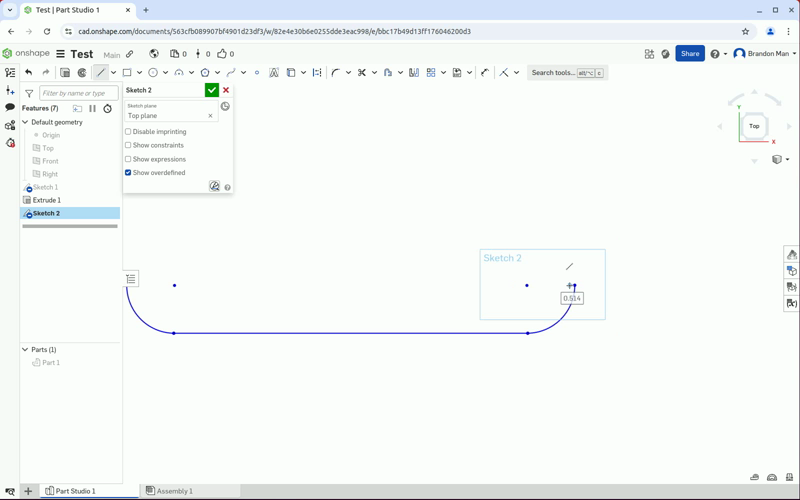
scroll(-6)
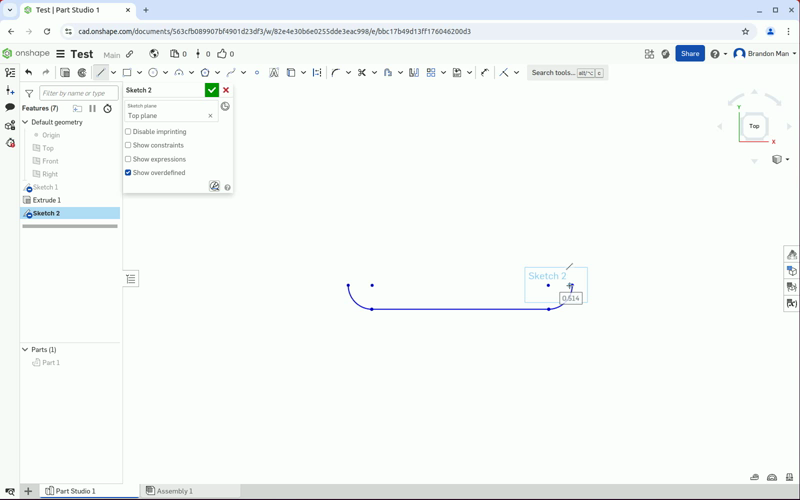
key_up(shift)
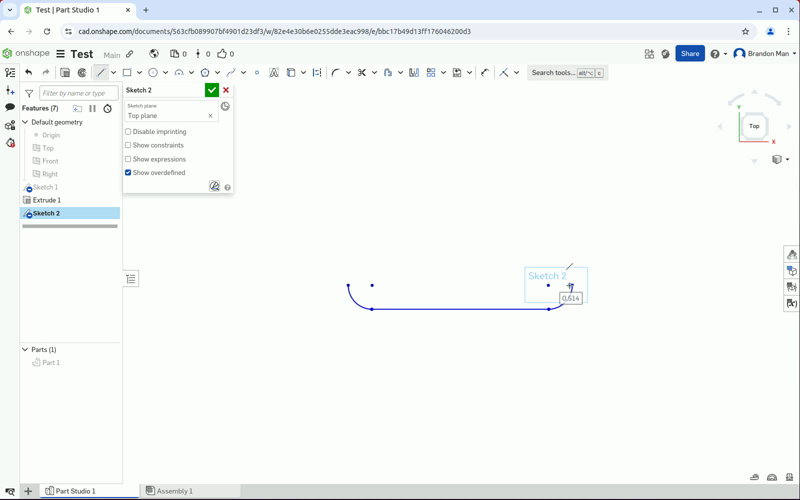
key(esc)
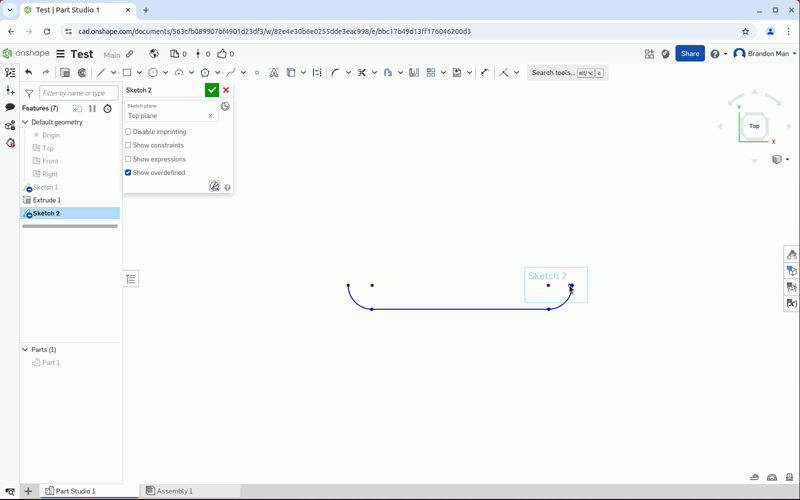
key(a)
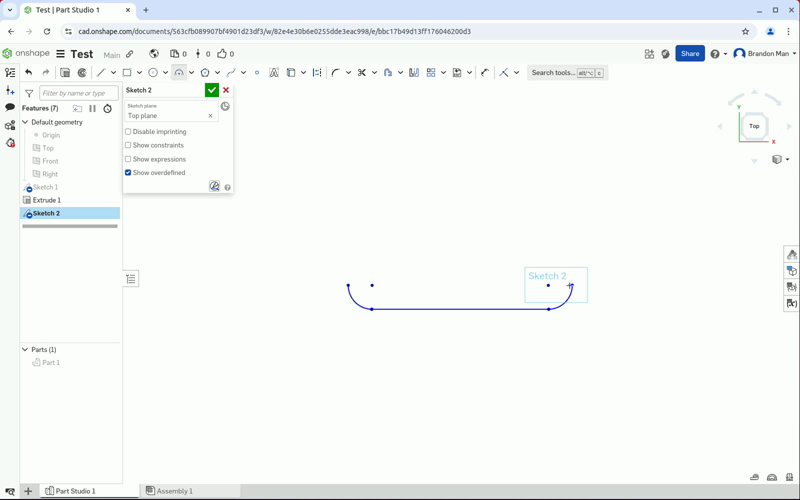
mouse_move(569, 285)
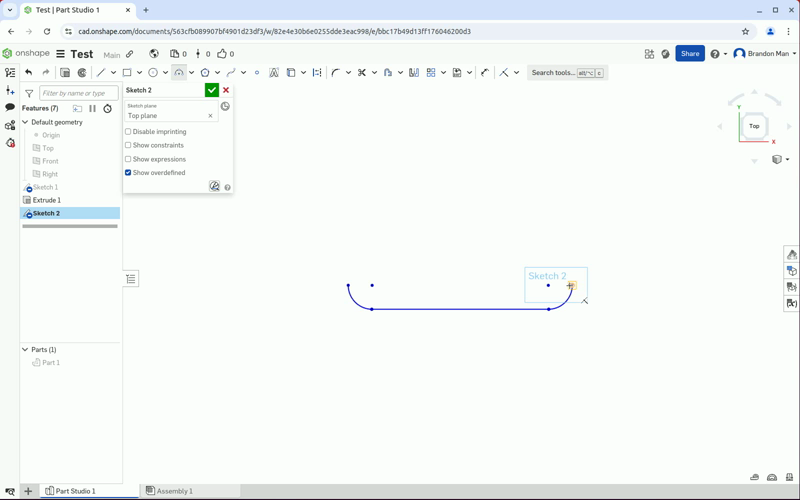
scroll(6)
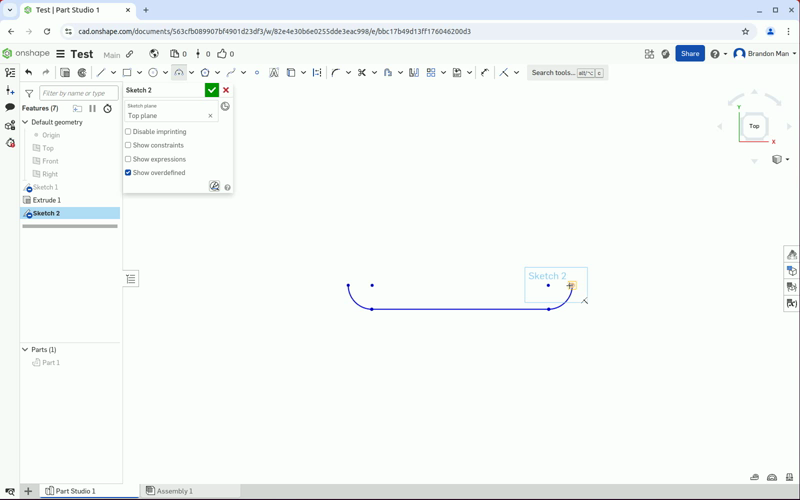
scroll(6)
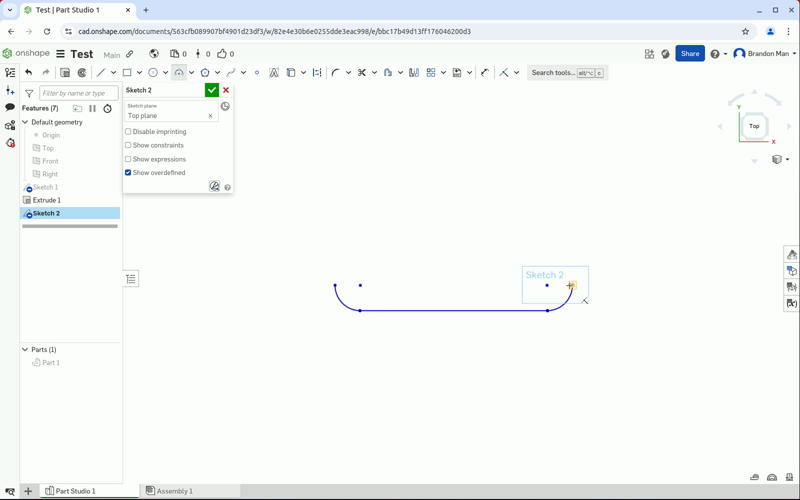
scroll(6)
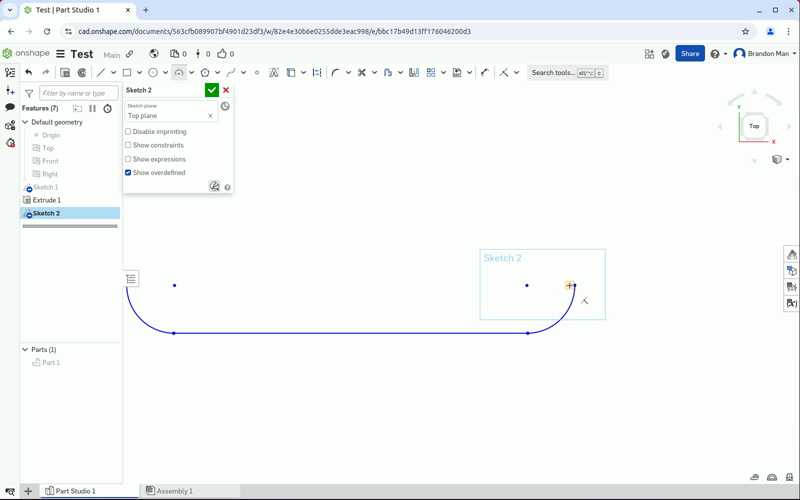
scroll(6)
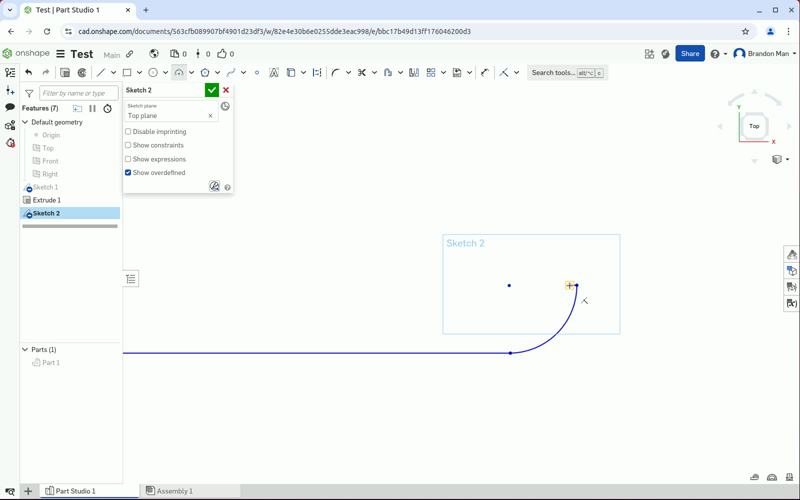
scroll(6)
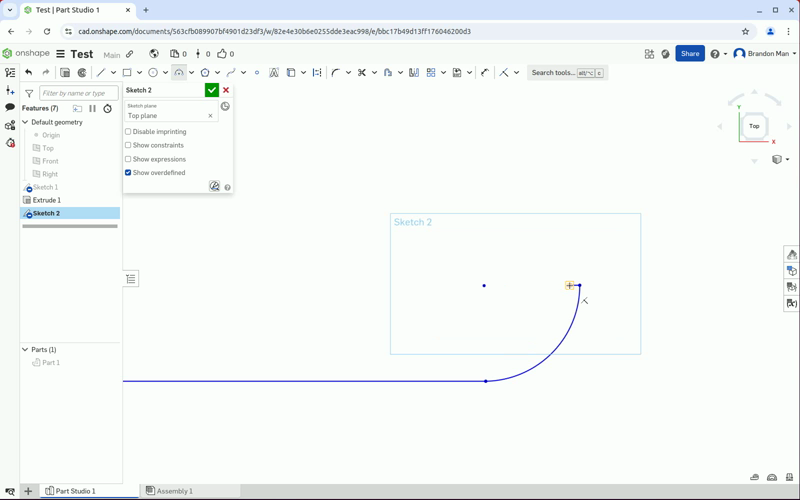
scroll(6)
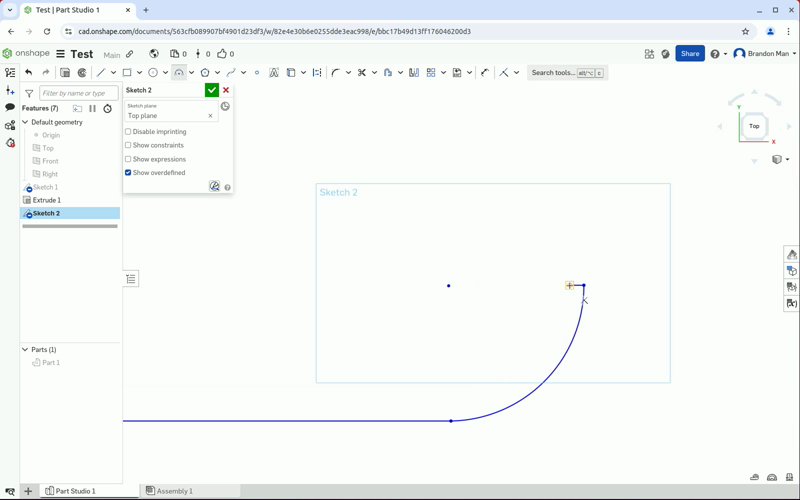
scroll(6)
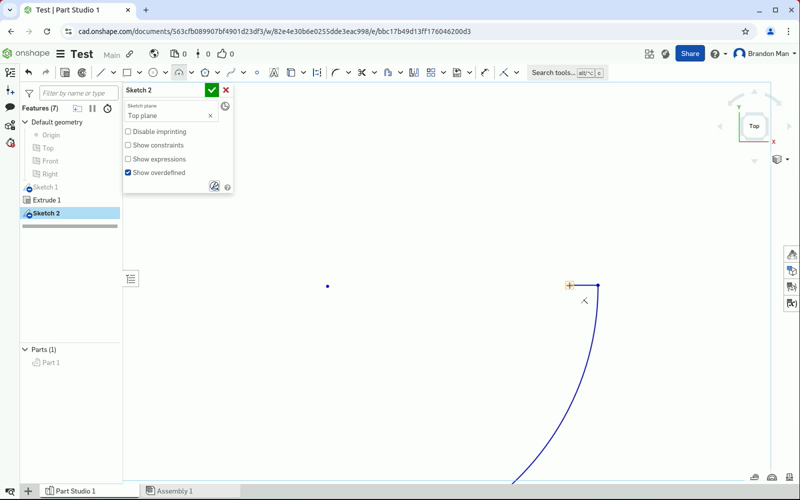
click(569, 285)
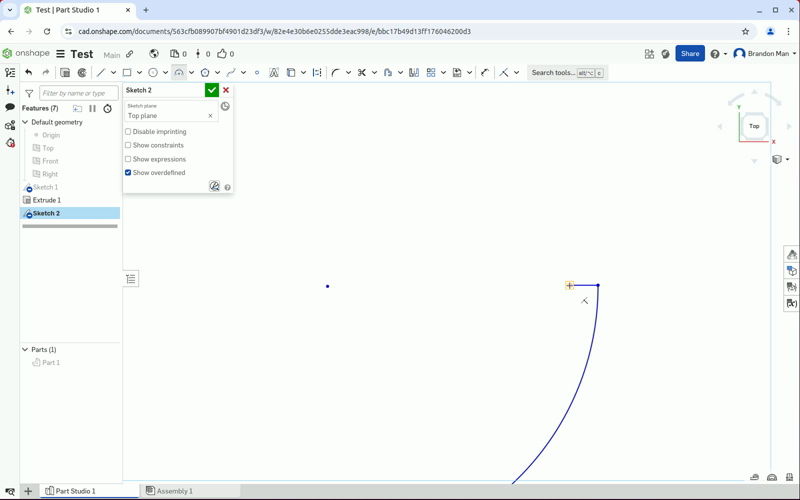
scroll(-6)
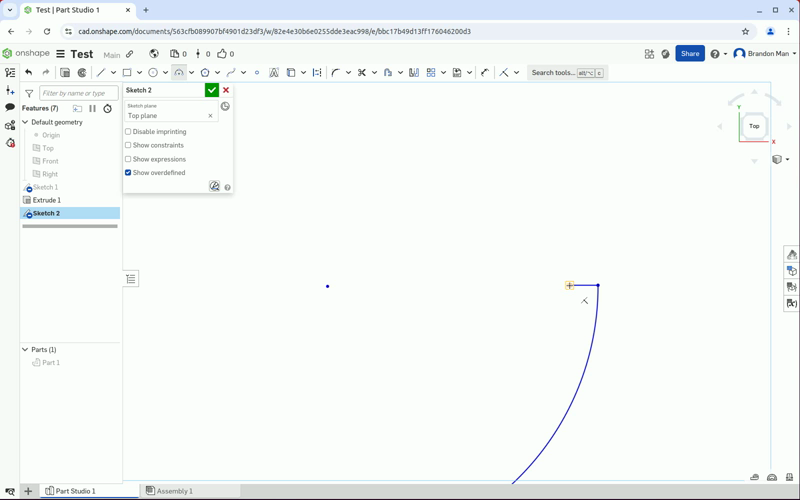
scroll(-6)
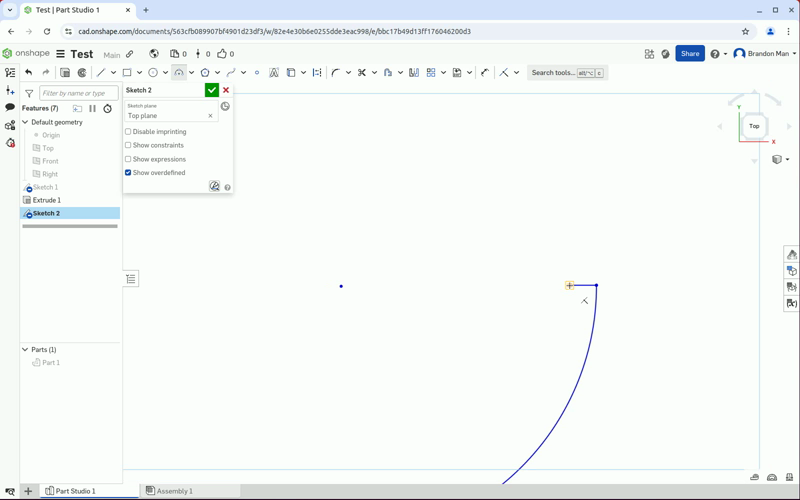
scroll(-6)
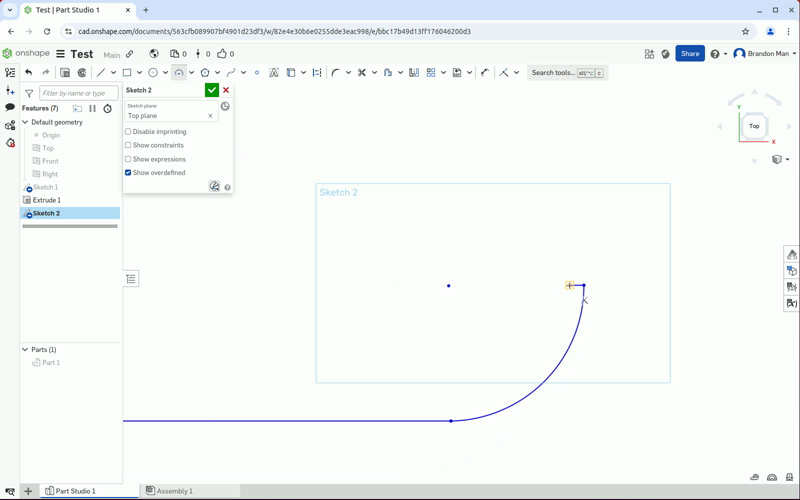
scroll(-6)
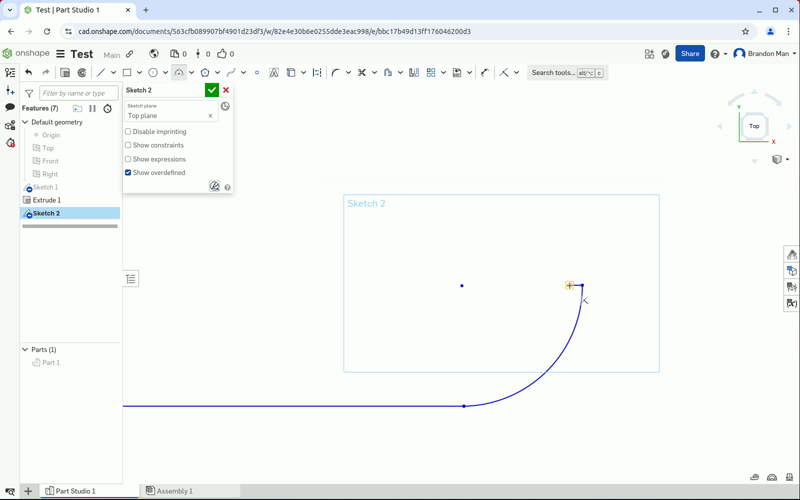
scroll(-6)
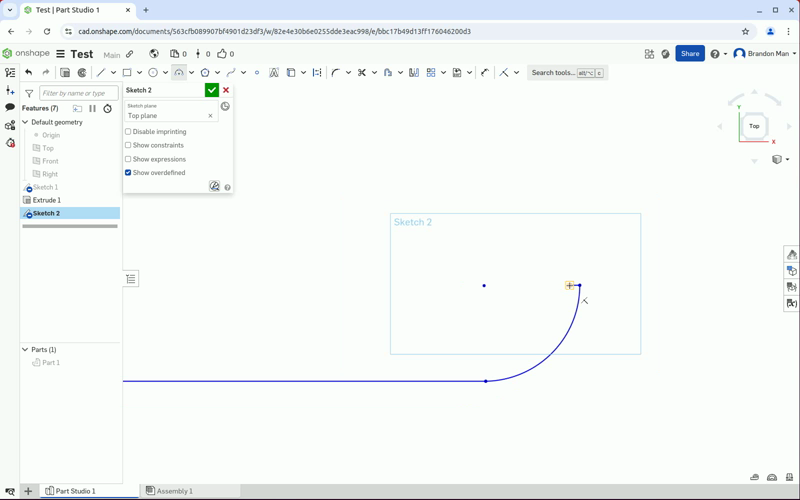
scroll(-6)
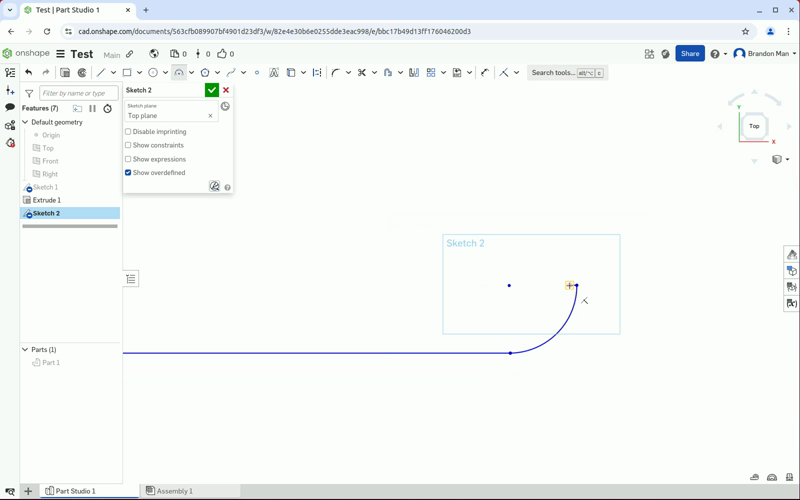
scroll(-6)
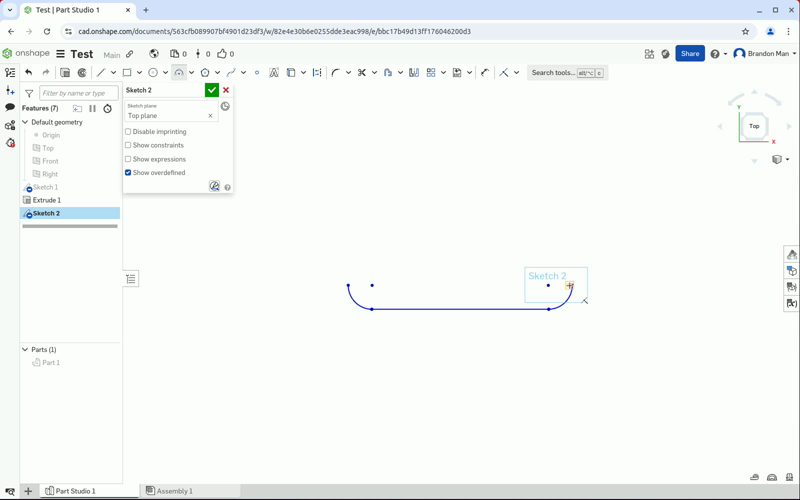
key_down(shift)
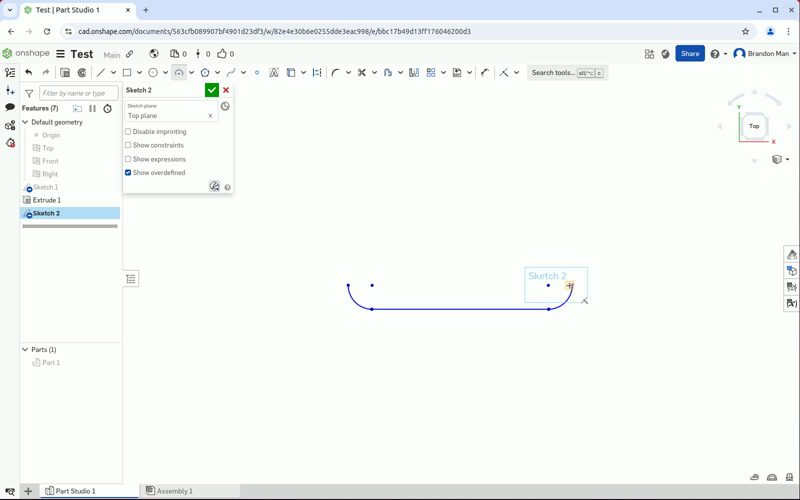
mouse_move(548, 306)
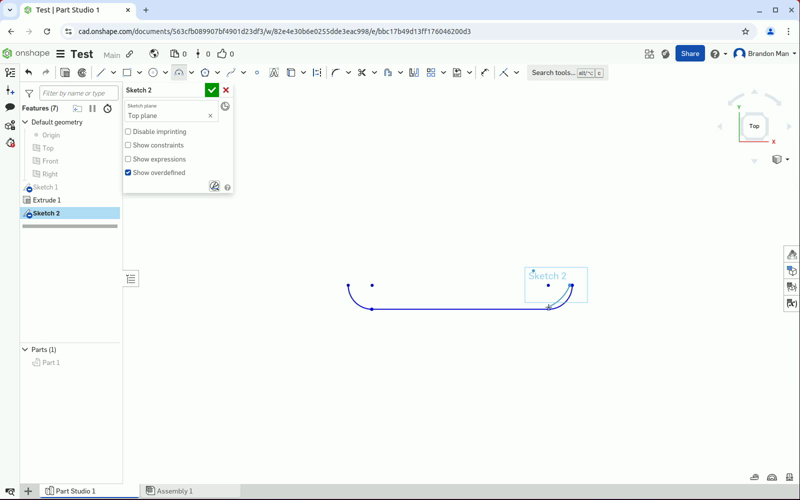
scroll(6)
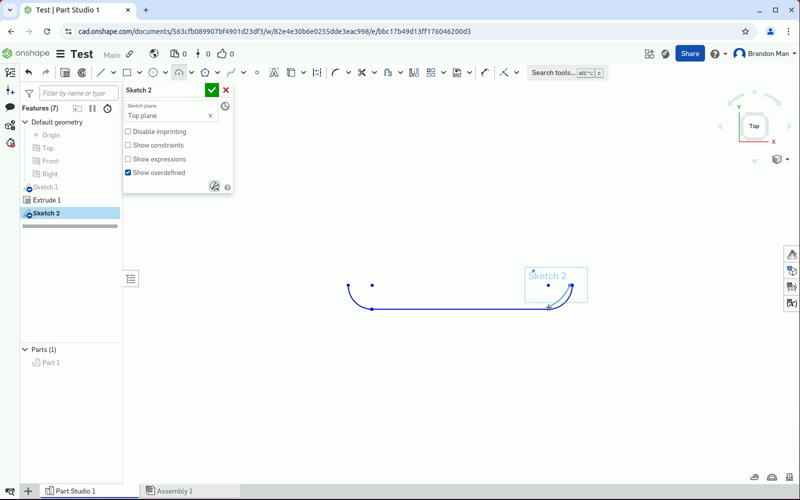
scroll(6)
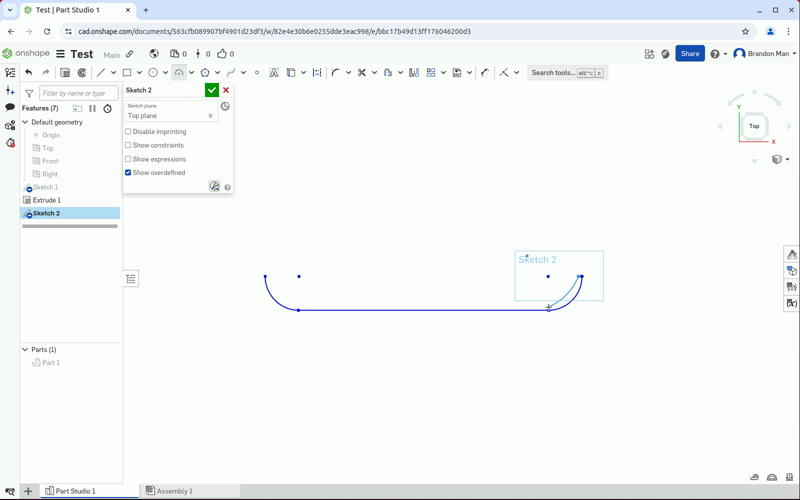
scroll(6)
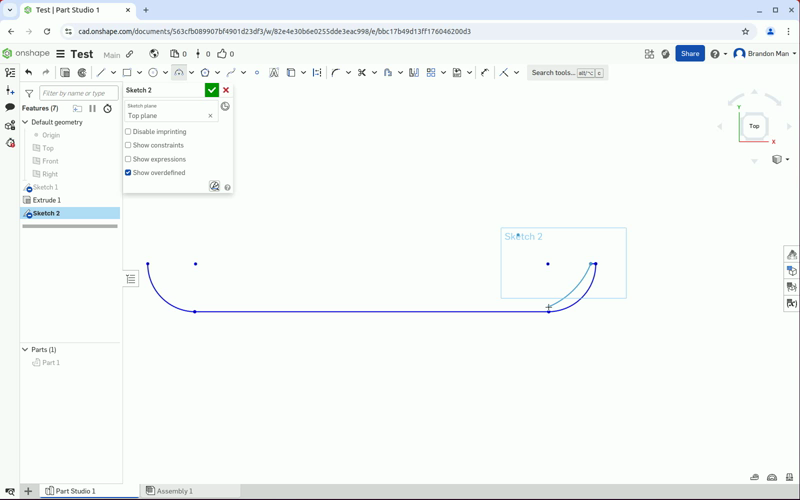
scroll(6)
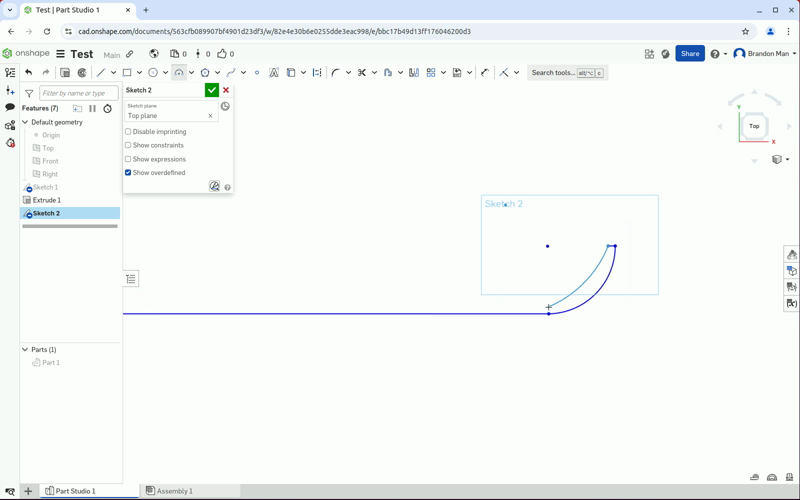
scroll(6)
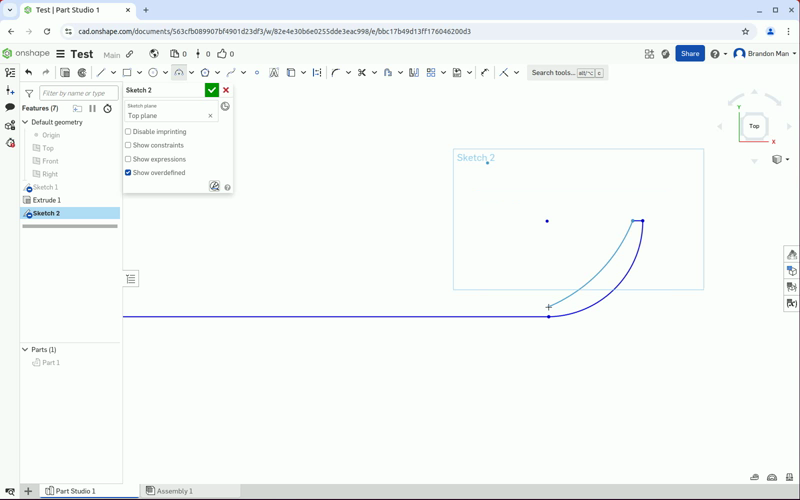
scroll(6)
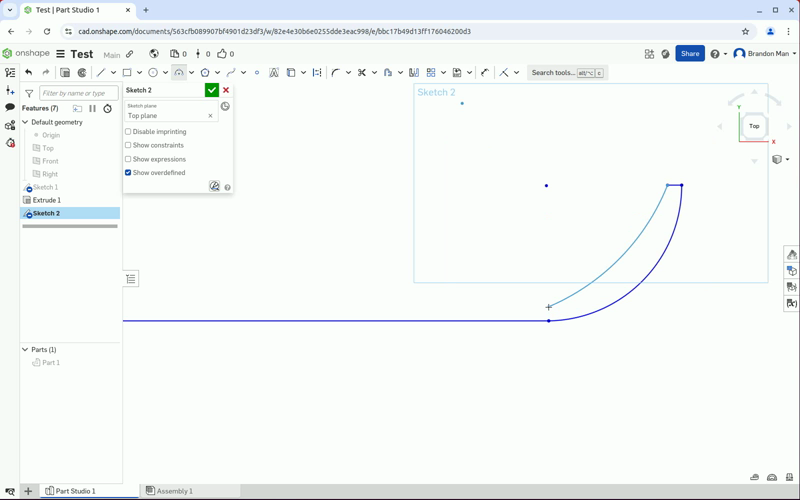
scroll(6)
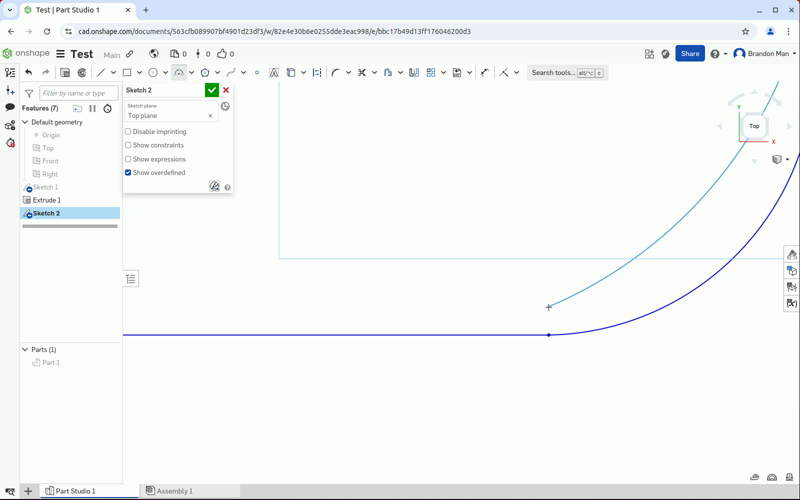
click(548, 306)
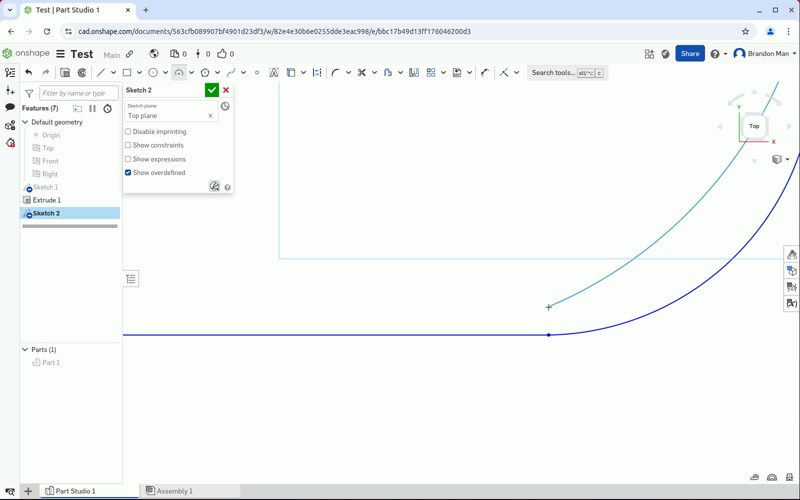
scroll(-6)
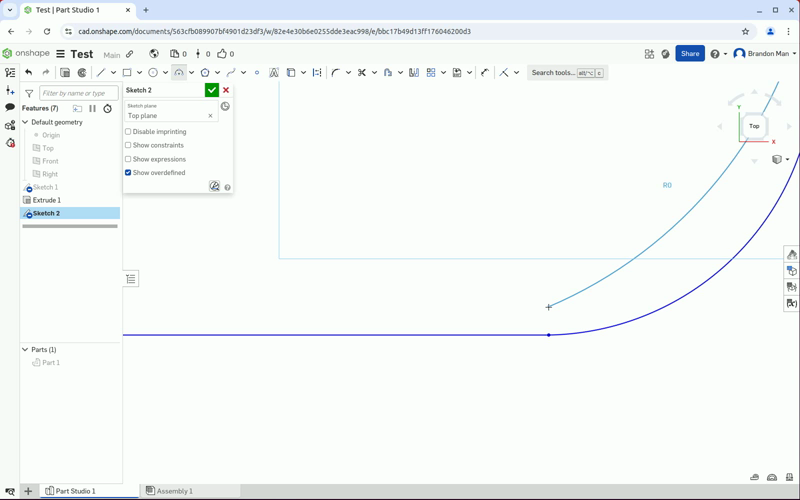
scroll(-6)
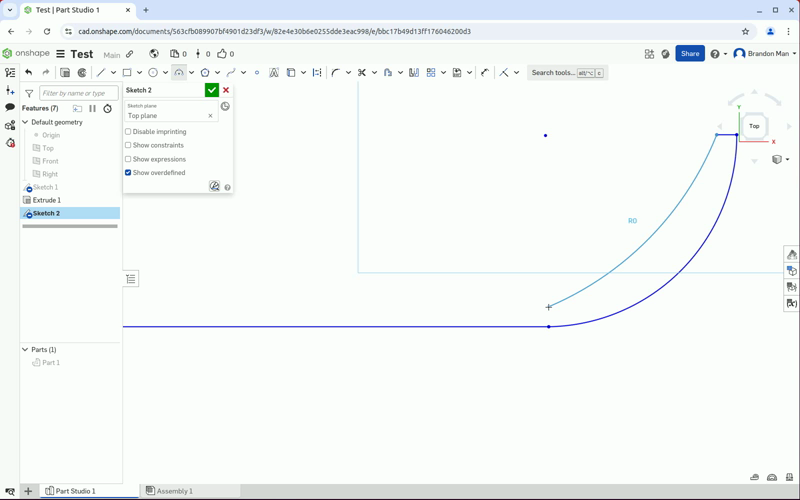
scroll(-6)
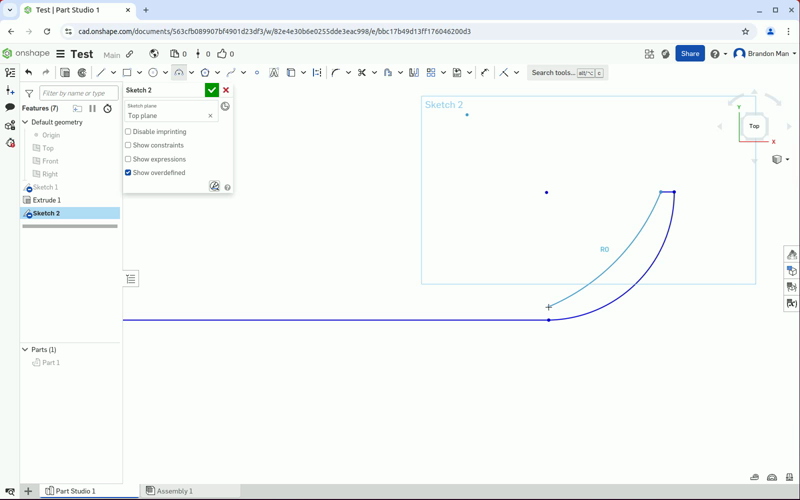
scroll(-6)
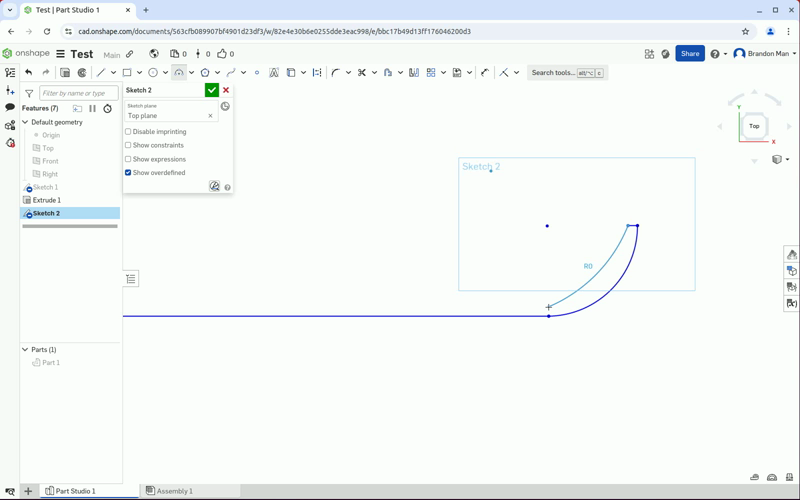
scroll(-6)
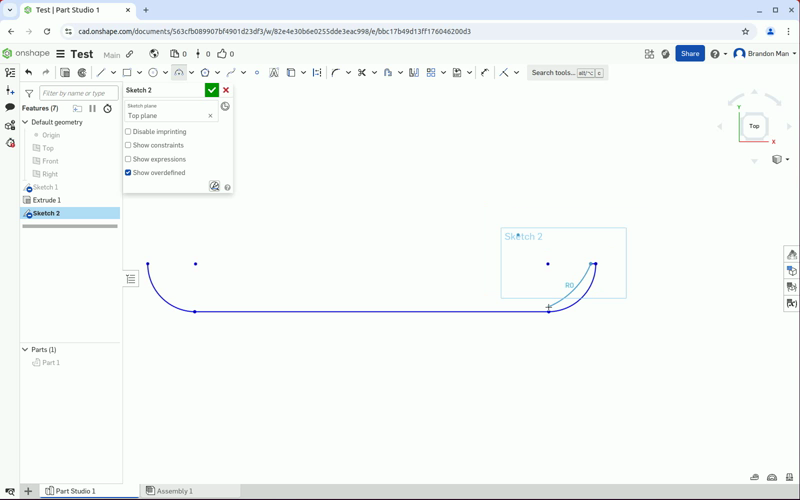
scroll(-6)
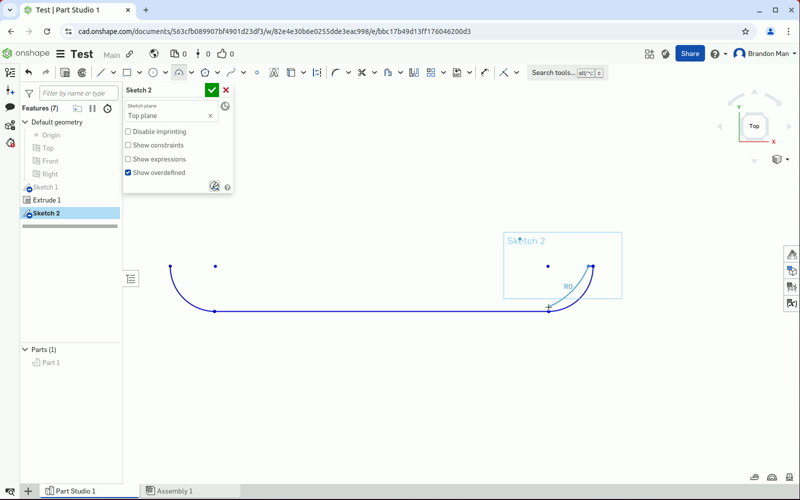
scroll(-6)
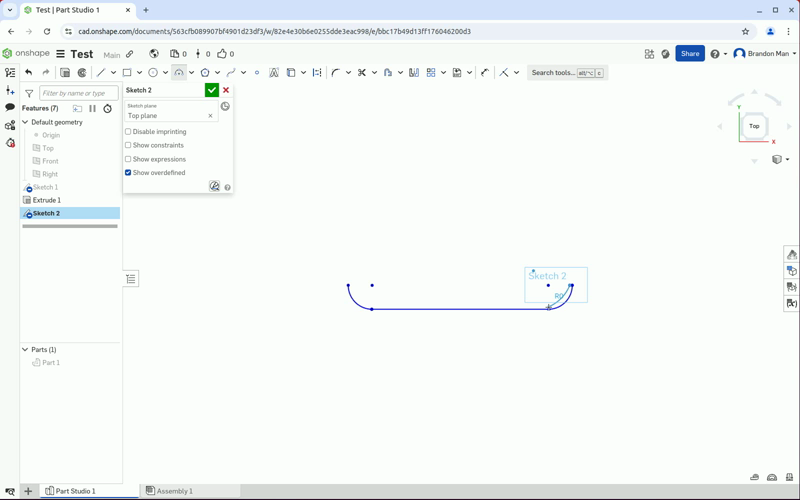
mouse_move(563, 300)
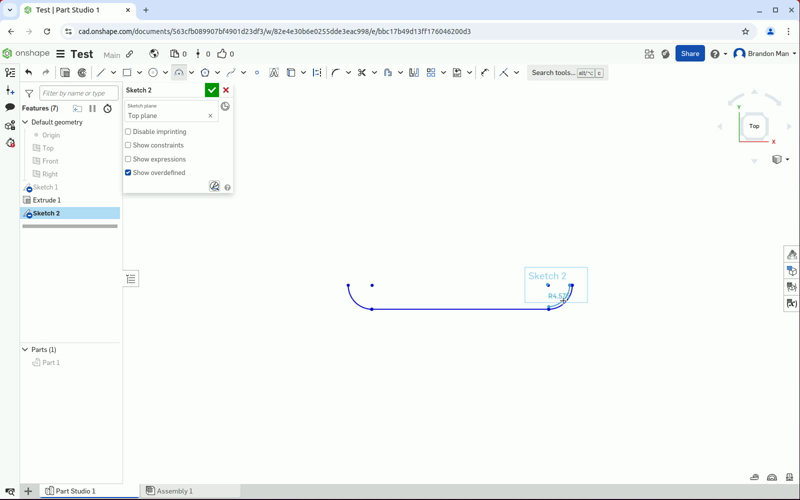
scroll(6)
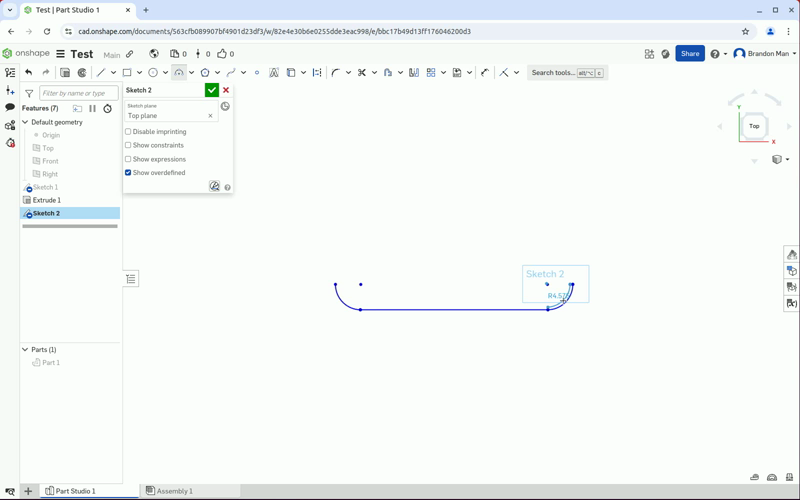
scroll(6)
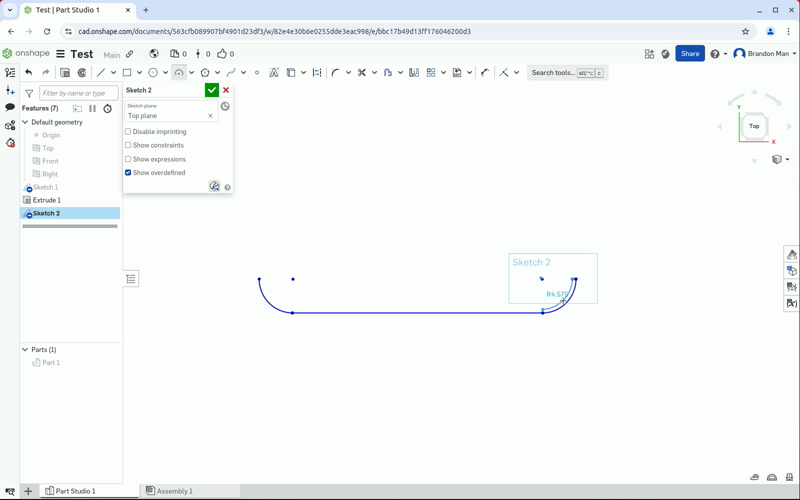
scroll(6)
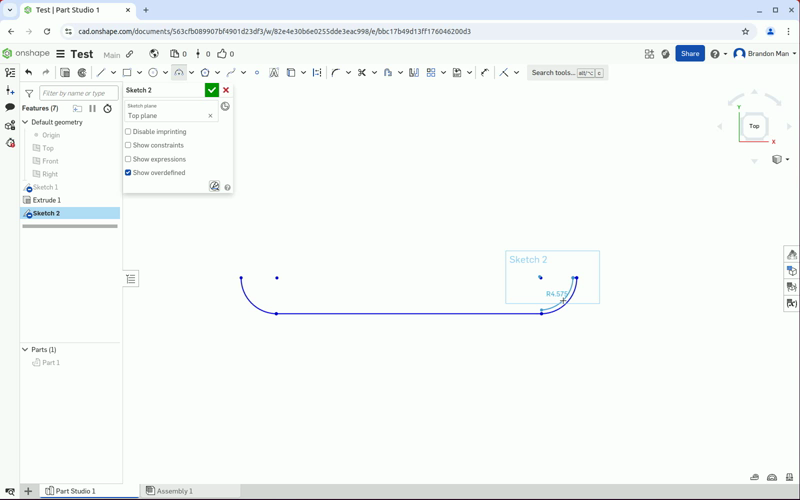
scroll(6)
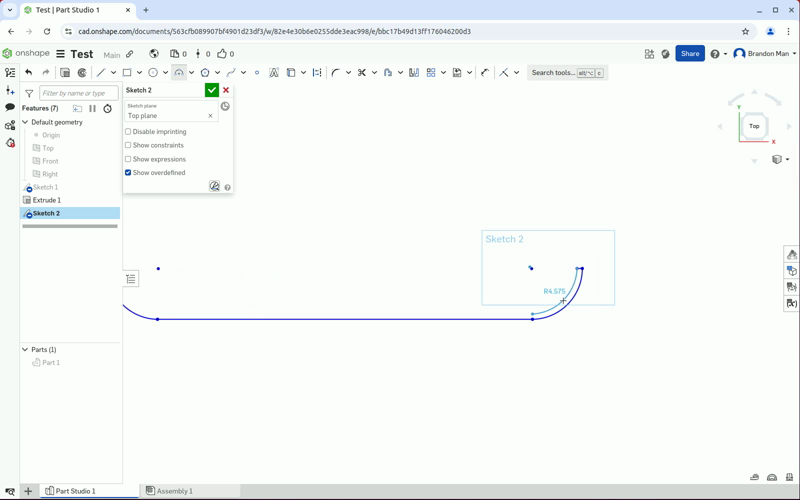
scroll(6)
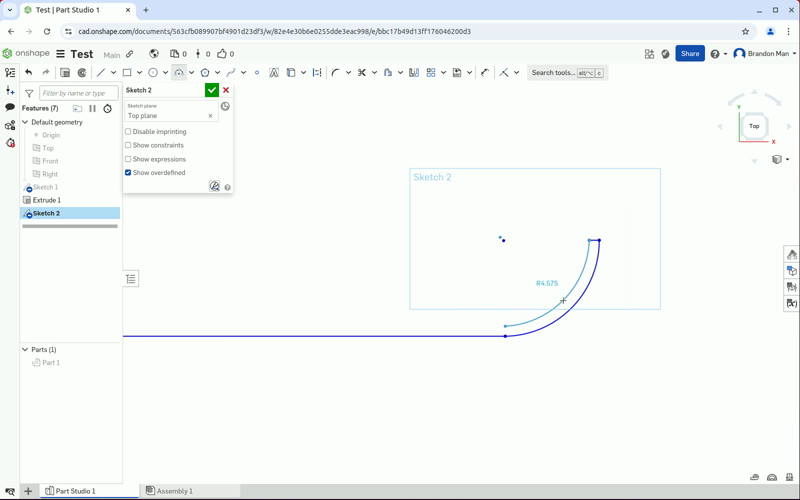
scroll(6)
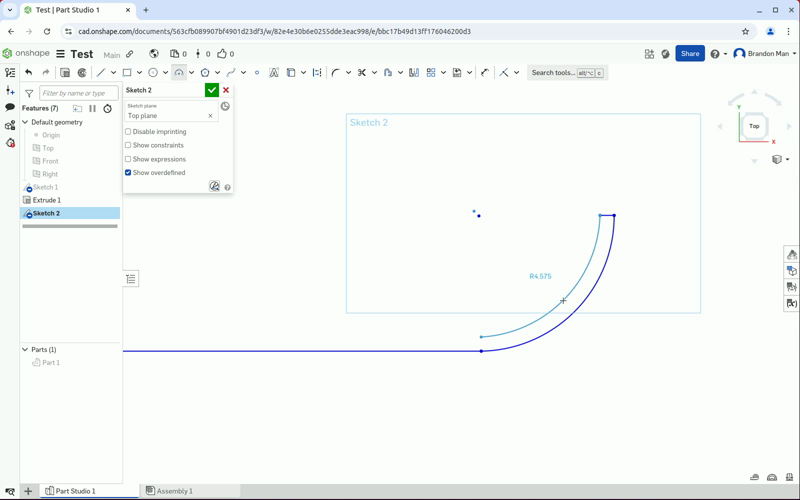
scroll(6)
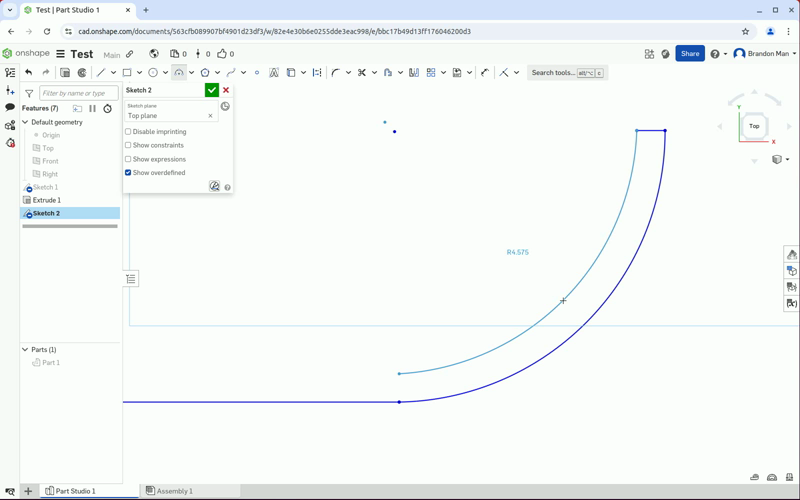
click(563, 300)
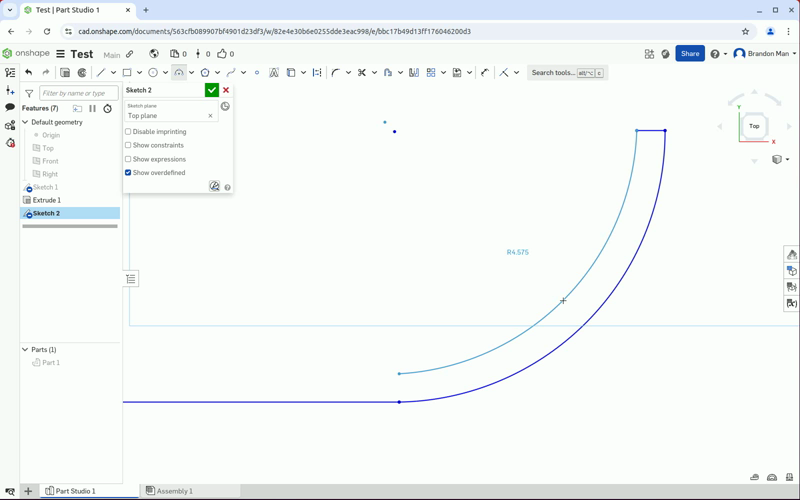
scroll(-6)
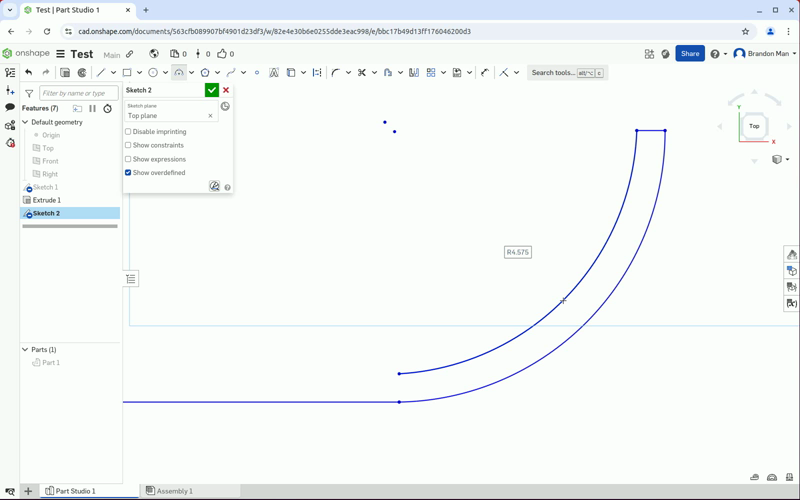
scroll(-6)
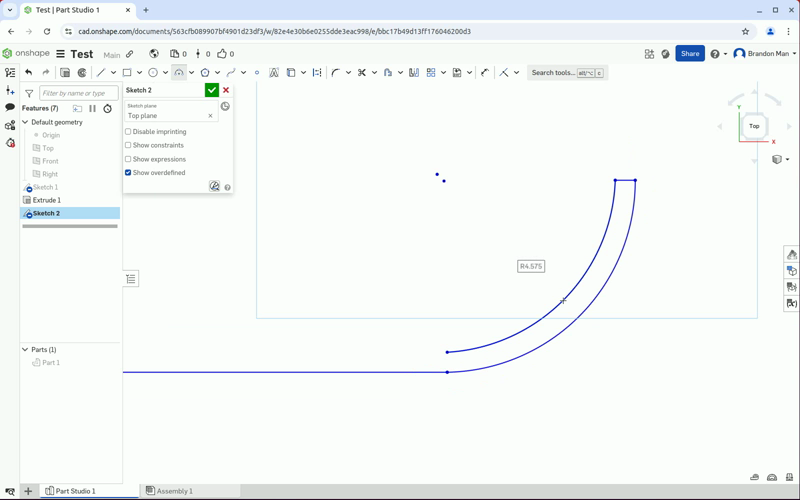
scroll(-6)
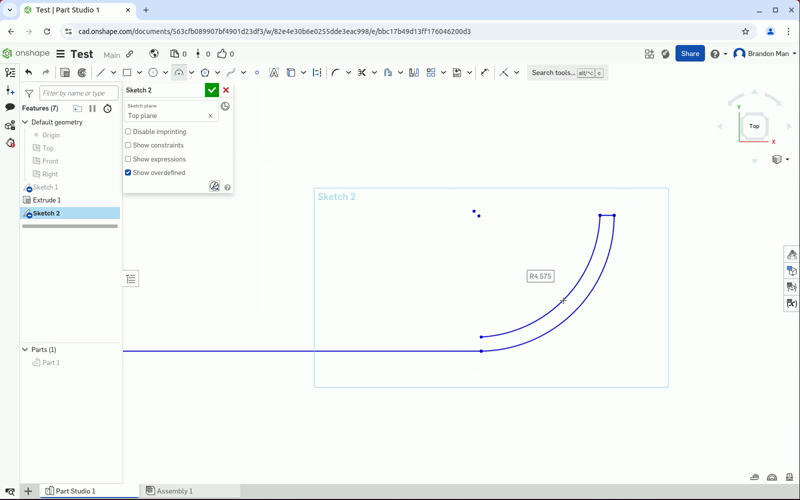
scroll(-6)
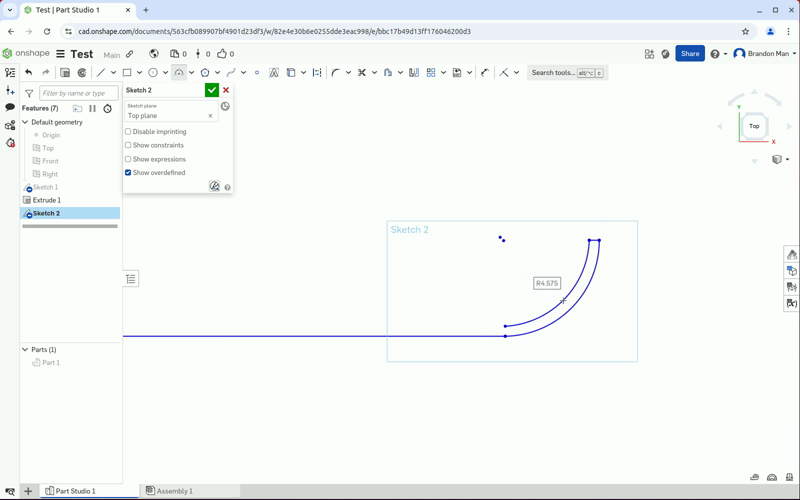
scroll(-6)
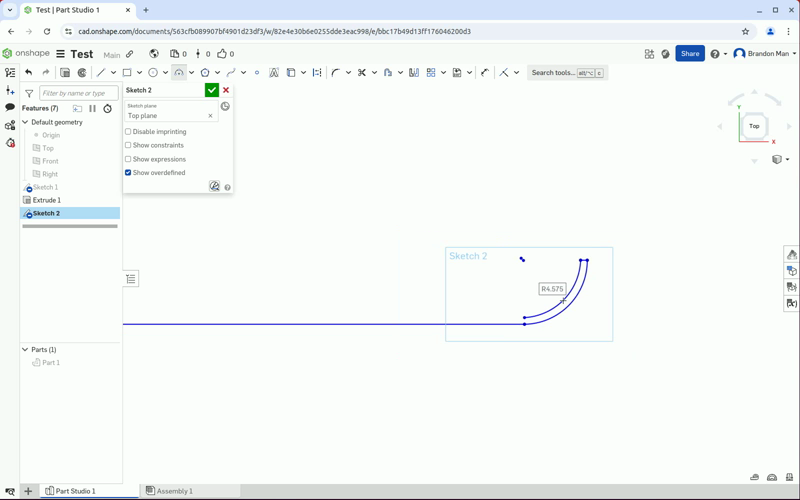
scroll(-6)
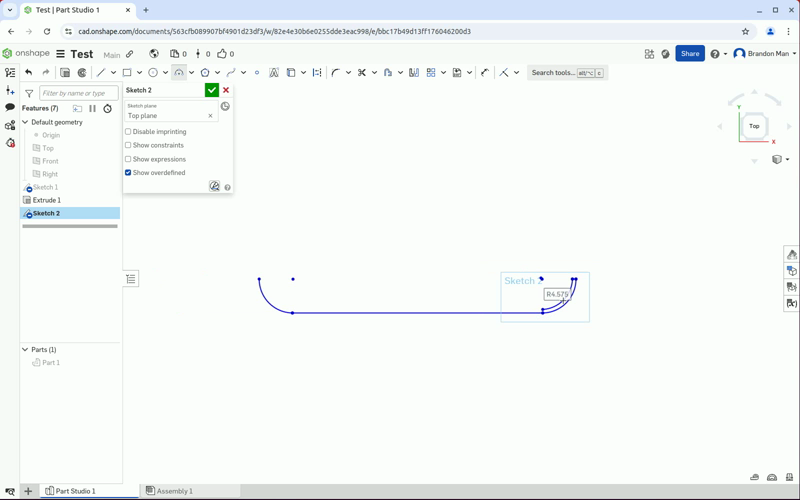
scroll(-6)
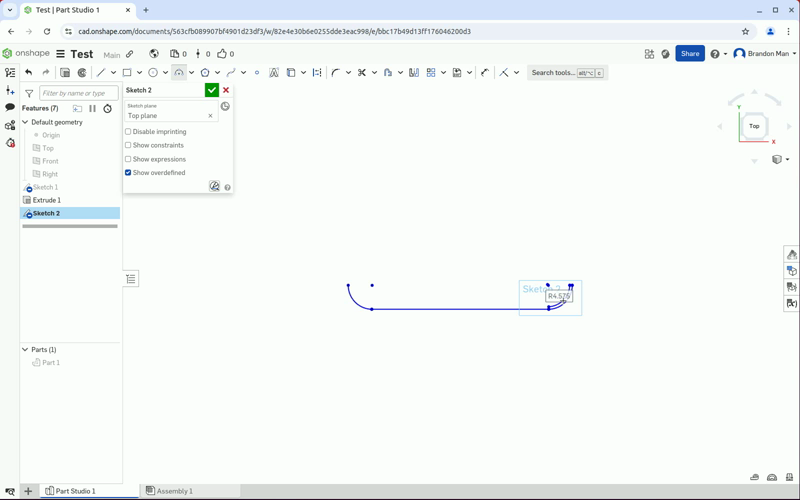
key_up(shift)
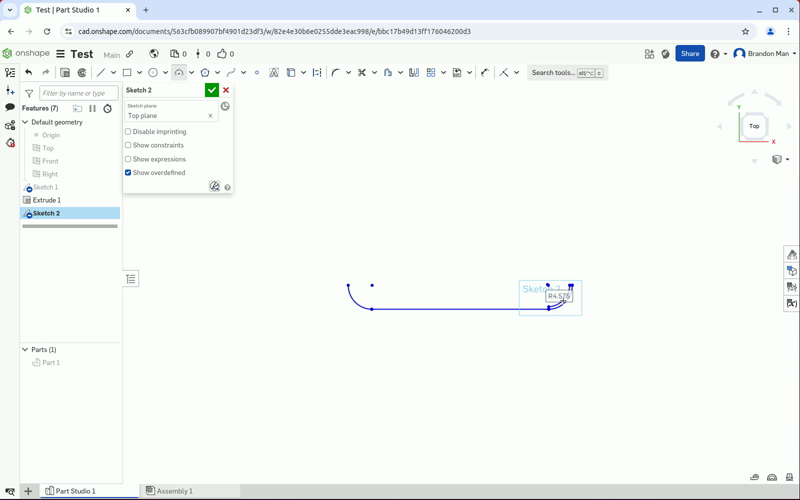
key(esc)
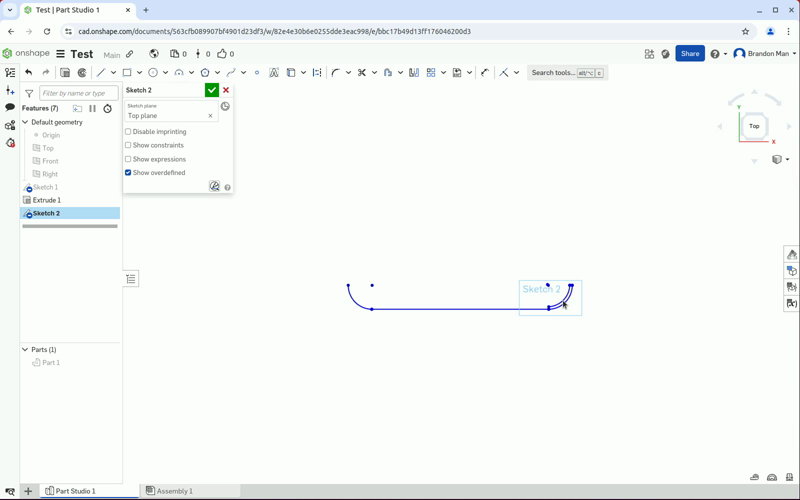
key(l)
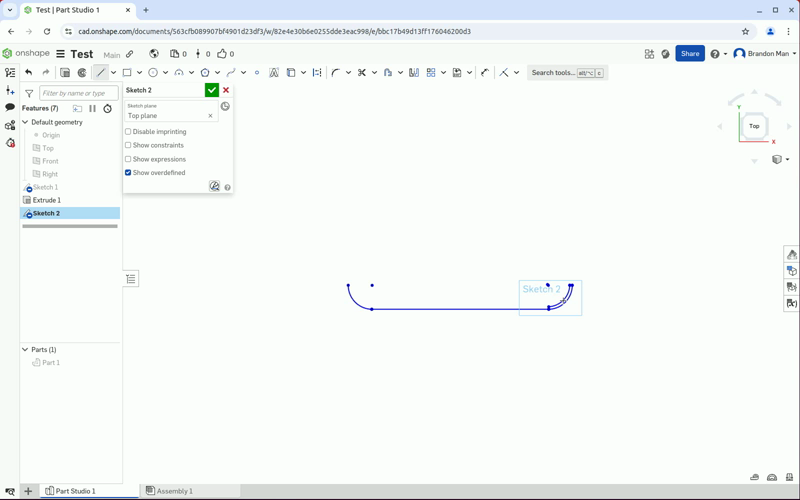
mouse_move(548, 306)
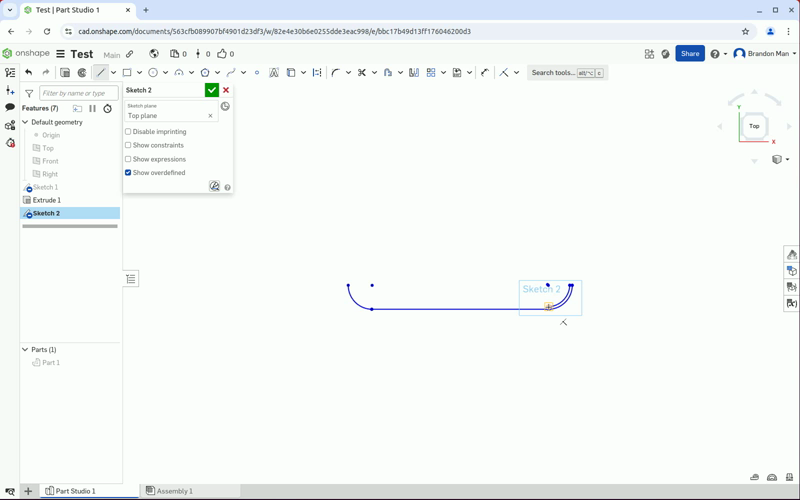
scroll(6)
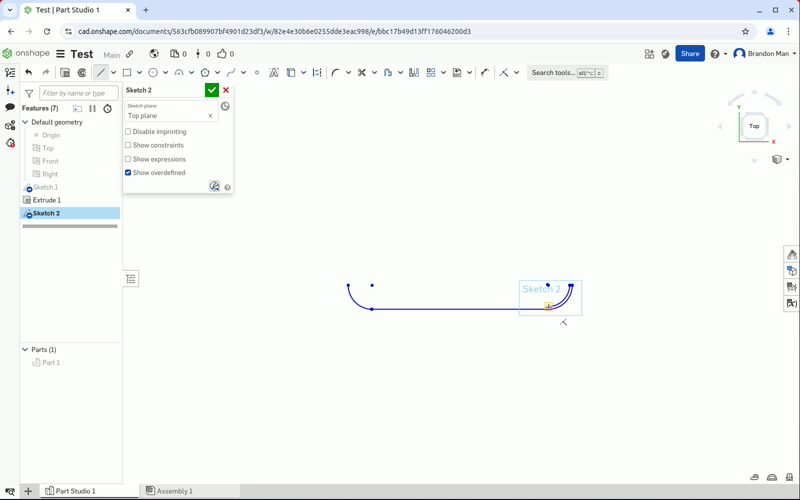
scroll(6)
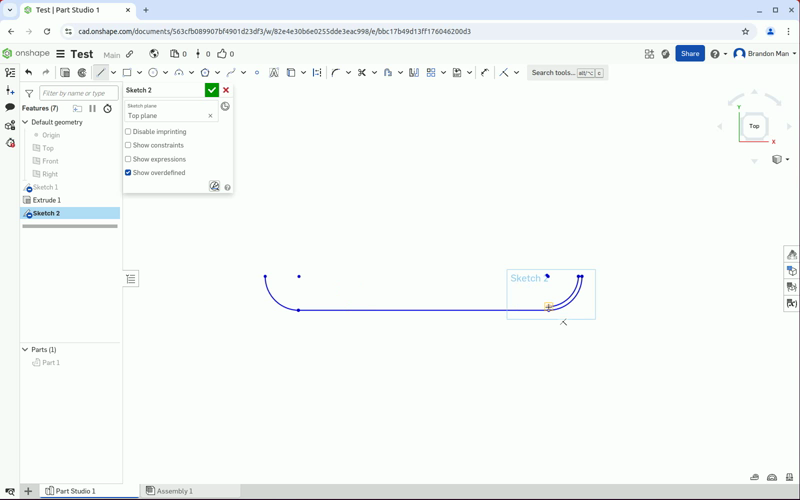
scroll(6)
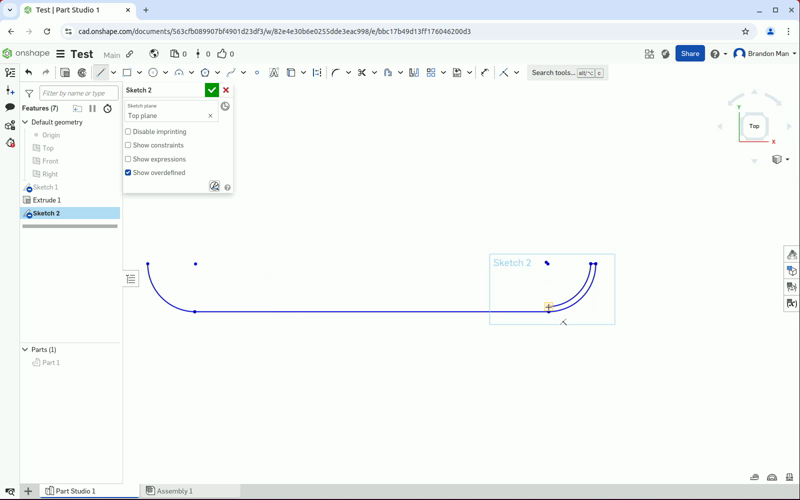
scroll(6)
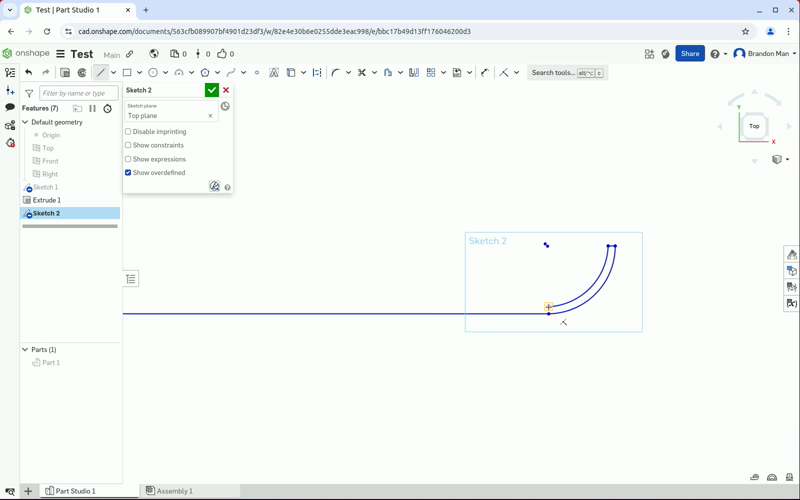
scroll(6)
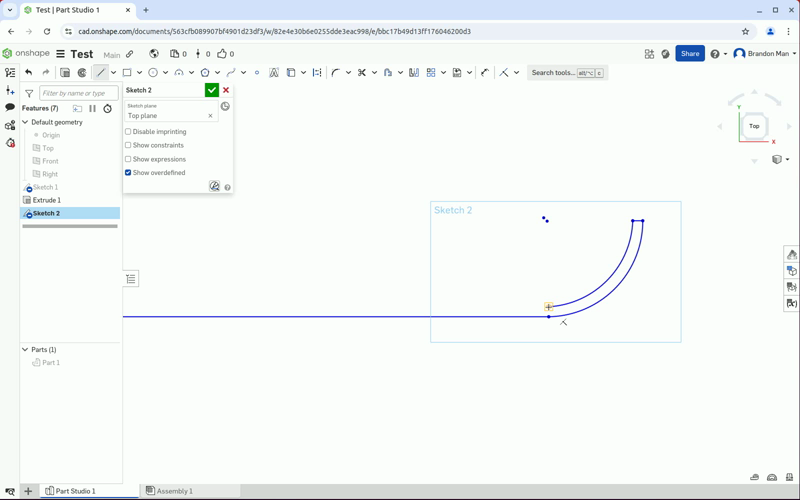
scroll(6)
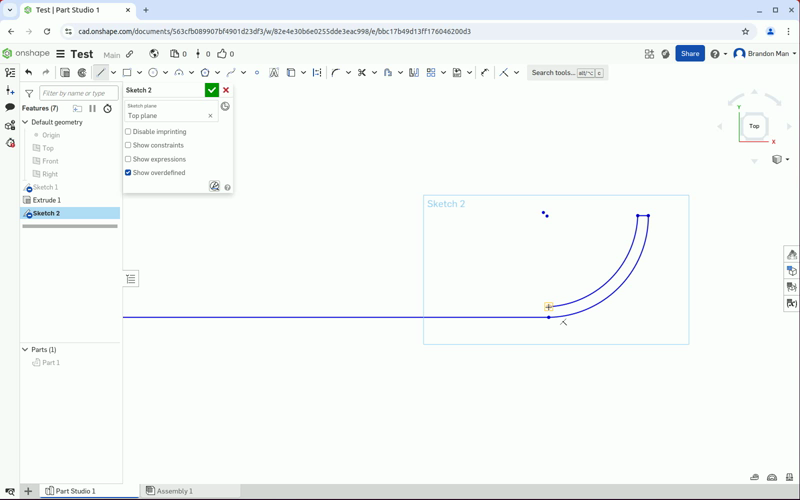
scroll(6)
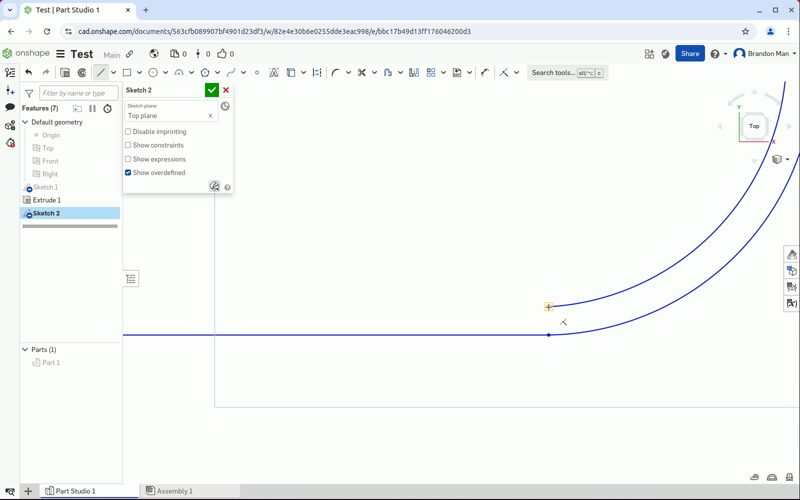
click(548, 306)
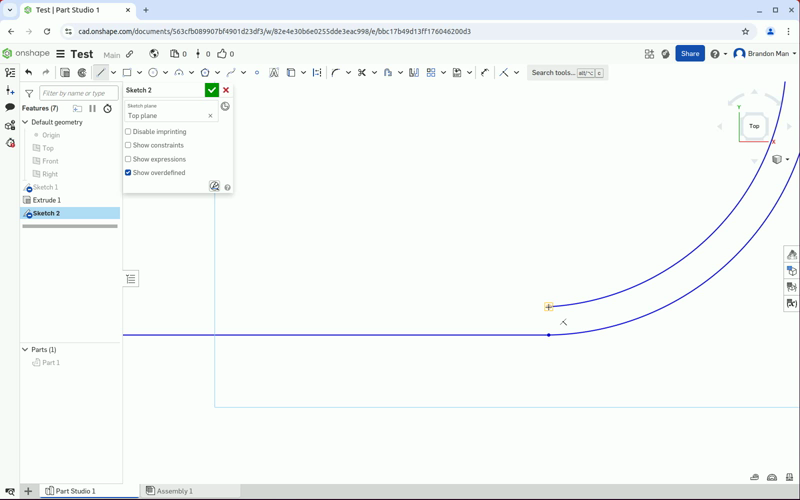
scroll(-6)
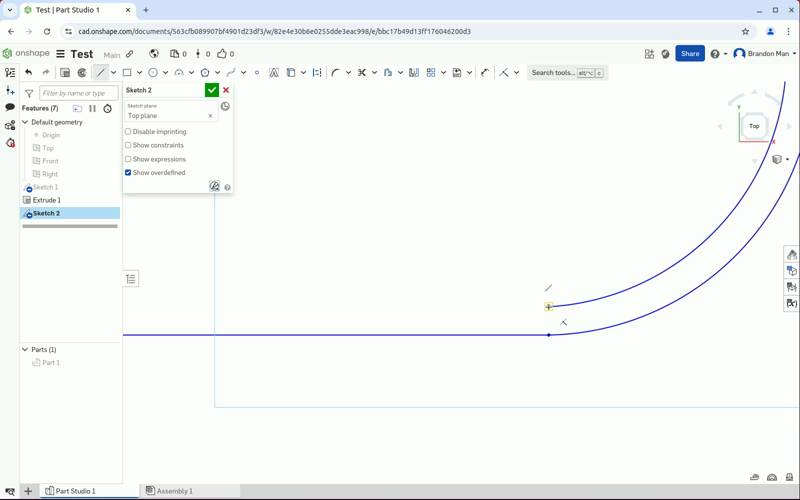
scroll(-6)
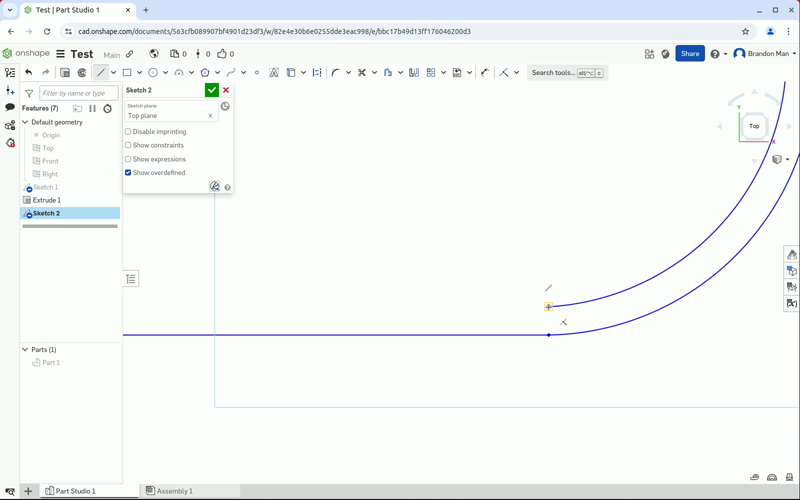
scroll(-6)
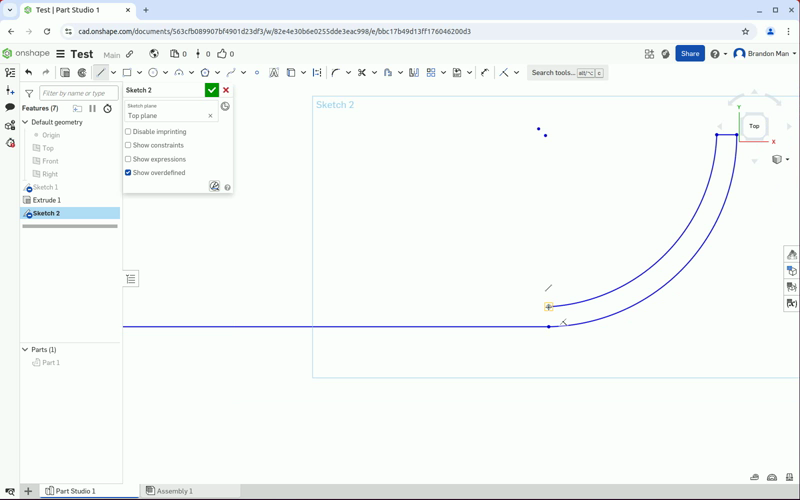
scroll(-6)
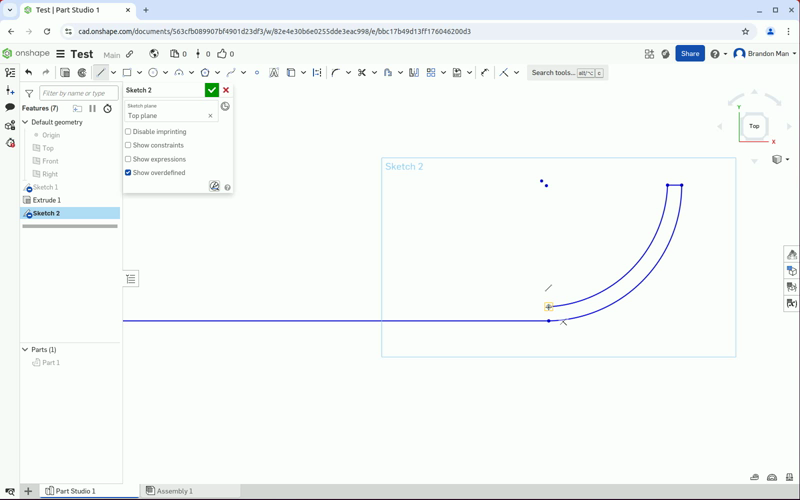
scroll(-6)
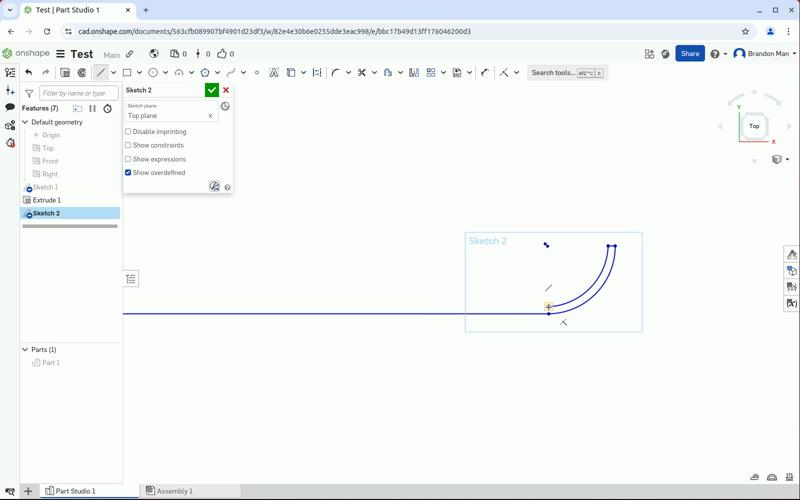
scroll(-6)
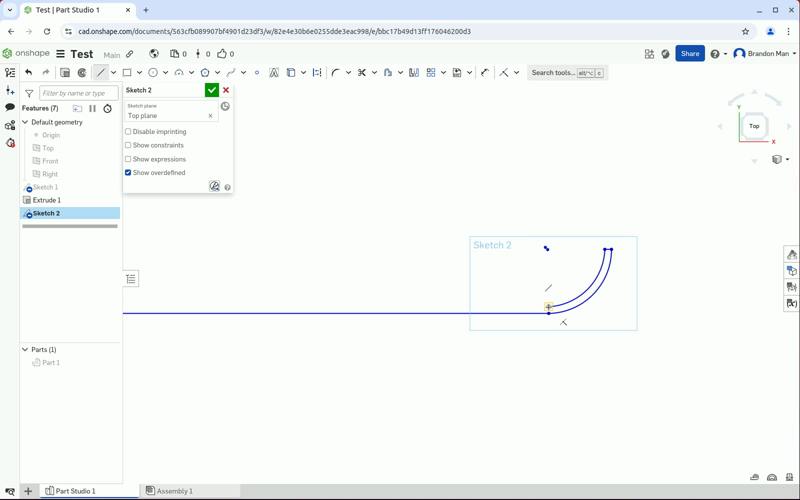
scroll(-6)
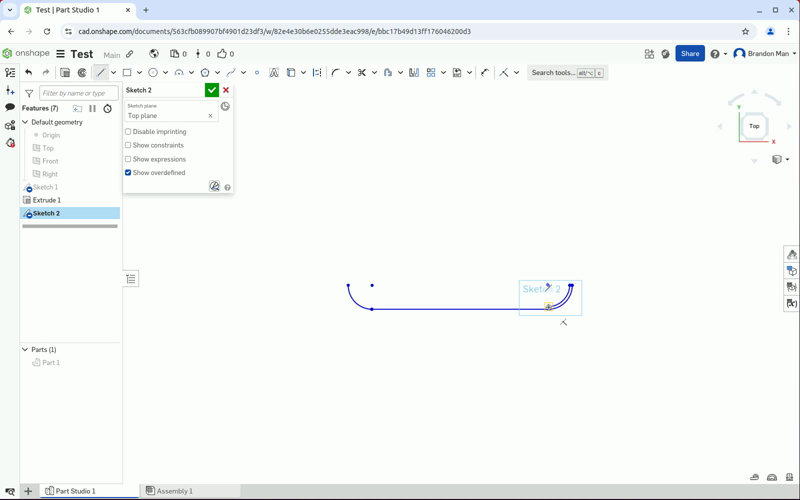
key_down(shift)
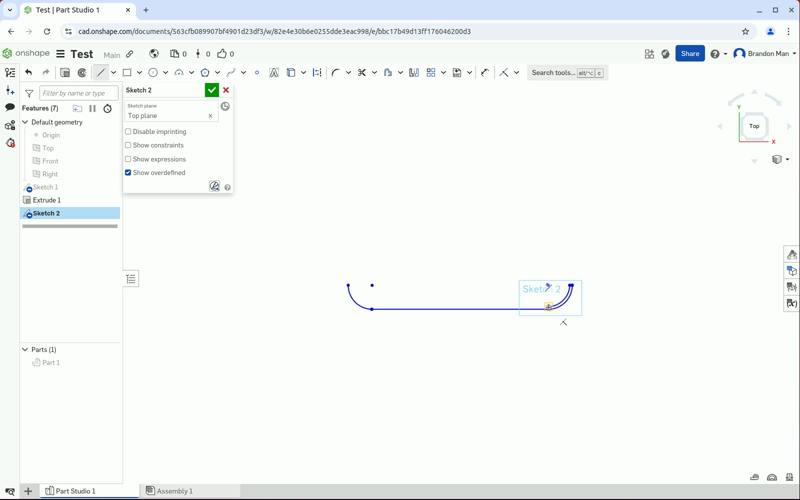
mouse_move(461, 306)
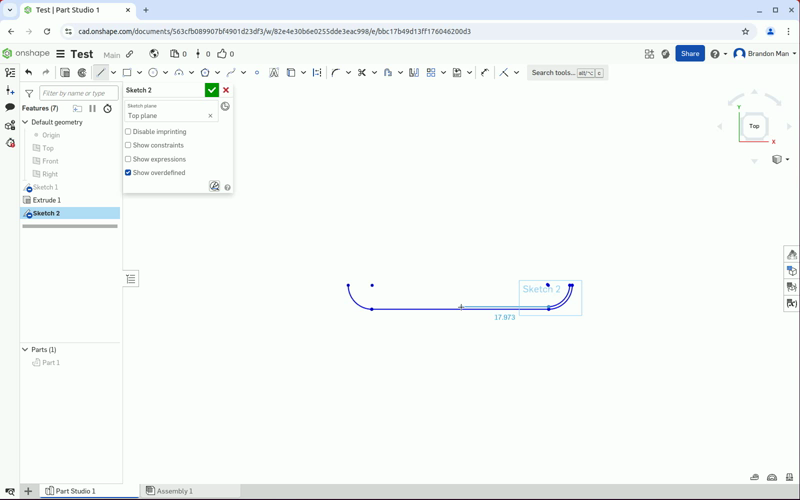
click(461, 306)
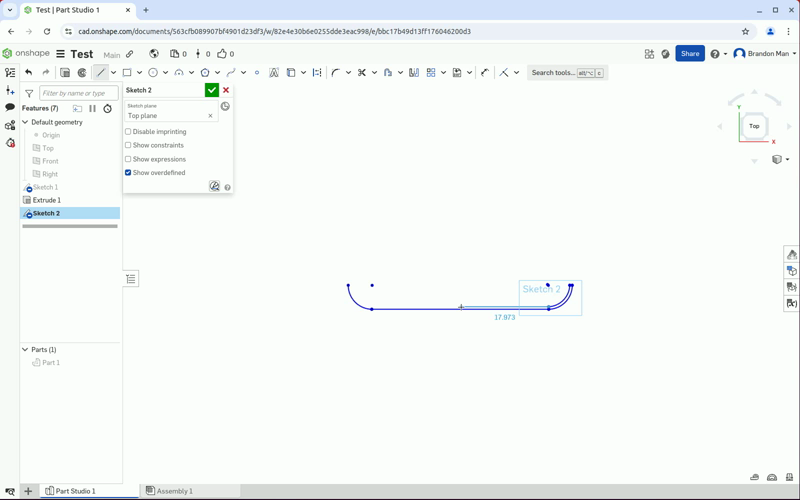
key_up(shift)
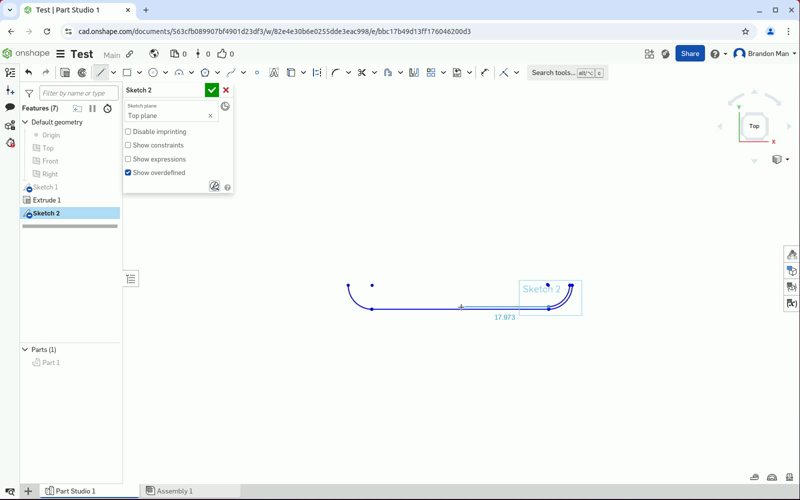
key_down(shift)
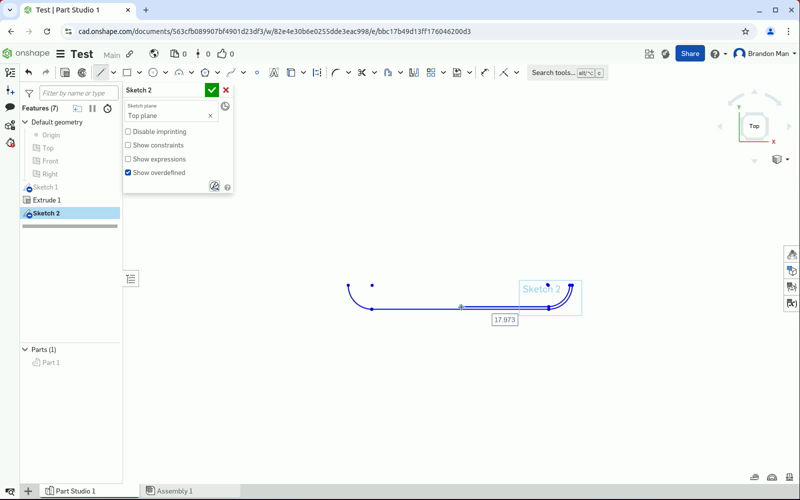
mouse_move(371, 306)
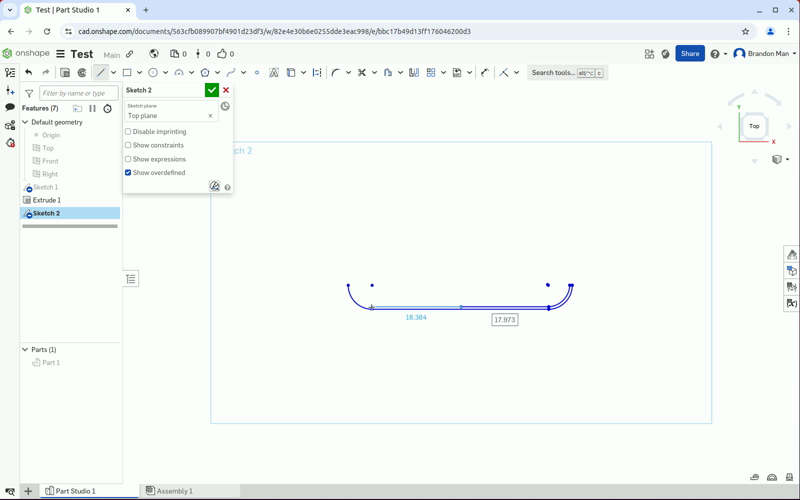
scroll(6)
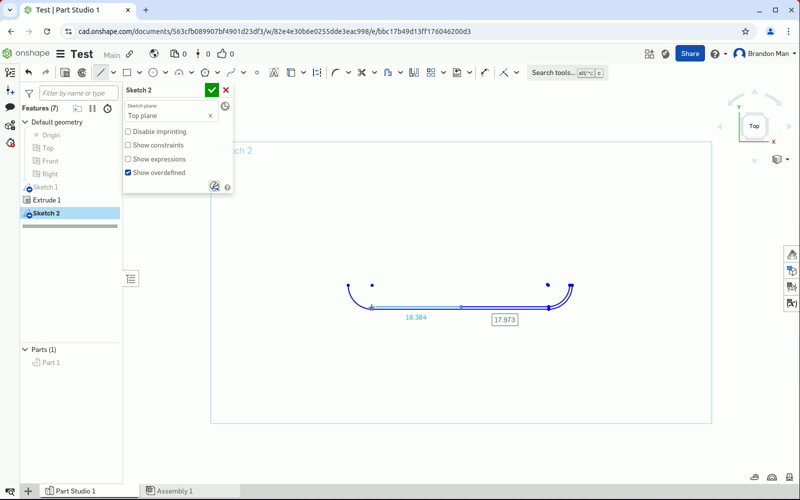
scroll(6)
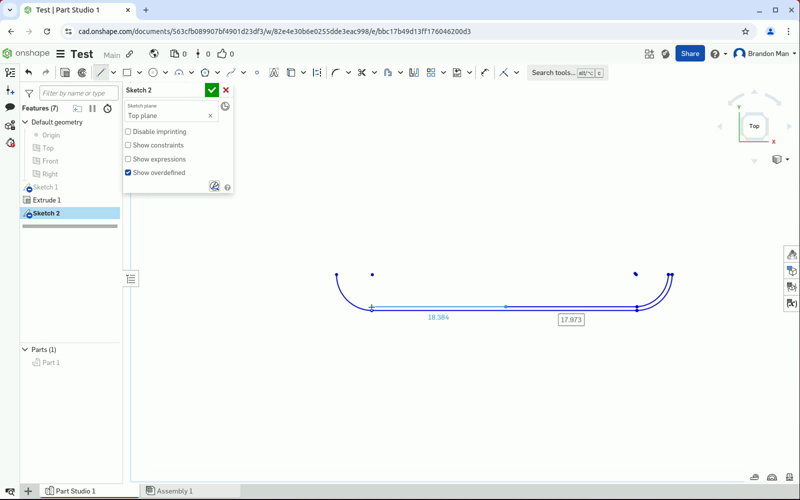
scroll(6)
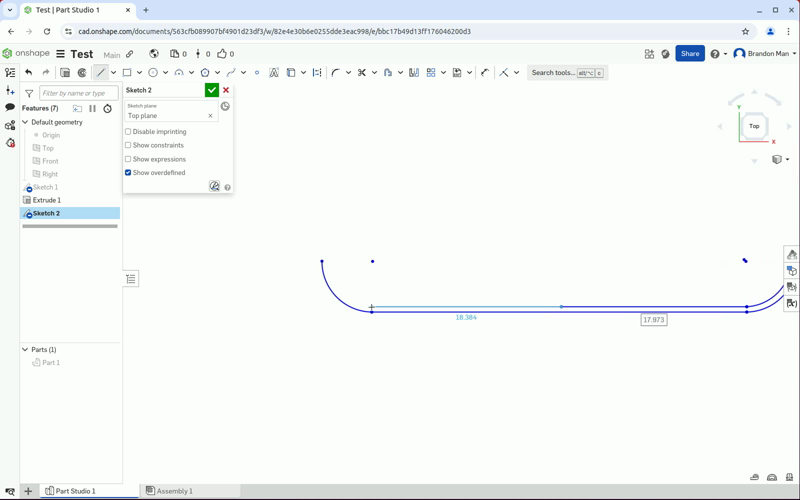
scroll(6)
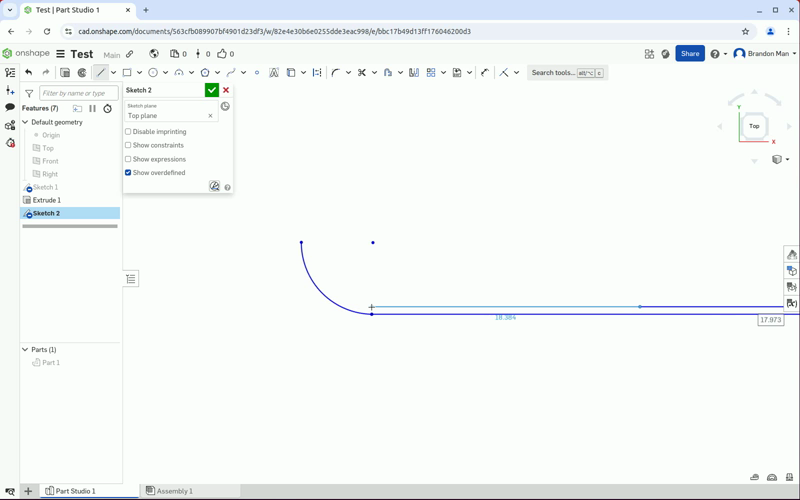
scroll(6)
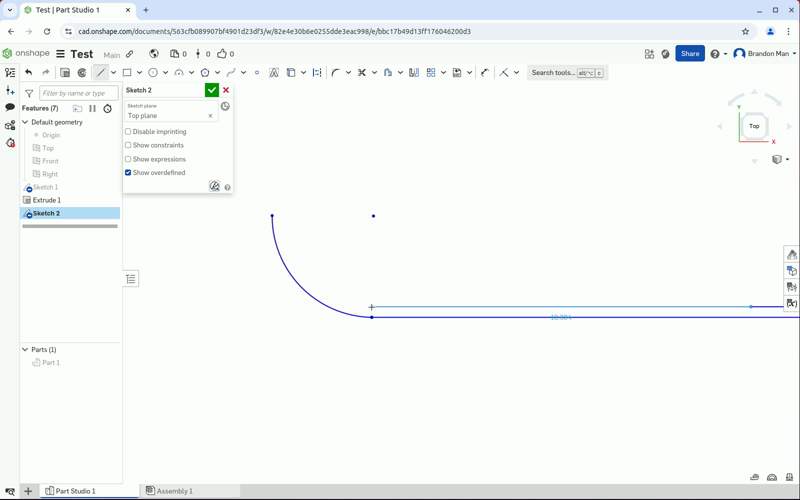
scroll(6)
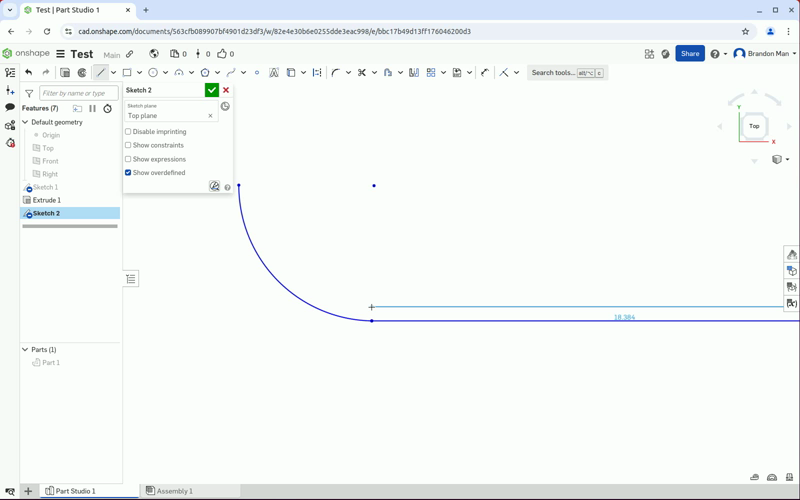
scroll(6)
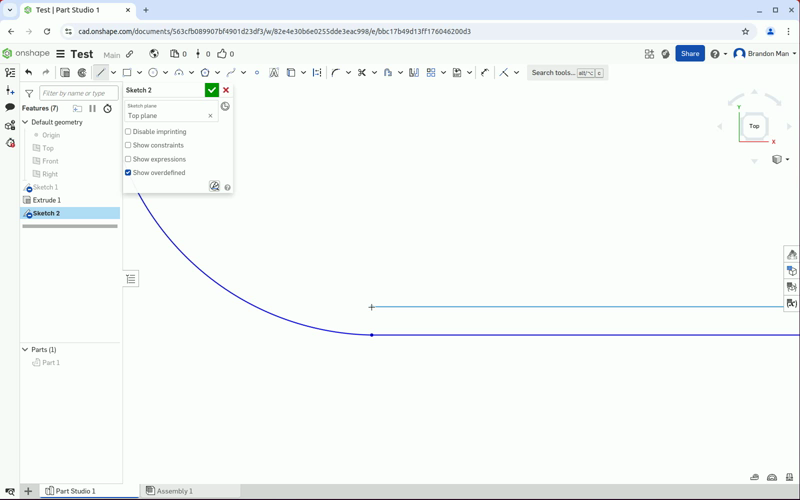
click(371, 306)
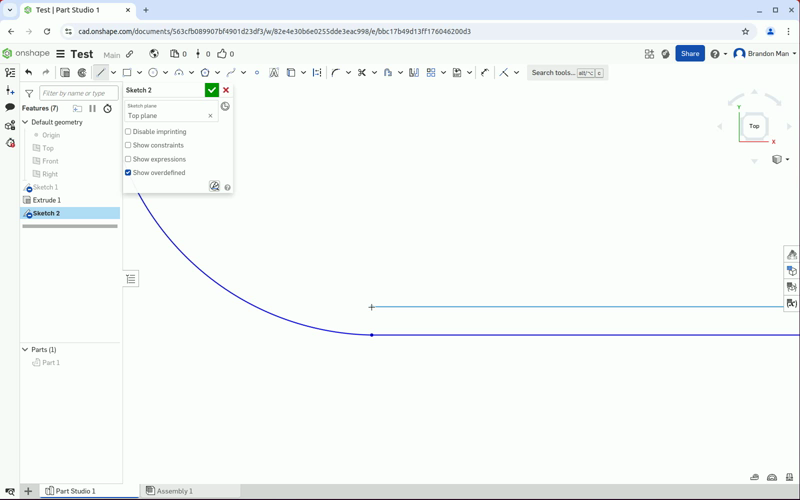
scroll(-6)
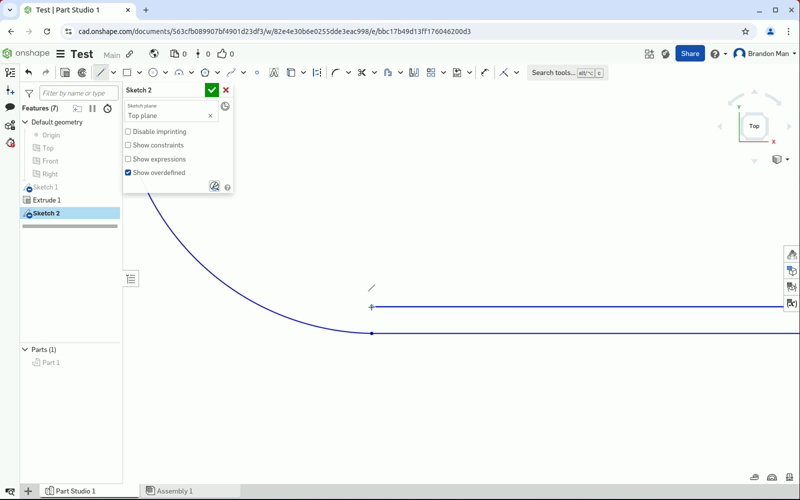
scroll(-6)
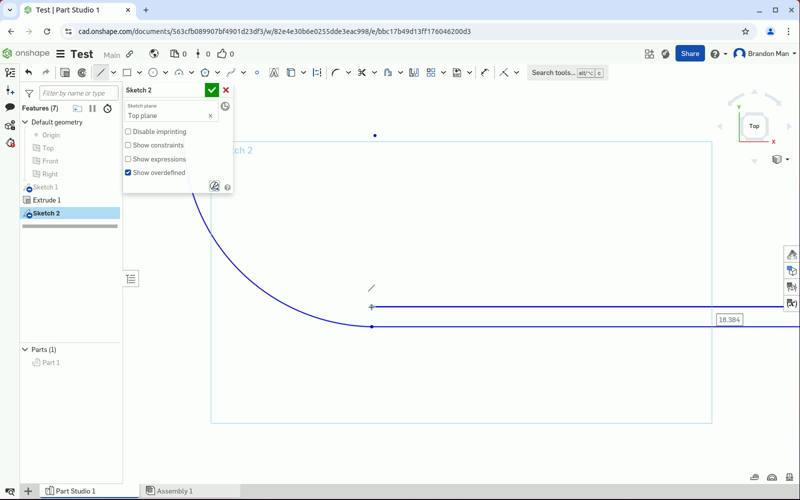
scroll(-6)
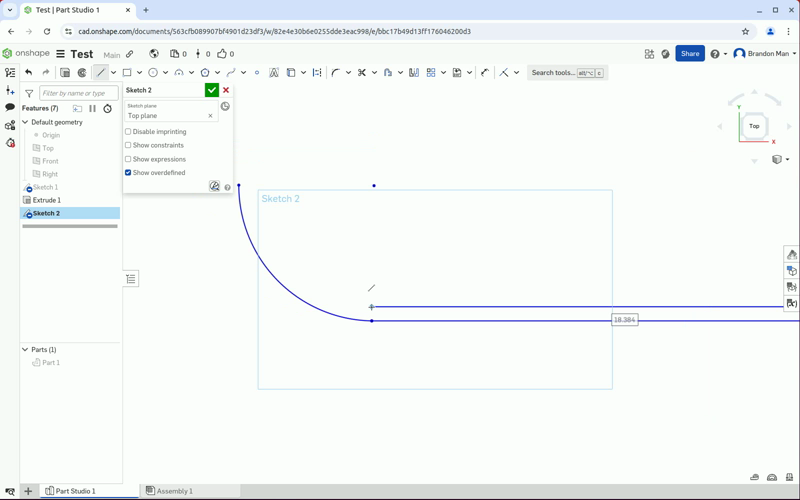
scroll(-6)
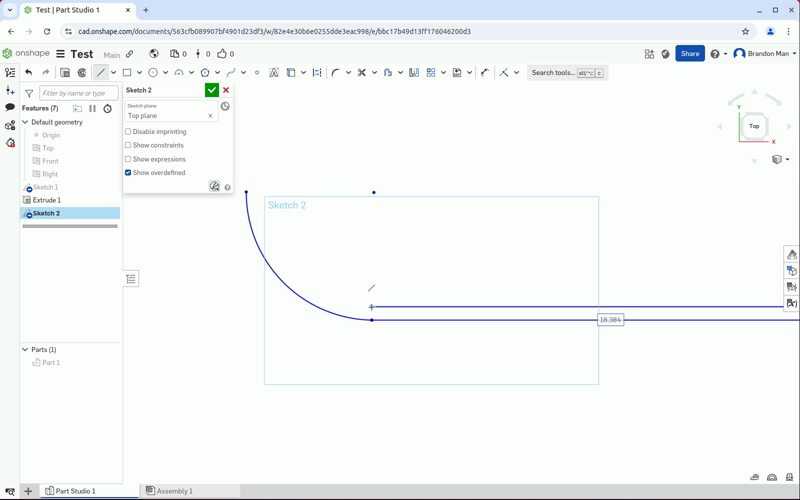
scroll(-6)
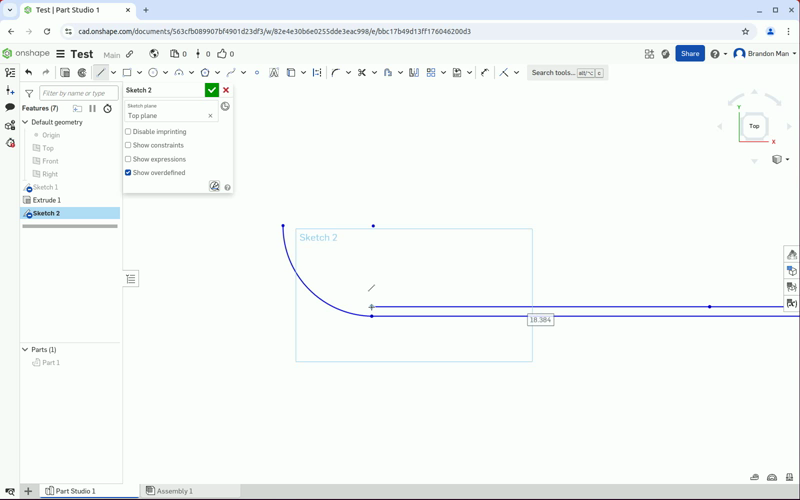
scroll(-6)
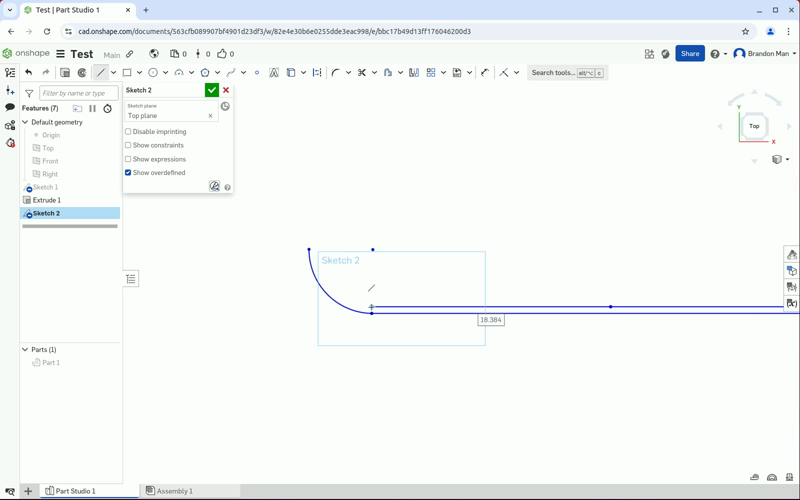
scroll(-6)
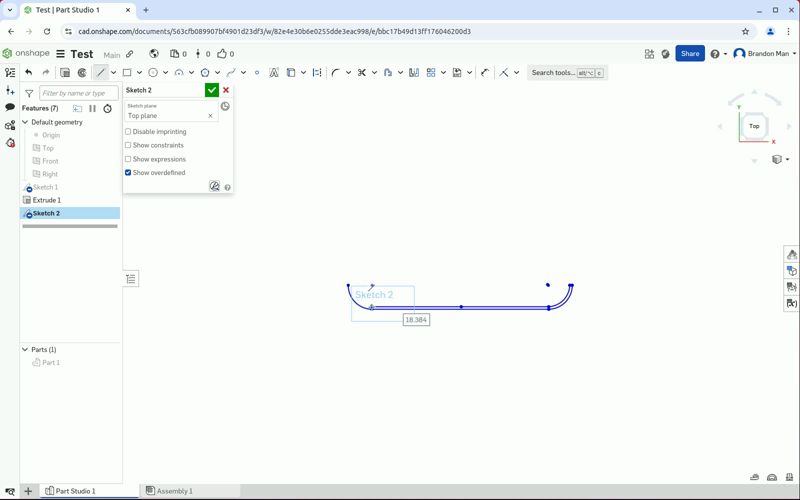
key_up(shift)
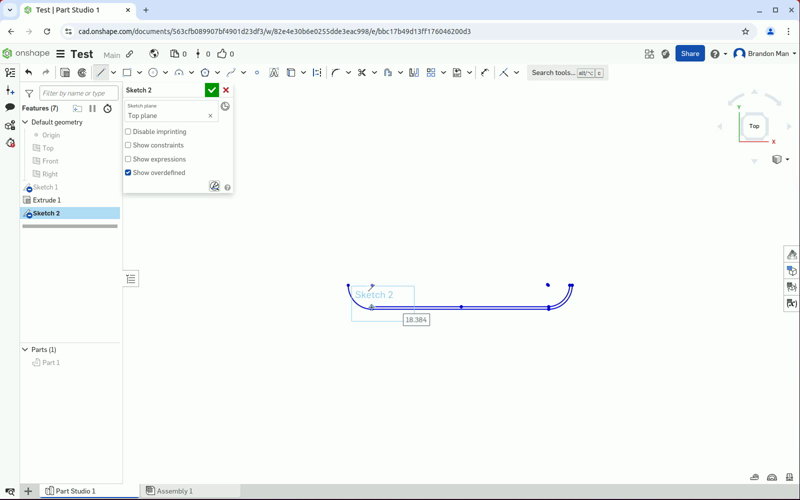
key(esc)
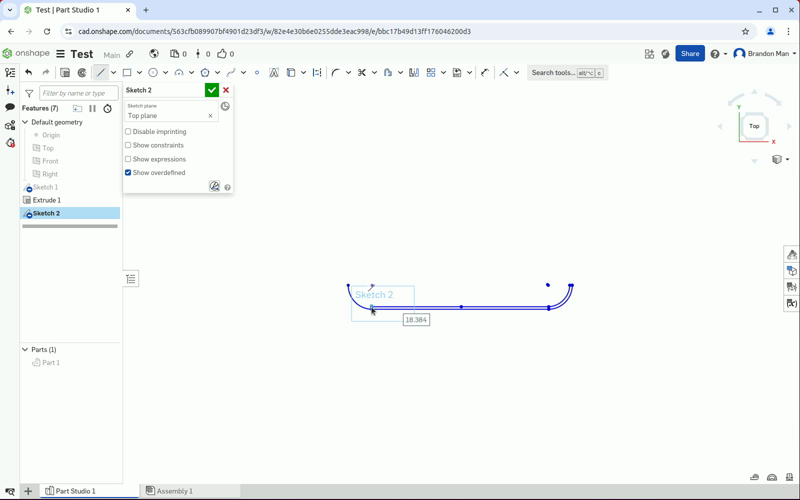
key(a)
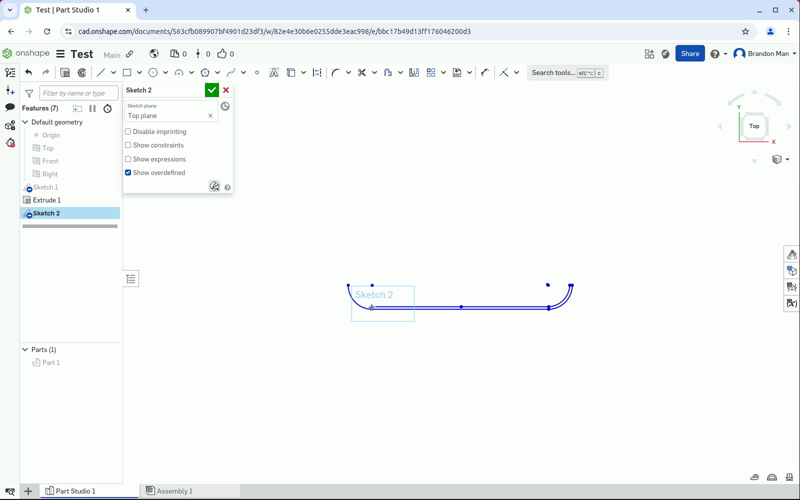
mouse_move(371, 306)
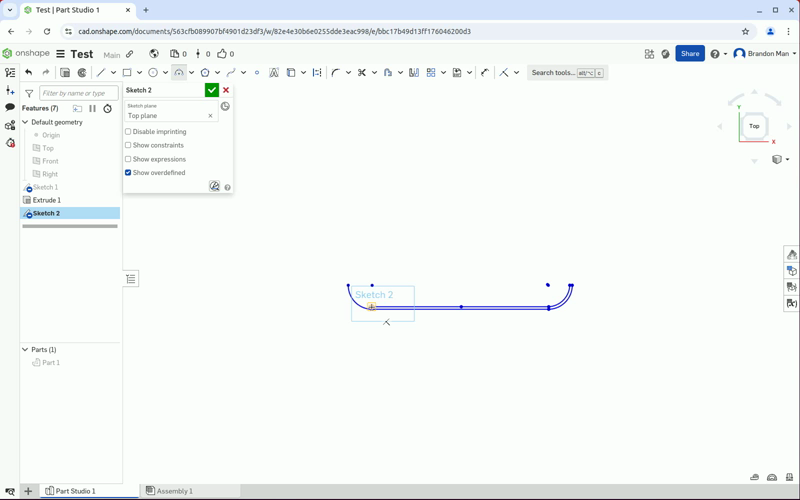
scroll(6)
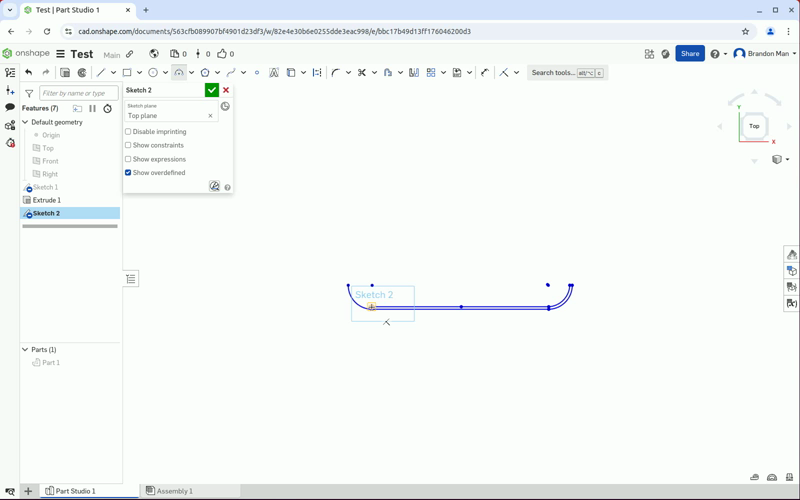
scroll(6)
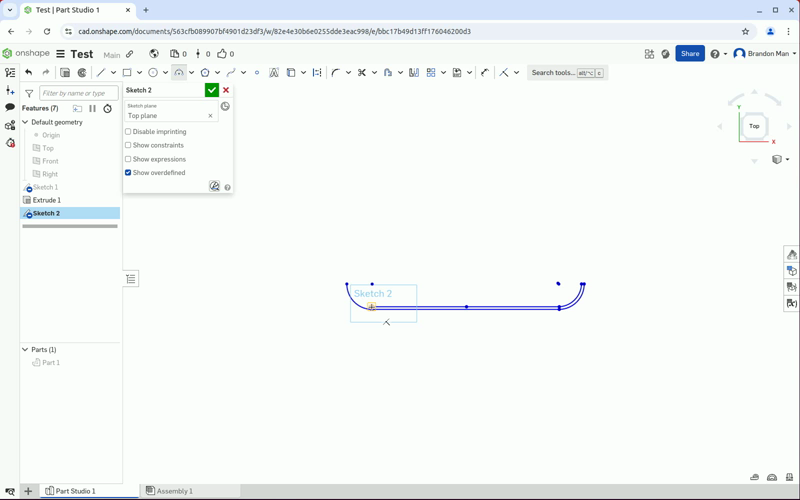
scroll(6)
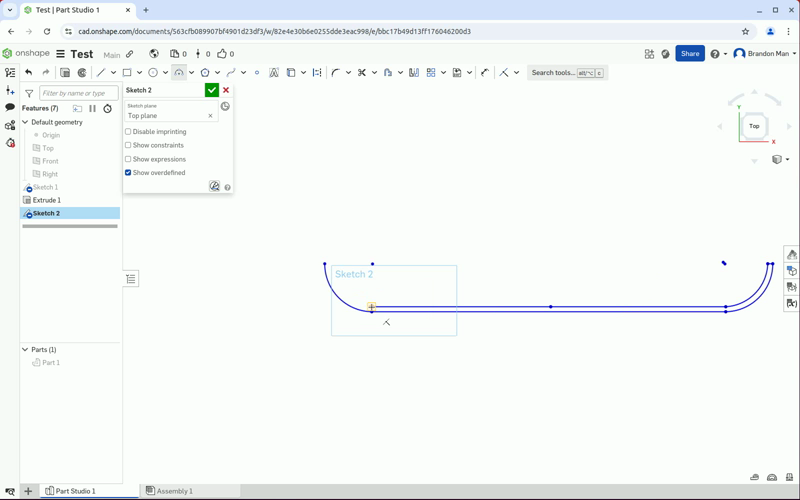
scroll(6)
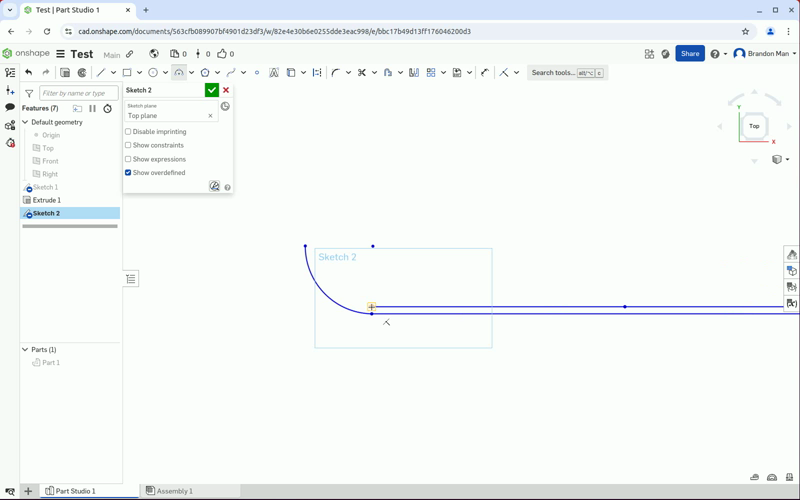
scroll(6)
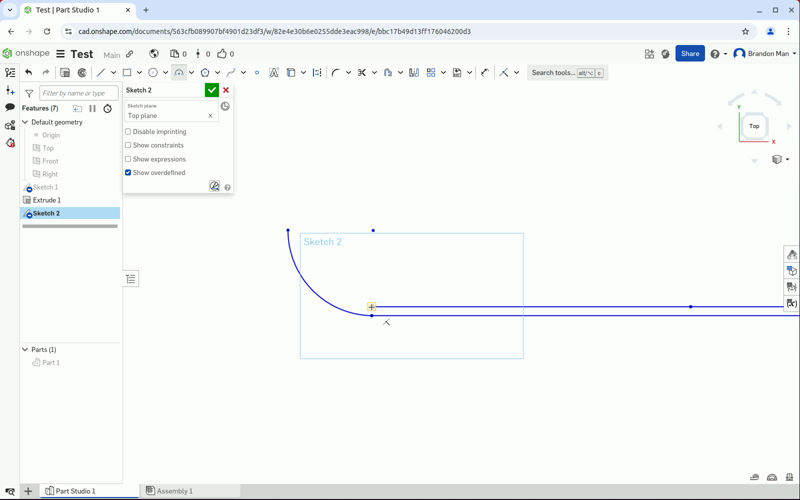
scroll(6)
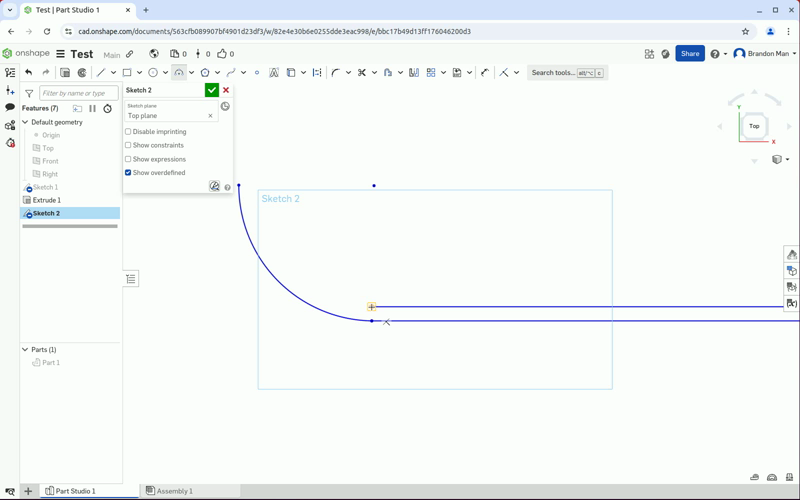
scroll(6)
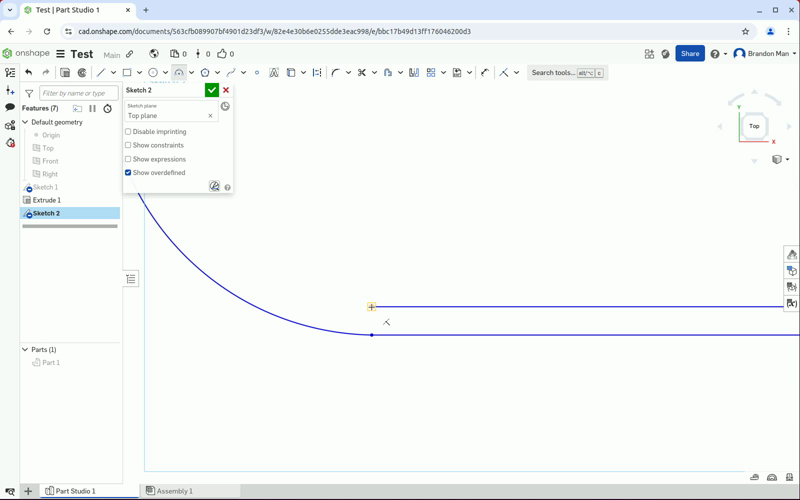
click(371, 306)
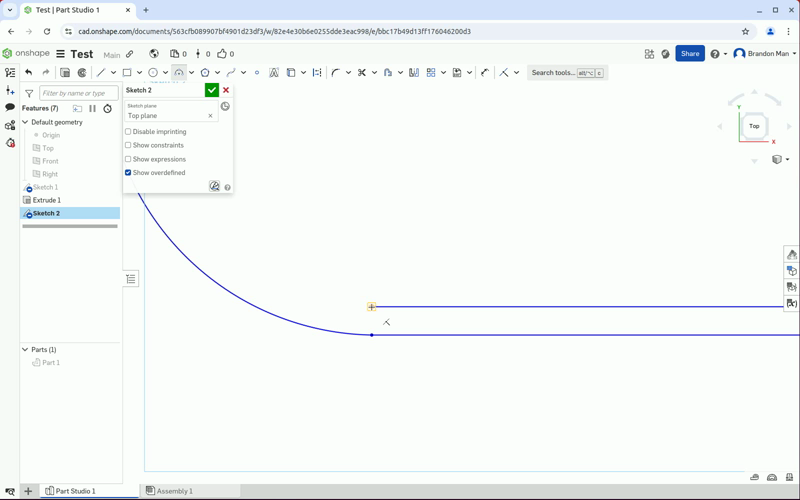
scroll(-6)
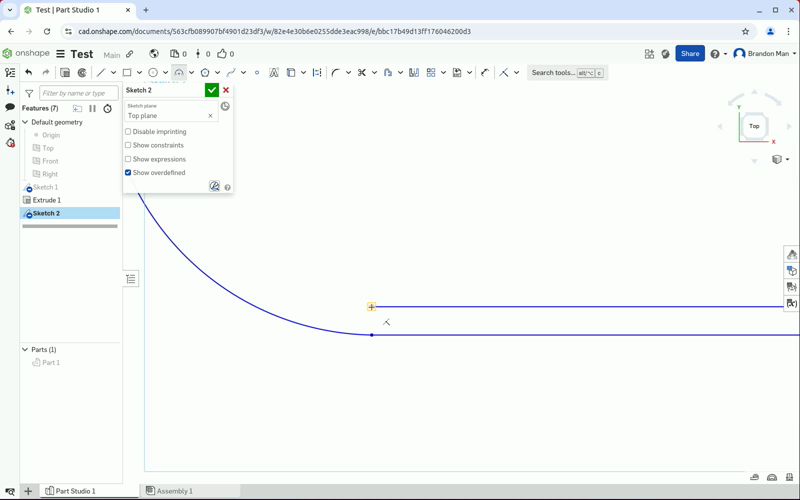
scroll(-6)
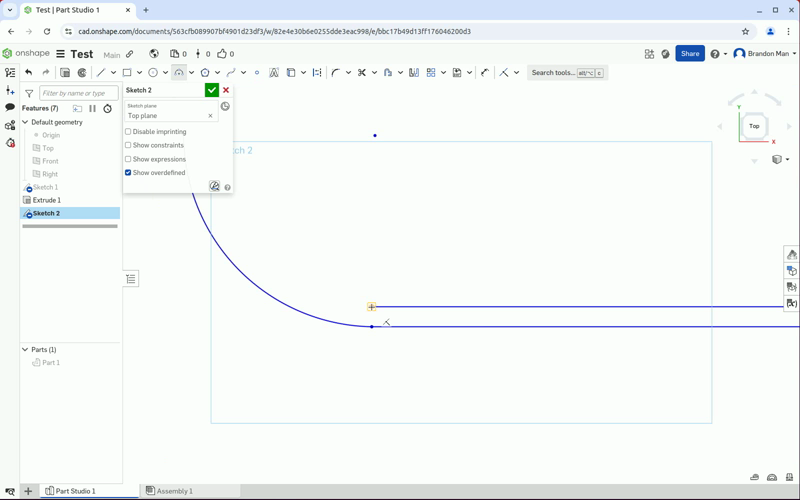
scroll(-6)
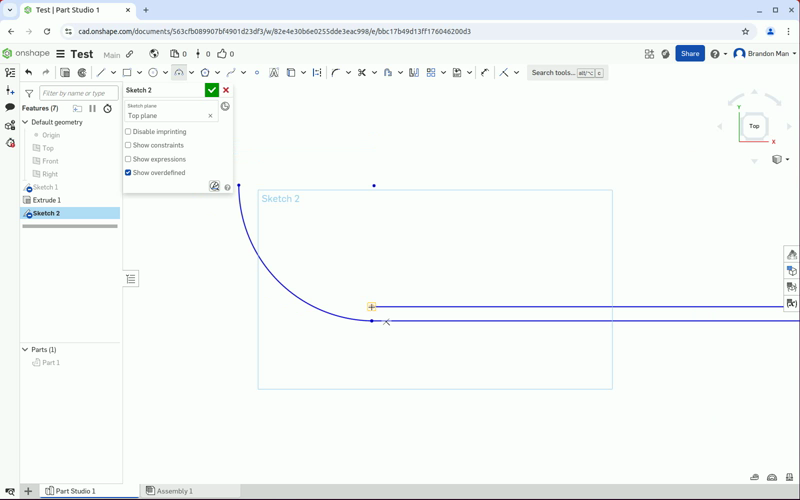
scroll(-6)
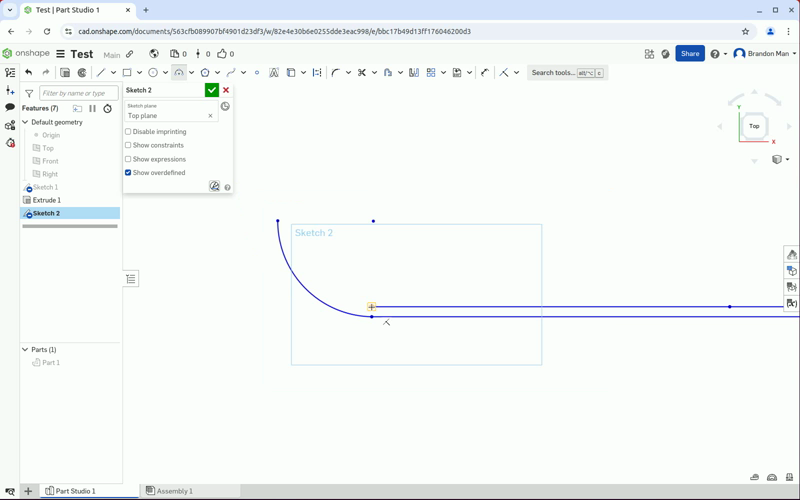
scroll(-6)
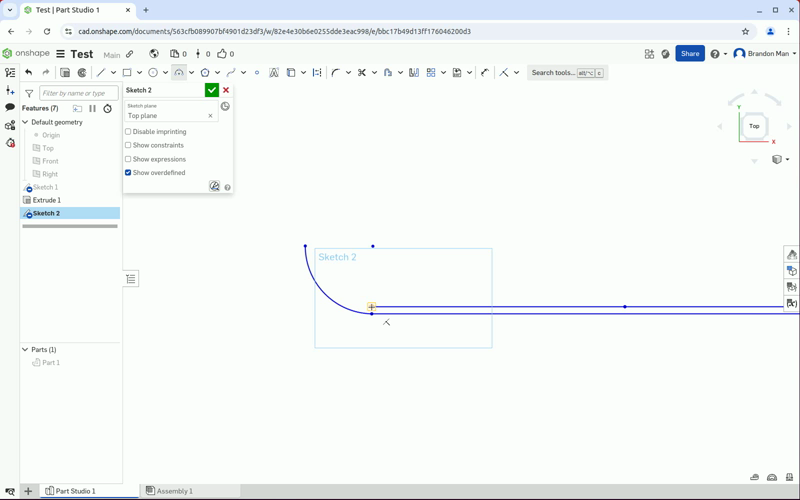
scroll(-6)
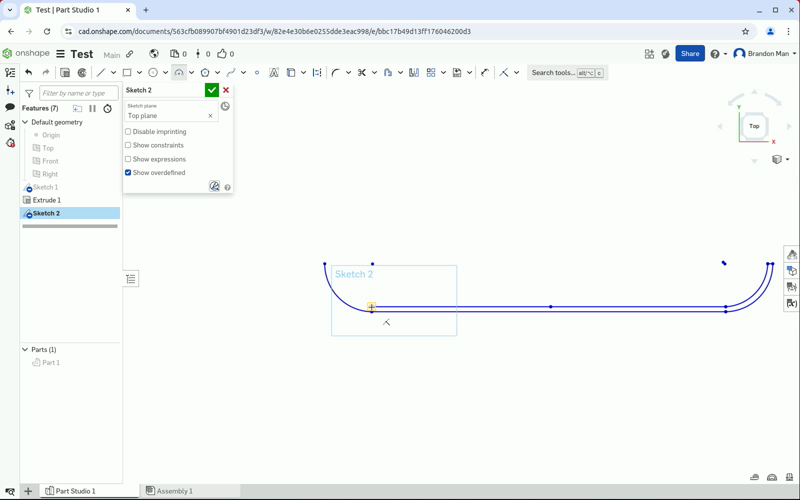
scroll(-6)
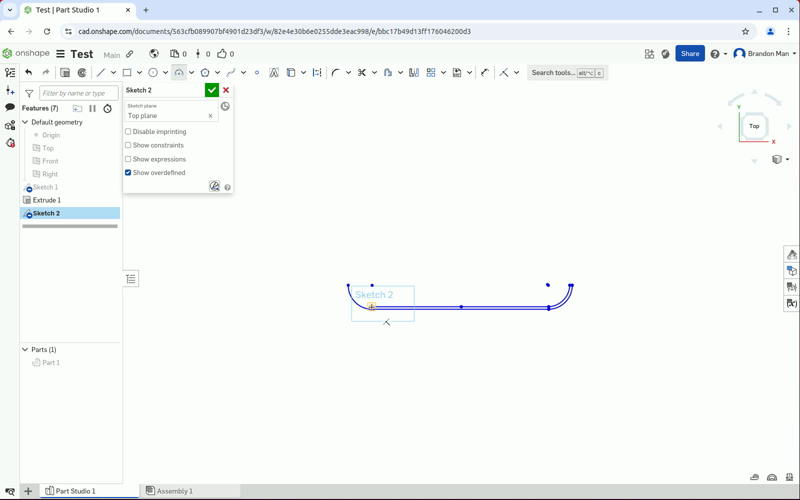
key_down(shift)
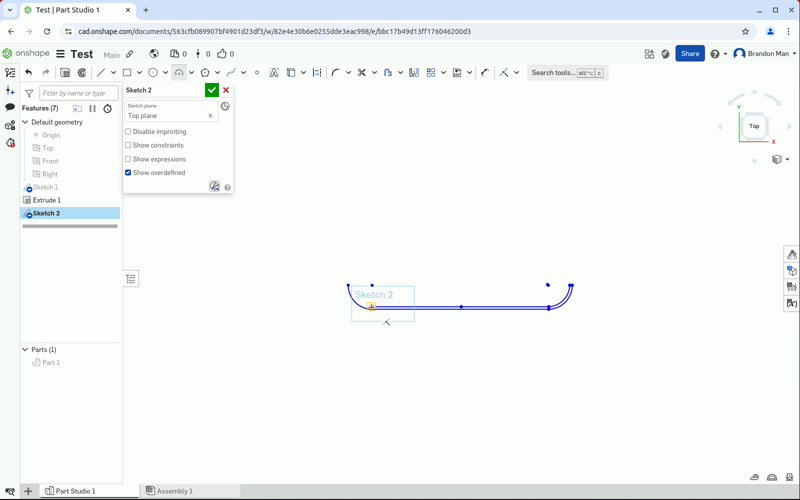
mouse_move(350, 285)
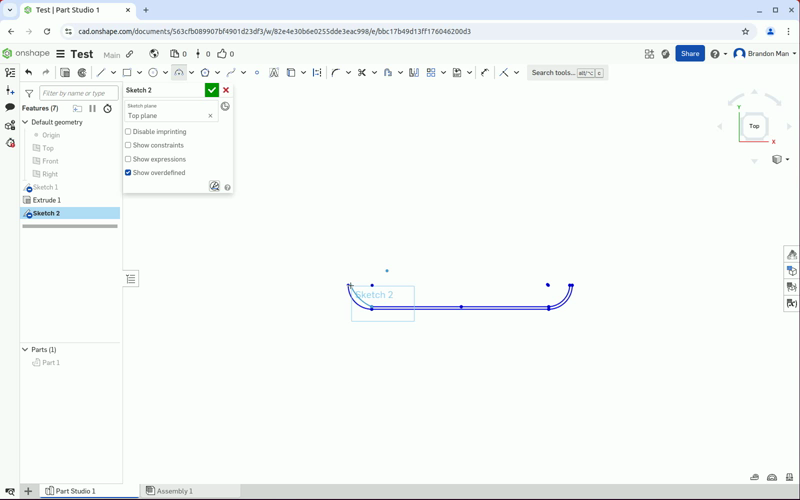
scroll(6)
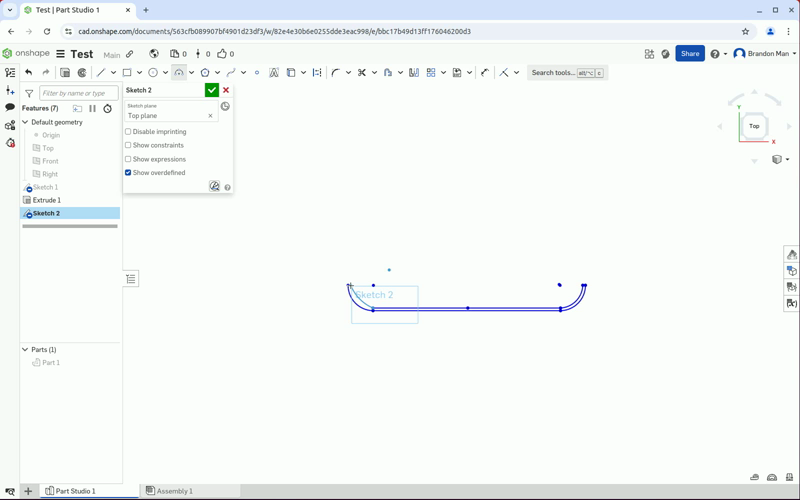
scroll(6)
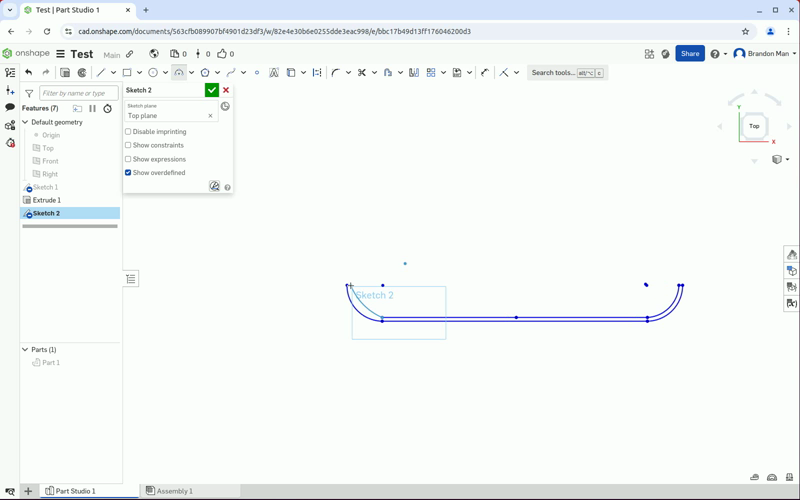
scroll(6)
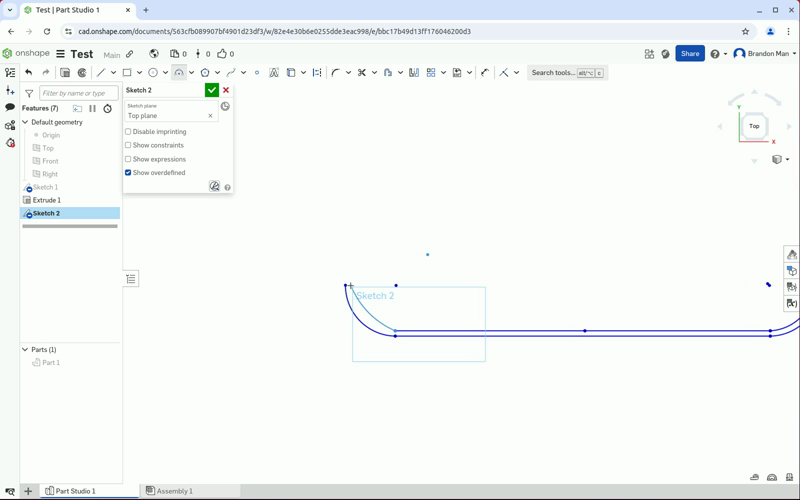
scroll(6)
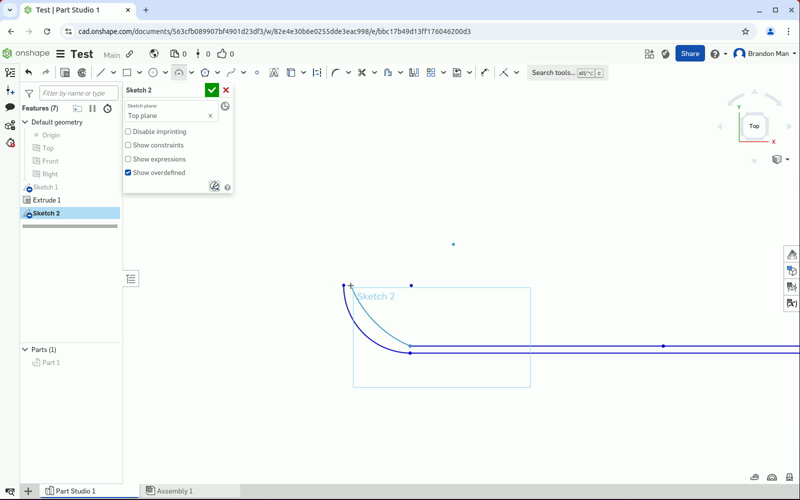
scroll(6)
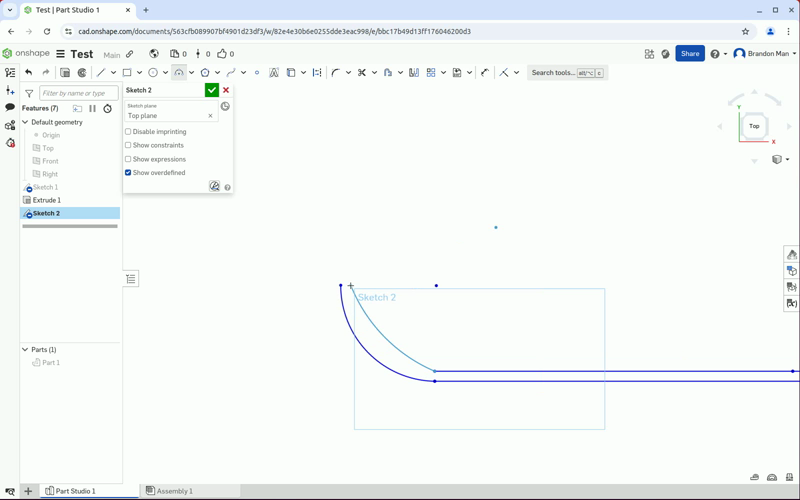
scroll(6)
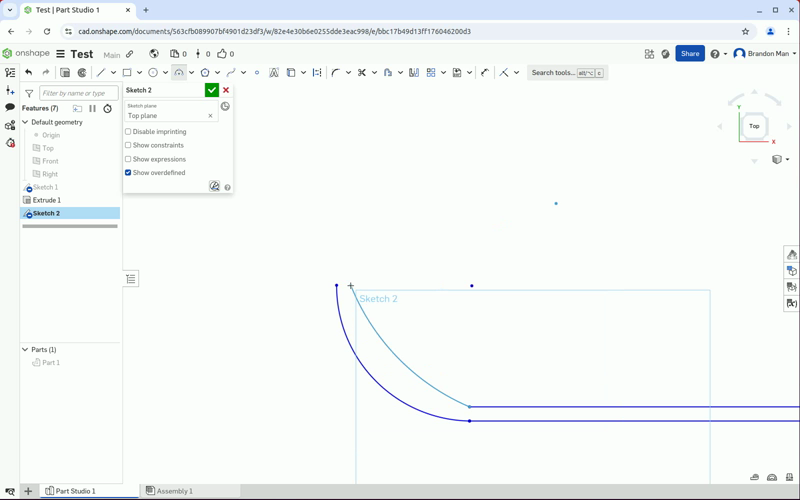
scroll(6)
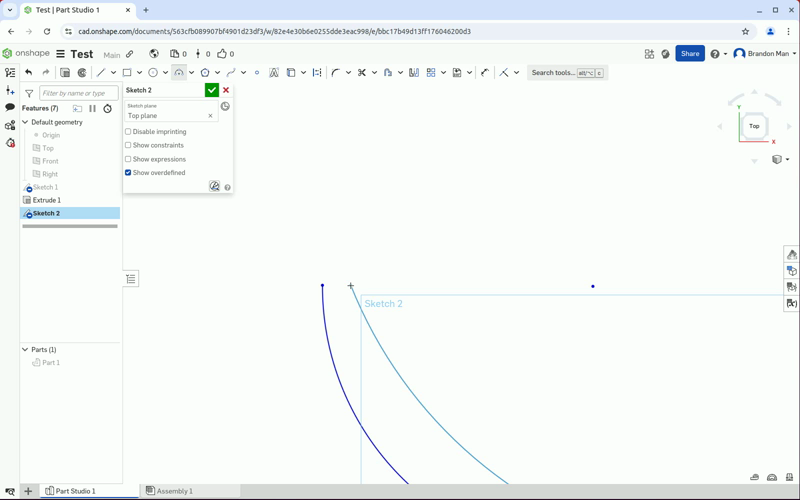
click(350, 285)
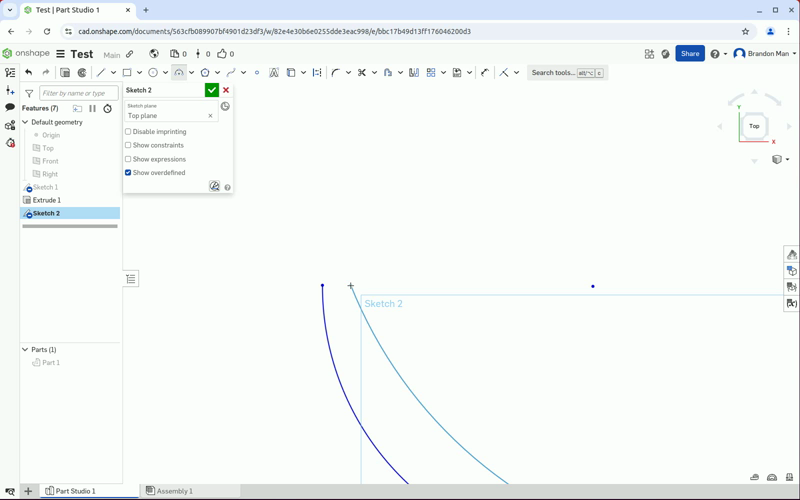
scroll(-6)
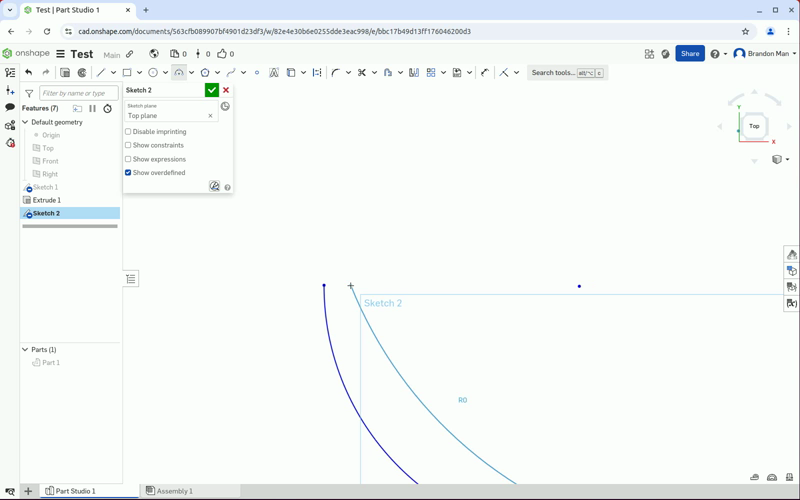
scroll(-6)
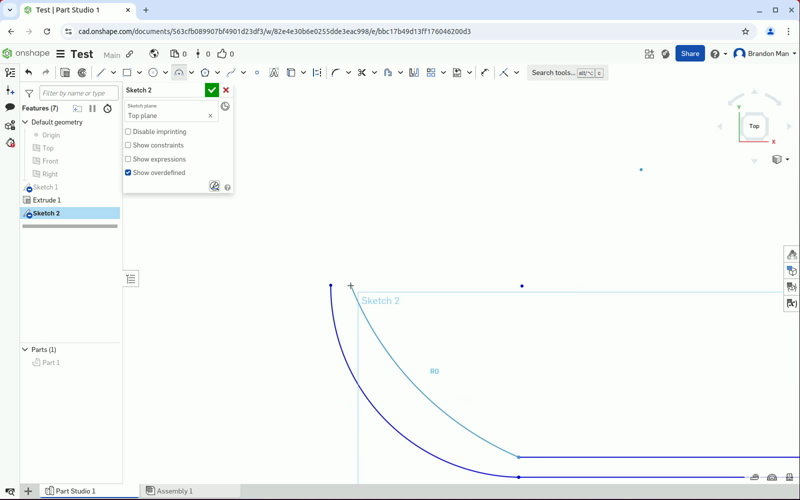
scroll(-6)
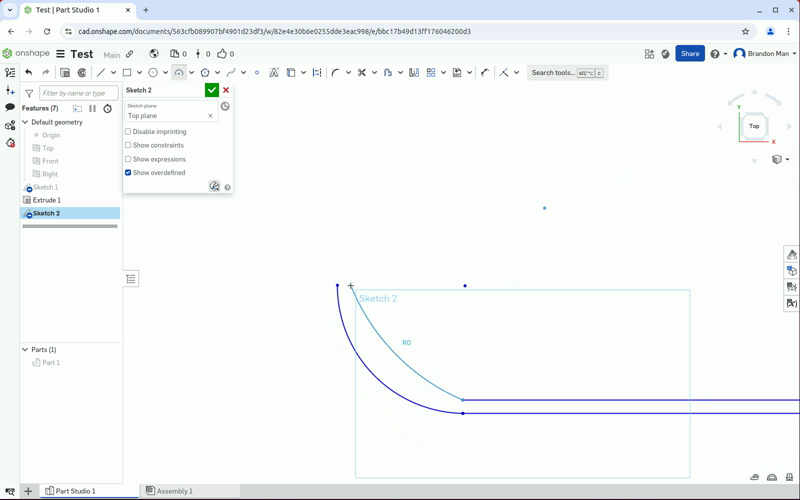
scroll(-6)
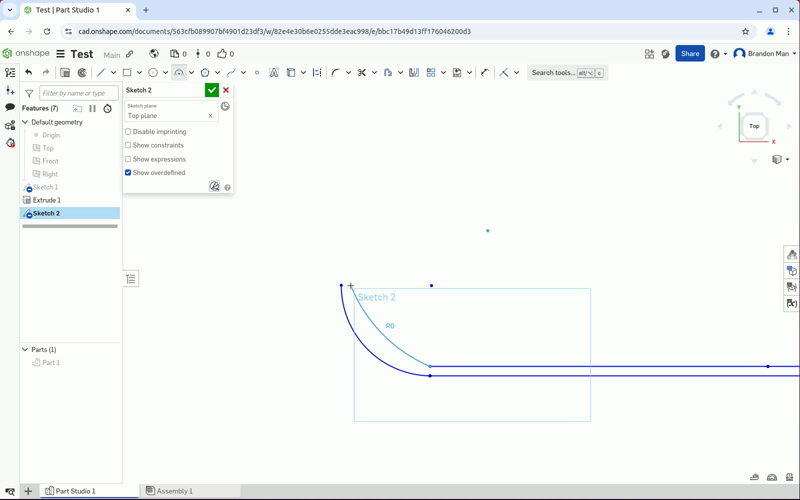
scroll(-6)
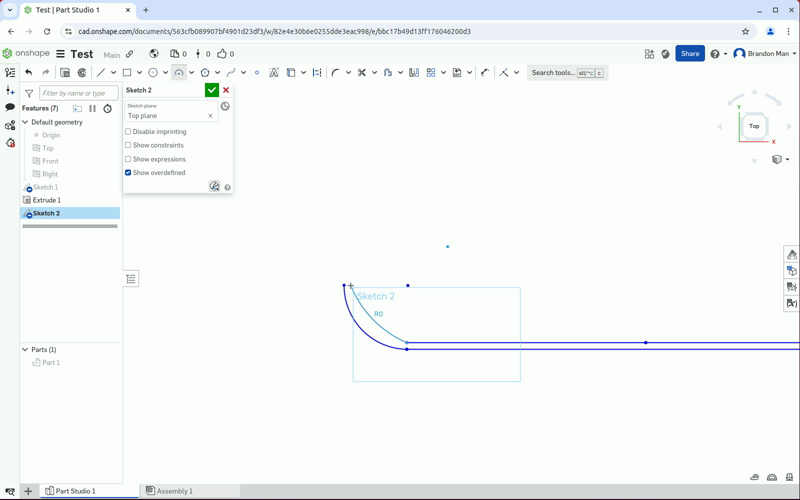
scroll(-6)
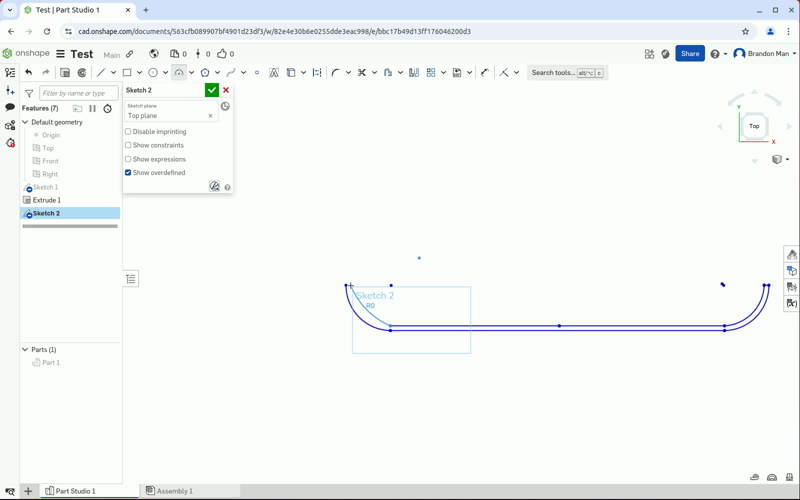
scroll(-6)
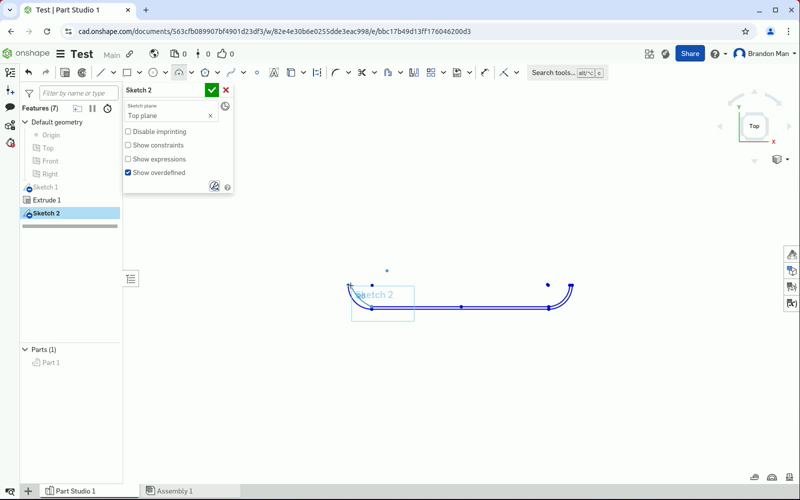
mouse_move(356, 300)
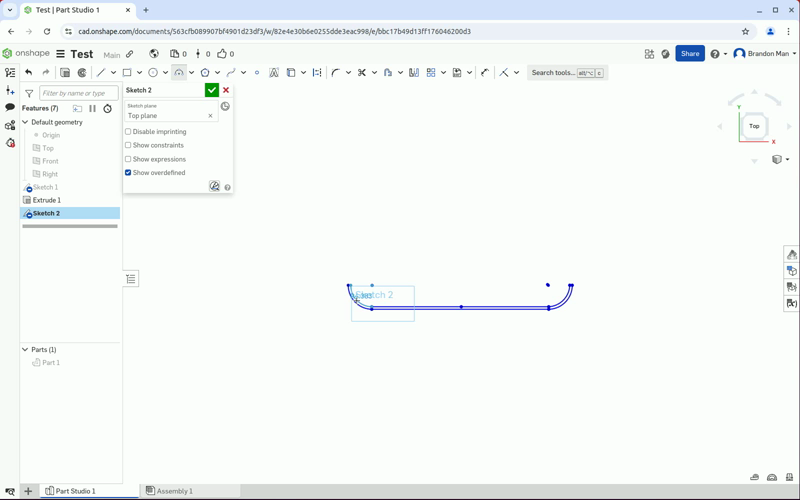
scroll(6)
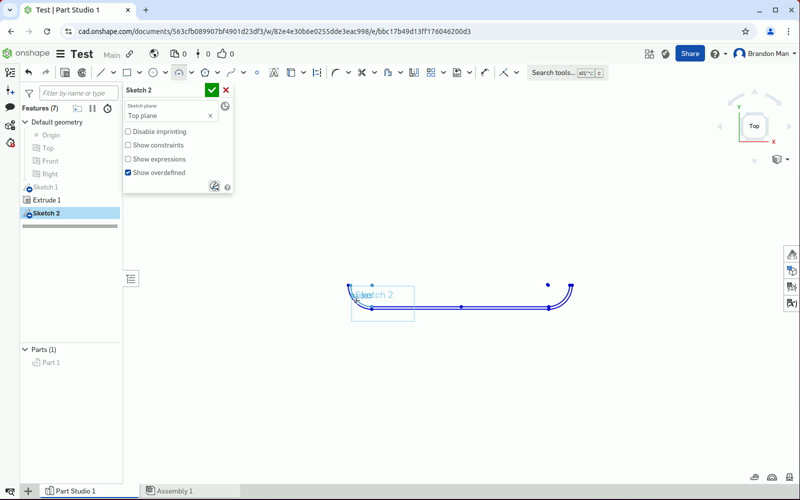
scroll(6)
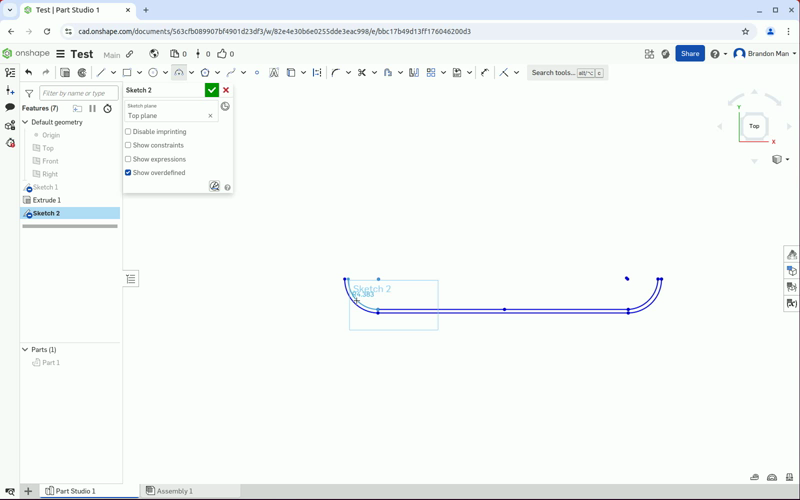
scroll(6)
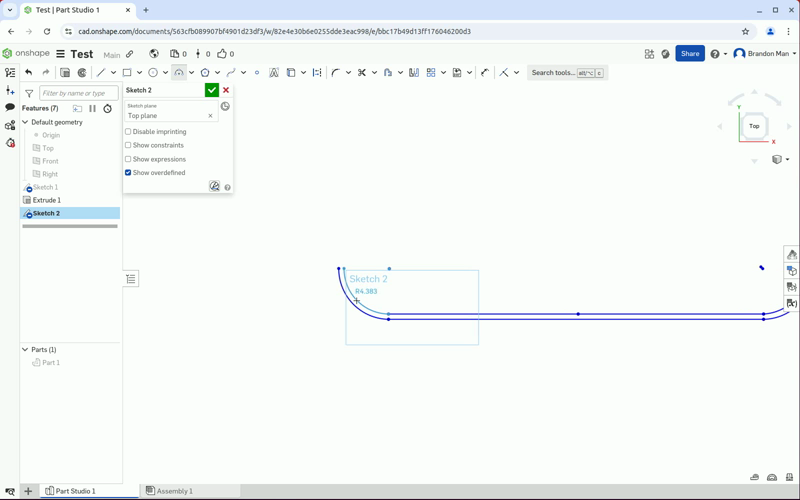
scroll(6)
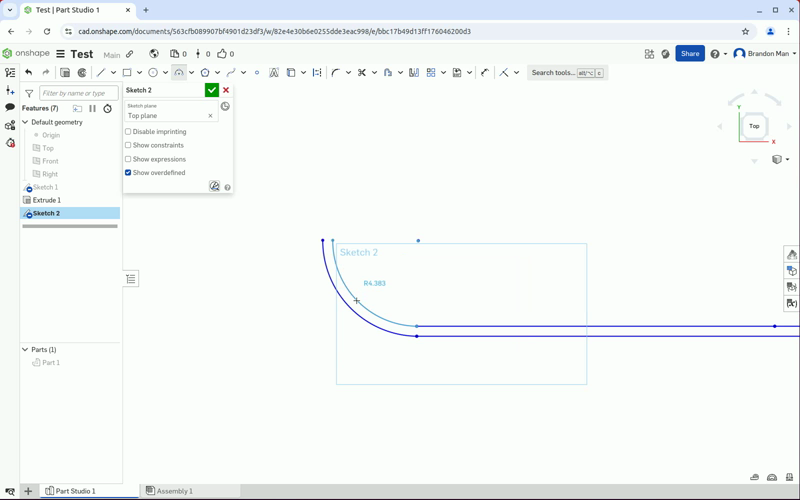
scroll(6)
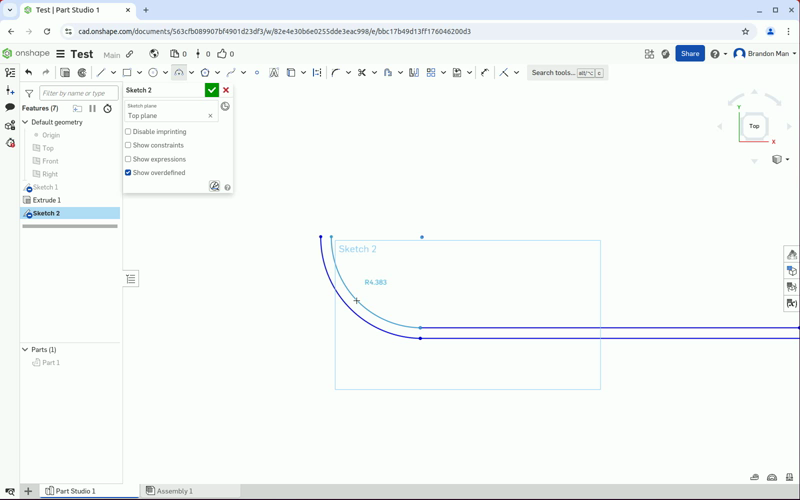
scroll(6)
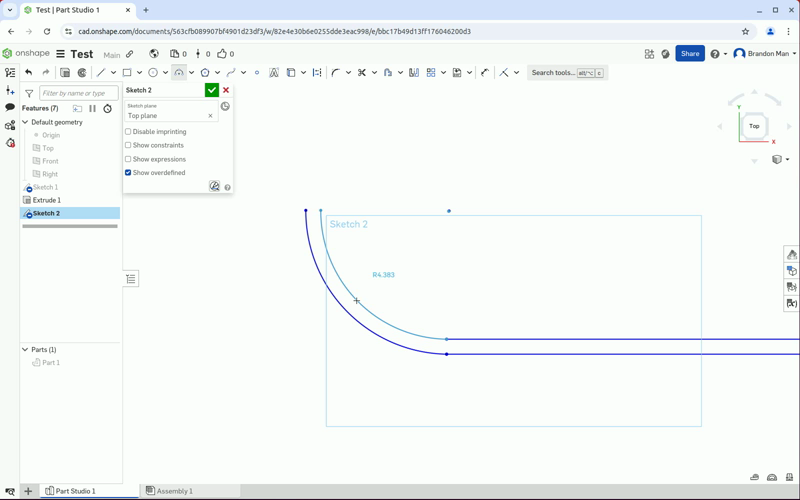
scroll(6)
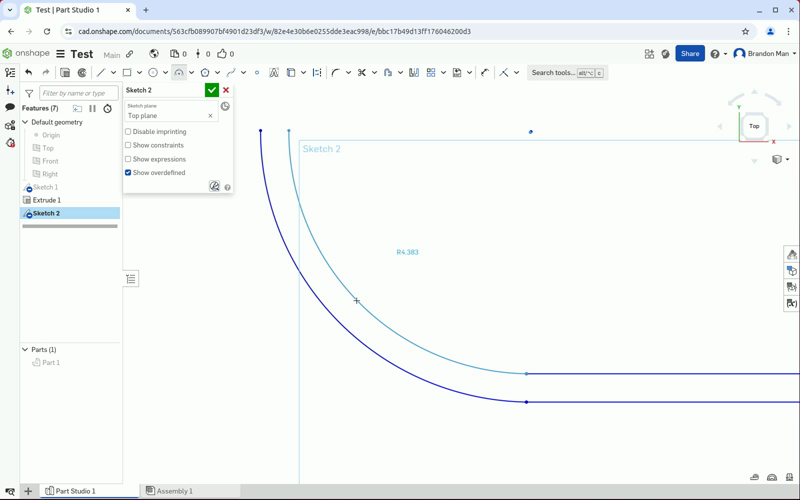
click(356, 300)
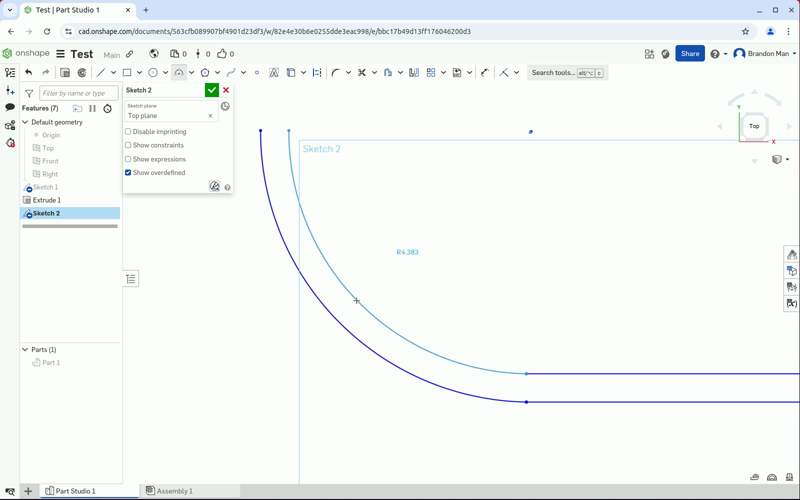
scroll(-6)
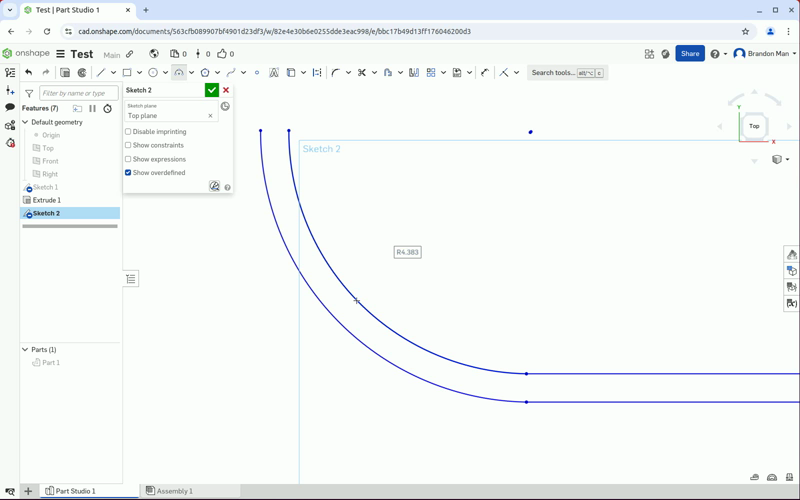
scroll(-6)
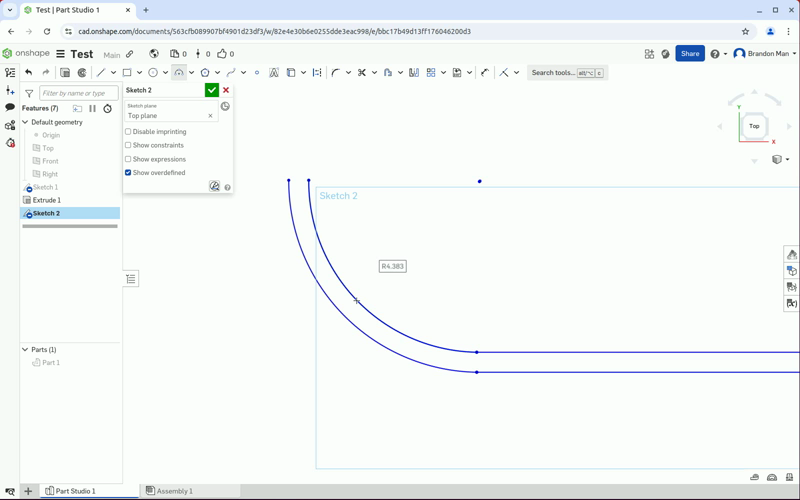
scroll(-6)
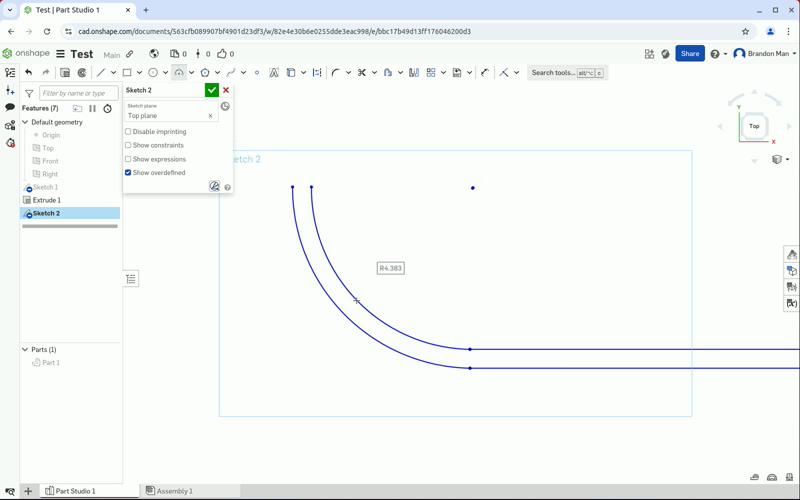
scroll(-6)
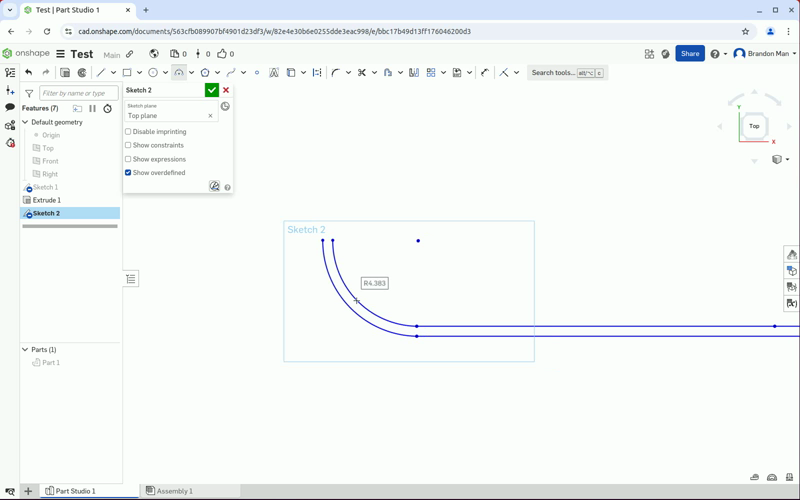
scroll(-6)
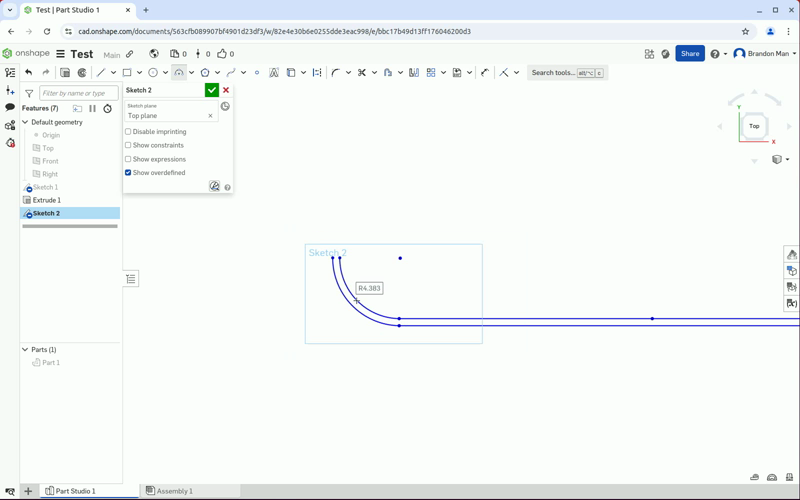
scroll(-6)
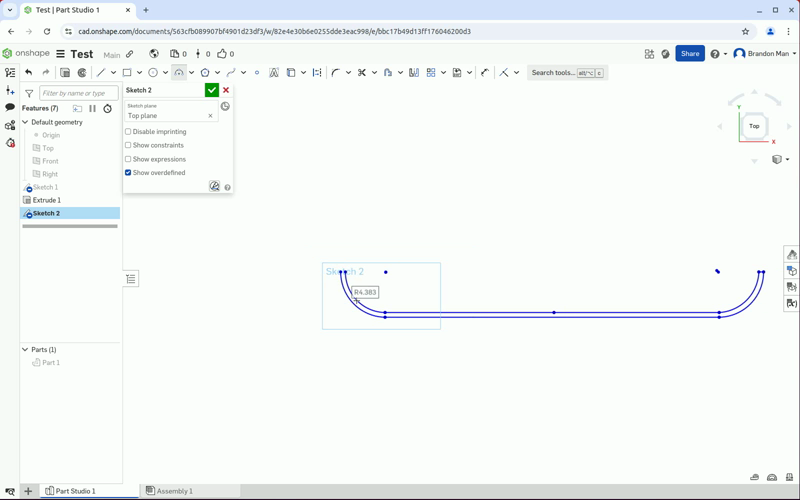
scroll(-6)
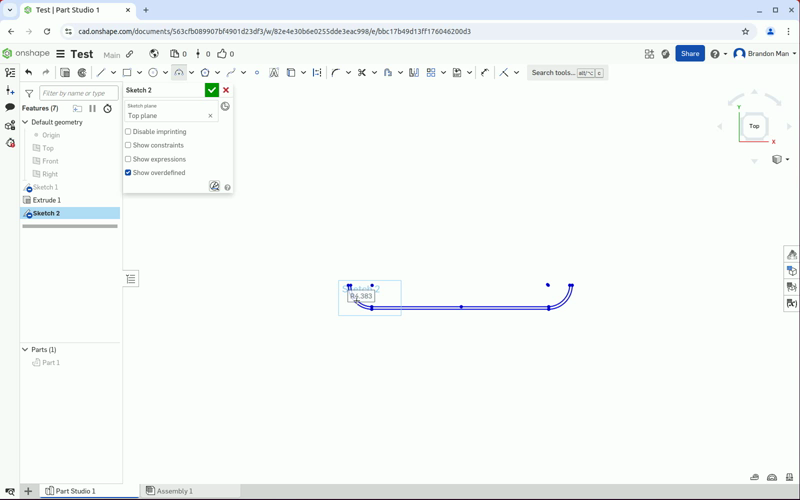
key_up(shift)
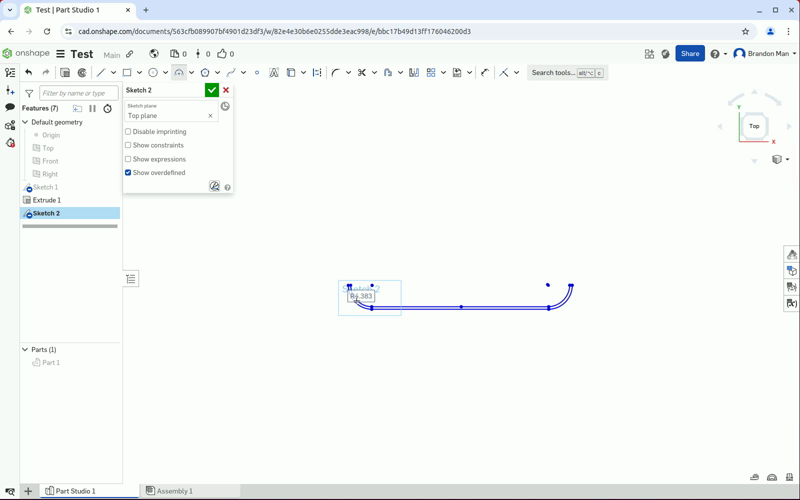
key(esc)
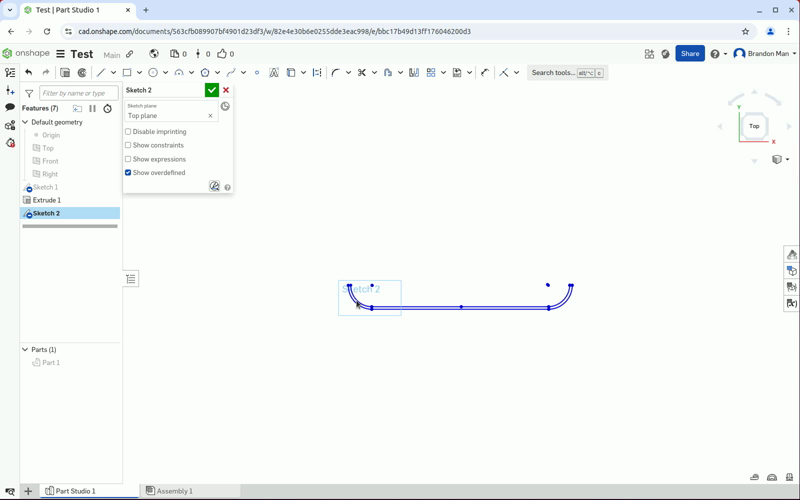
key(l)
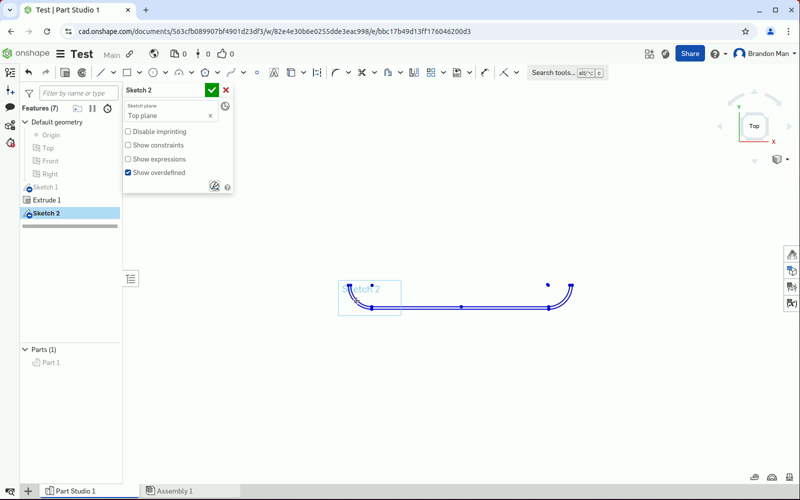
mouse_move(350, 285)
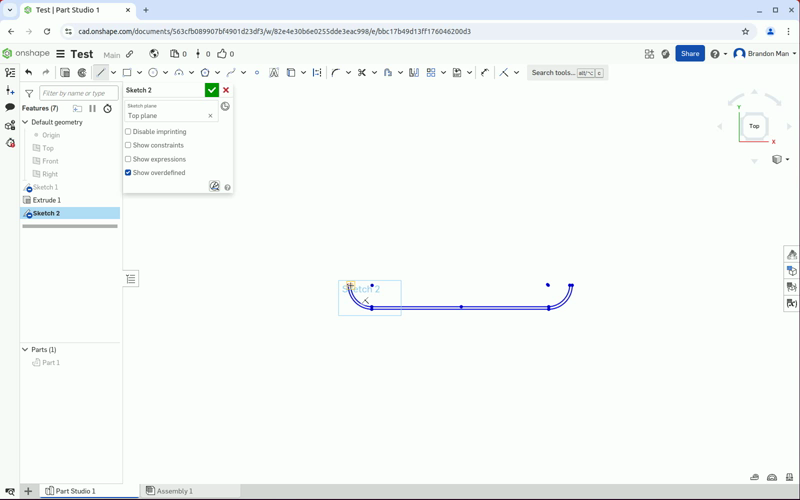
scroll(6)
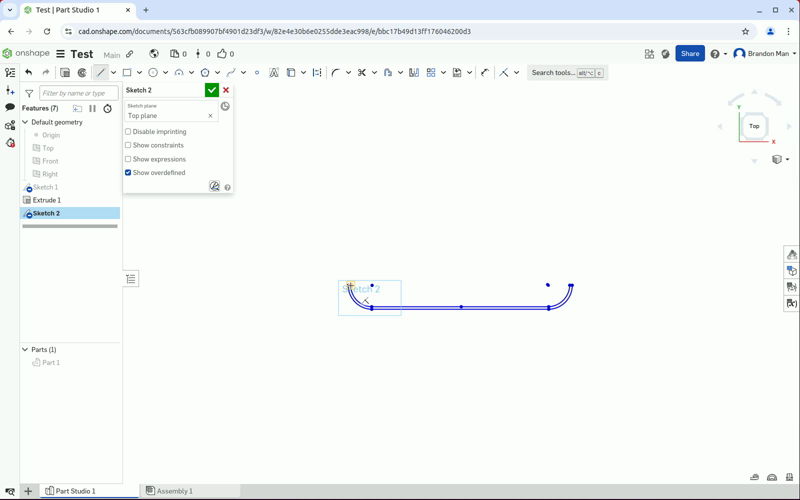
scroll(6)
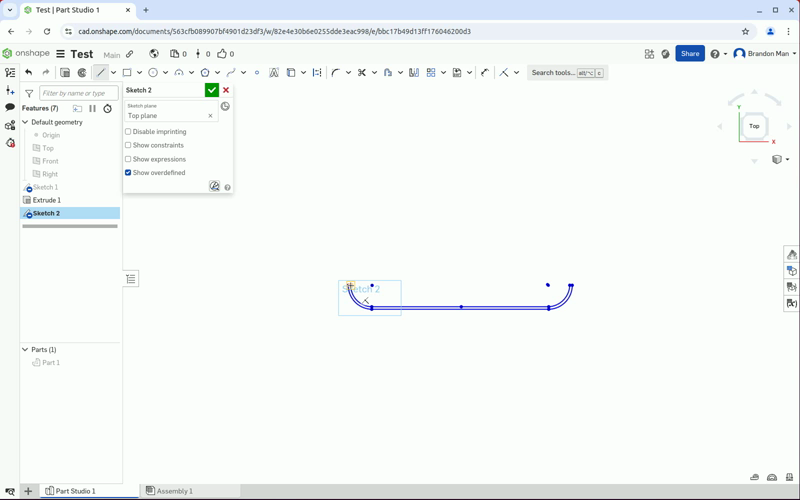
scroll(6)
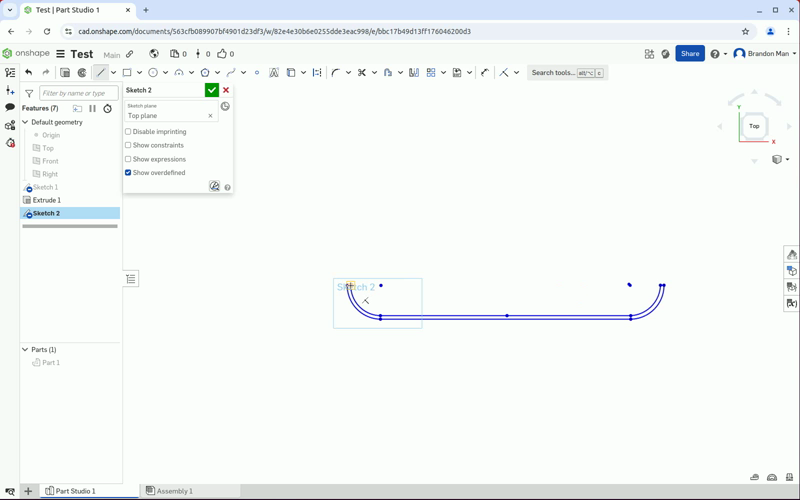
scroll(6)
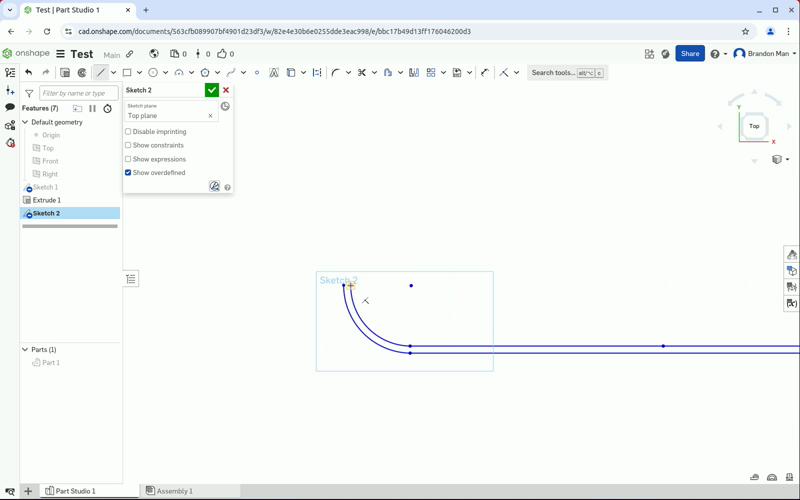
scroll(6)
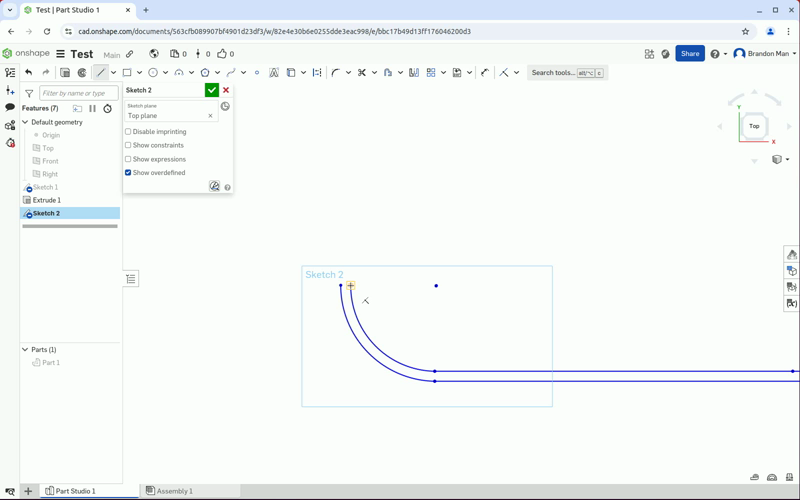
scroll(6)
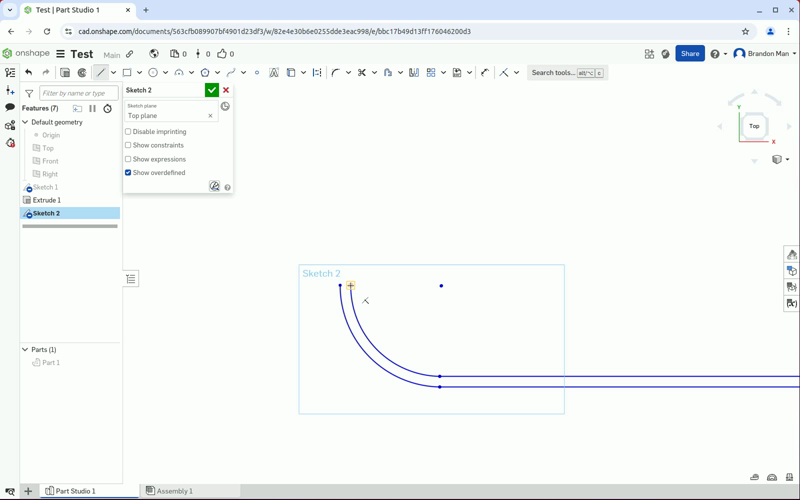
scroll(6)
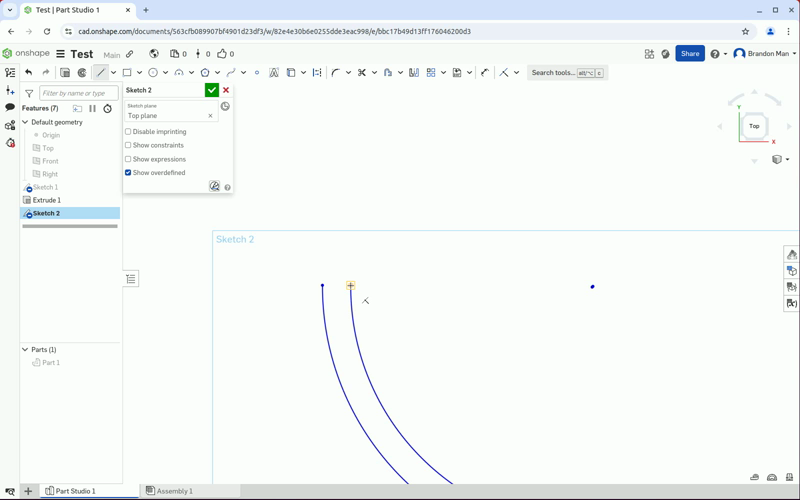
click(350, 285)
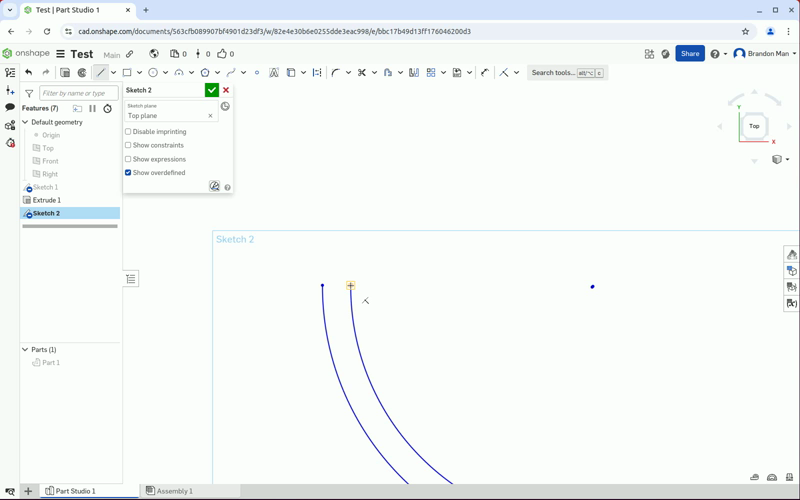
scroll(-6)
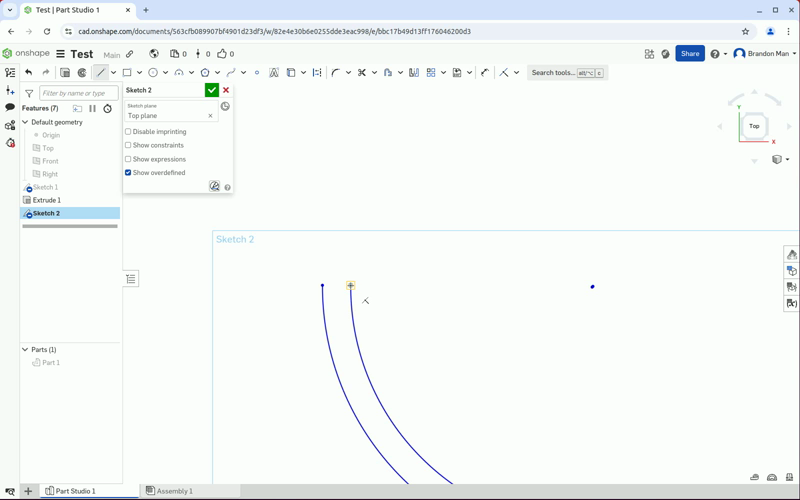
scroll(-6)
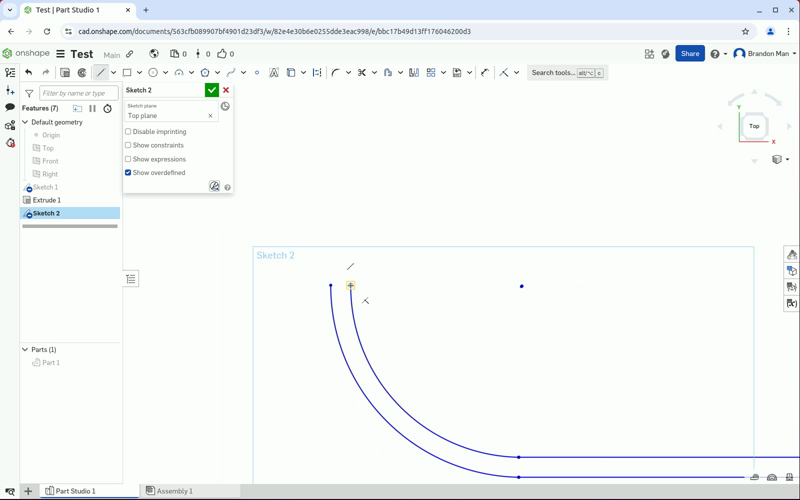
scroll(-6)
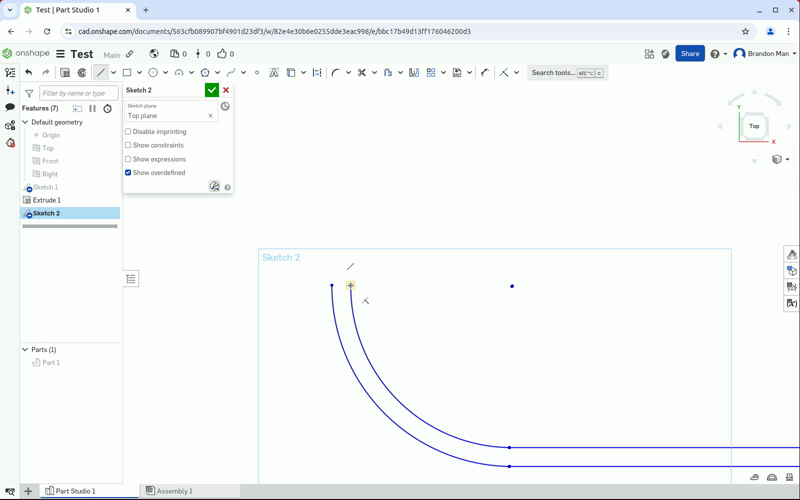
scroll(-6)
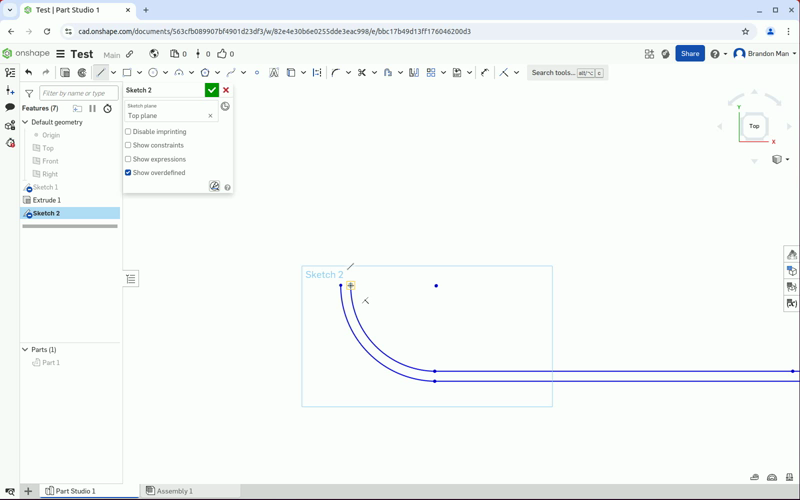
scroll(-6)
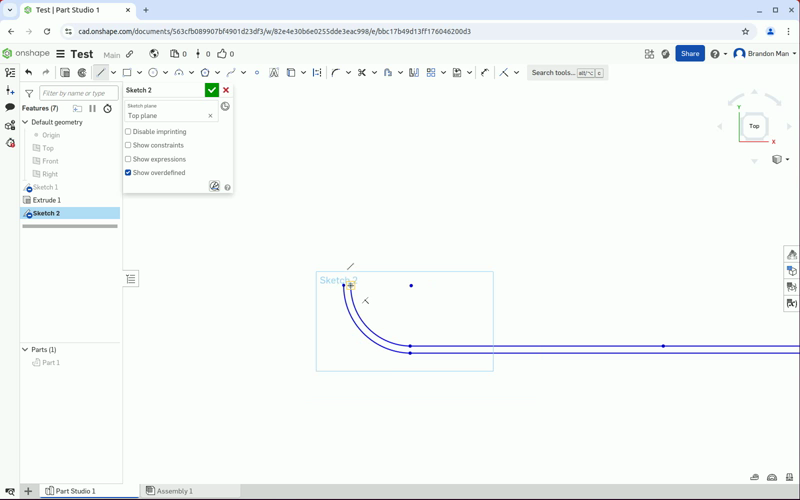
scroll(-6)
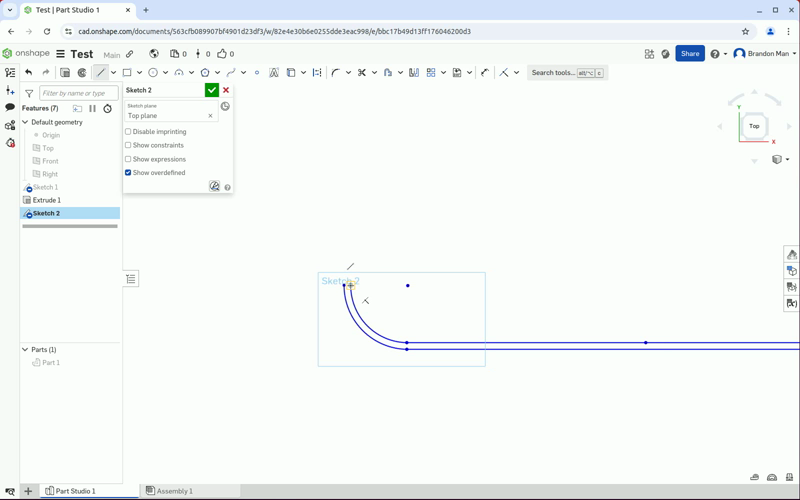
scroll(-6)
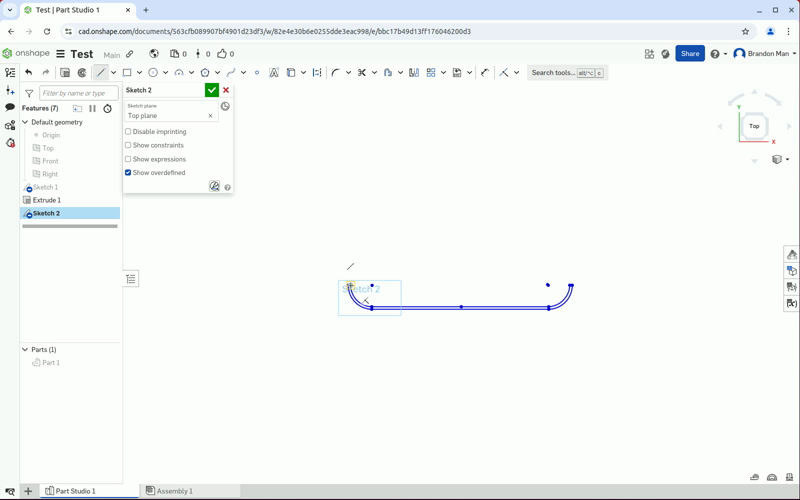
mouse_move(380, 285)
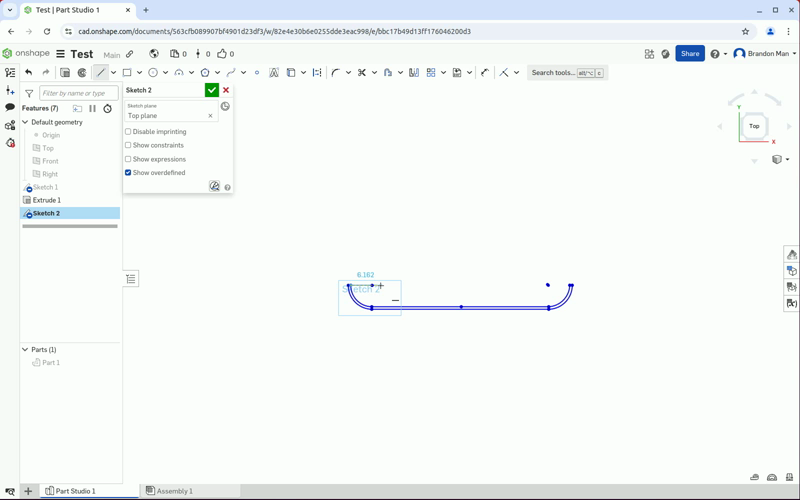
key_down(shift)
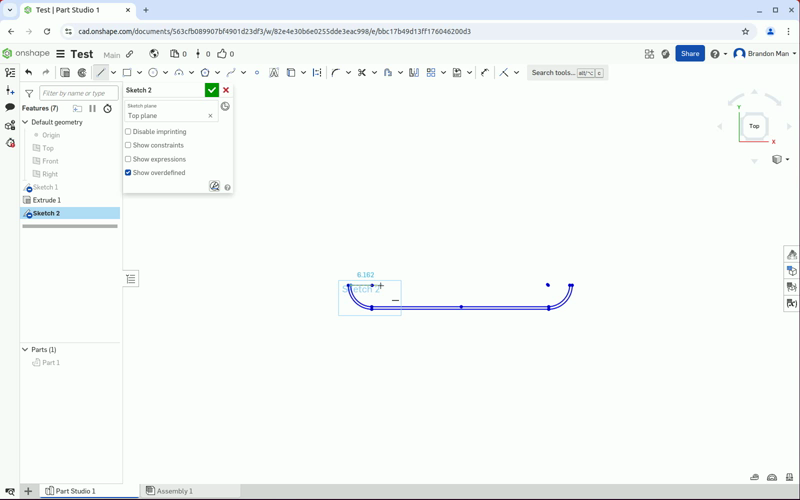
mouse_move(348, 285)
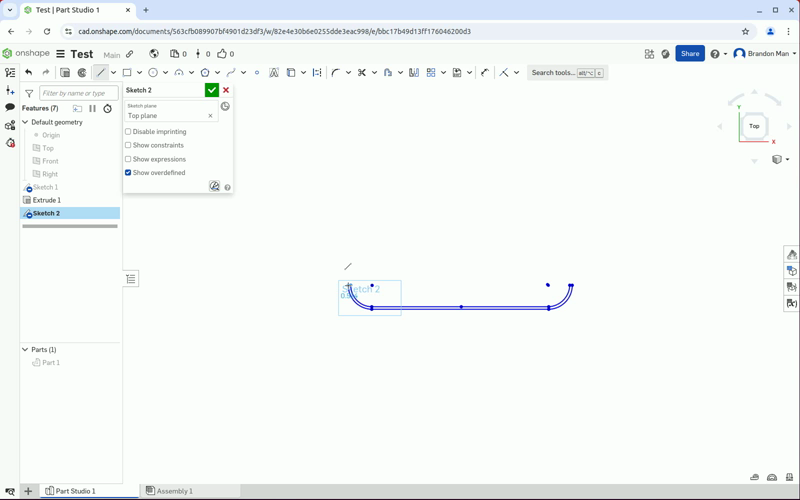
scroll(6)
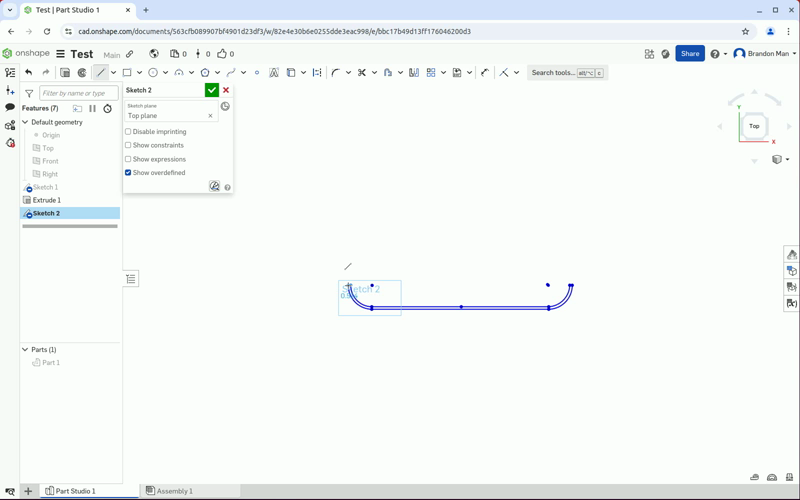
scroll(6)
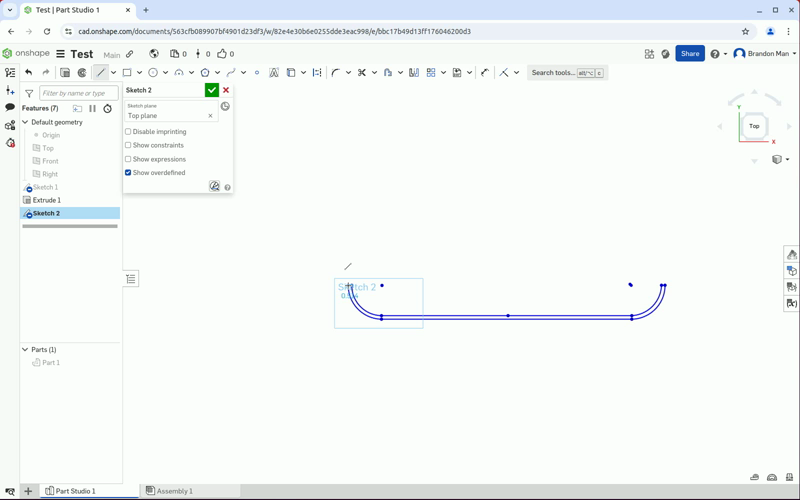
scroll(6)
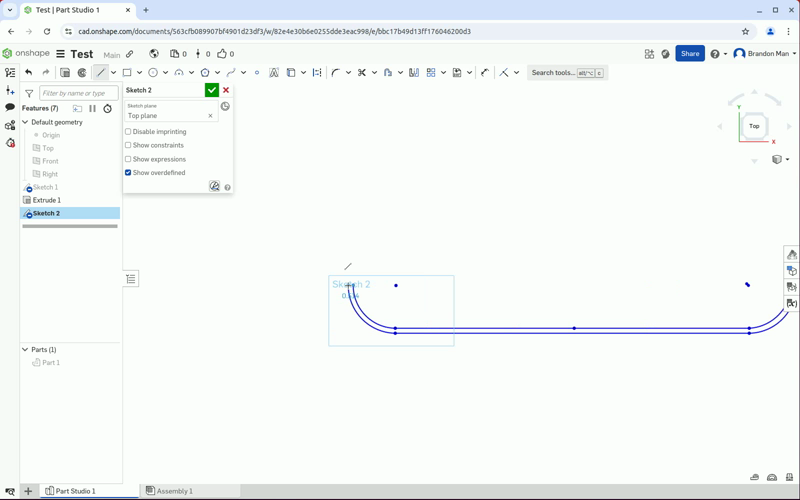
scroll(6)
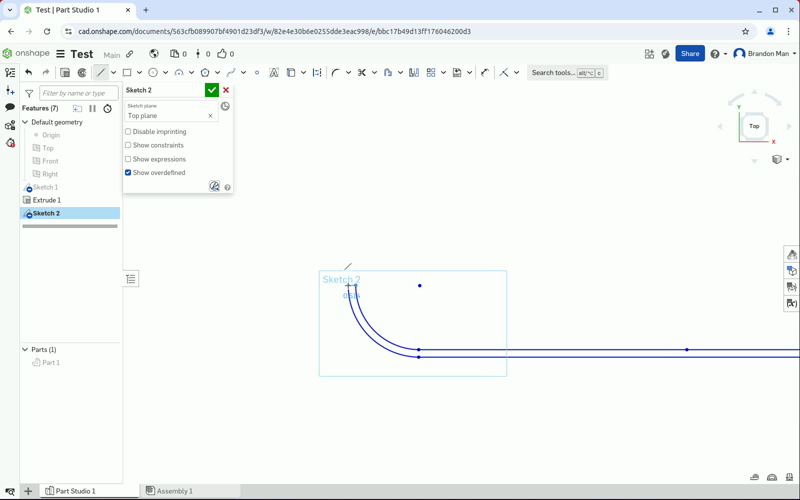
scroll(6)
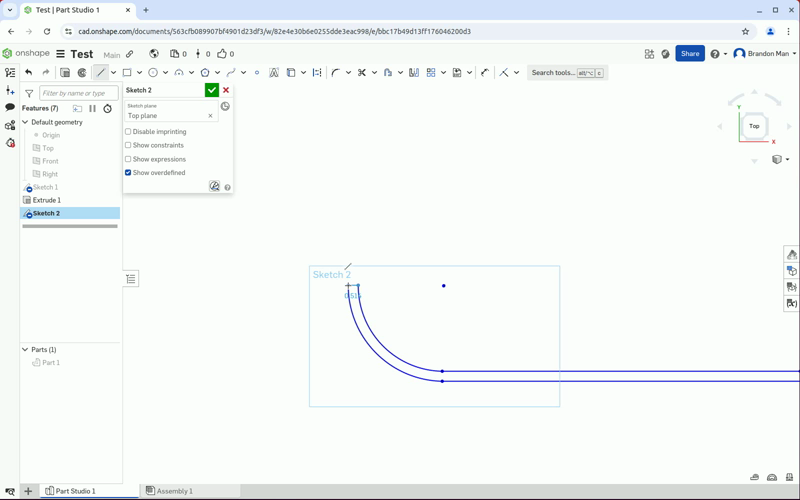
scroll(6)
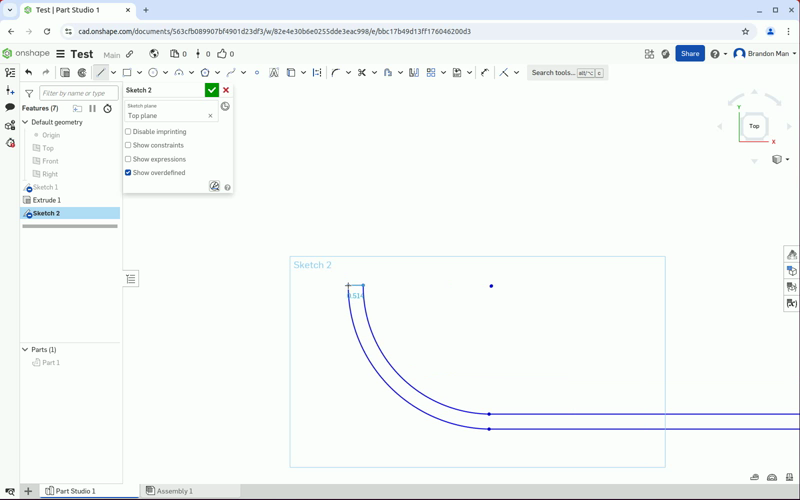
scroll(6)
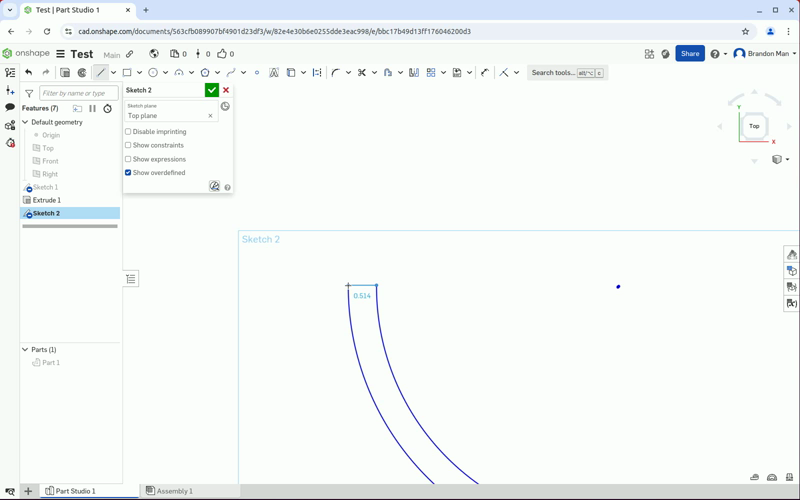
key_up(shift)
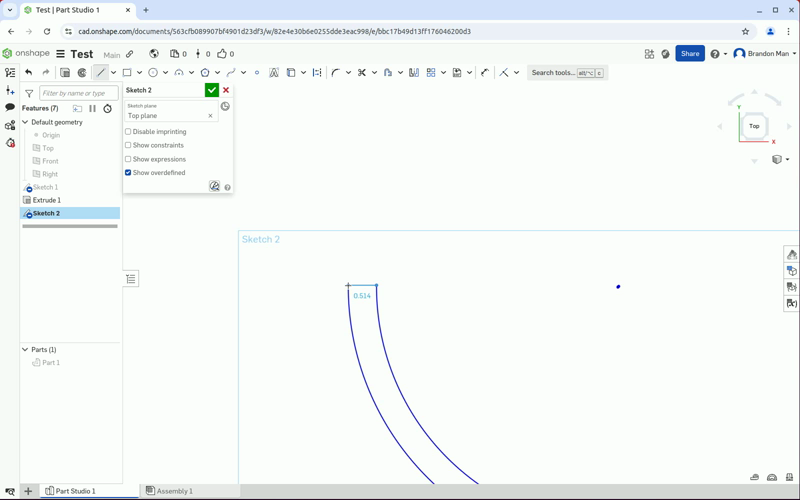
click(348, 285)
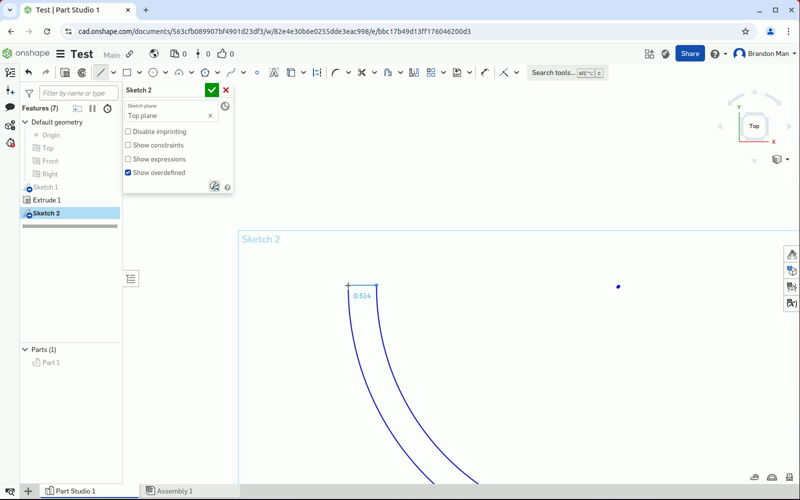
scroll(-6)
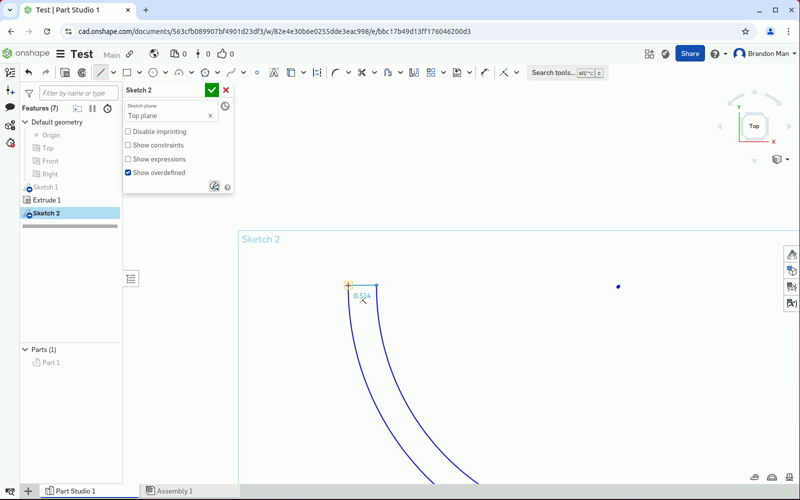
scroll(-6)
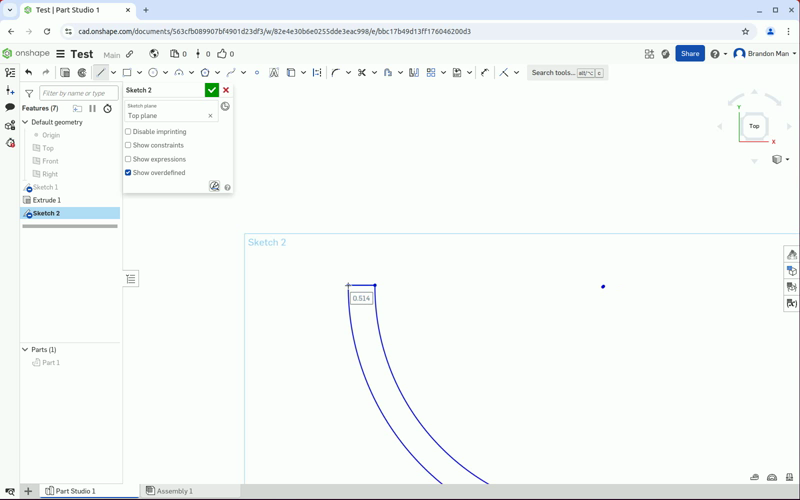
scroll(-6)
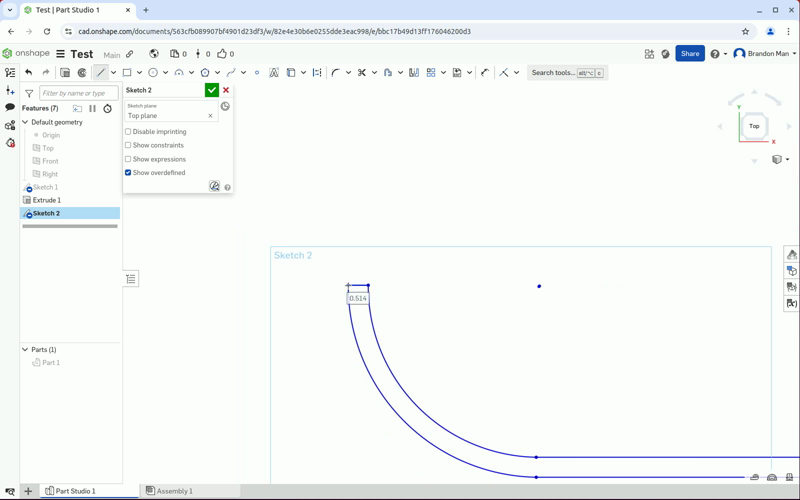
scroll(-6)
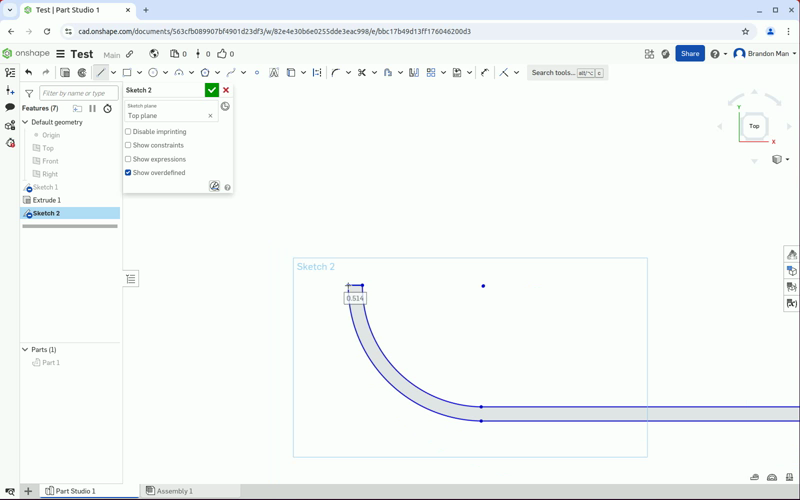
scroll(-6)
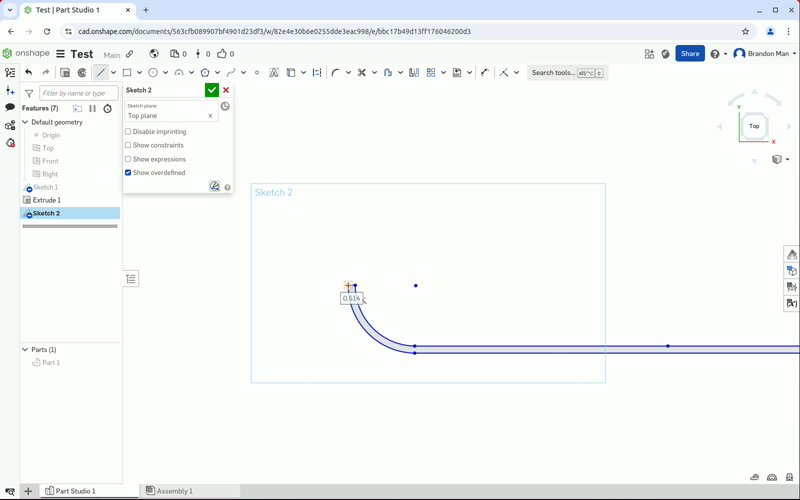
scroll(-6)
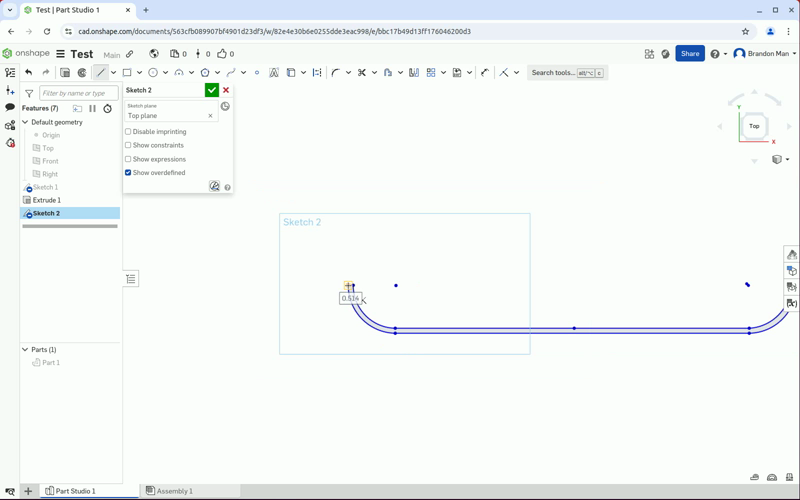
scroll(-6)
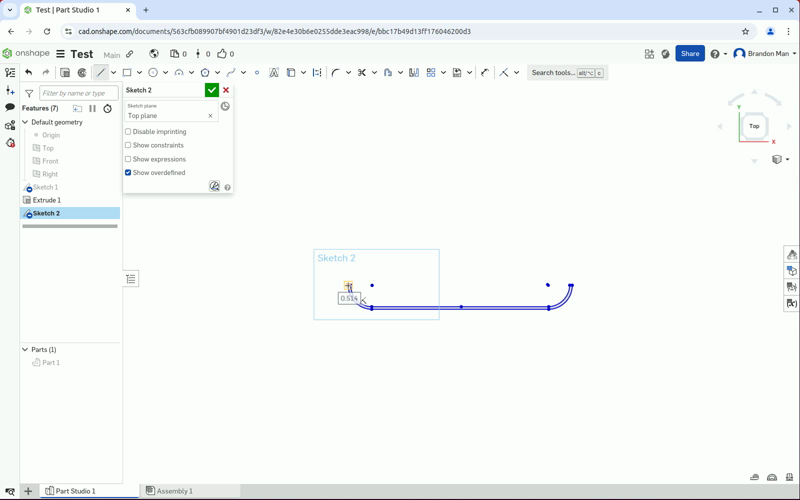
key(esc)
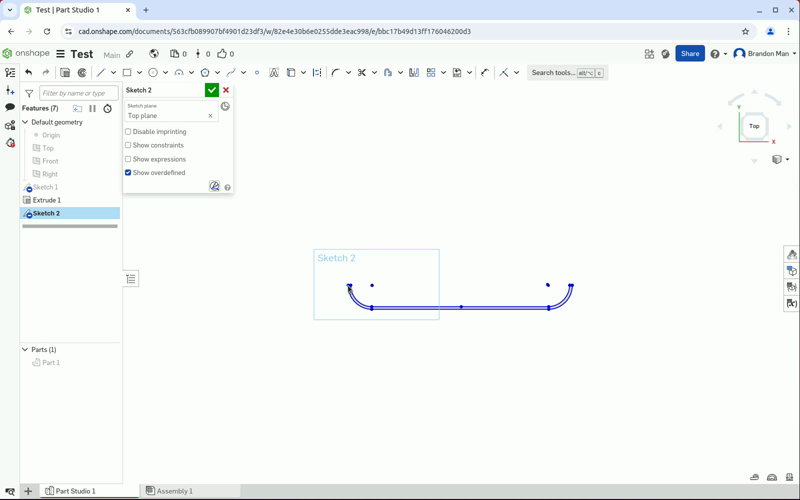
mouse_move(471, 308)
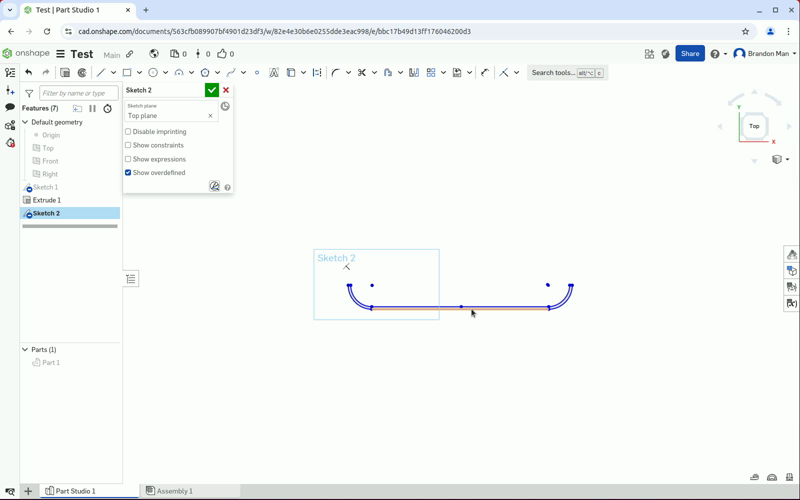
scroll(6)
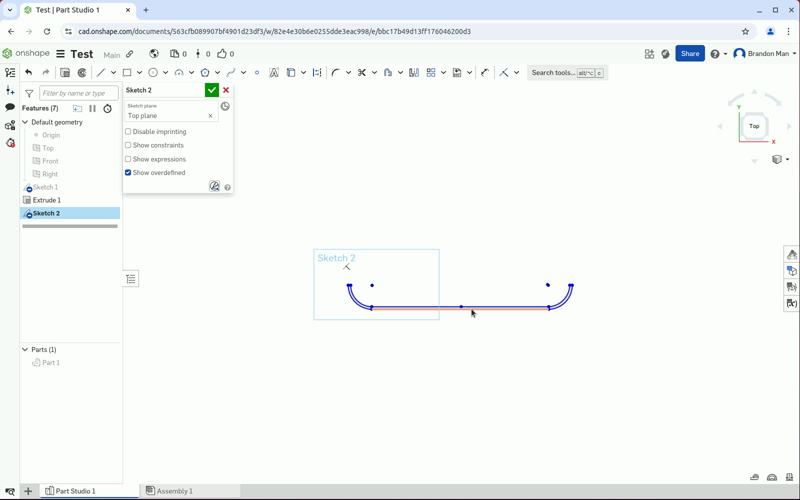
scroll(6)
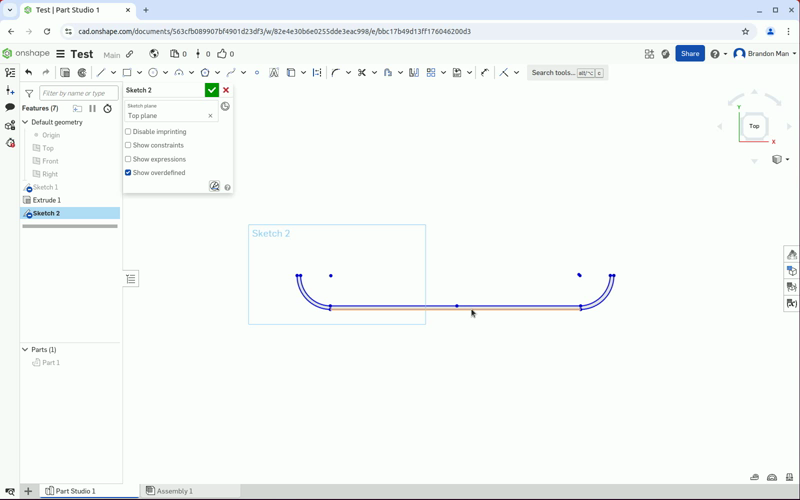
scroll(6)
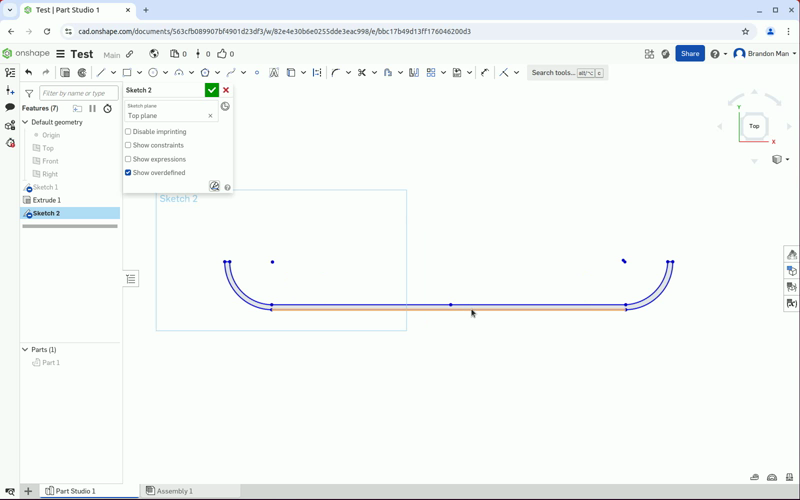
scroll(6)
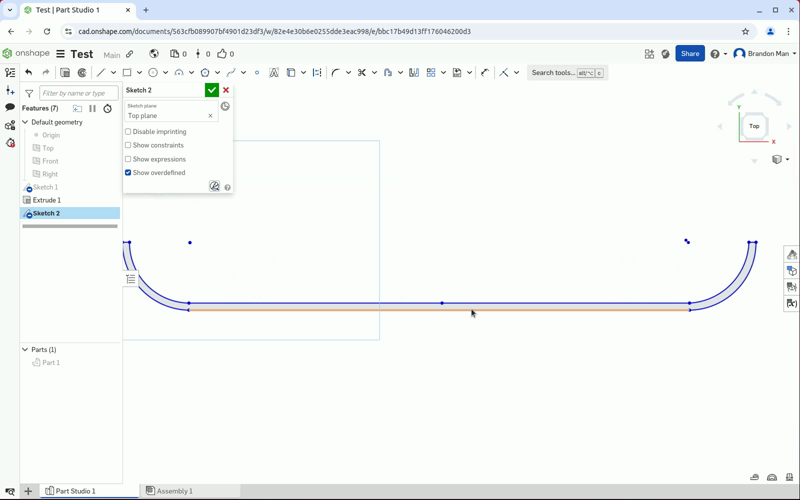
scroll(6)
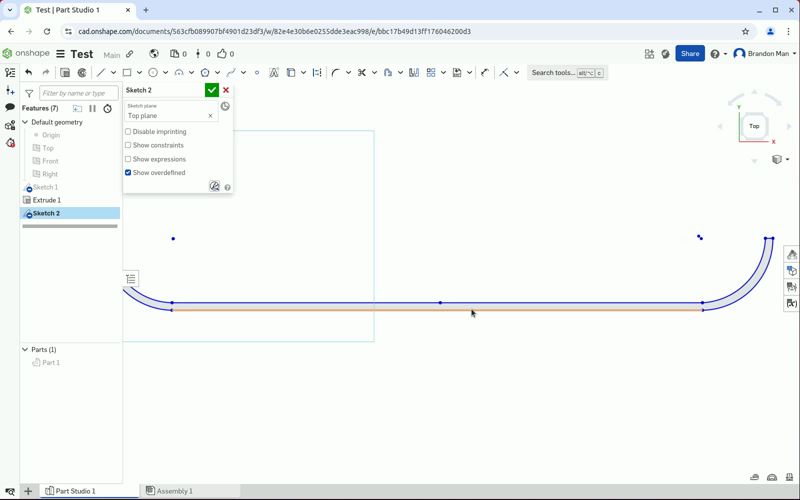
scroll(6)
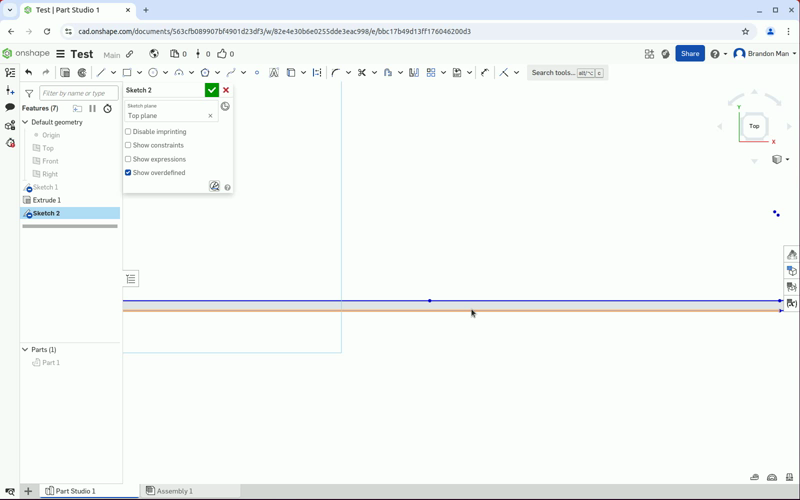
scroll(6)
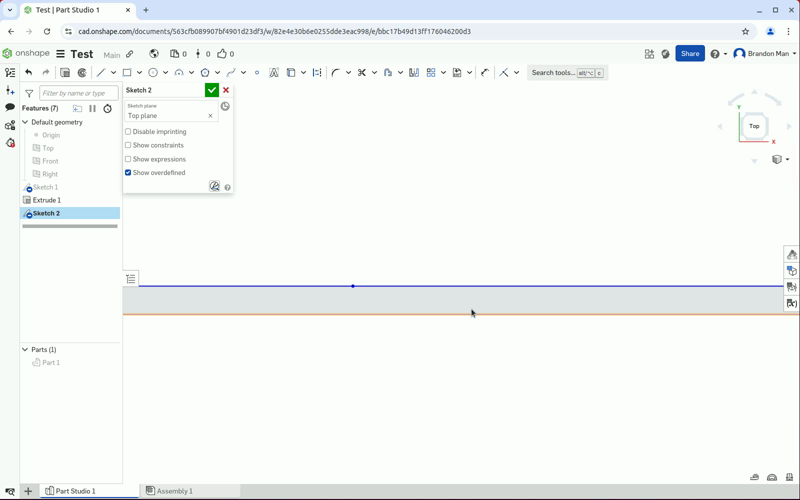
click(471, 308)
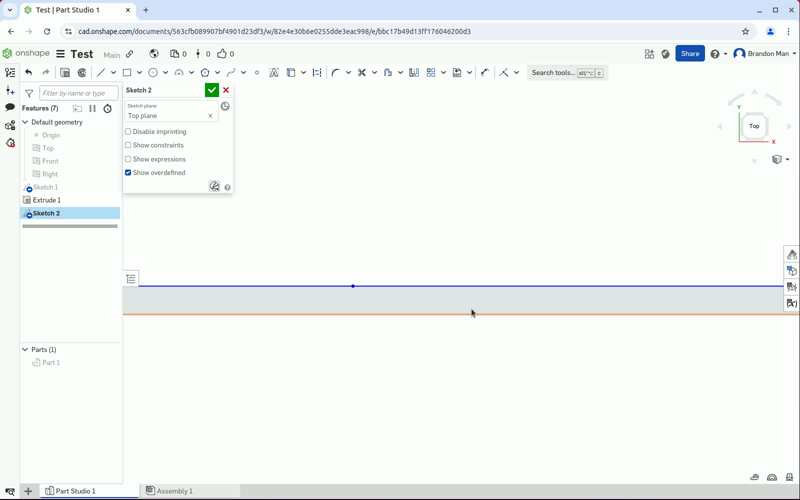
scroll(-6)
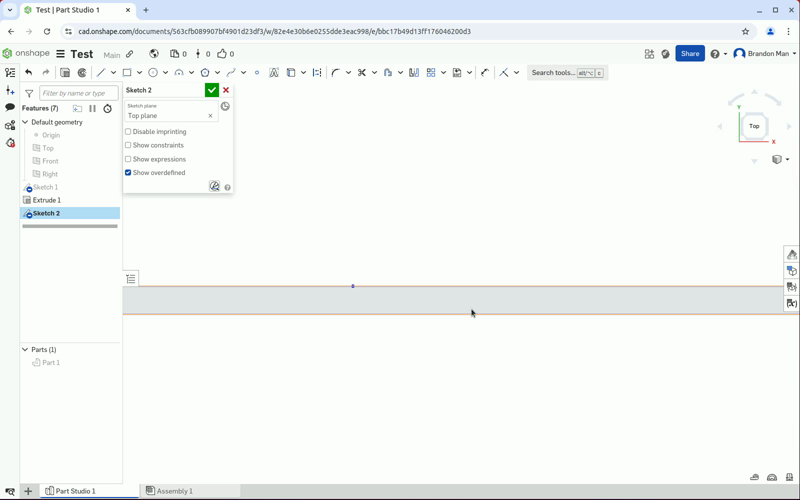
scroll(-6)
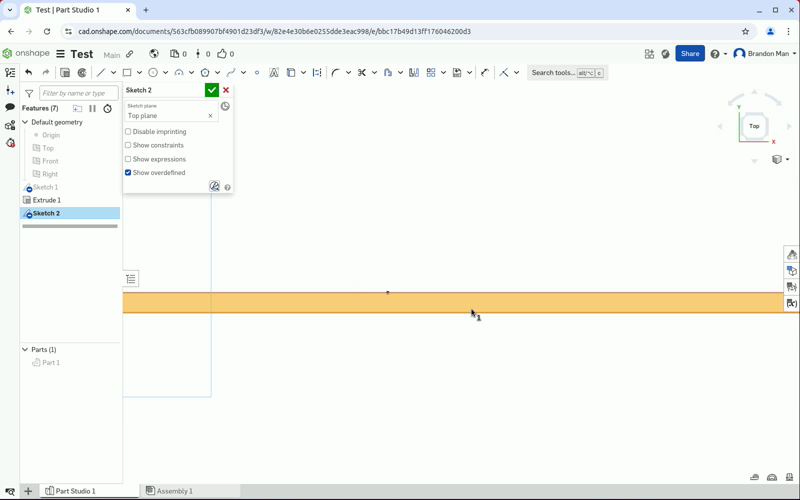
scroll(-6)
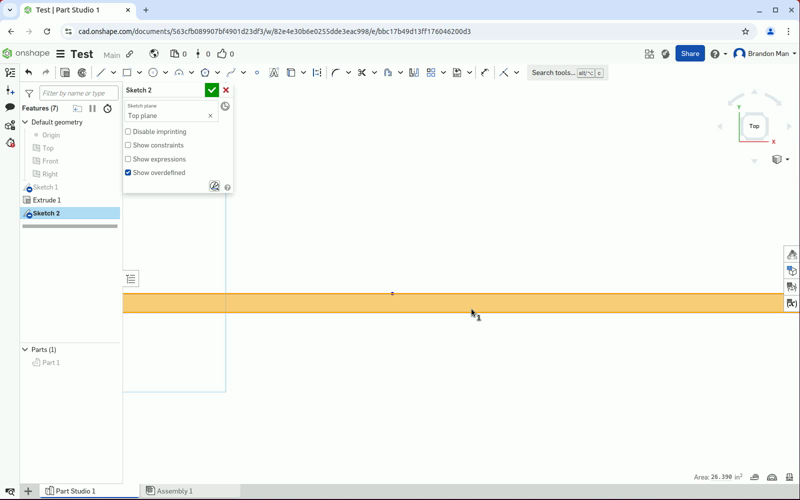
scroll(-6)
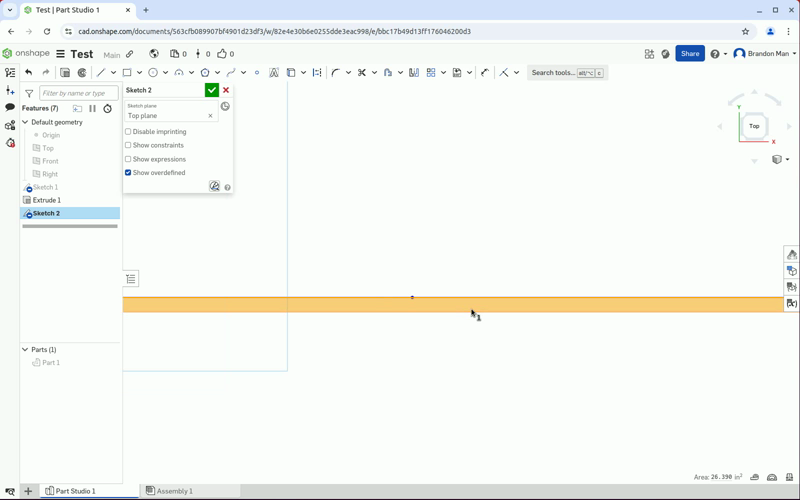
scroll(-6)
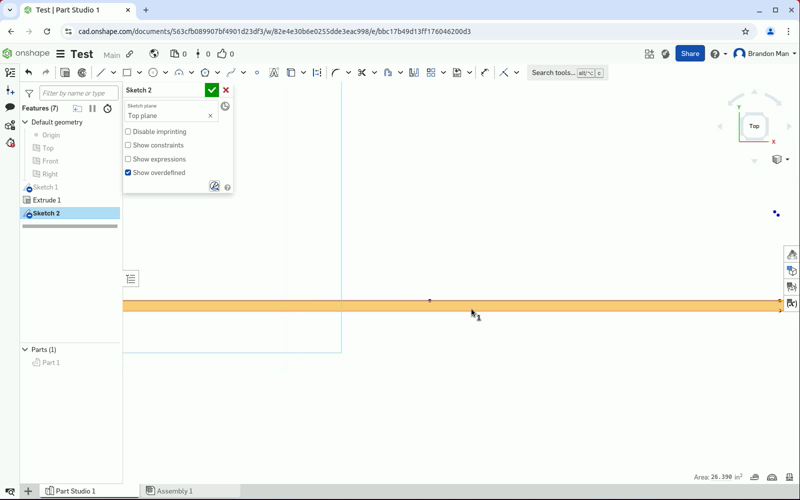
scroll(-6)
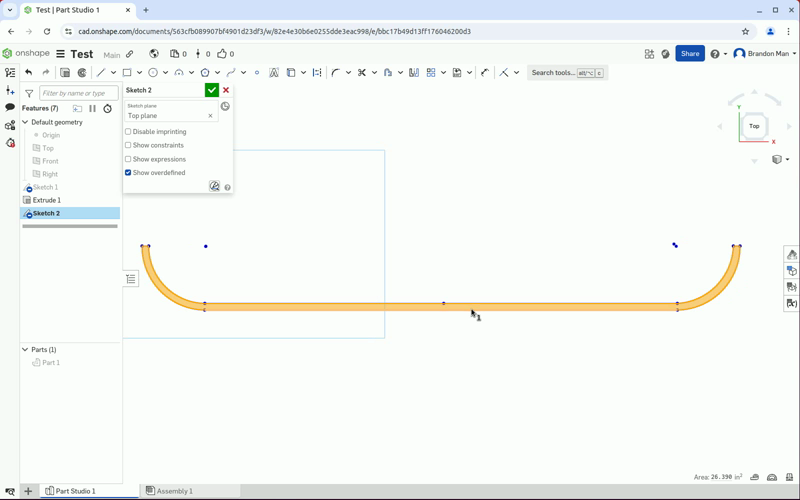
scroll(-6)
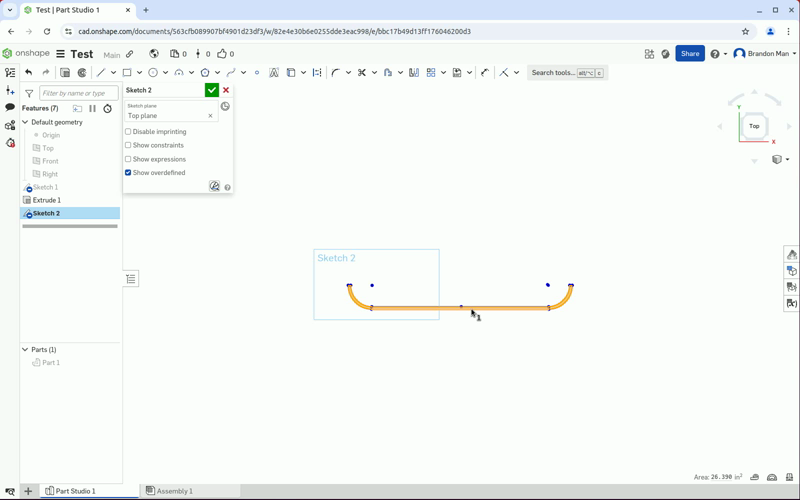
mouse_move(73, 352)
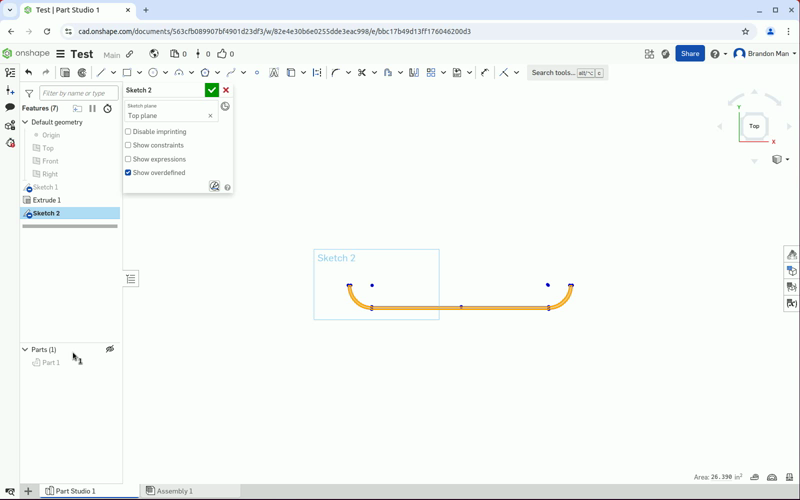
key(shift+y)
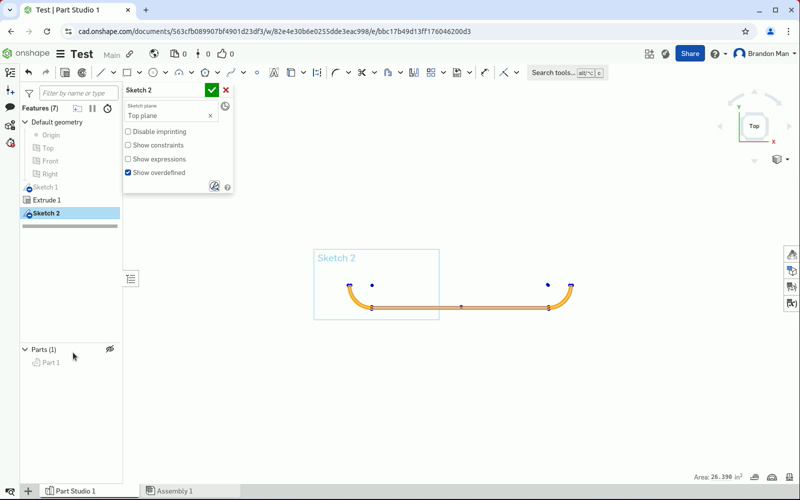
key(shift+e)
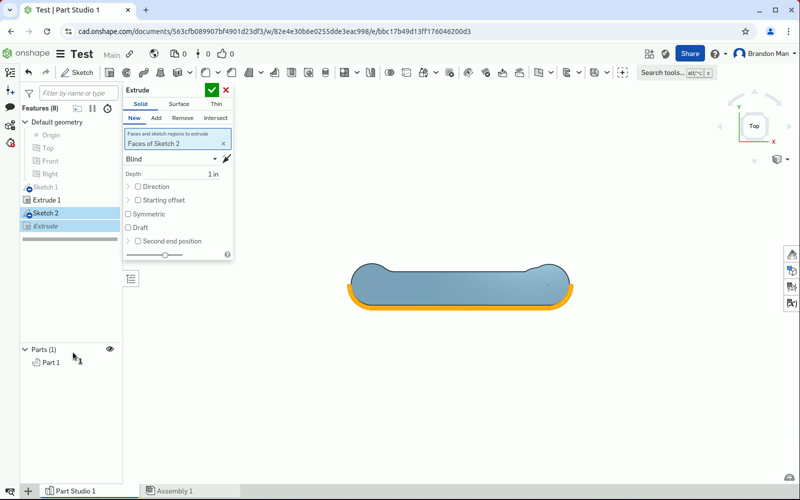
mouse_move(143, 106)
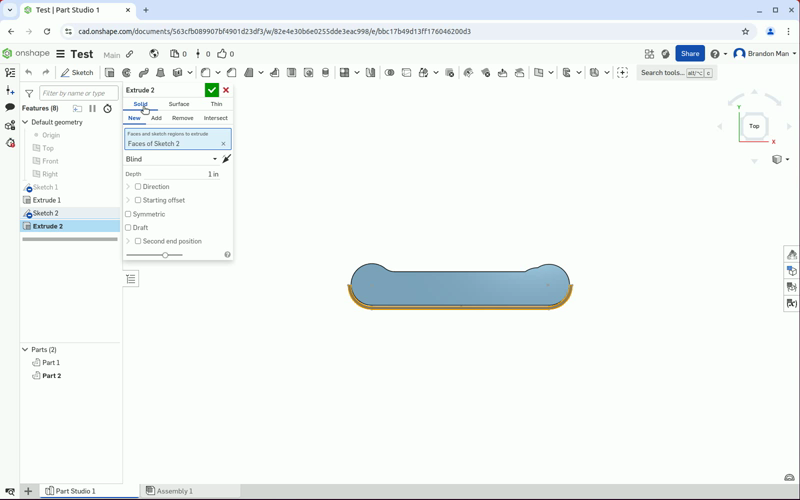
click(143, 106)
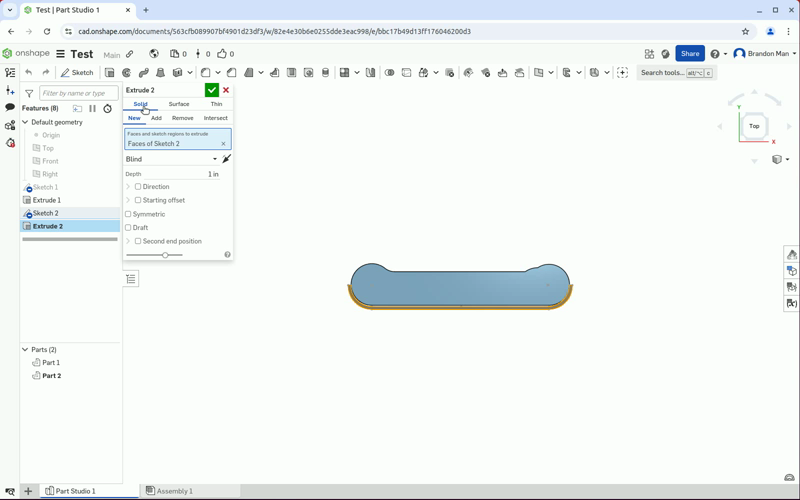
mouse_move(137, 120)
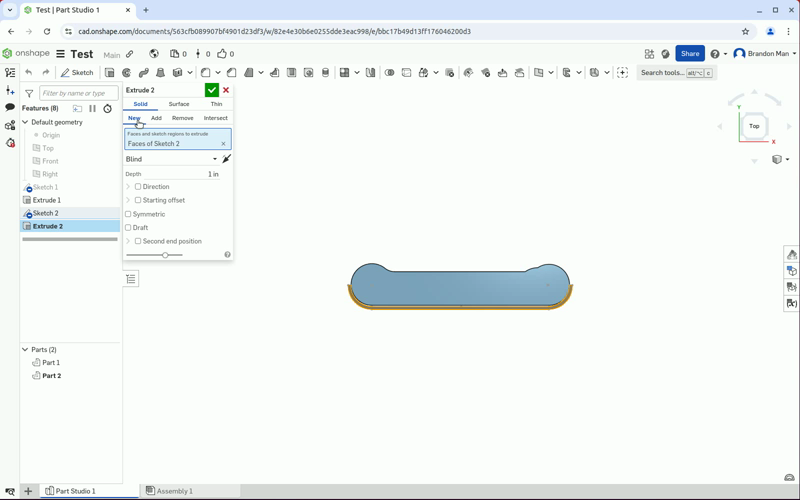
click(137, 120)
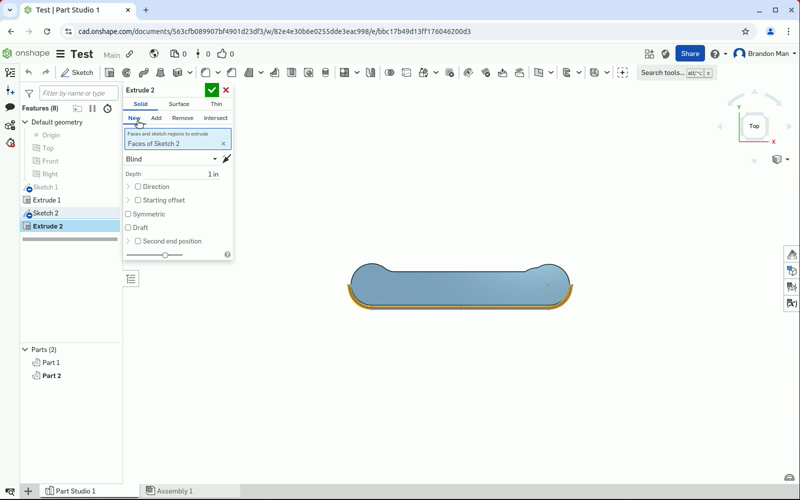
key(tab, 4)
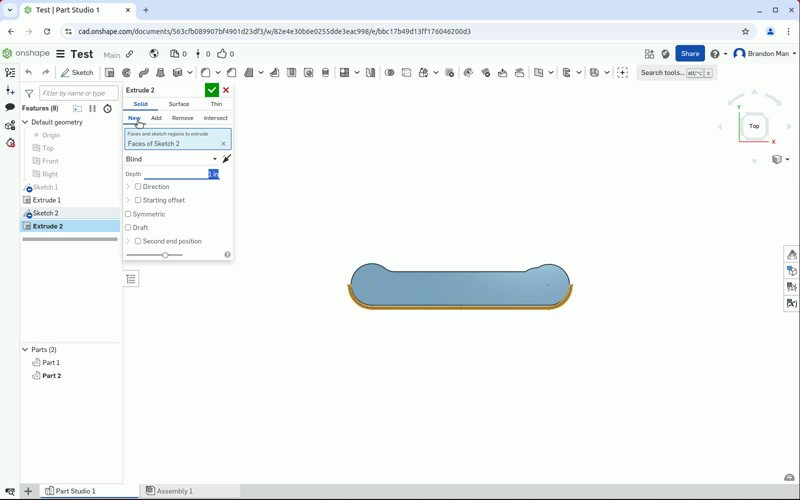
text(1.926)
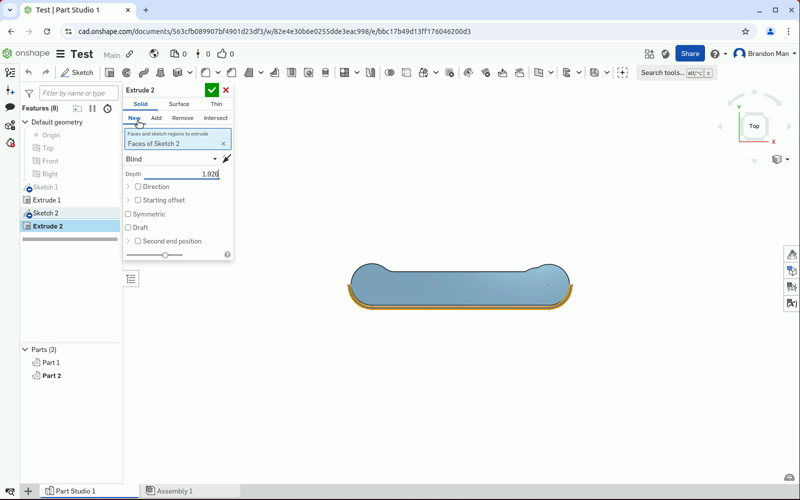
key(enter)
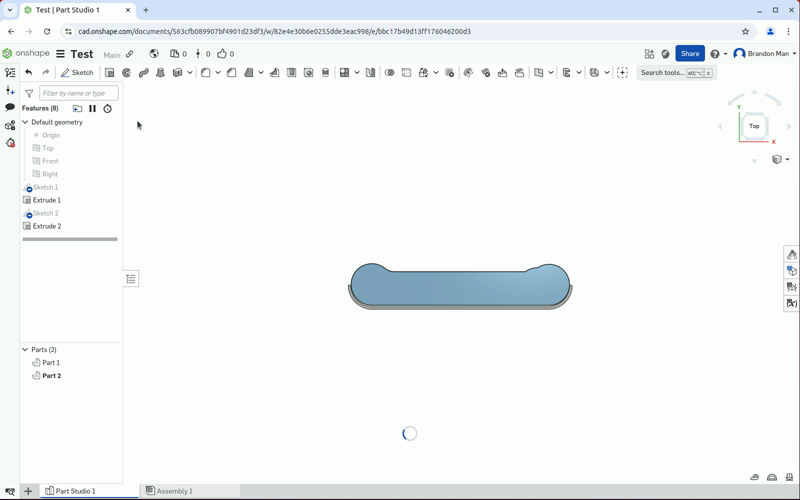
key(shift+h)
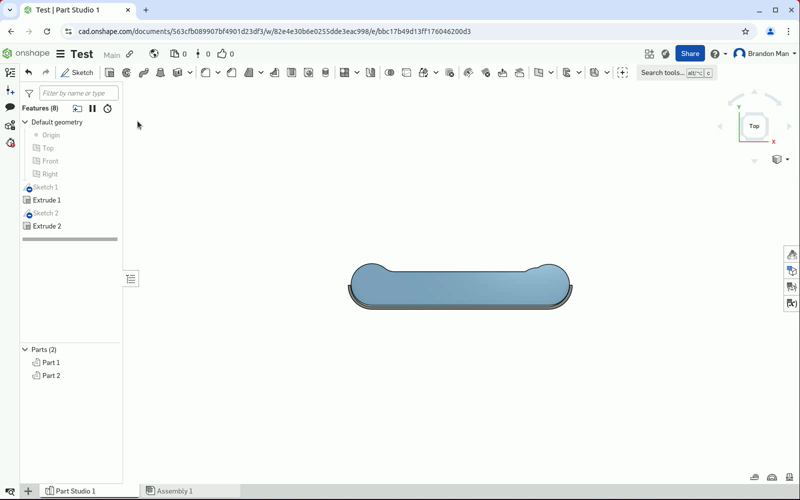
key(shift+h)
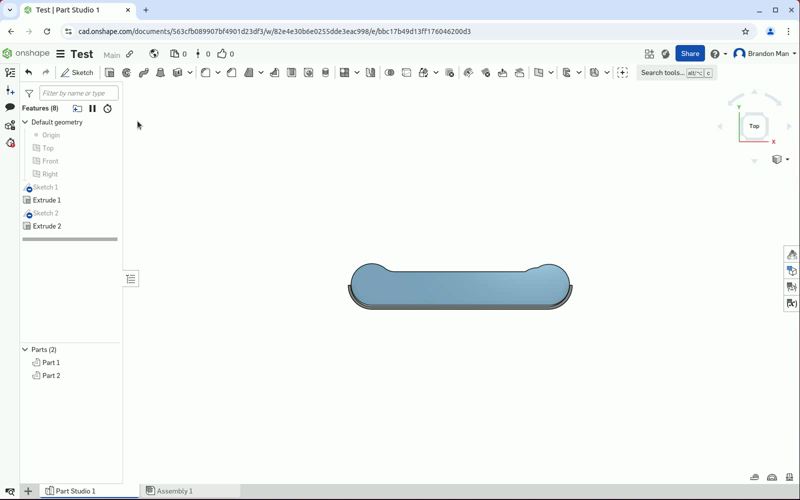
mouse_move(73, 189)
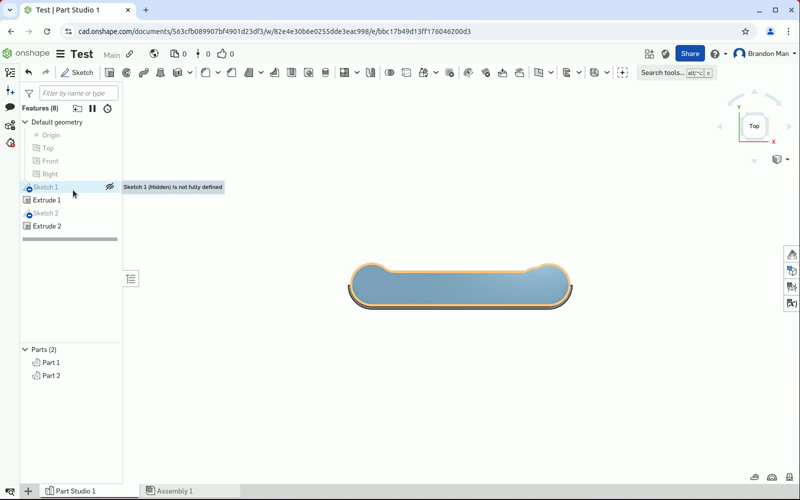
click(73, 189)
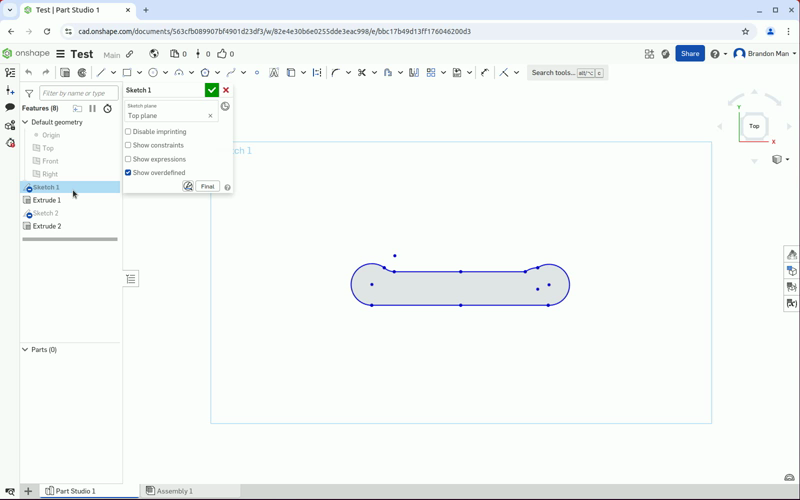
mouse_move(229, 92)
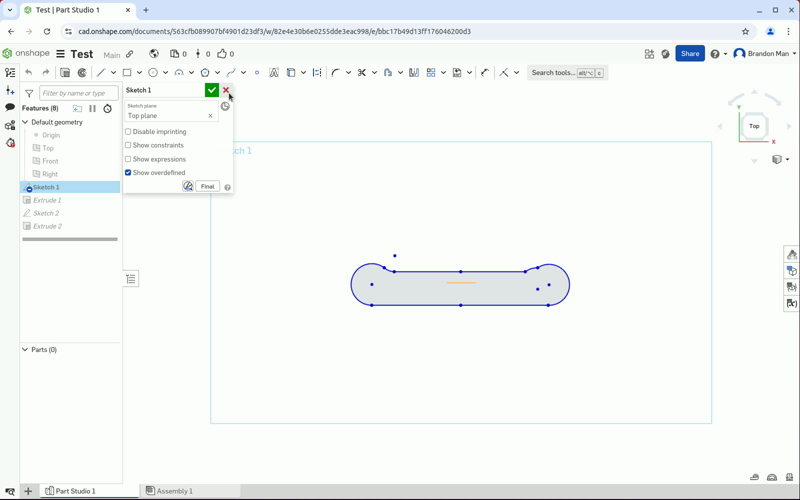
click(229, 92)
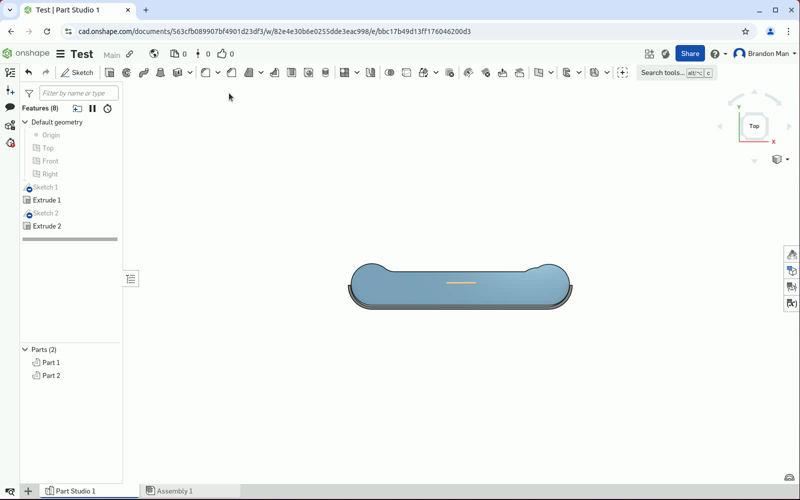
mouse_move(541, 75)
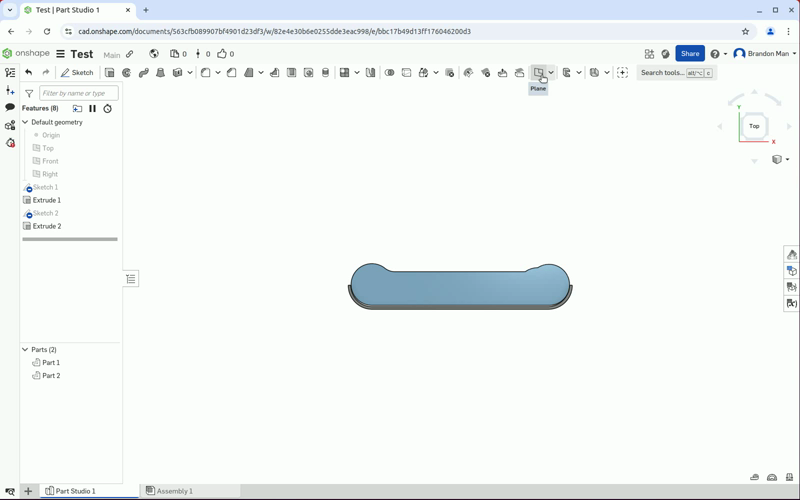
click(541, 75)
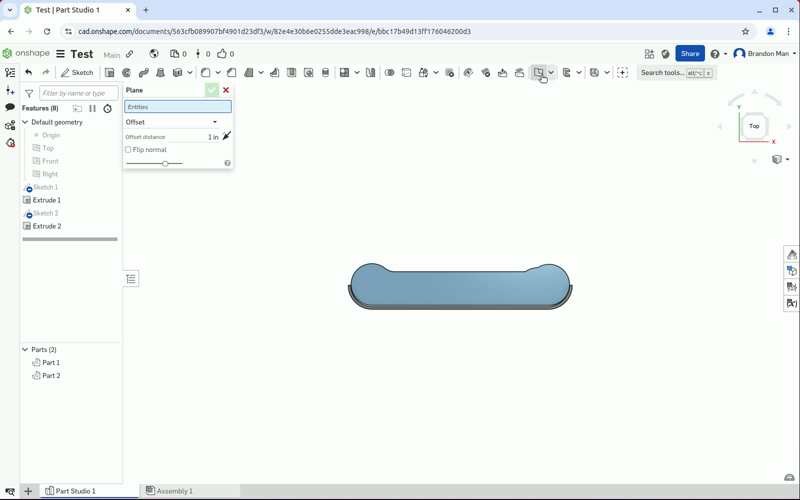
mouse_move(73, 150)
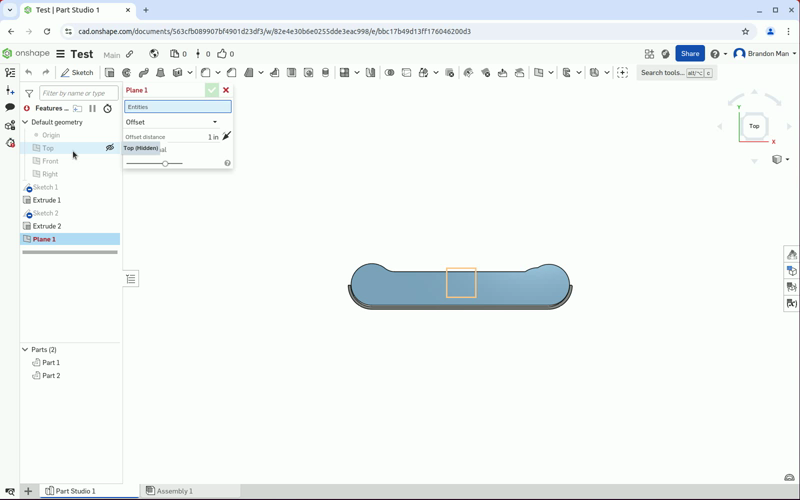
click(73, 150)
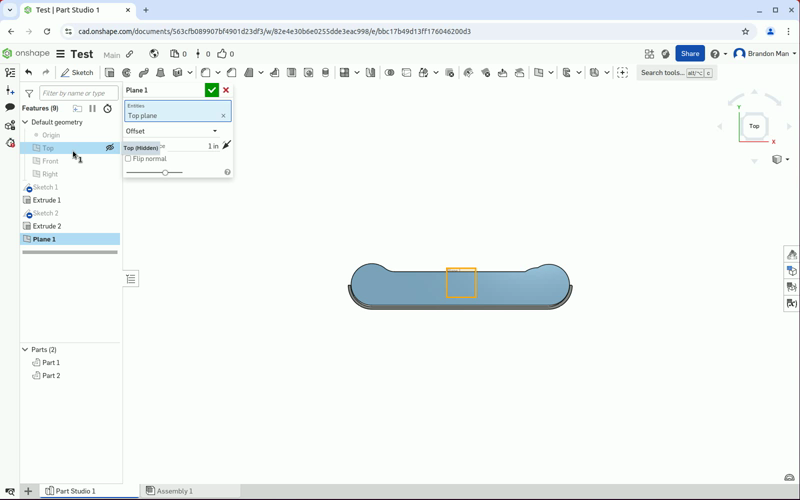
key(tab, 2)
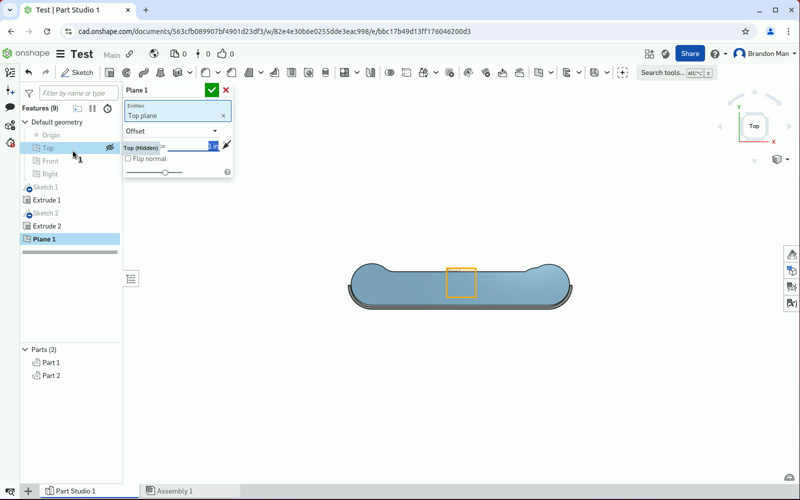
text(1.202)
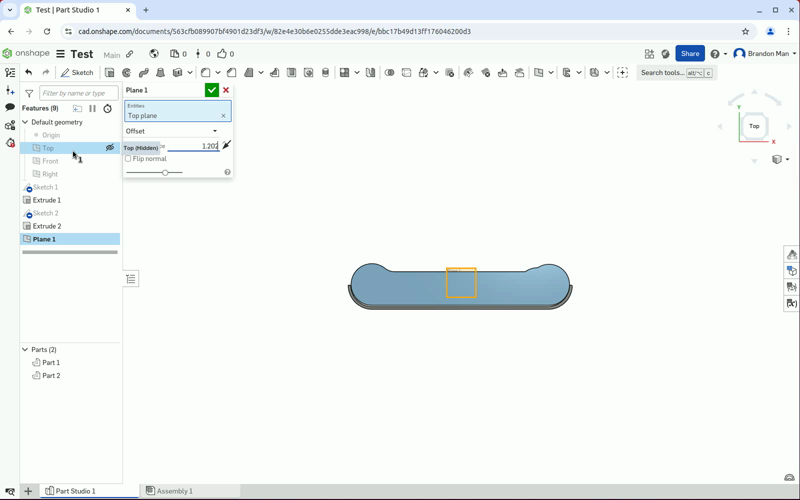
key(enter, 2)
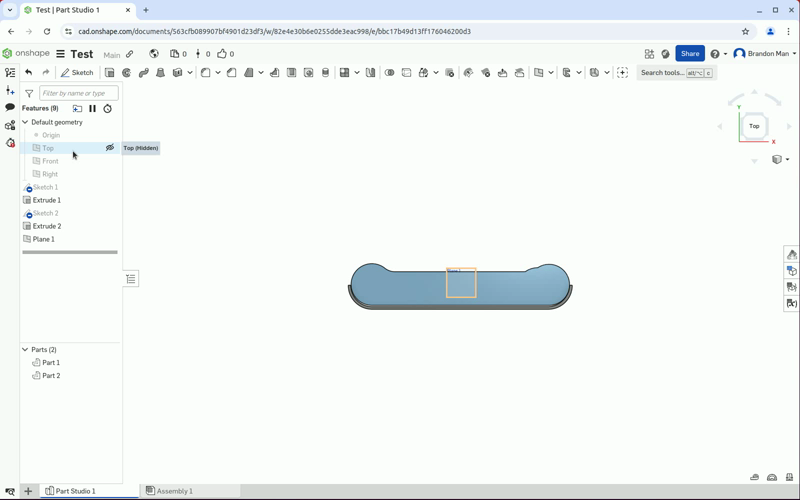
key(shift+s)
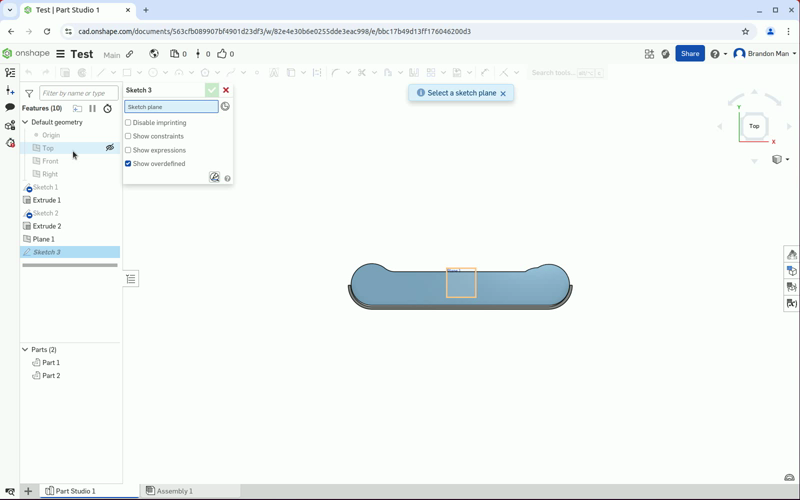
mouse_move(73, 241)
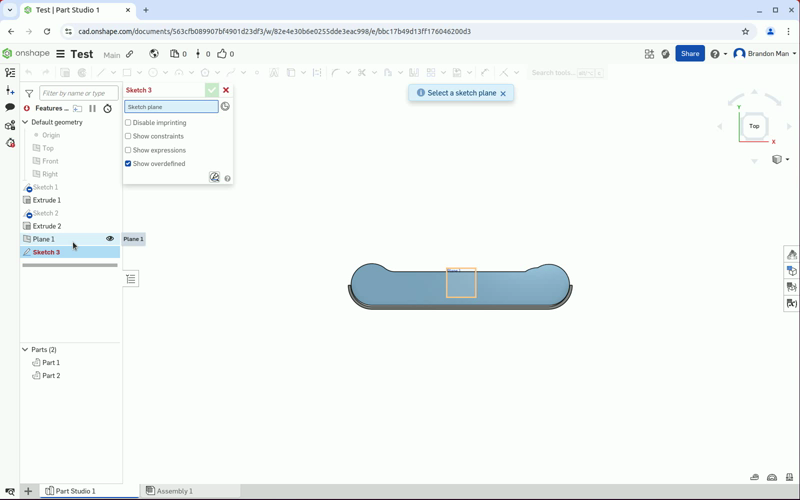
click(73, 241)
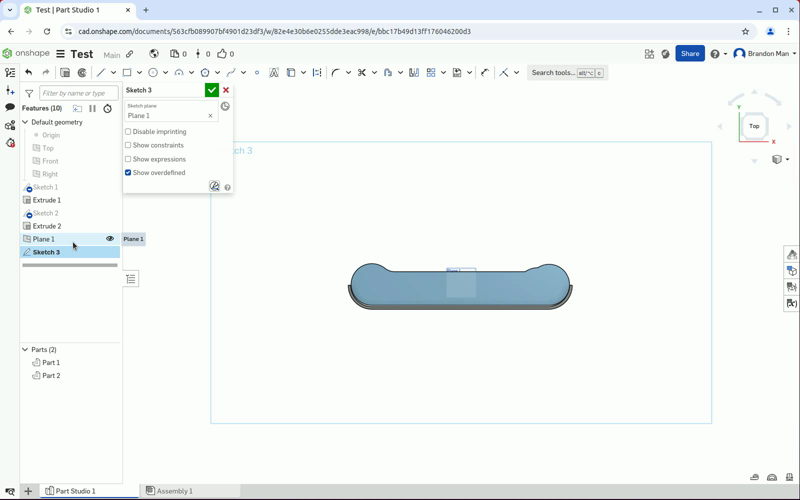
mouse_move(73, 352)
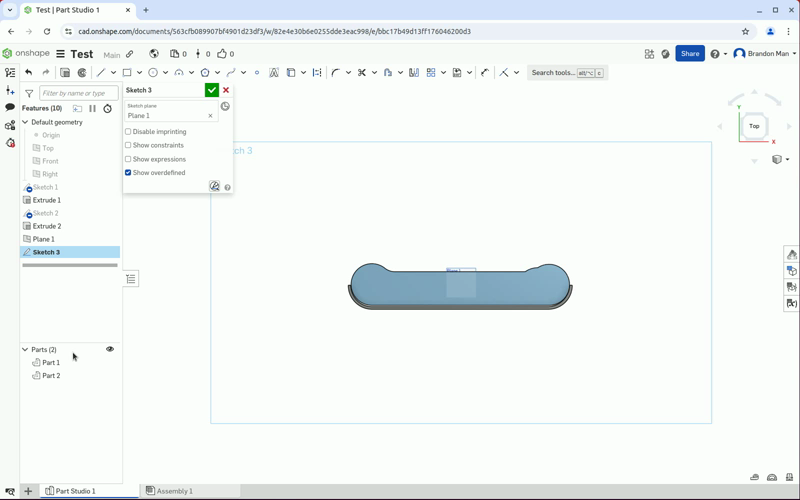
key(y)
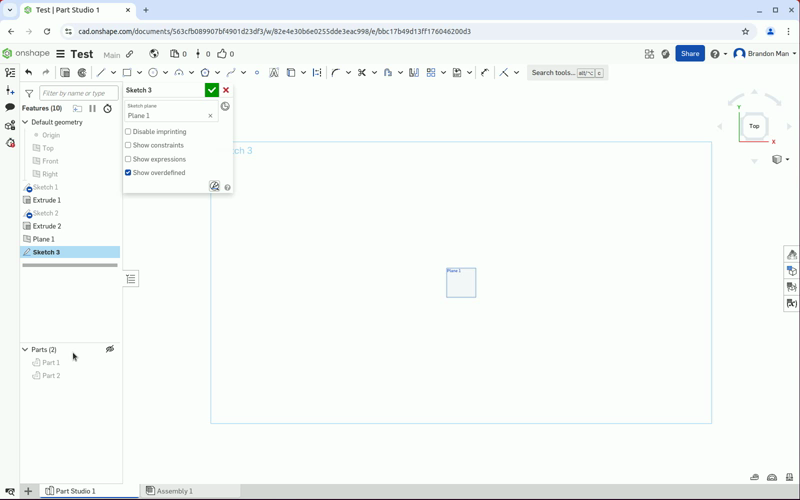
key(c)
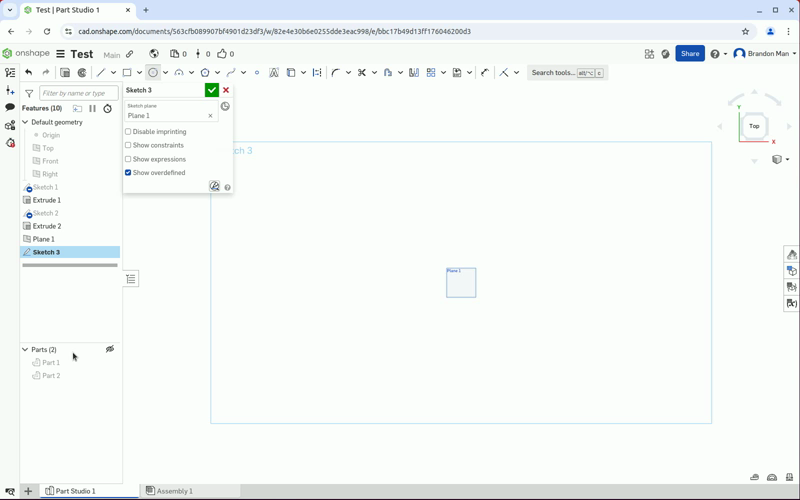
key_down(shift)
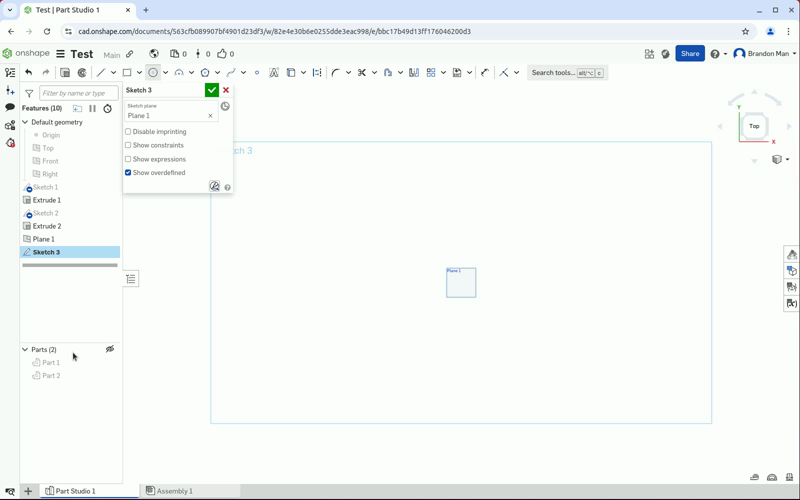
mouse_move(372, 285)
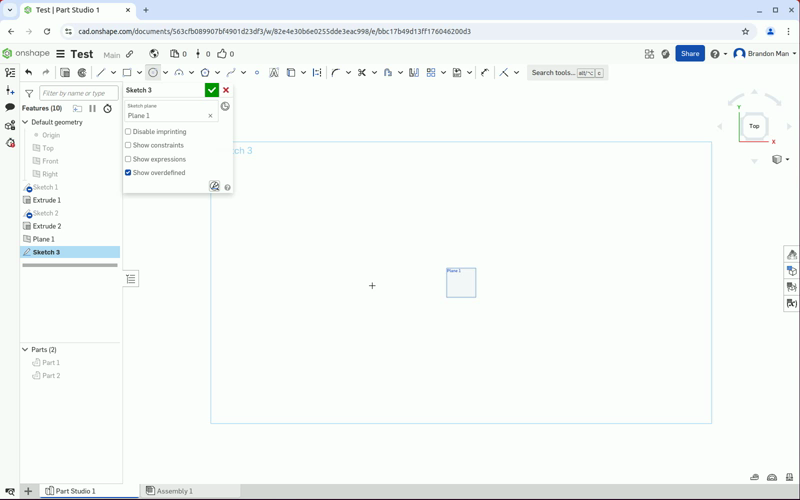
click(372, 285)
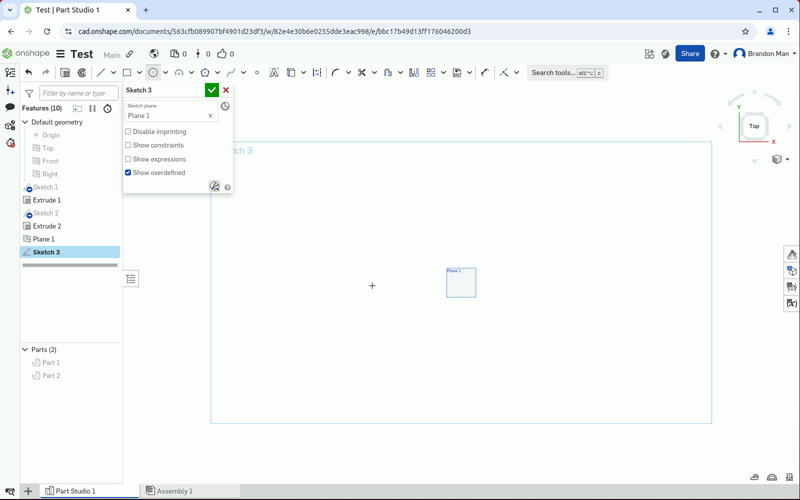
key_up(shift)
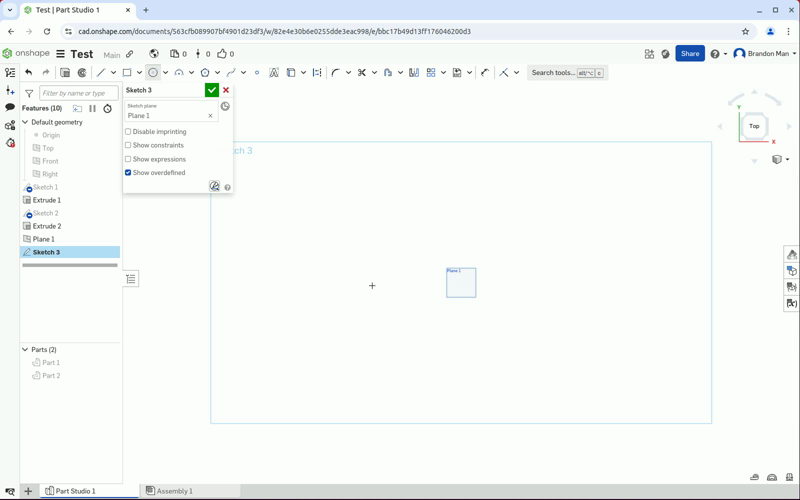
mouse_move(379, 285)
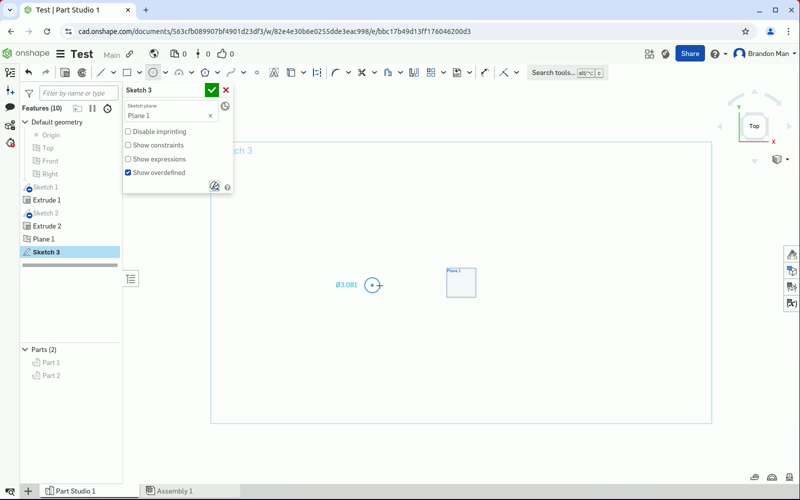
click(379, 285)
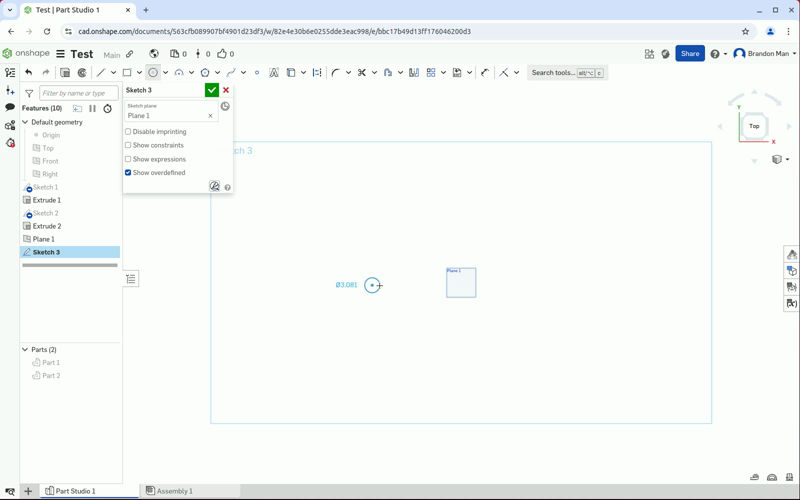
key(esc)
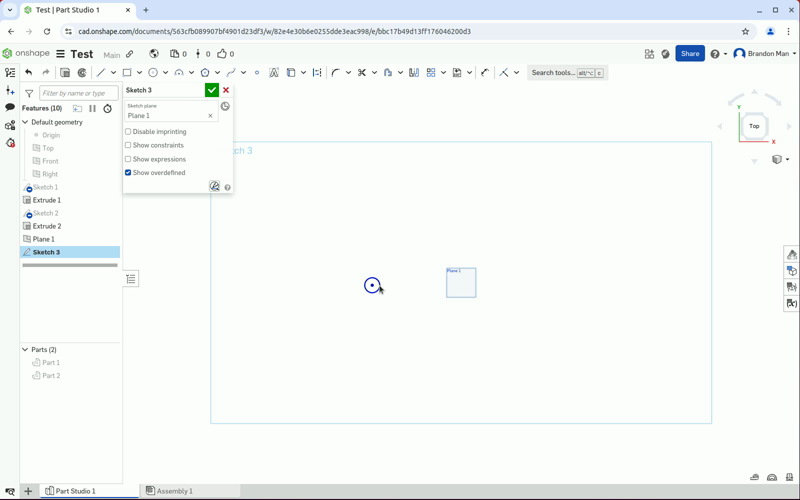
mouse_move(371, 286)
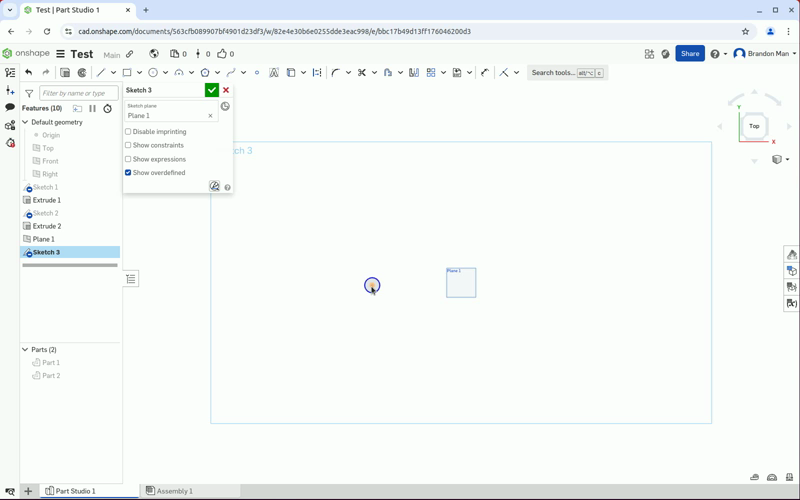
scroll(6)
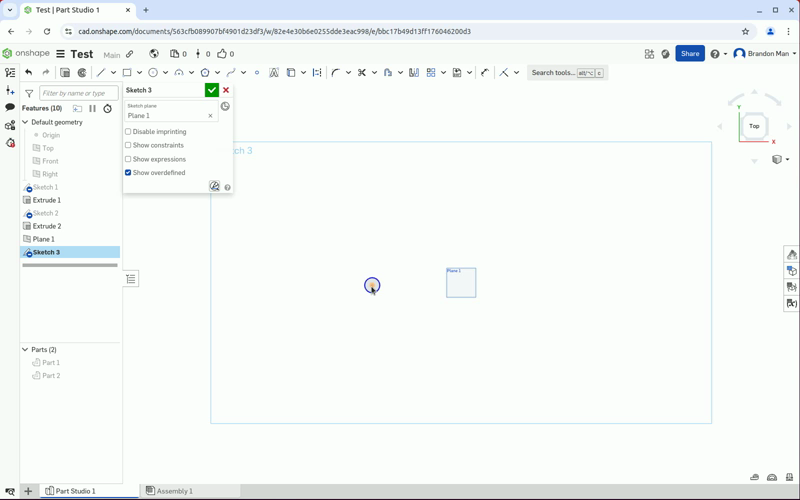
scroll(6)
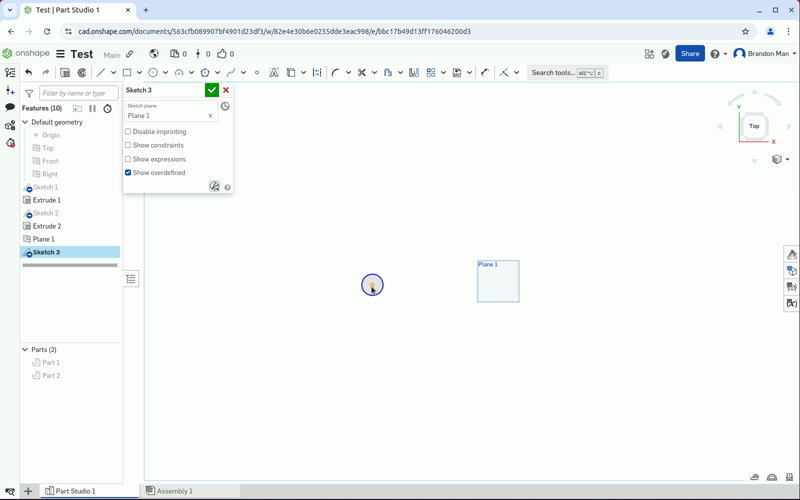
scroll(6)
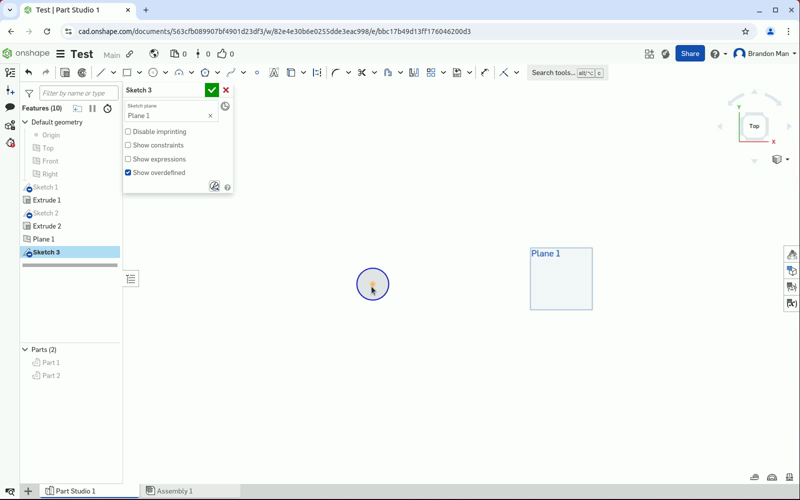
scroll(6)
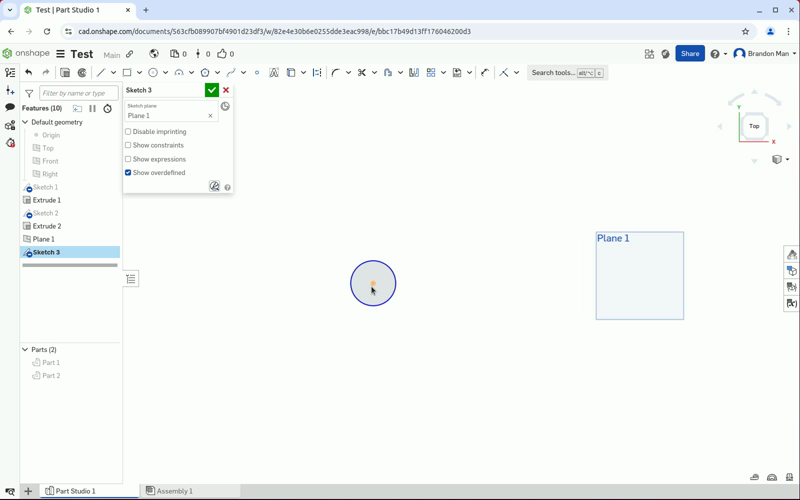
scroll(6)
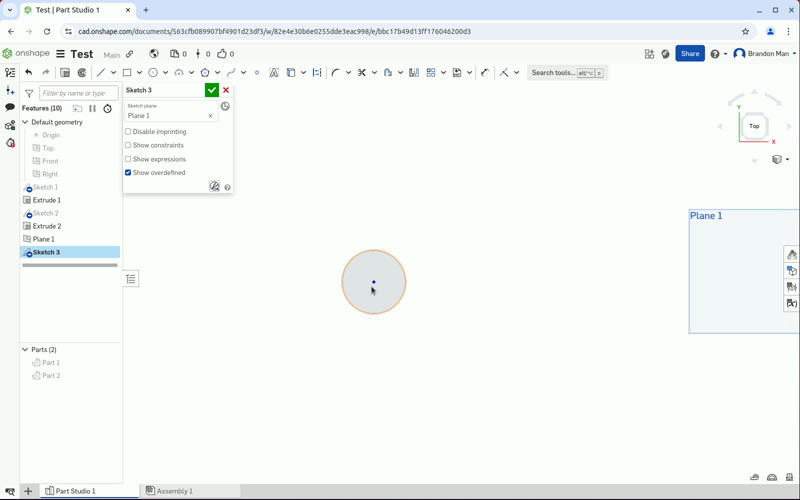
scroll(6)
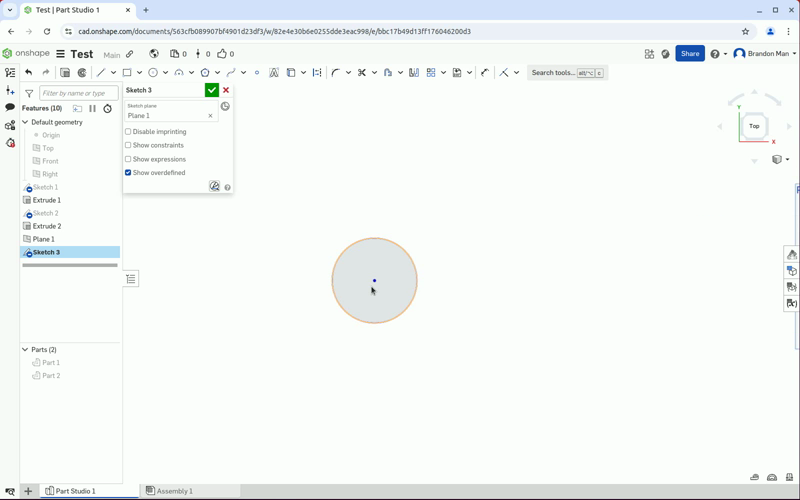
scroll(6)
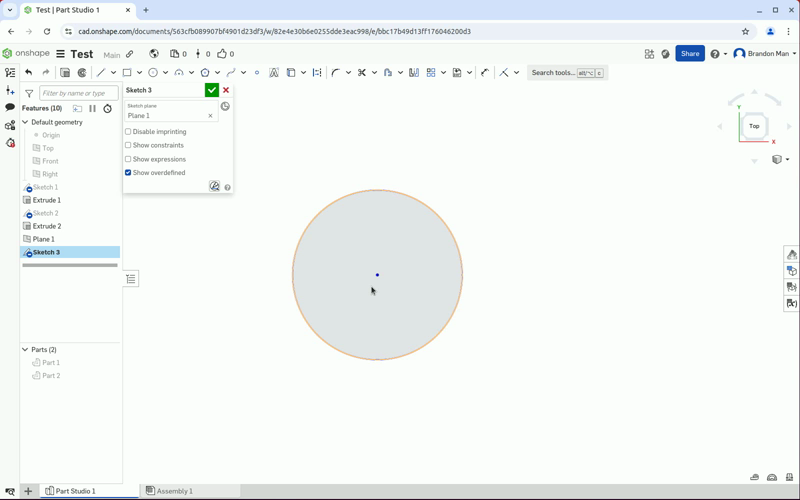
click(371, 286)
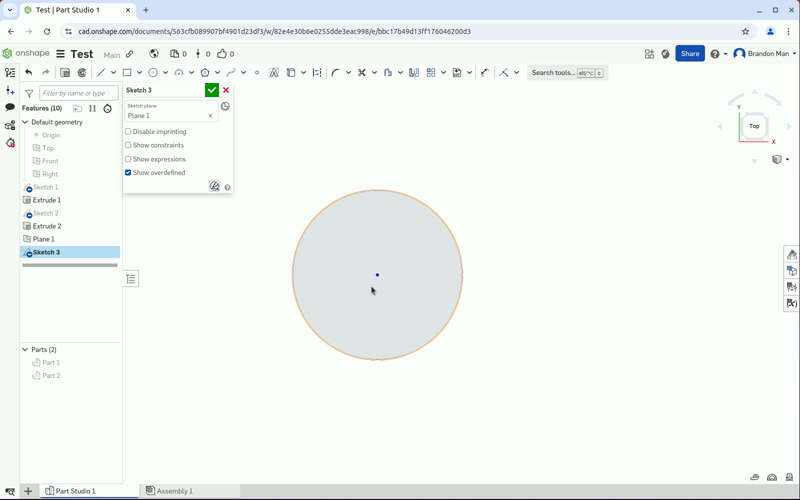
scroll(-6)
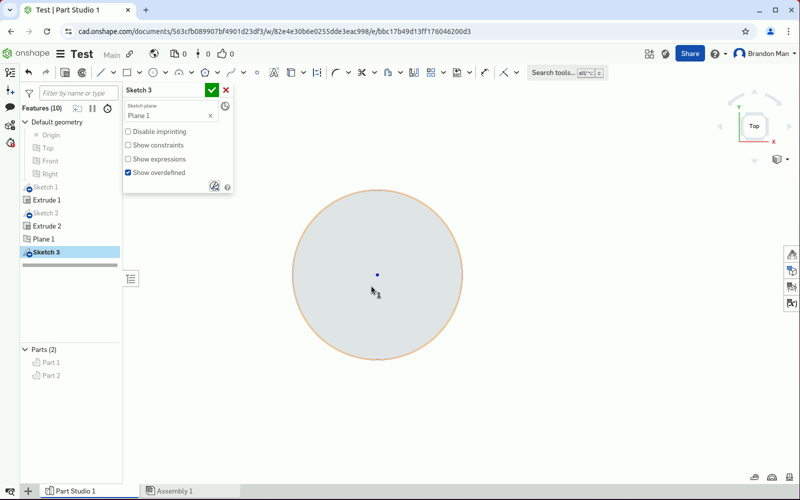
scroll(-6)
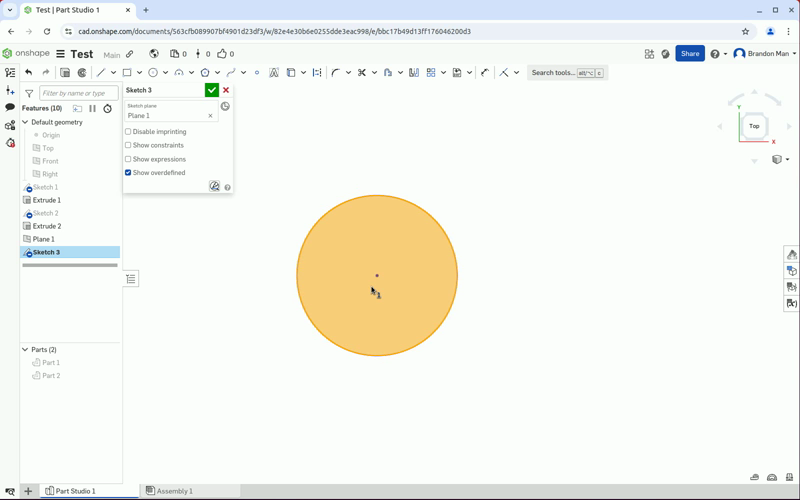
scroll(-6)
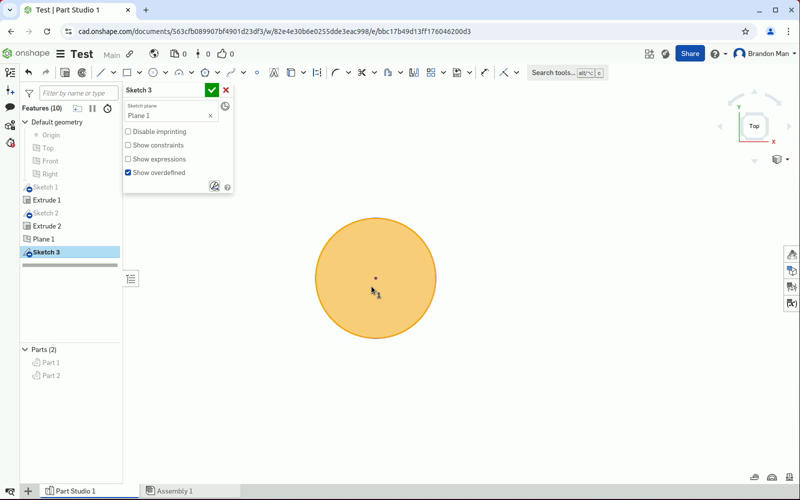
scroll(-6)
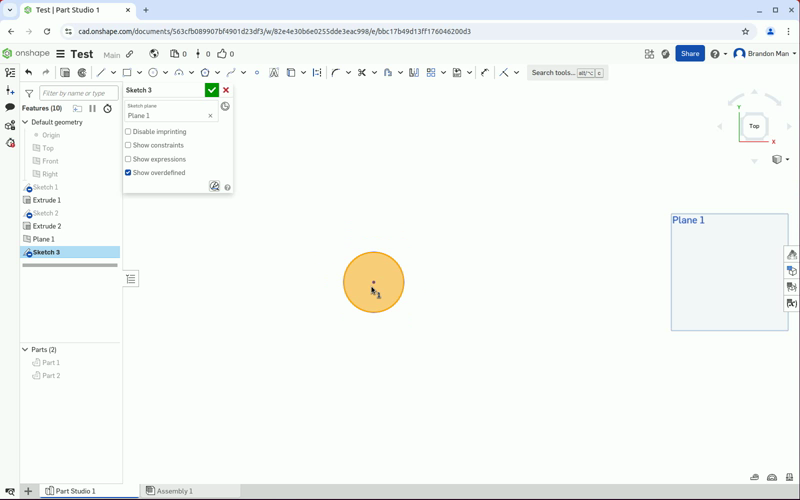
scroll(-6)
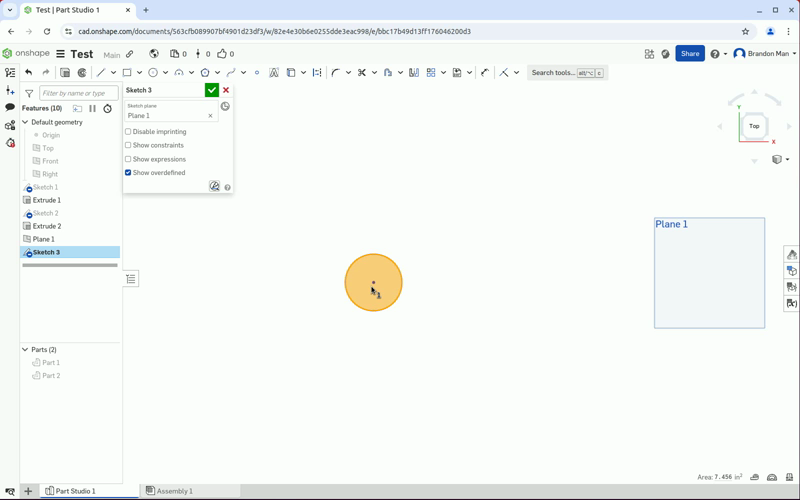
scroll(-6)
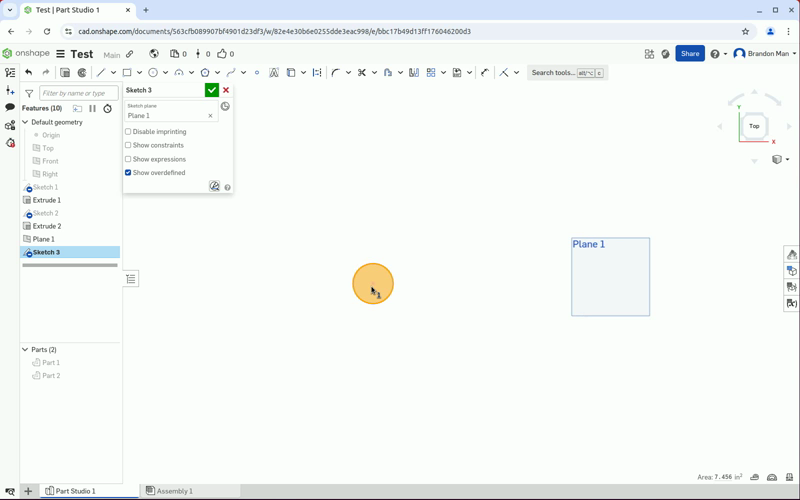
scroll(-6)
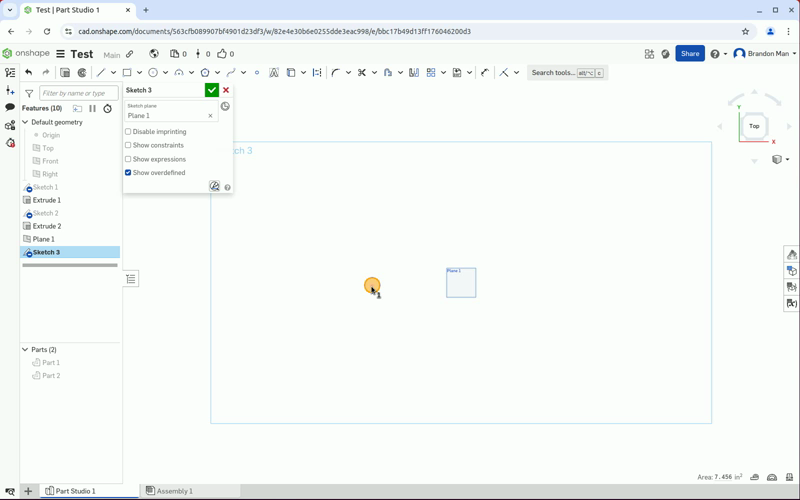
mouse_move(73, 352)
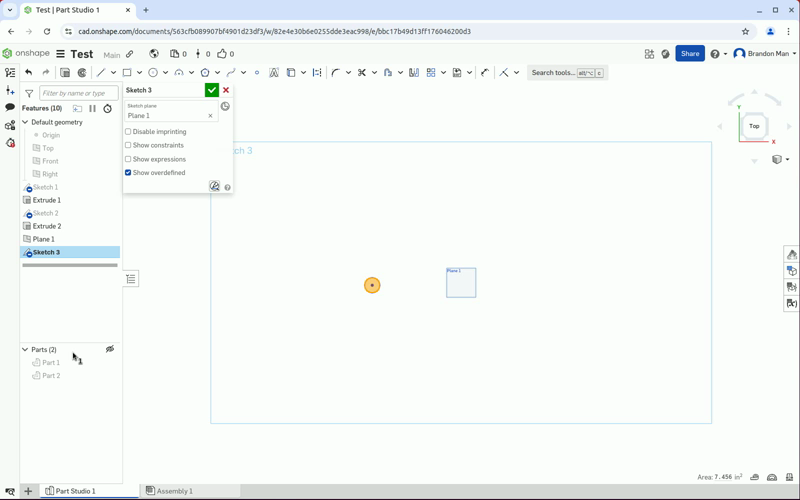
key(shift+y)
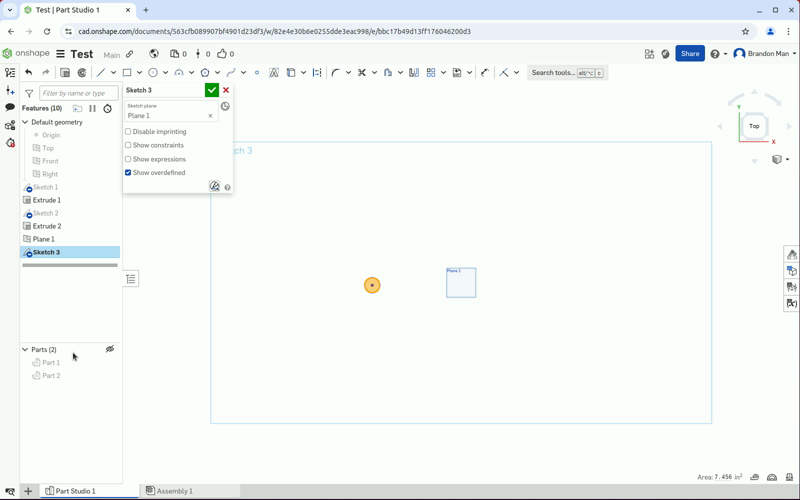
key(shift+e)
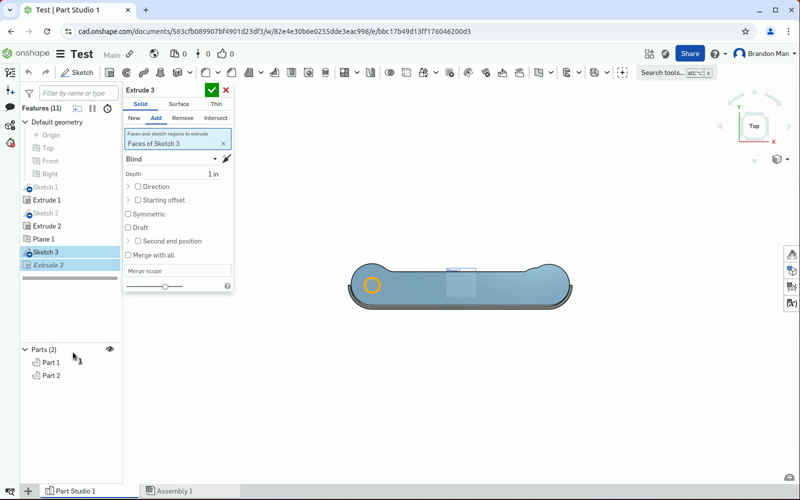
mouse_move(143, 106)
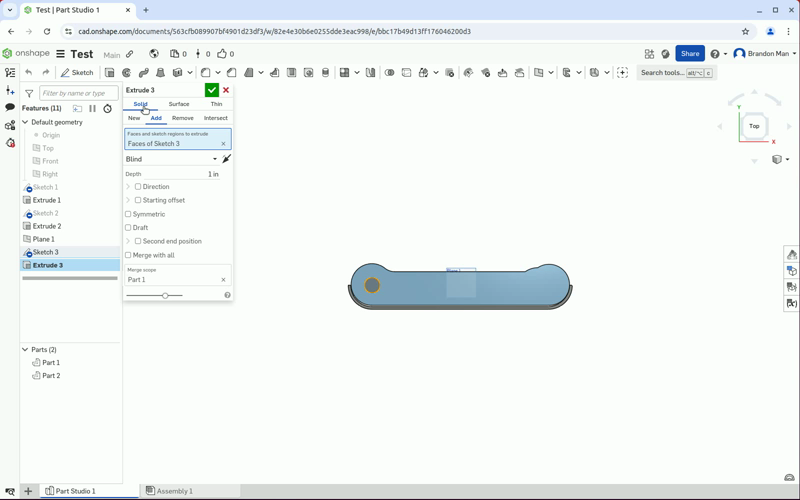
click(143, 106)
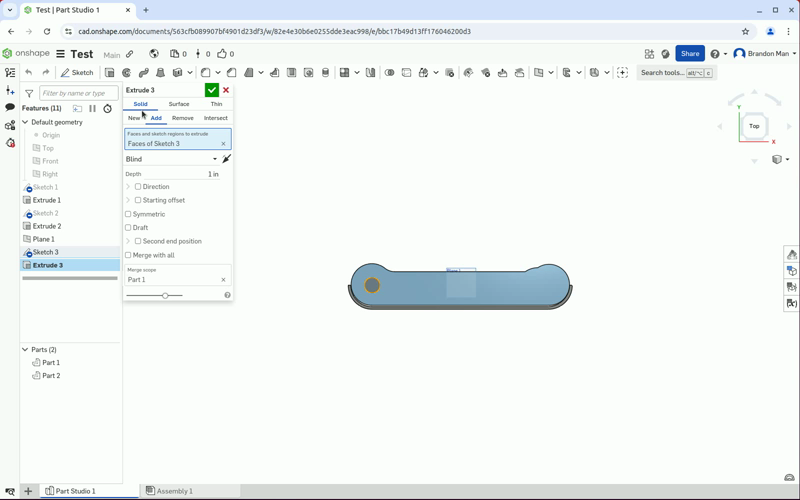
mouse_move(137, 120)
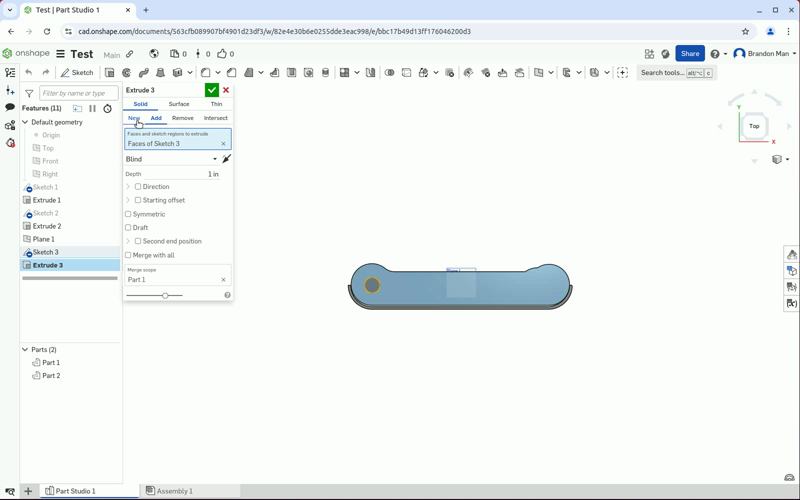
click(137, 120)
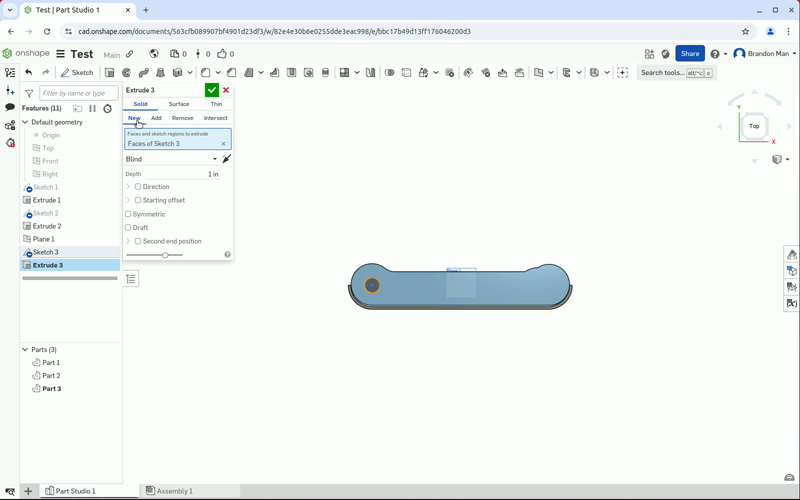
key(tab, 4)
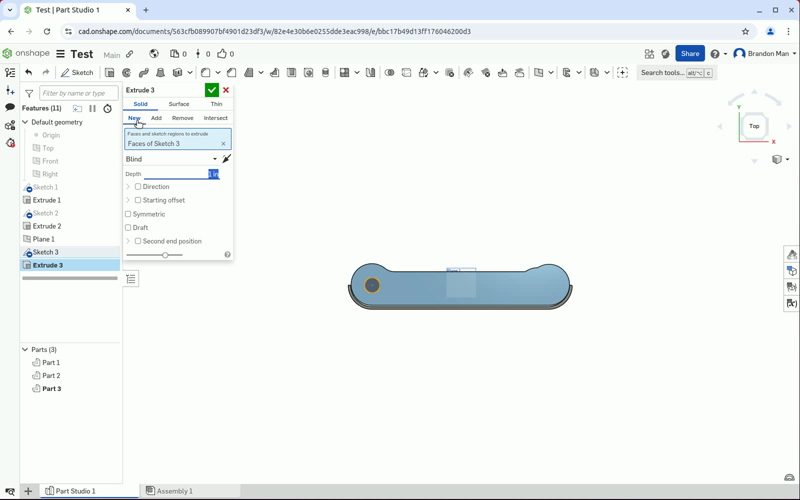
text(1.204)
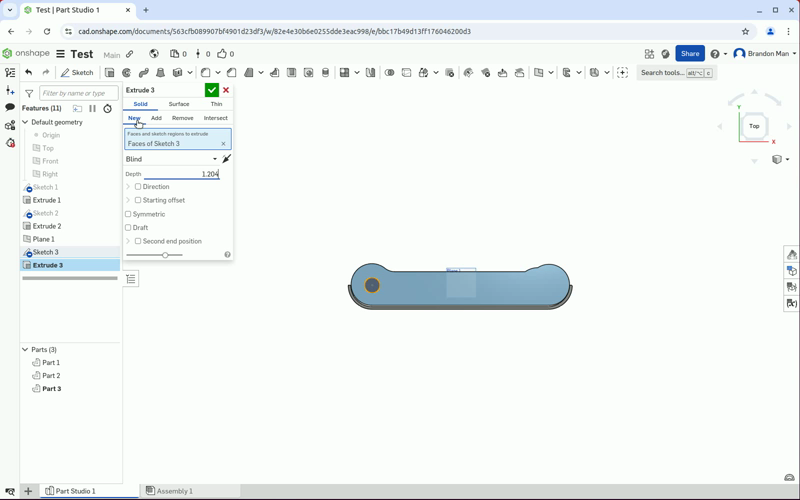
key(enter)
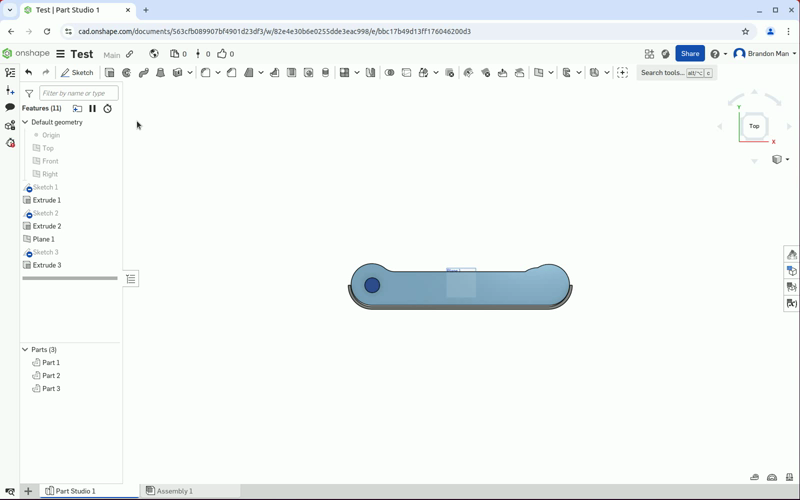
key(shift+h)
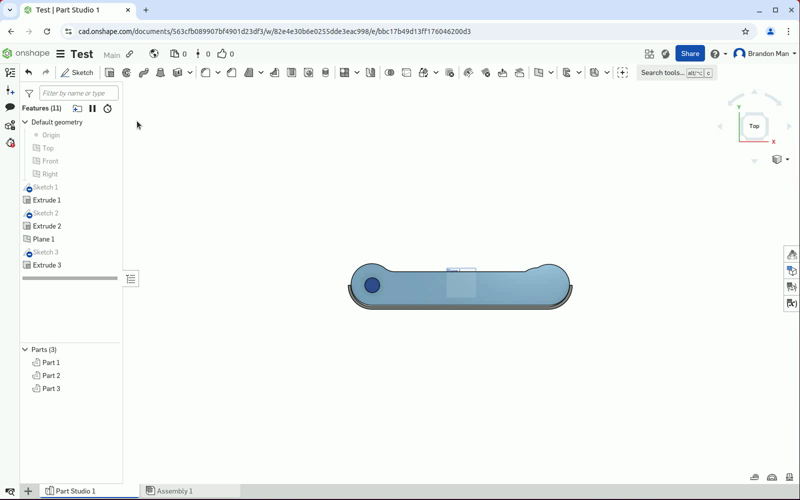
key(shift+h)
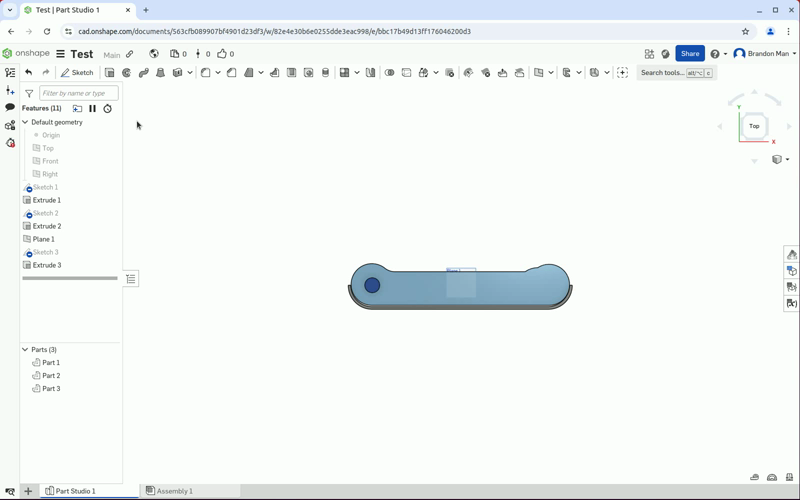
mouse_move(73, 189)
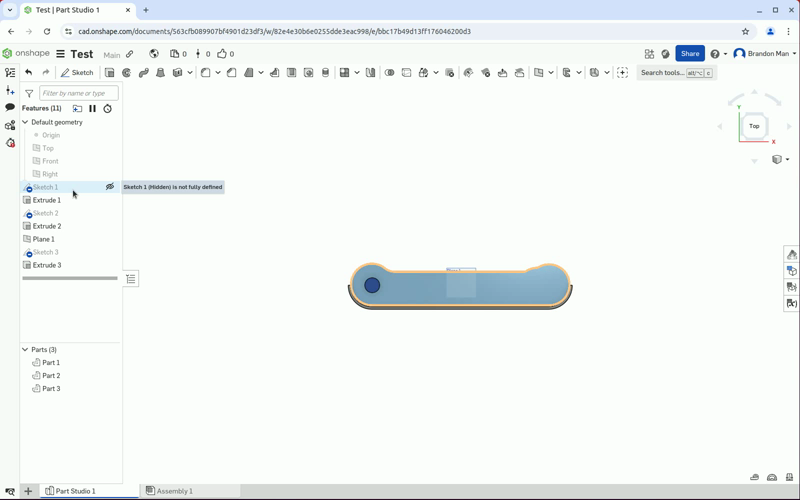
click(73, 189)
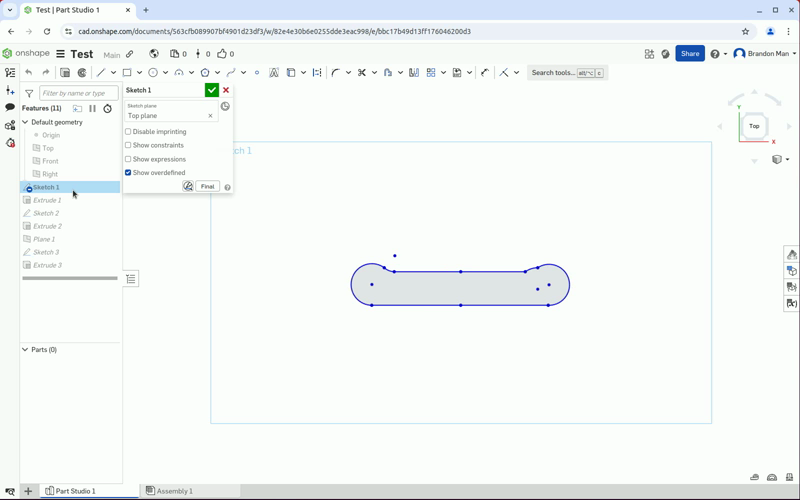
mouse_move(229, 92)
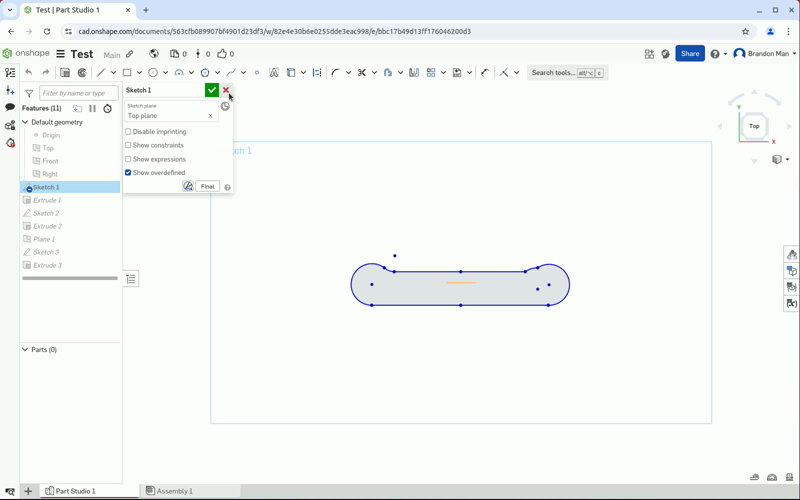
click(229, 92)
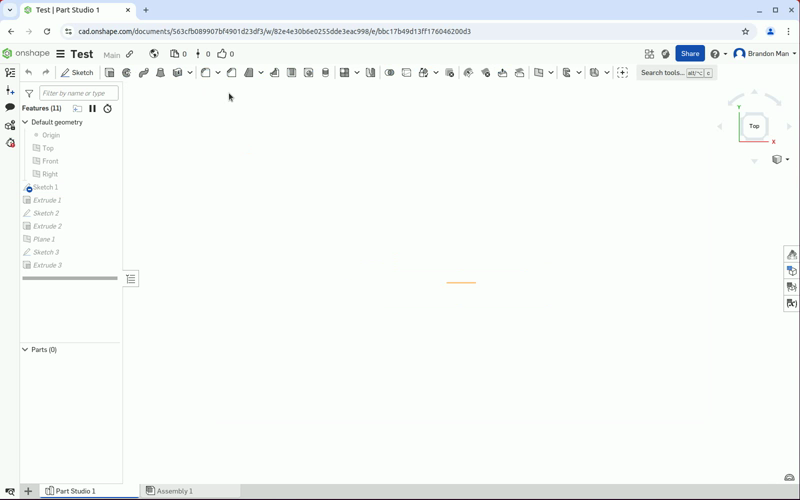
key(shift+s)
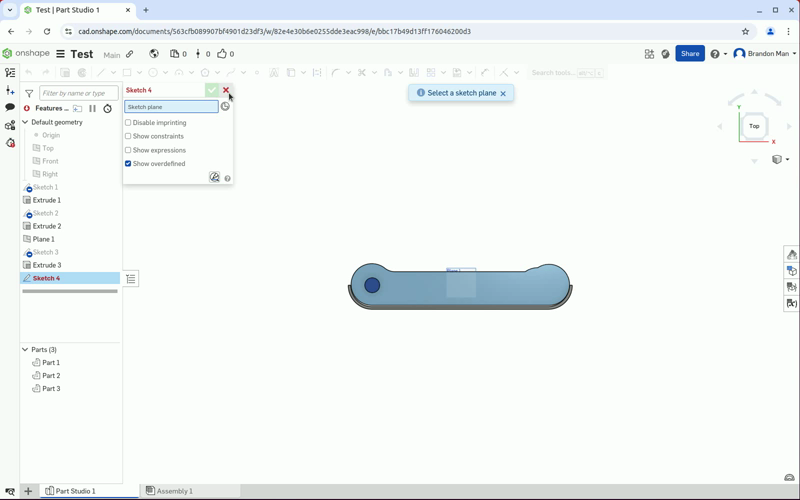
mouse_move(73, 241)
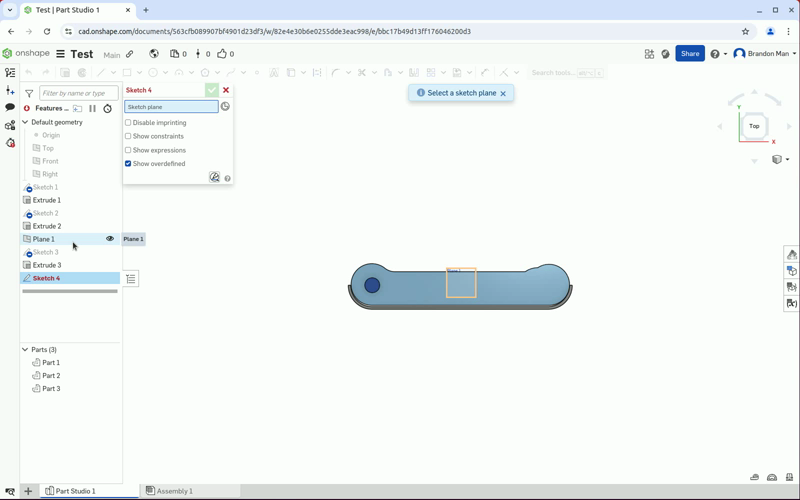
click(73, 241)
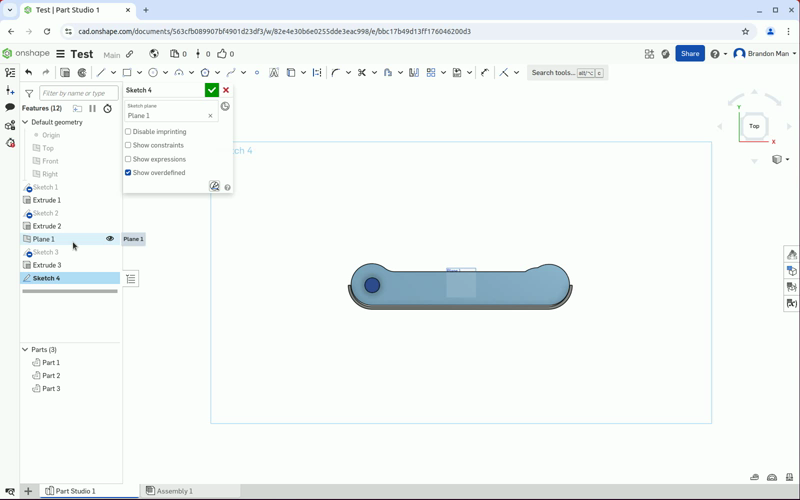
mouse_move(73, 352)
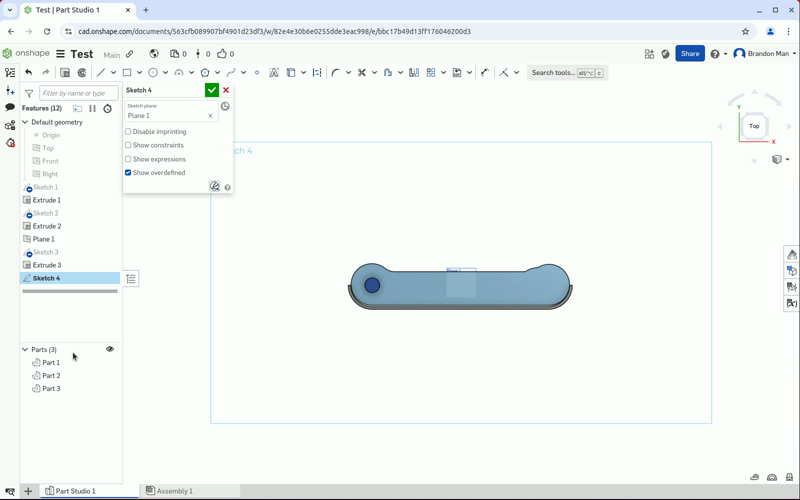
key(y)
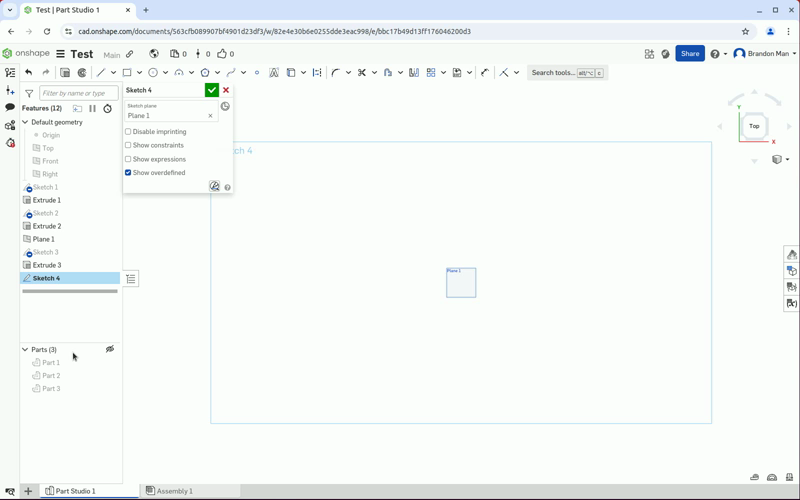
key(c)
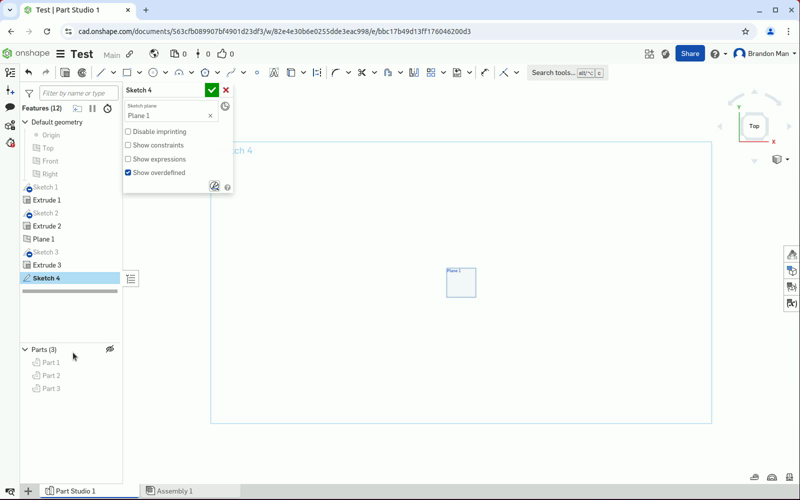
key_down(shift)
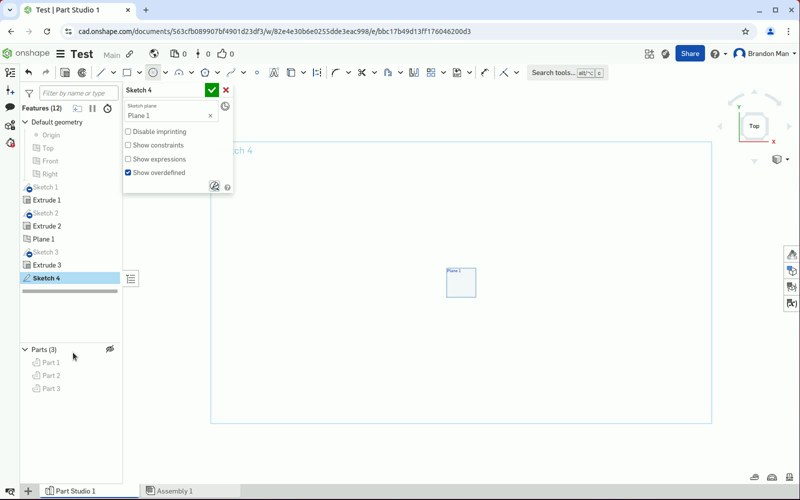
mouse_move(550, 285)
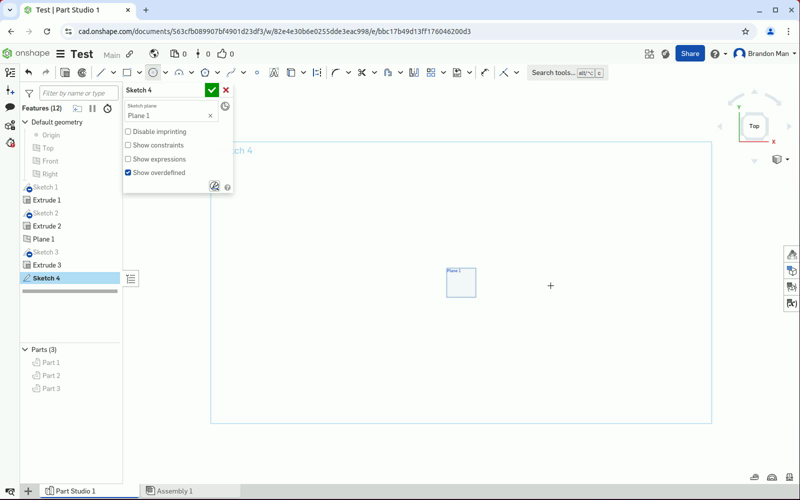
click(550, 285)
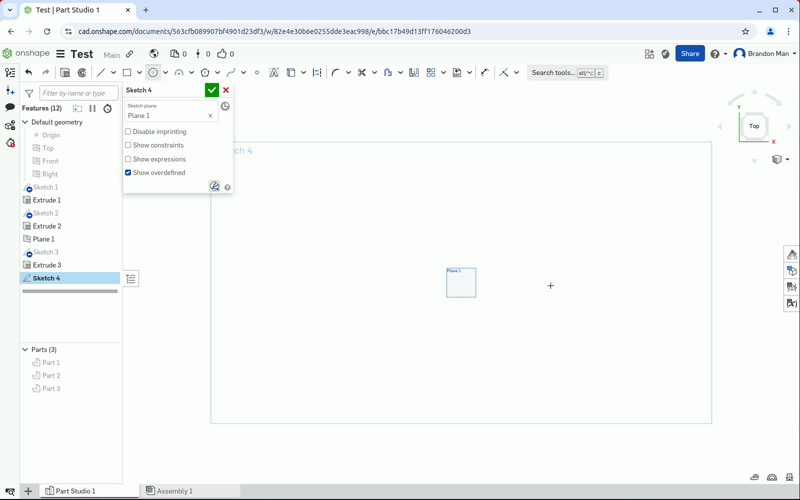
key_up(shift)
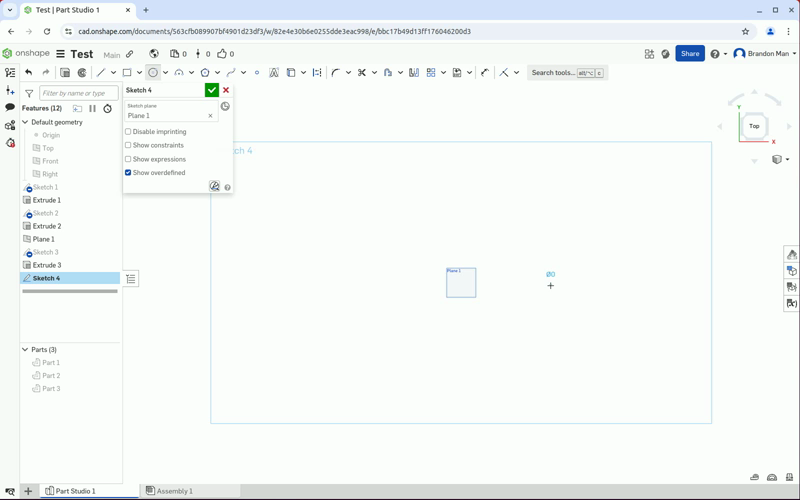
mouse_move(558, 285)
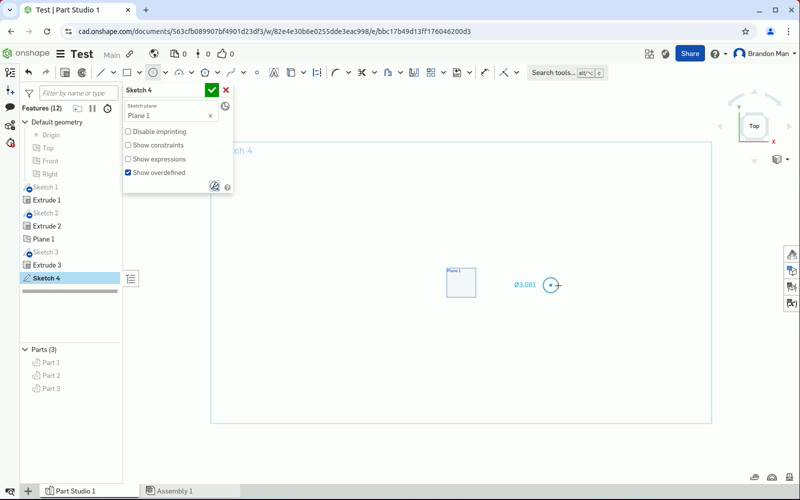
click(558, 285)
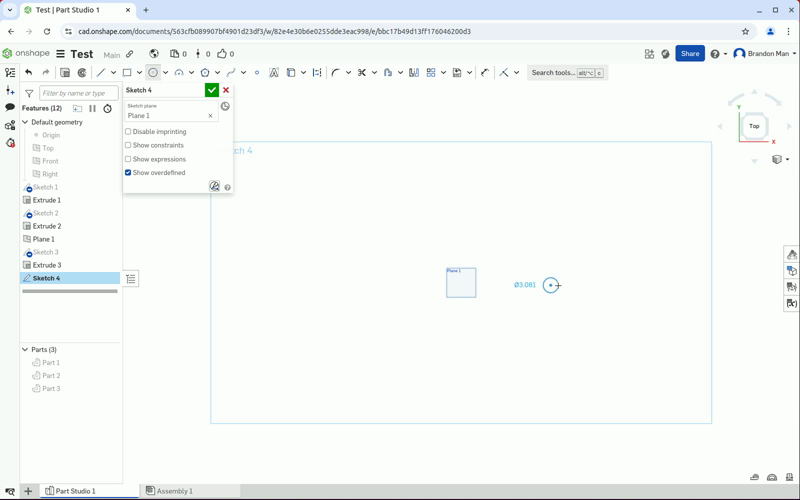
key(esc)
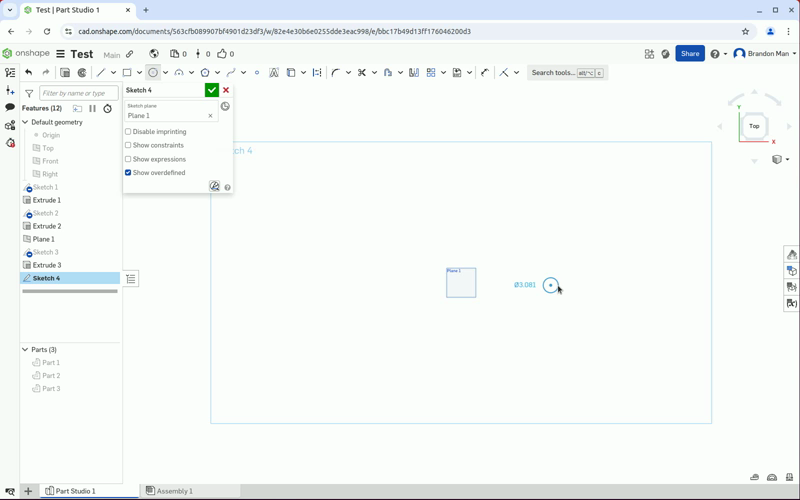
mouse_move(552, 278)
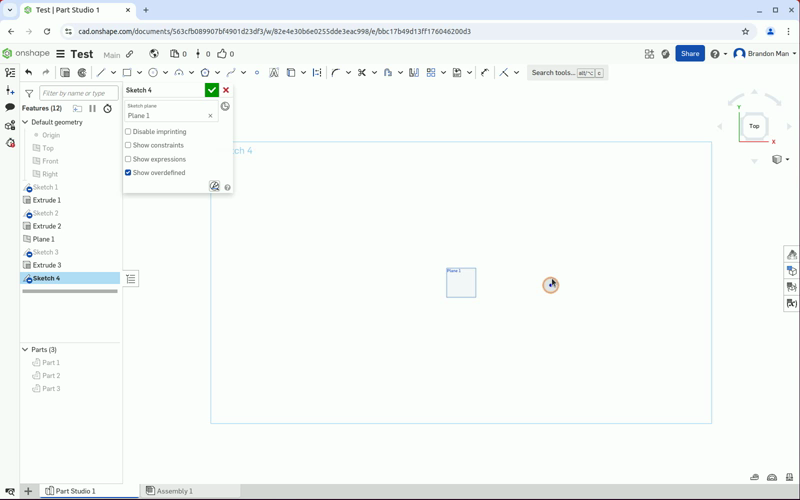
scroll(6)
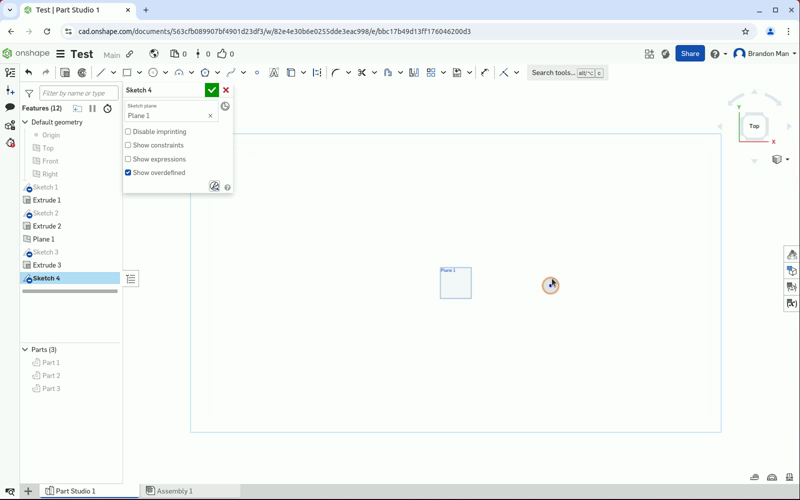
scroll(6)
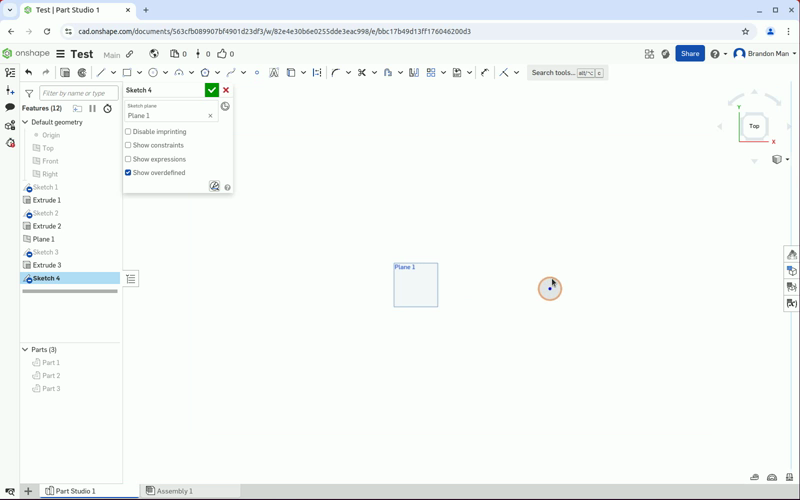
scroll(6)
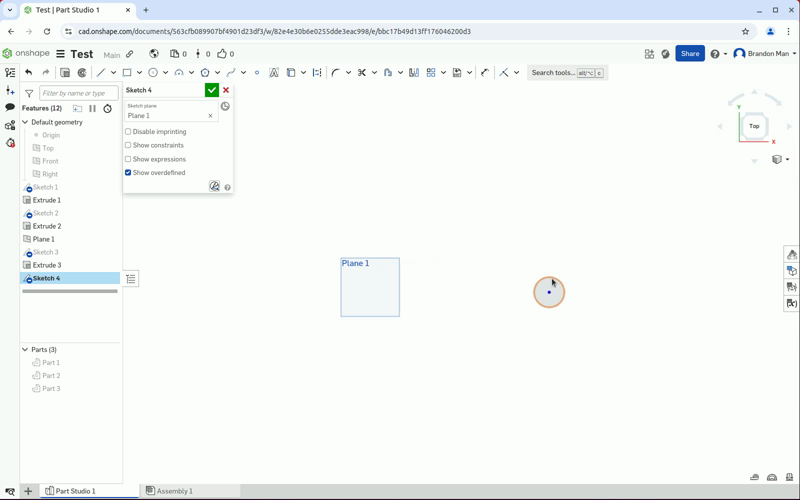
scroll(6)
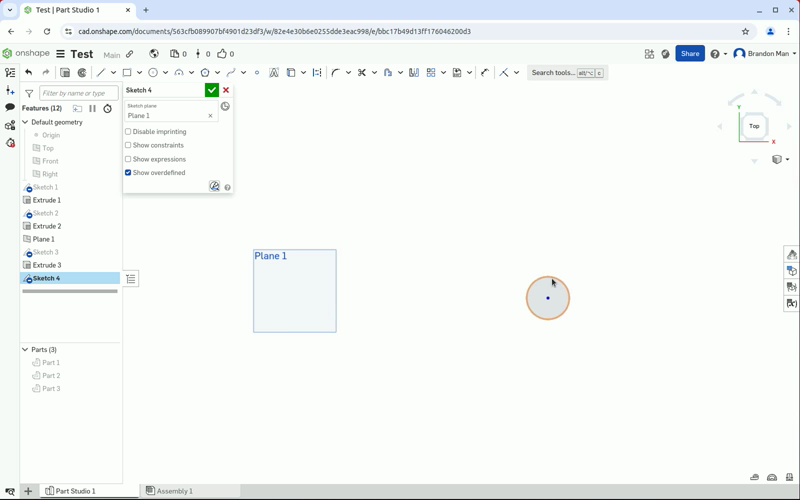
scroll(6)
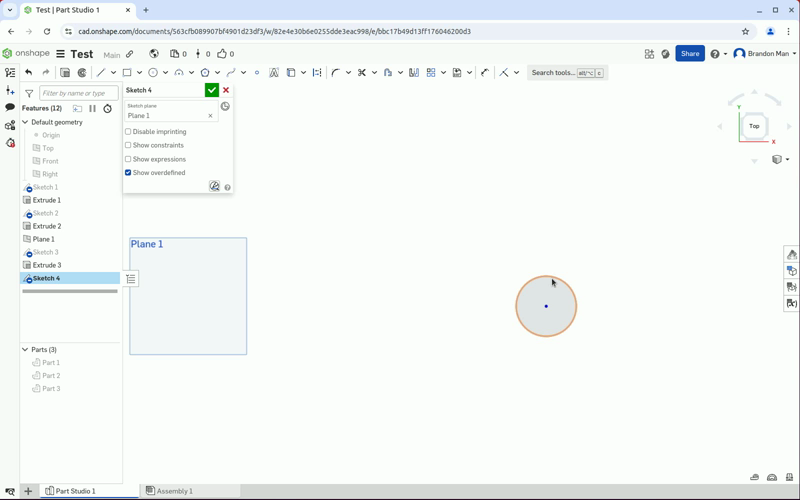
scroll(6)
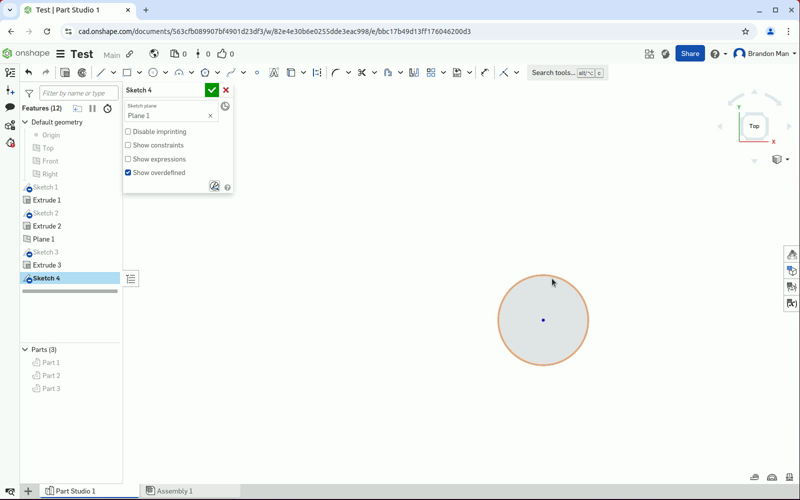
scroll(6)
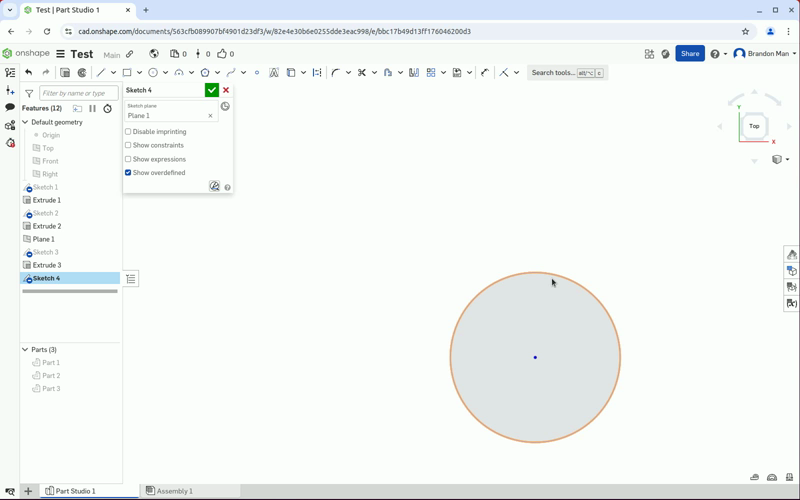
click(552, 278)
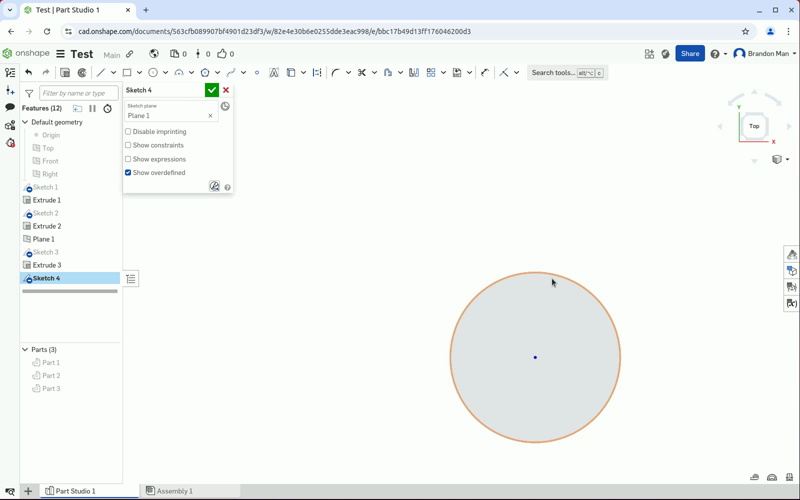
scroll(-6)
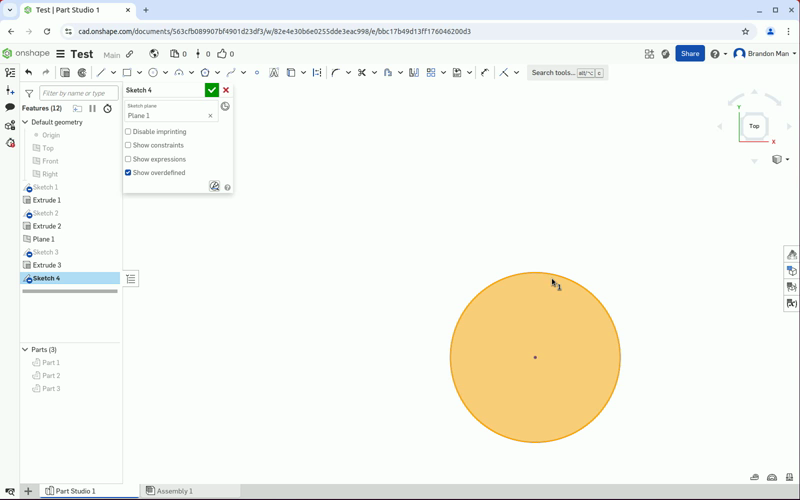
scroll(-6)
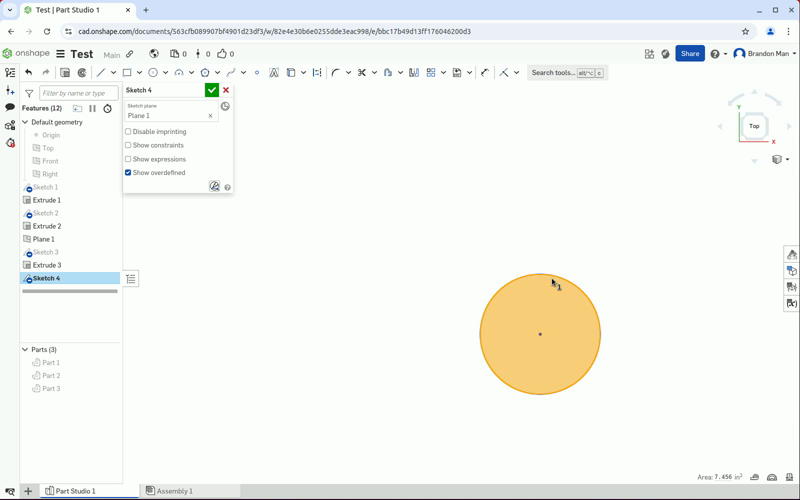
scroll(-6)
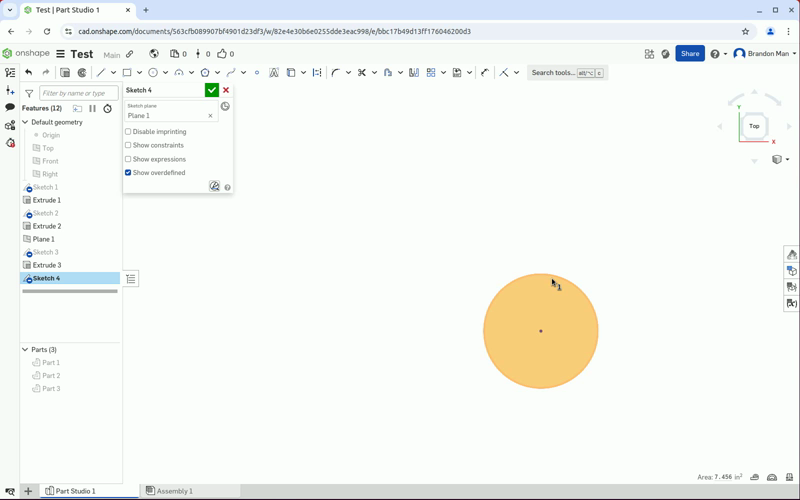
scroll(-6)
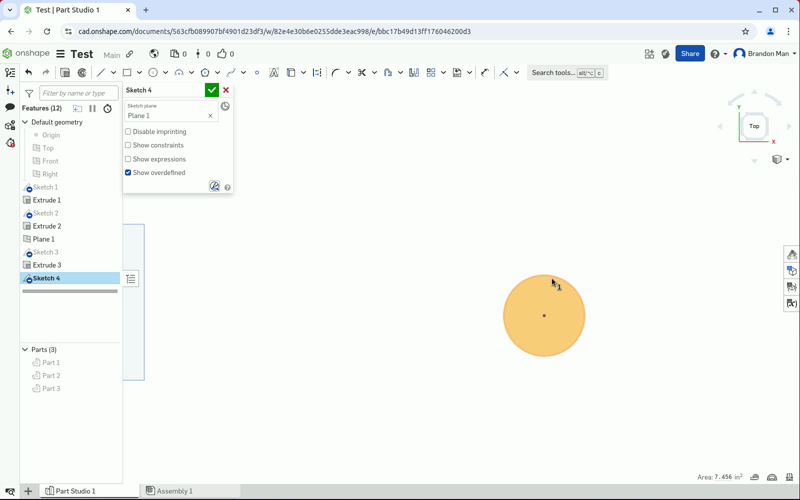
scroll(-6)
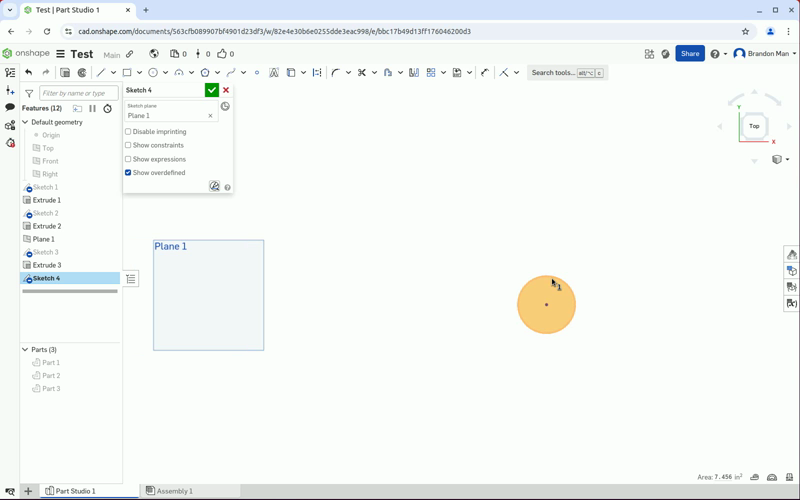
scroll(-6)
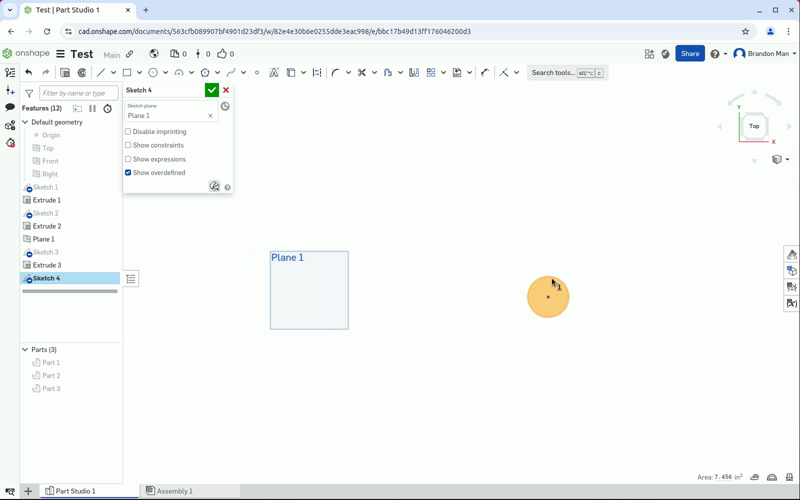
scroll(-6)
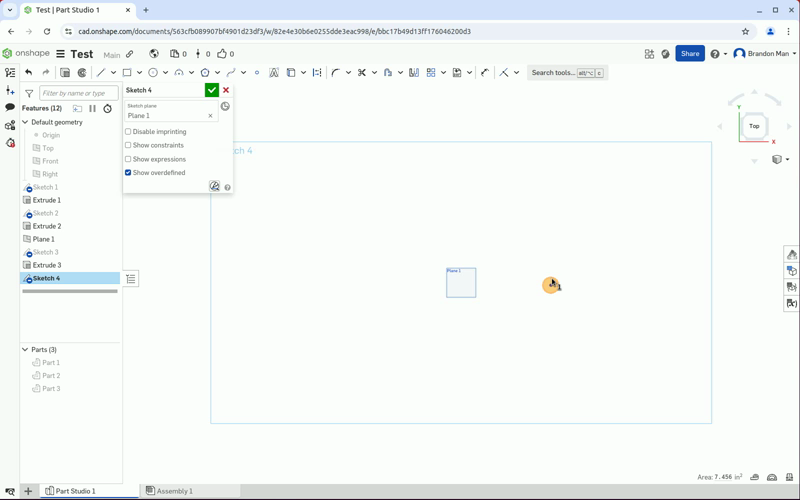
mouse_move(73, 352)
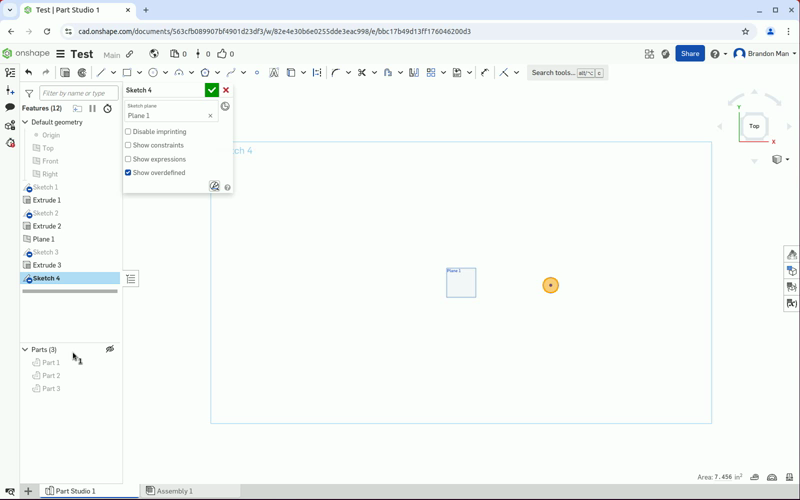
key(shift+y)
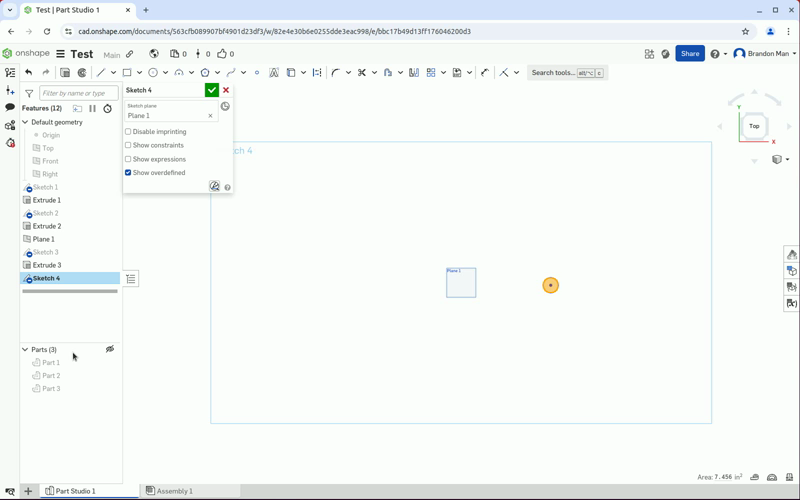
key(shift+e)
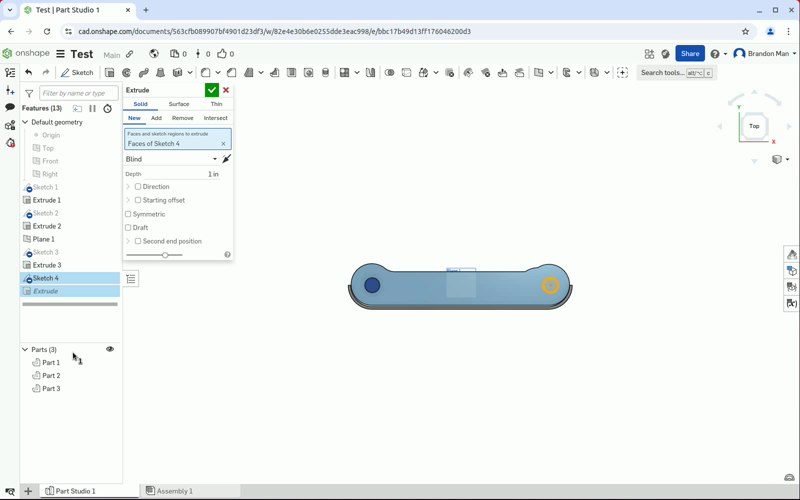
mouse_move(143, 106)
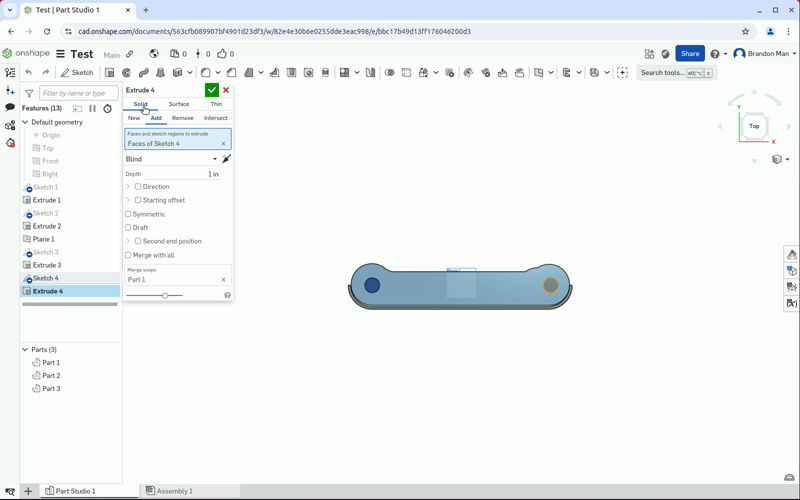
click(143, 106)
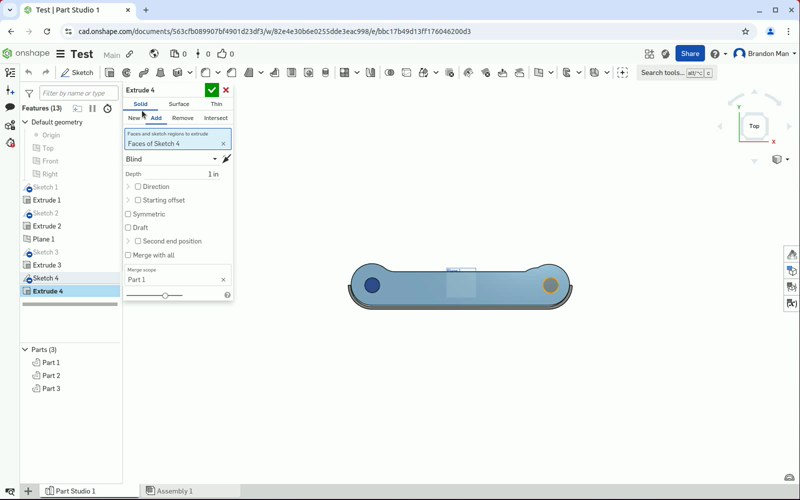
mouse_move(137, 120)
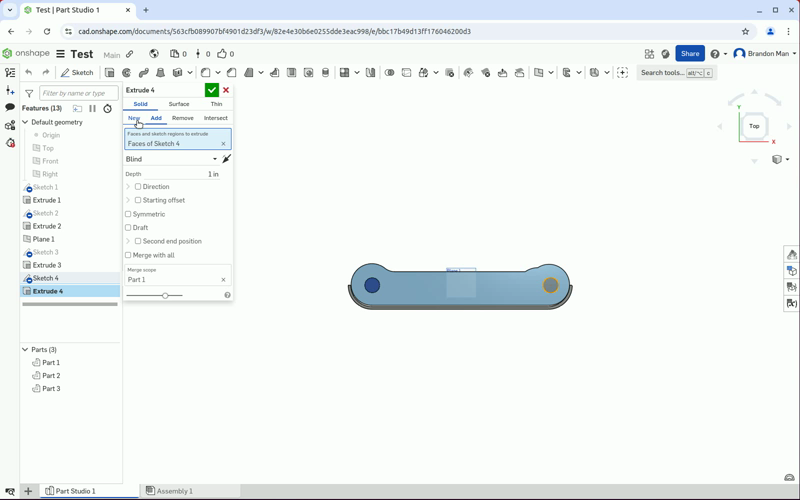
click(137, 120)
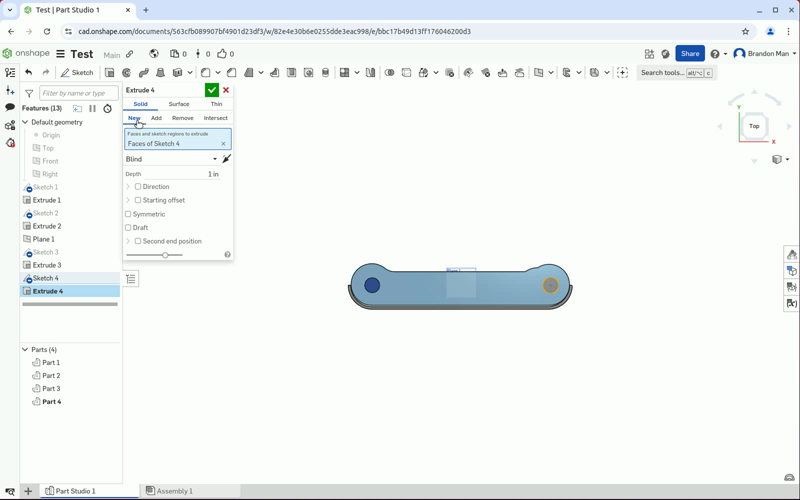
key(tab, 4)
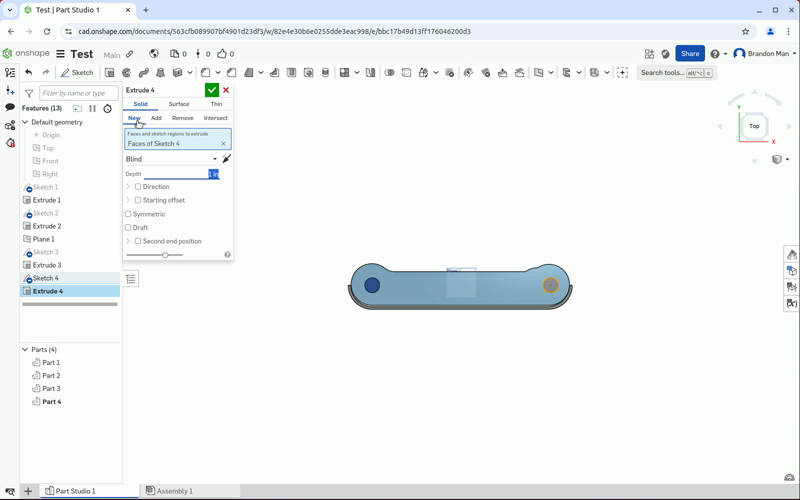
text(1.204)
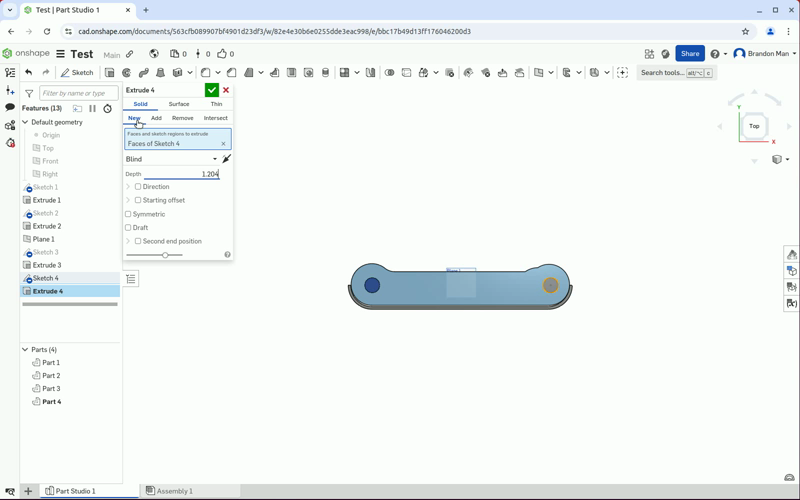
key(enter)
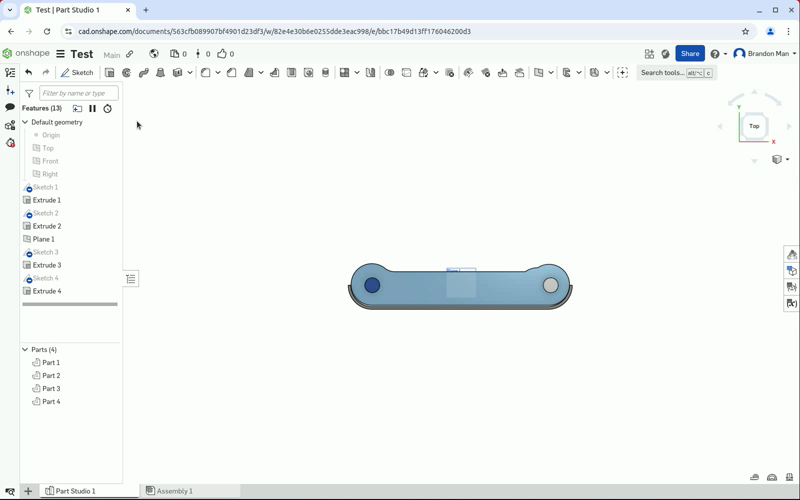
key(shift+h)
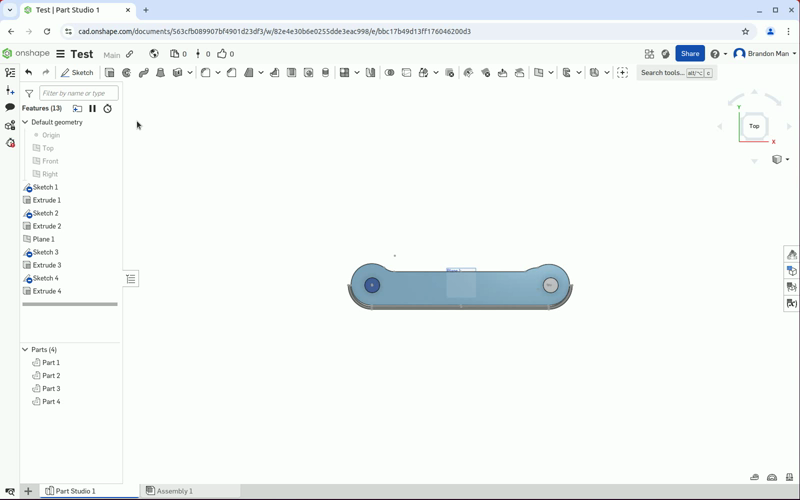
key(shift+h)
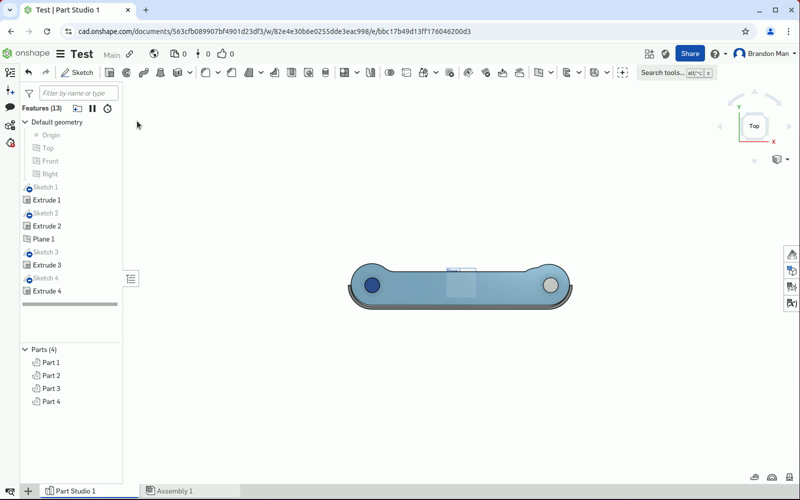
mouse_move(73, 189)
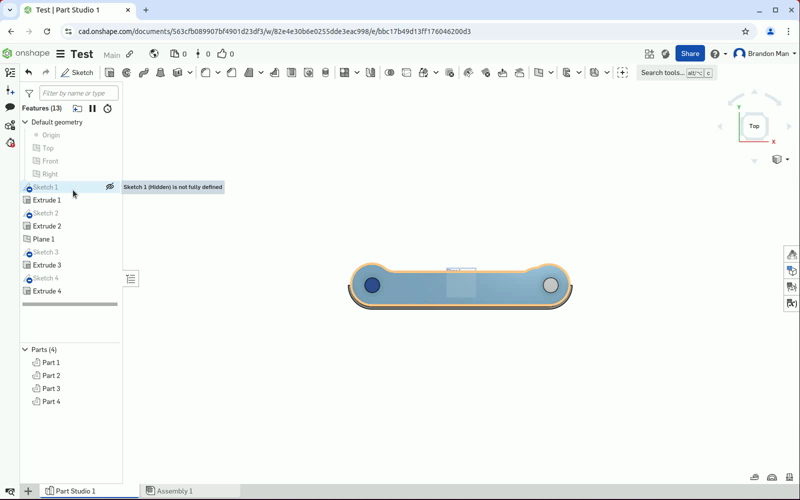
click(73, 189)
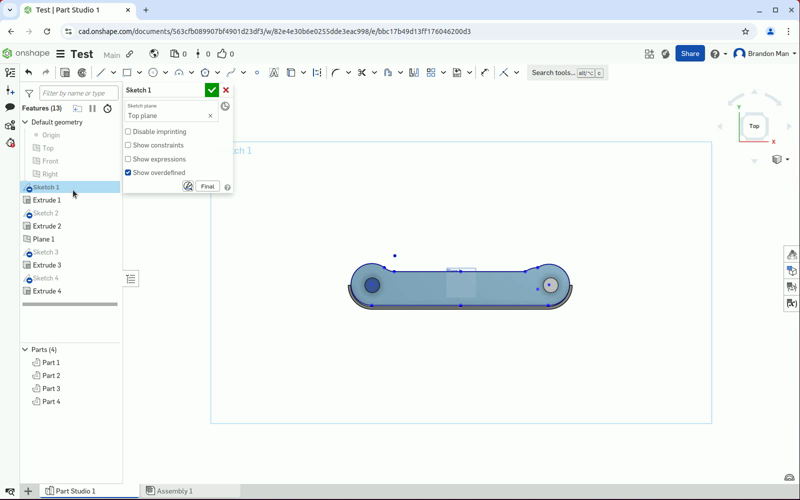
mouse_move(229, 92)
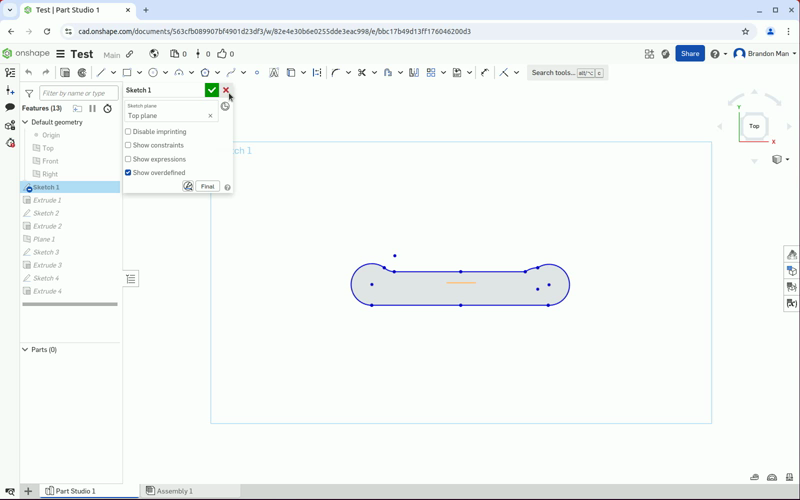
click(229, 92)
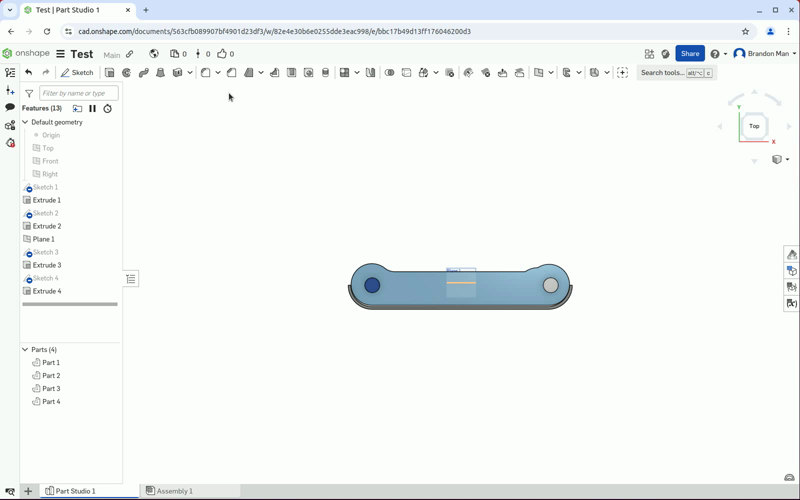
mouse_move(541, 75)
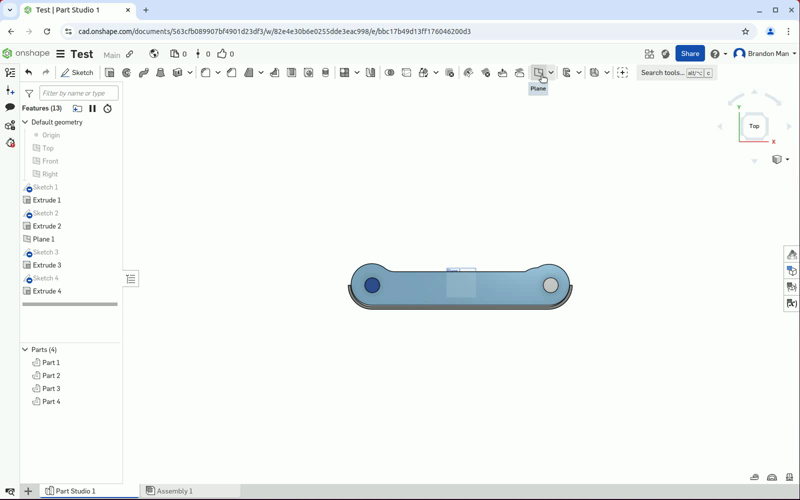
click(541, 75)
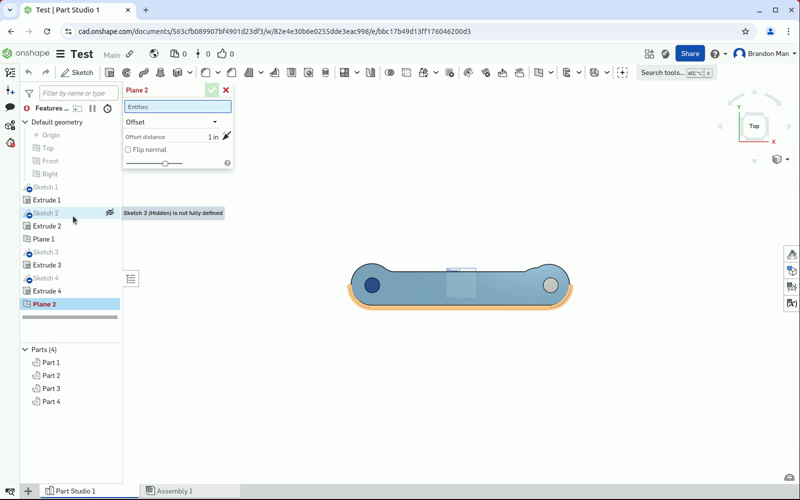
scroll(3)
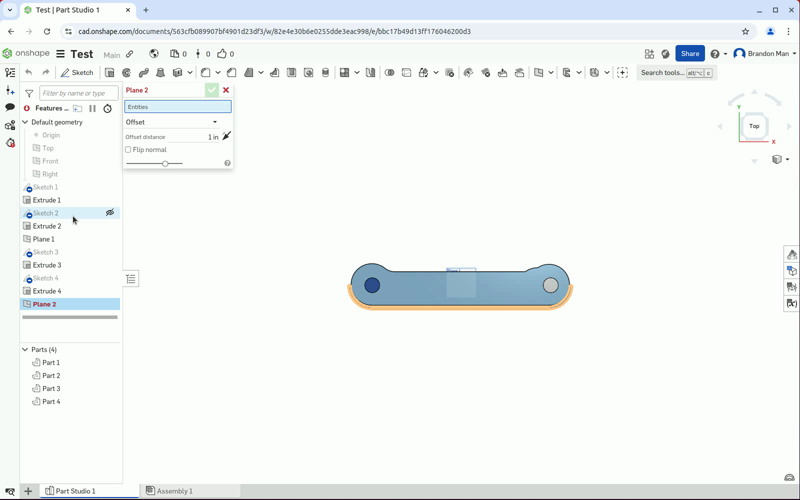
mouse_move(73, 150)
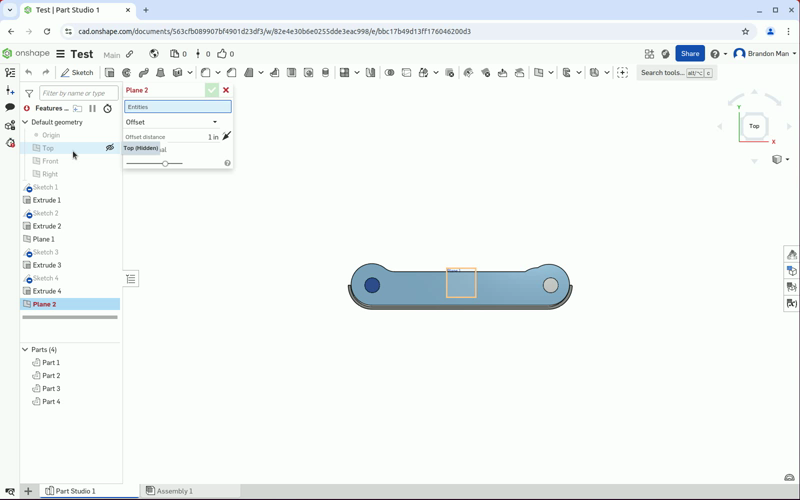
click(73, 150)
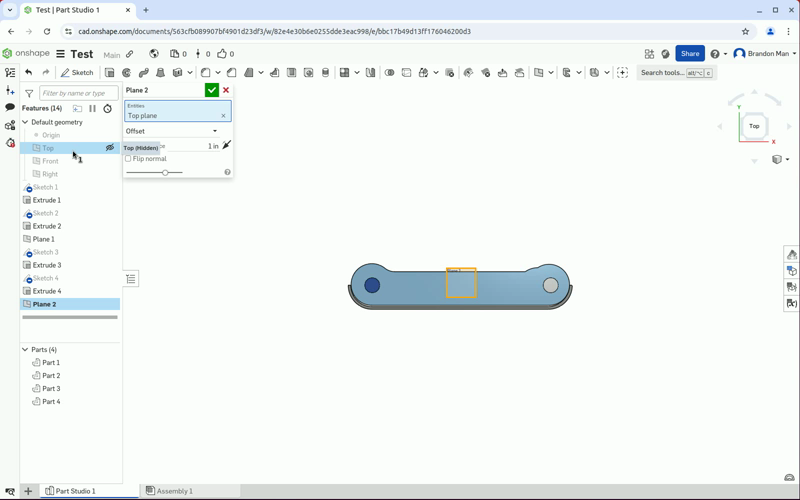
key(tab, 2)
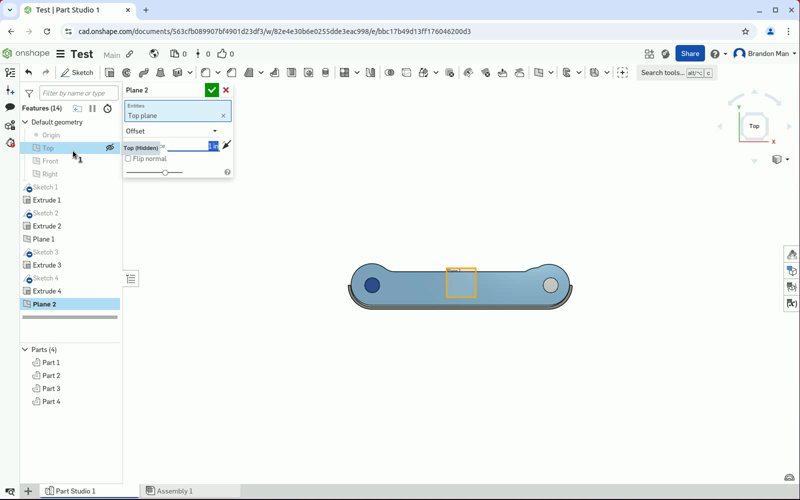
text(2.403)
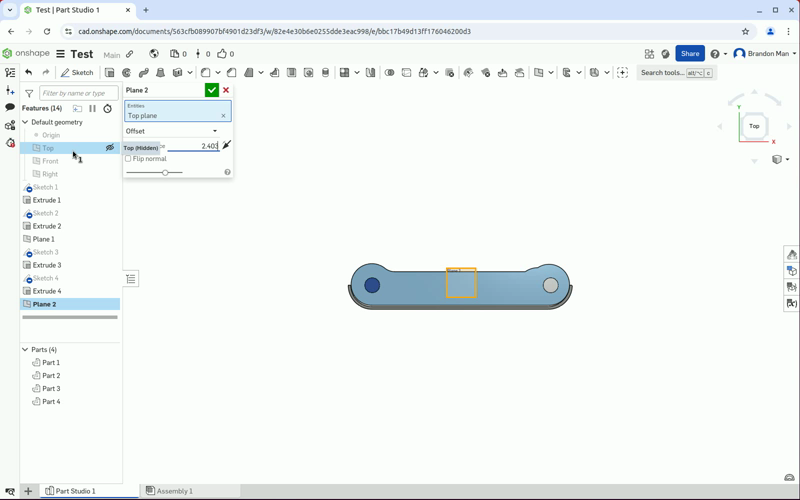
key(enter, 2)
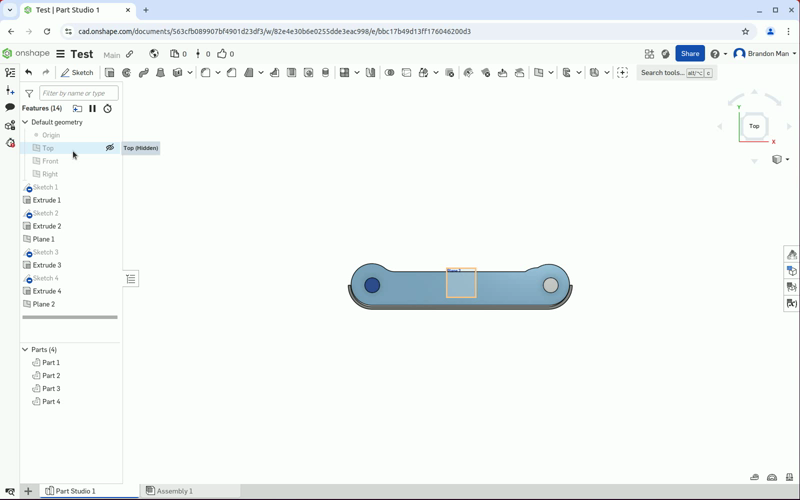
key(shift+s)
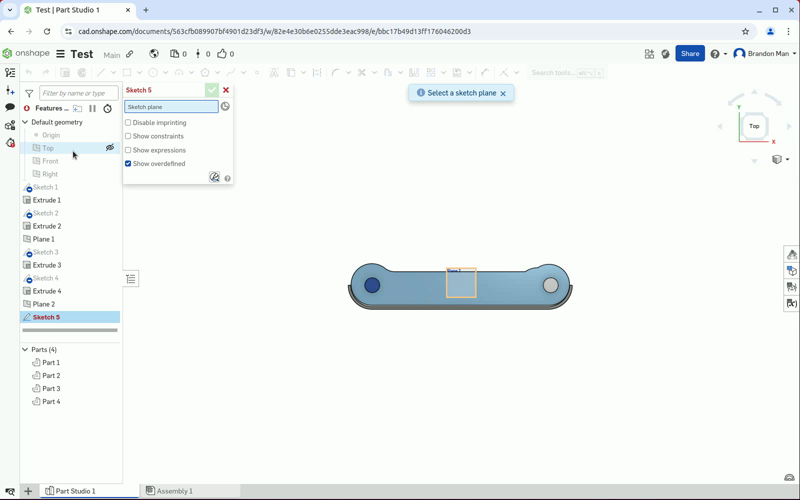
mouse_move(73, 306)
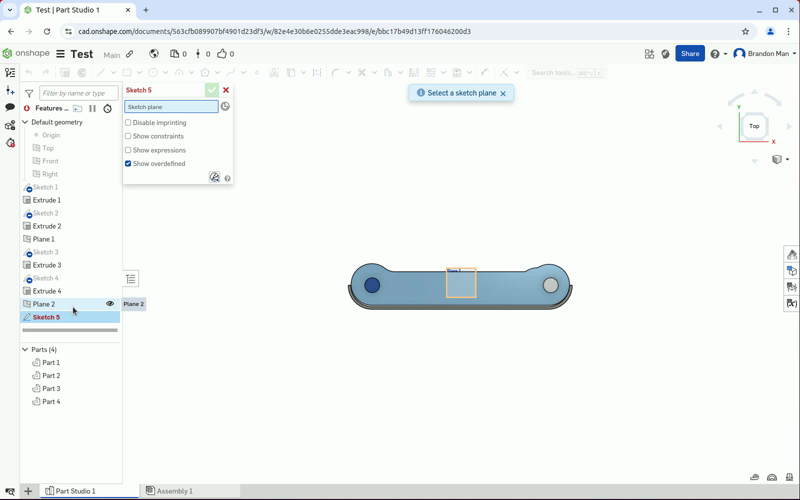
click(73, 306)
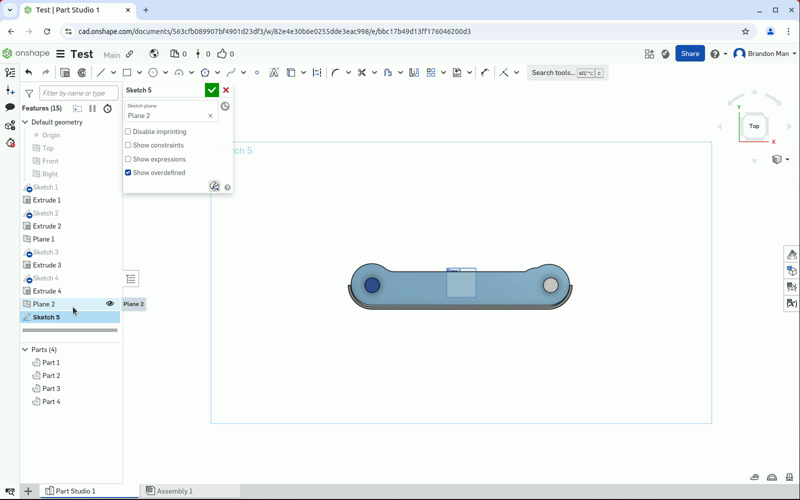
mouse_move(73, 352)
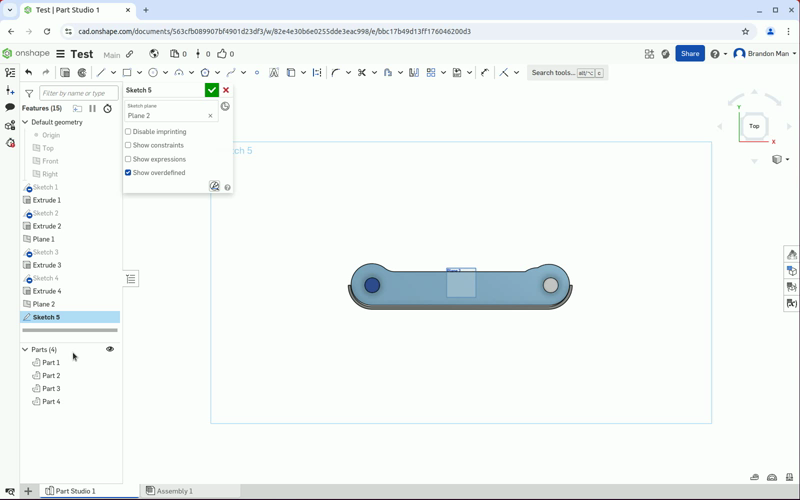
key(y)
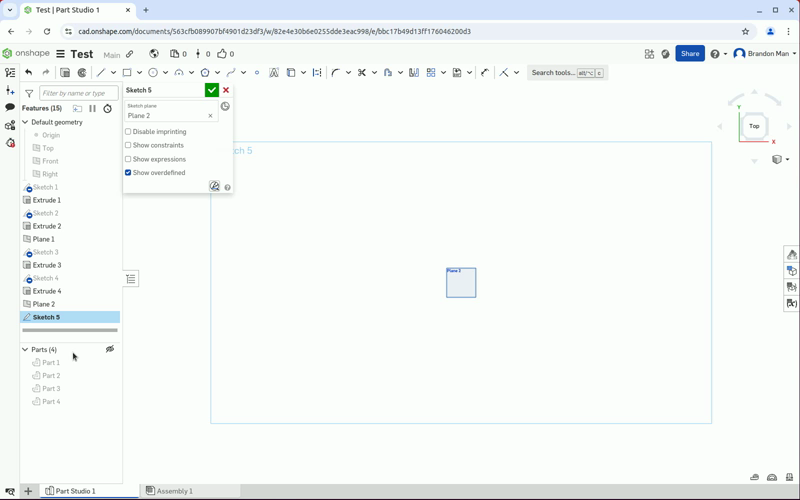
key(c)
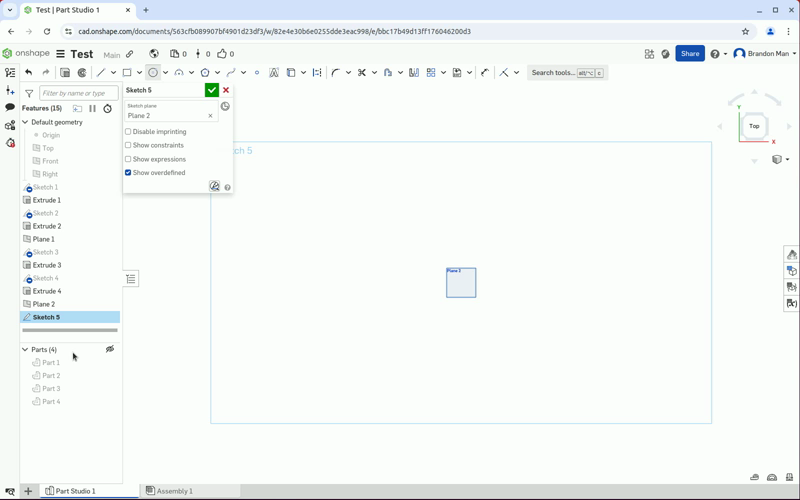
key_down(shift)
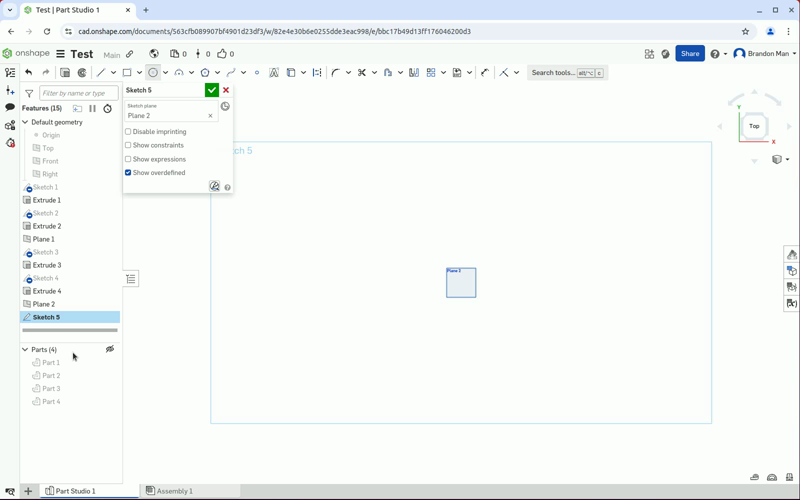
mouse_move(549, 285)
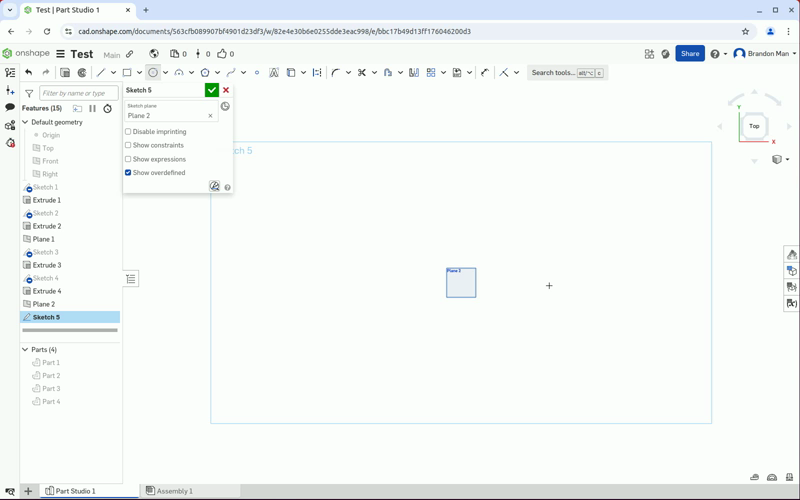
click(549, 285)
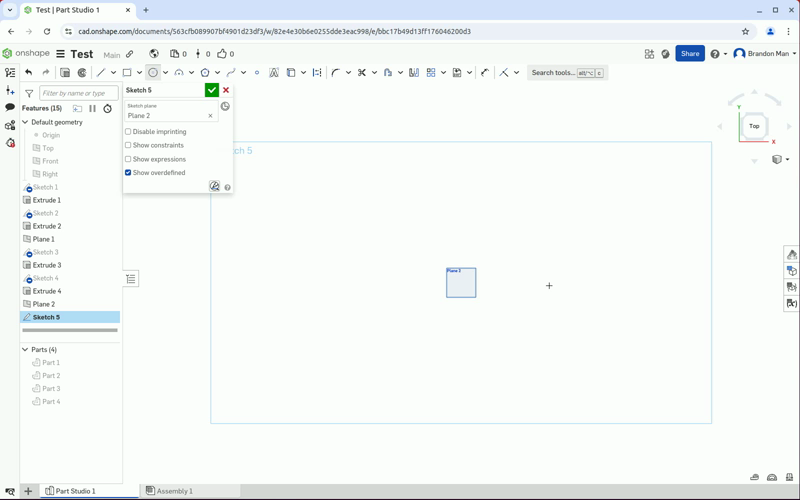
key_up(shift)
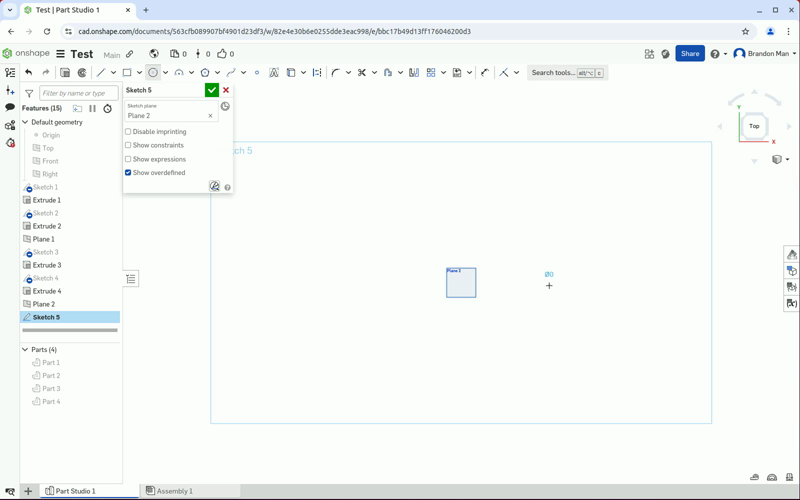
mouse_move(553, 285)
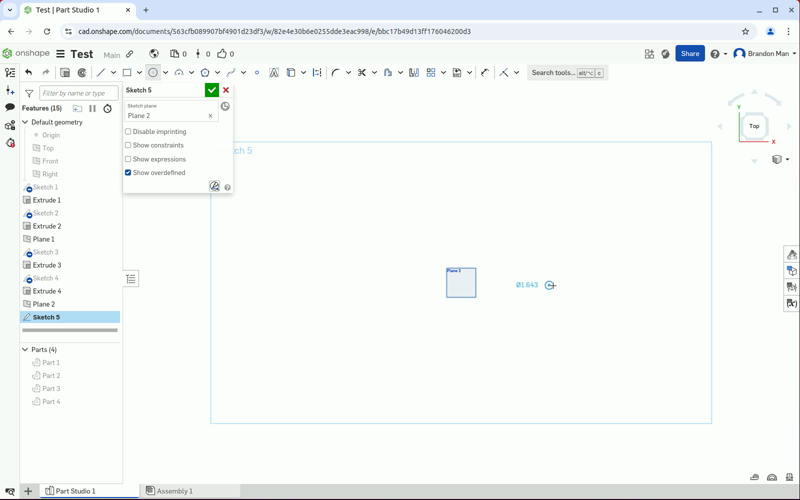
click(553, 285)
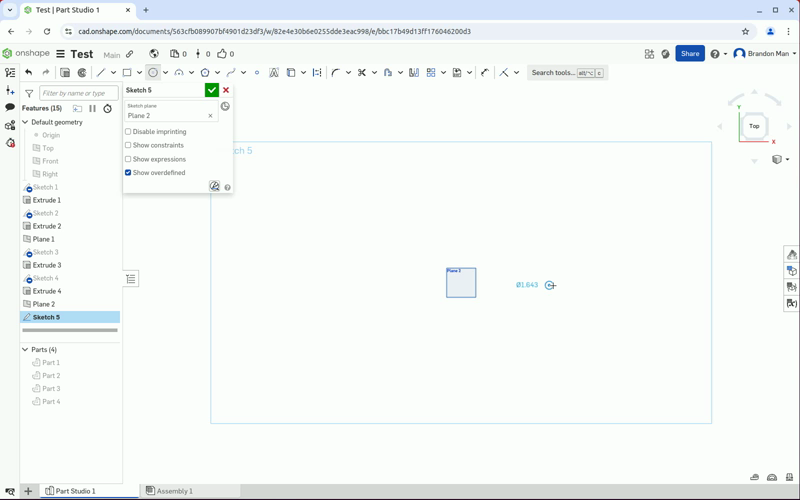
key(esc)
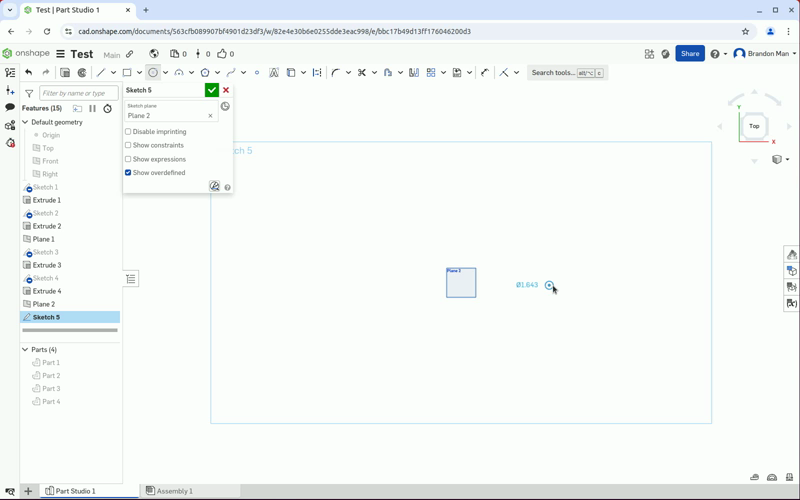
mouse_move(550, 284)
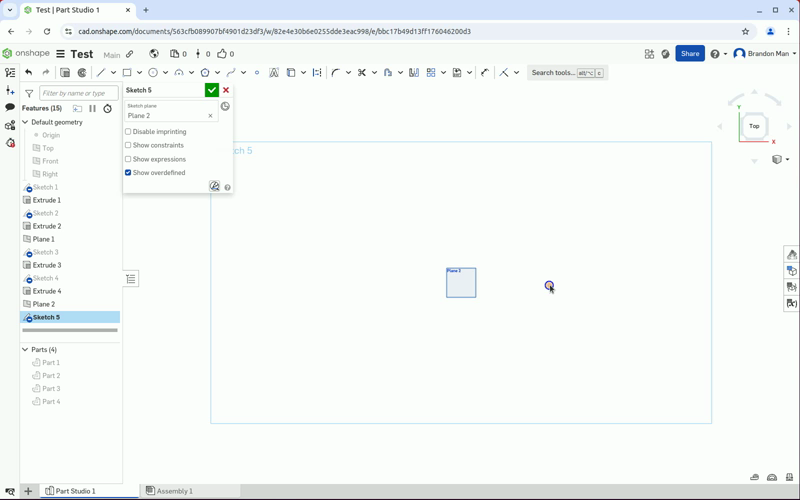
scroll(6)
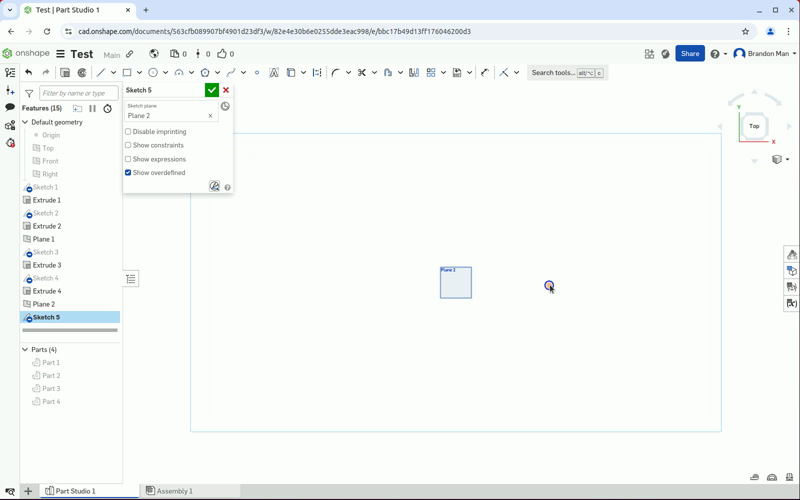
scroll(6)
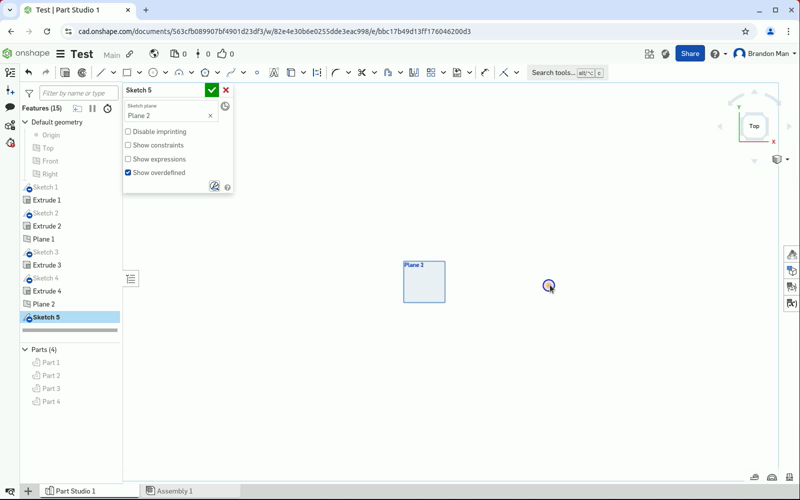
scroll(6)
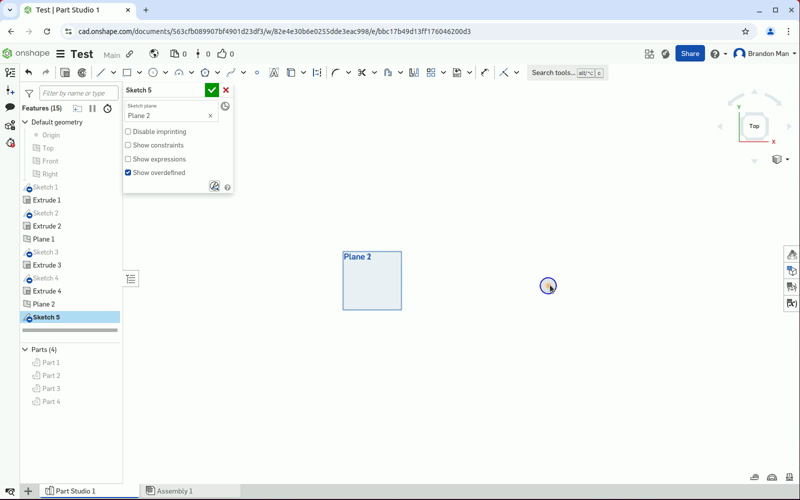
scroll(6)
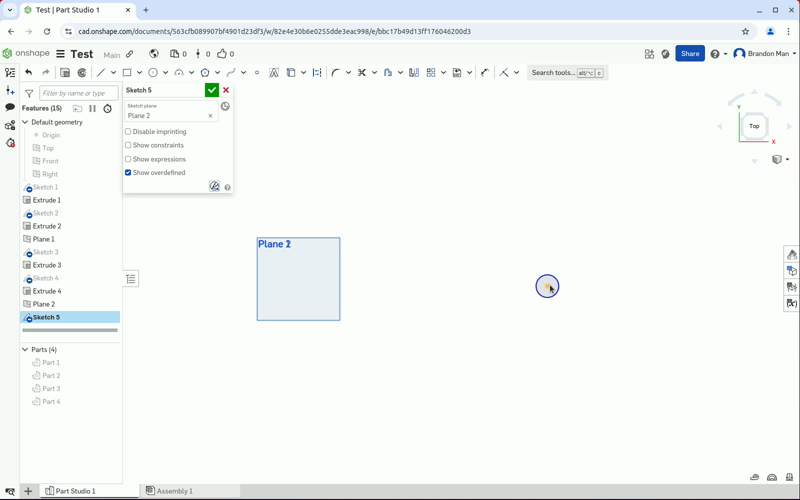
scroll(6)
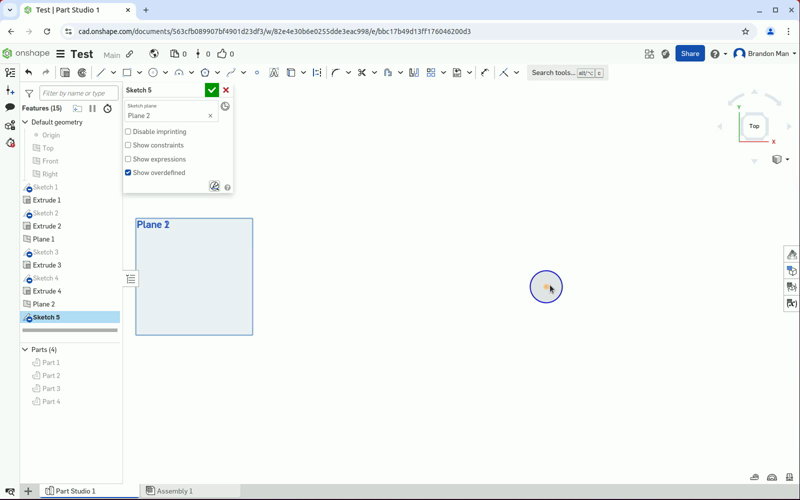
scroll(6)
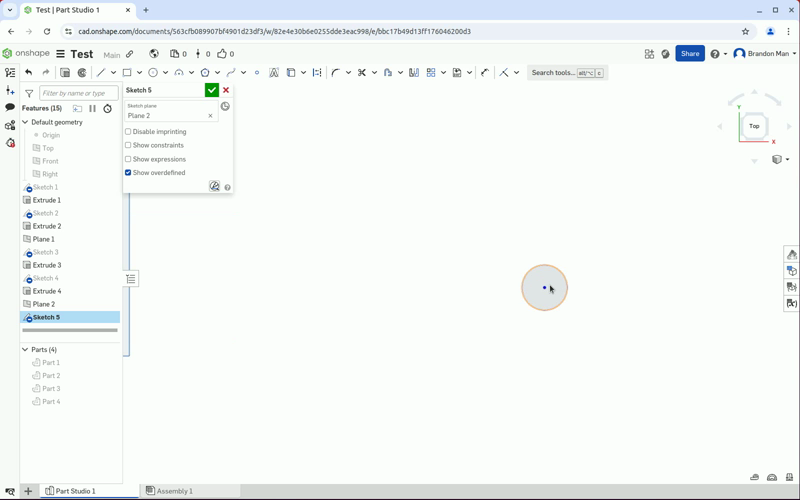
scroll(6)
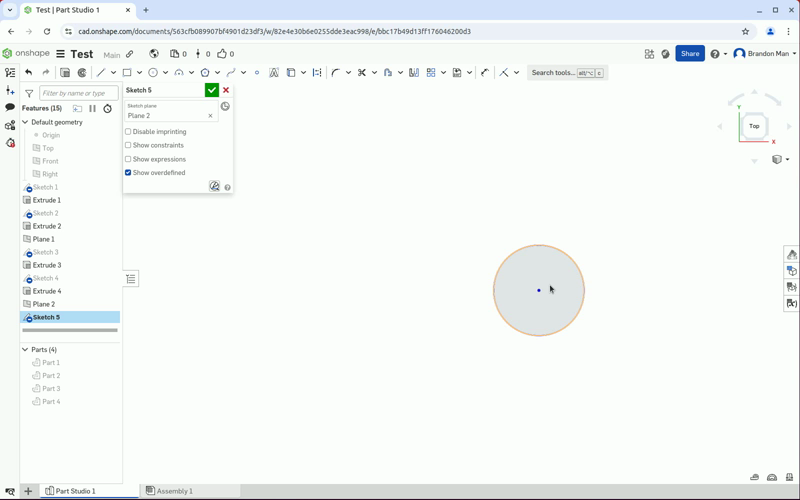
click(550, 284)
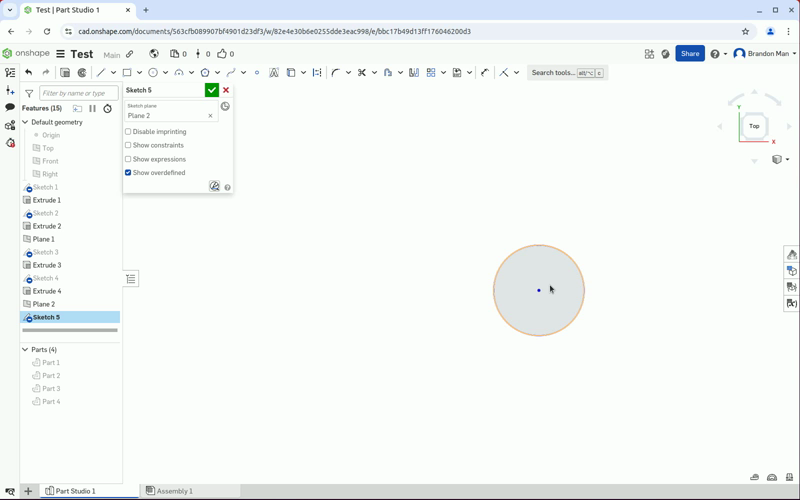
scroll(-6)
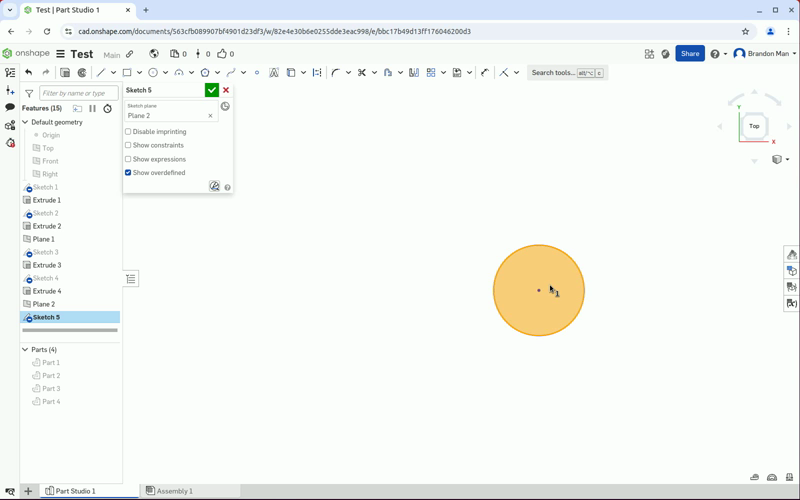
scroll(-6)
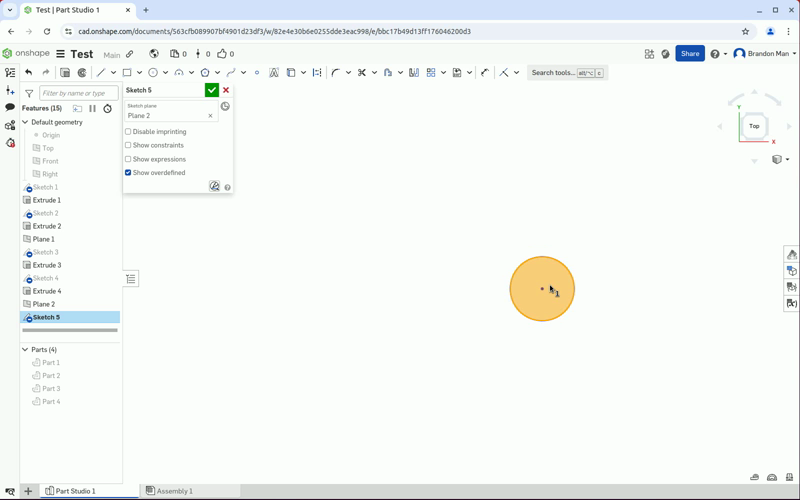
scroll(-6)
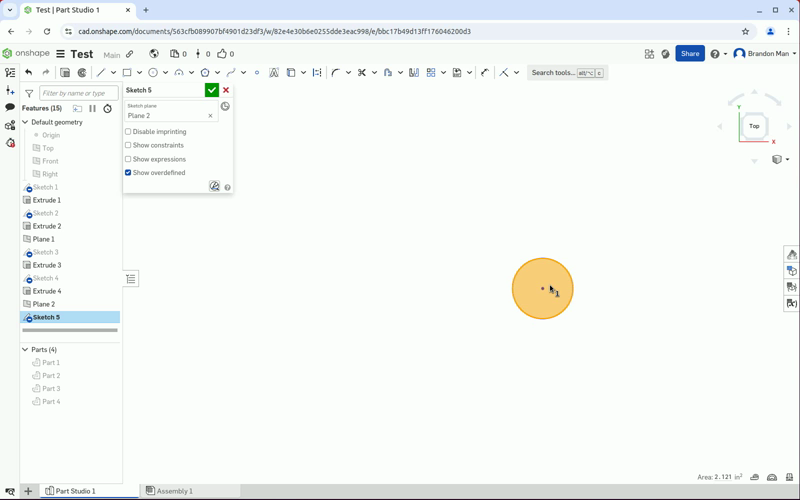
scroll(-6)
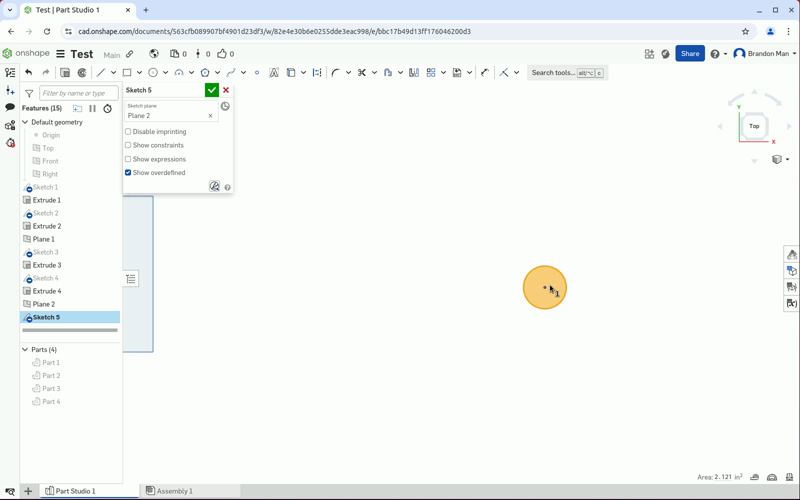
scroll(-6)
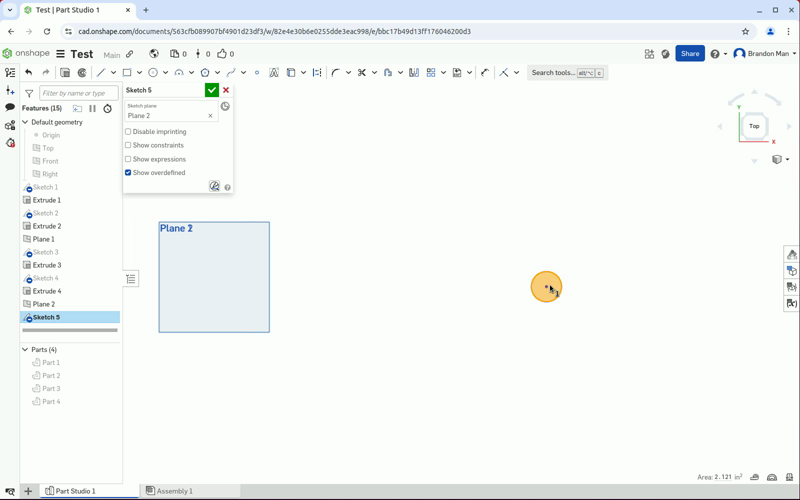
scroll(-6)
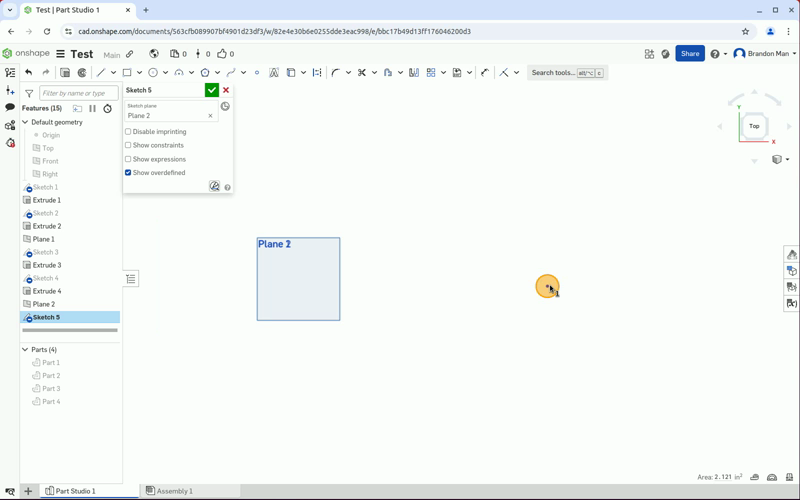
scroll(-6)
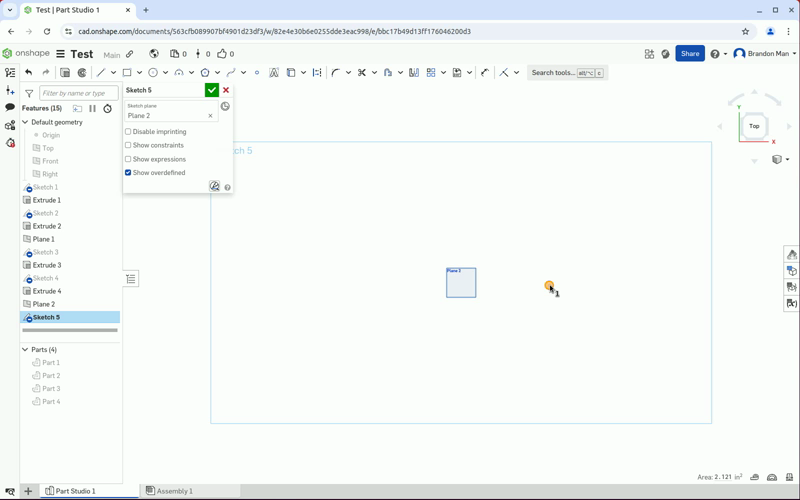
mouse_move(73, 352)
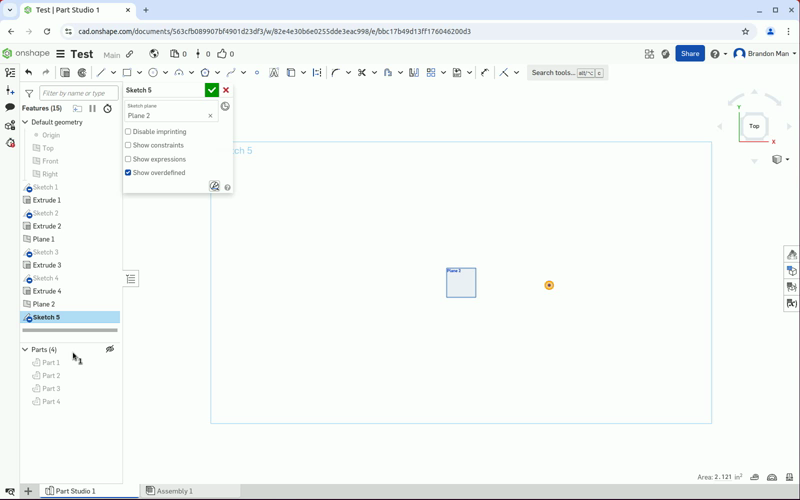
key(shift+y)
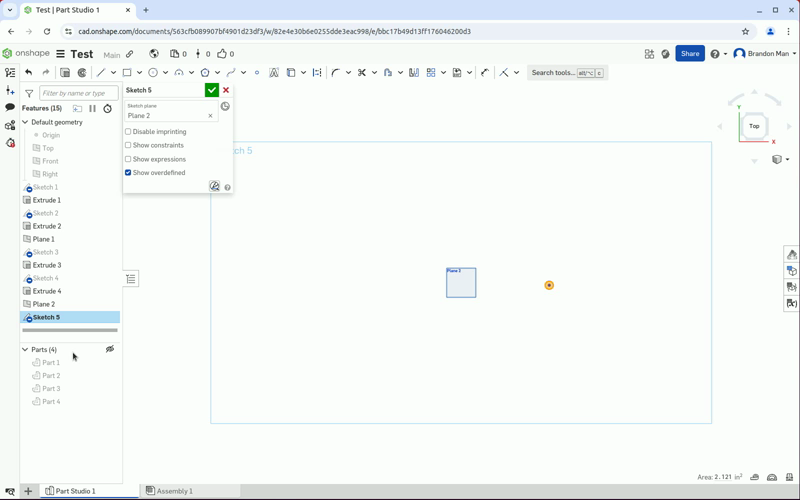
key(shift+e)
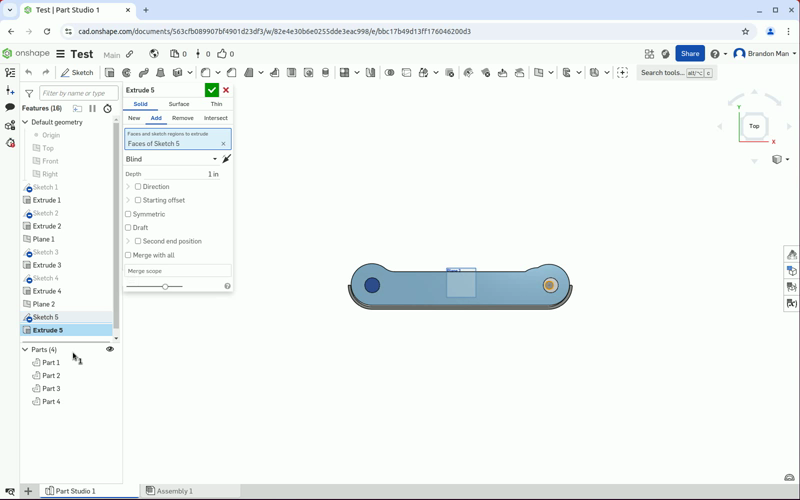
mouse_move(143, 106)
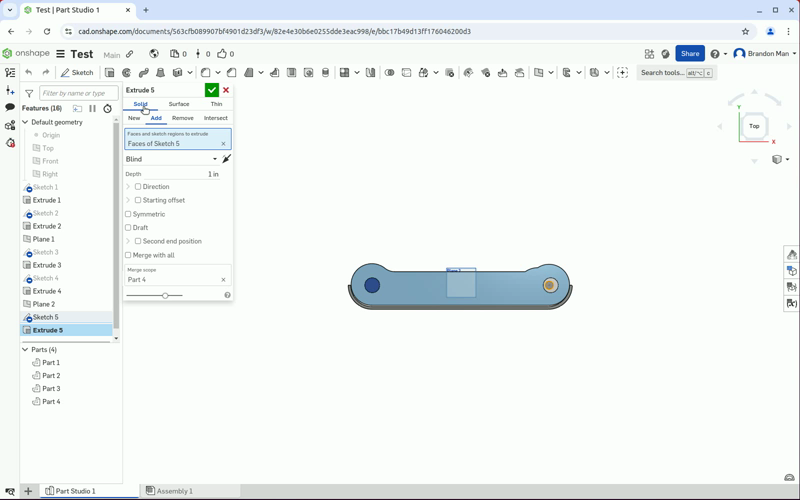
click(143, 106)
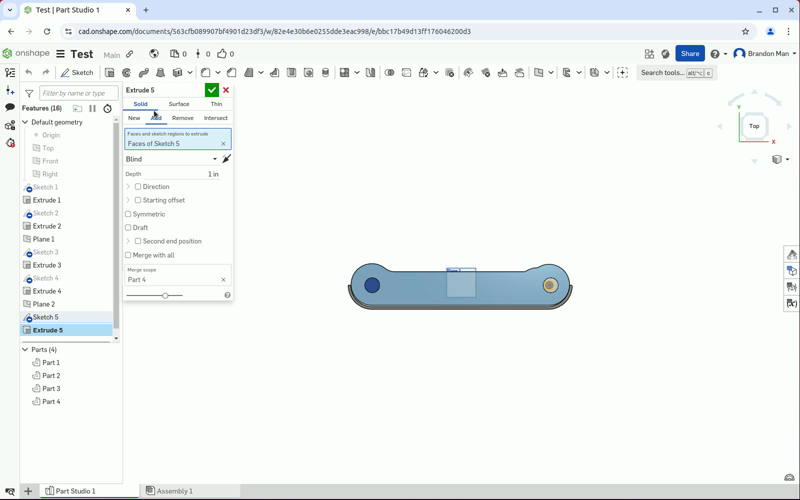
mouse_move(186, 120)
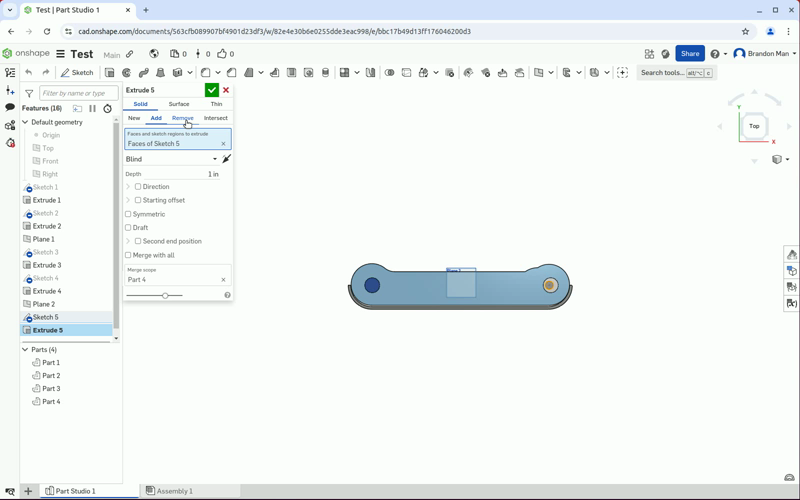
click(186, 120)
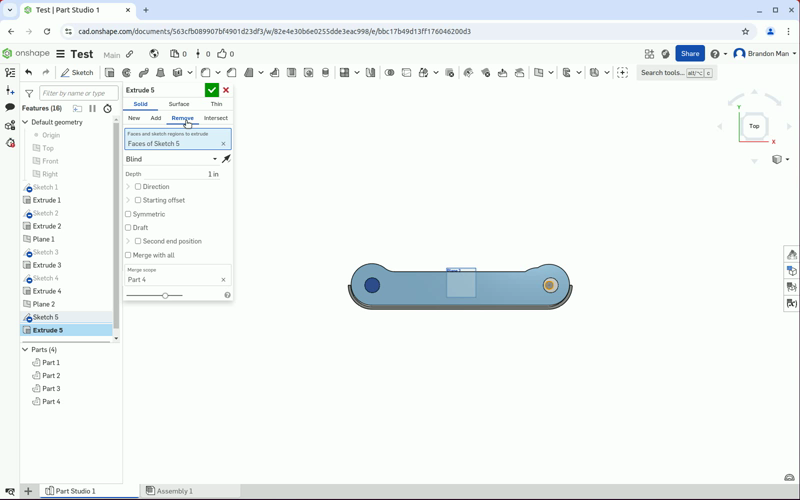
key(tab, 4)
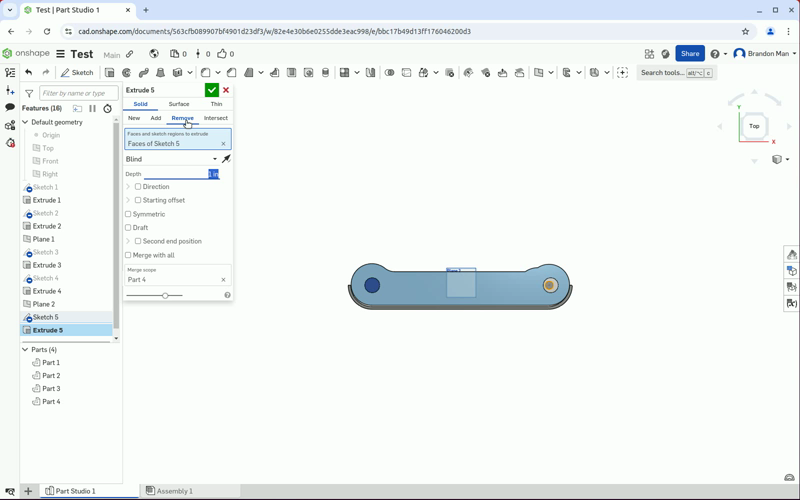
text(9.147)
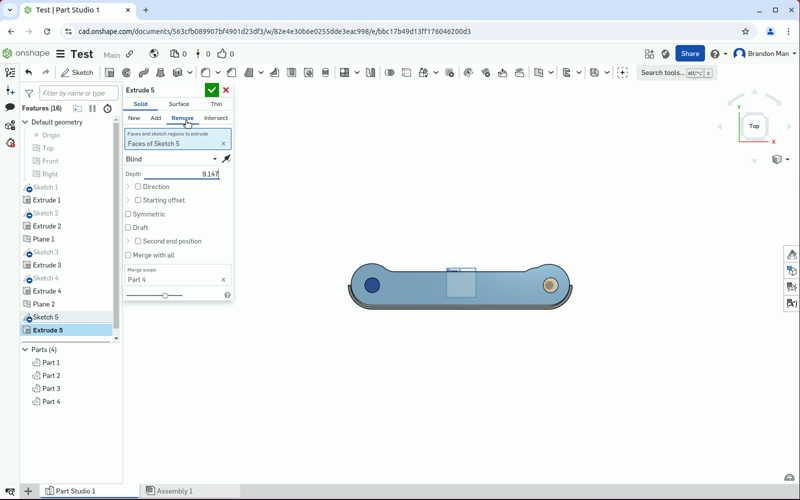
key(tab, 6)
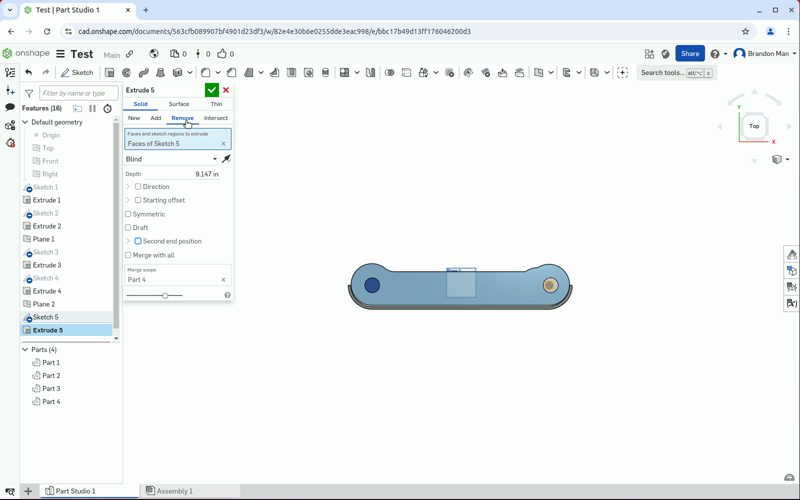
key(space)
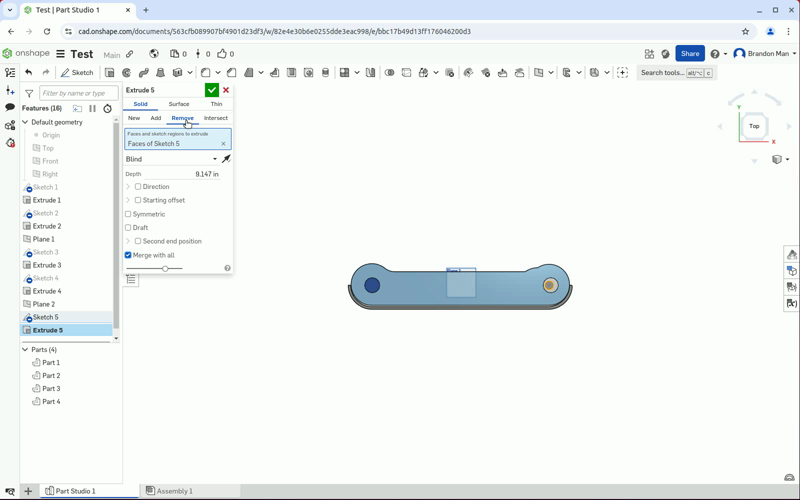
key(enter)
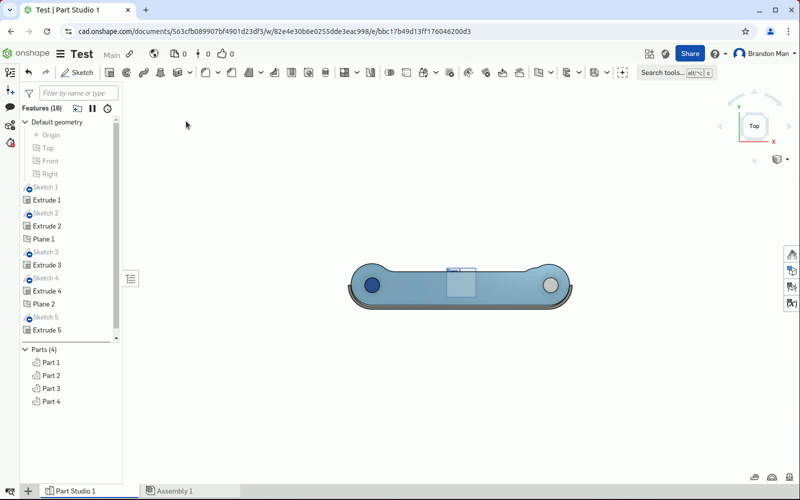
key(shift+h)
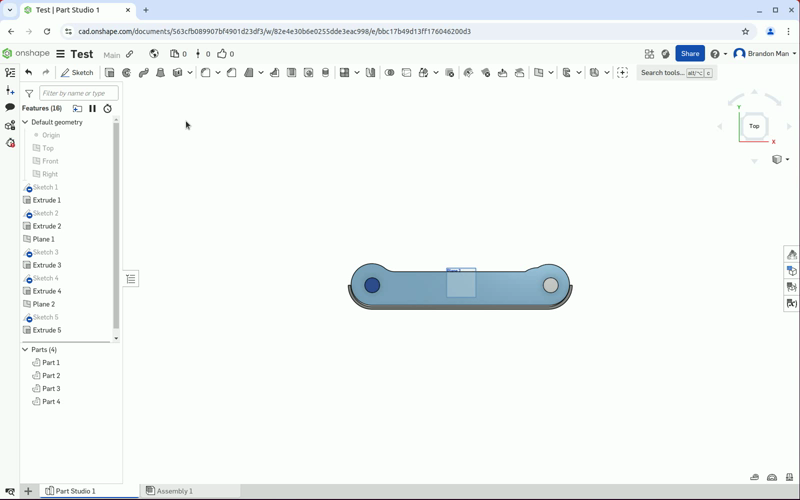
key(shift+h)
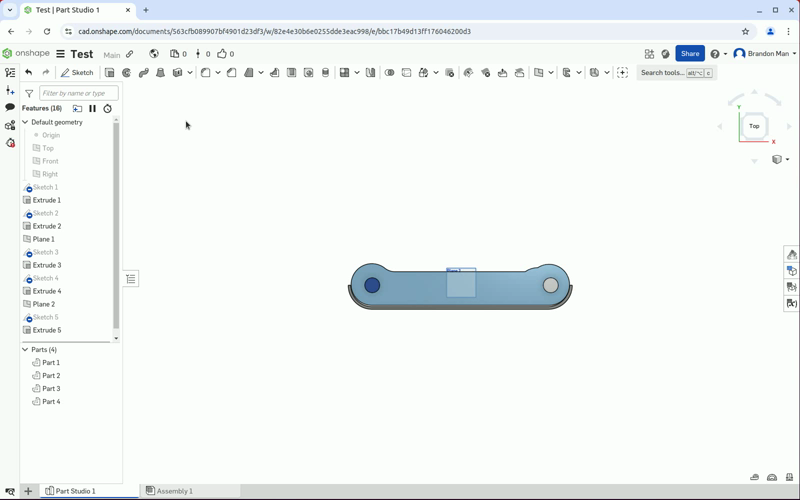
mouse_move(69, 189)
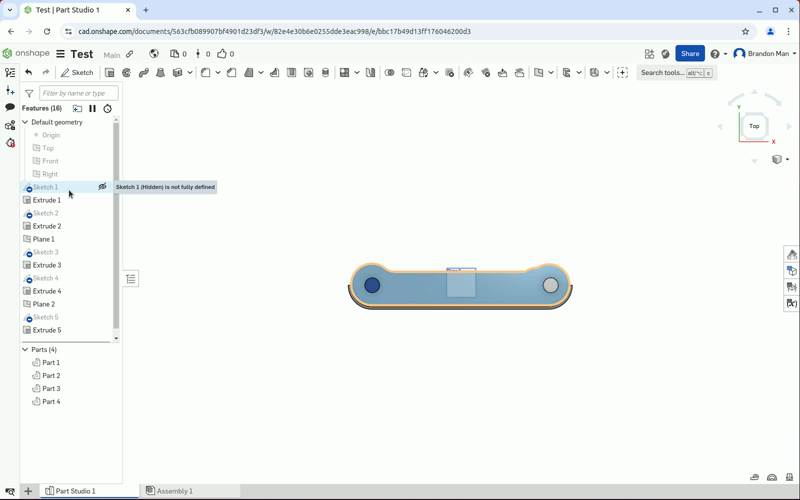
click(69, 189)
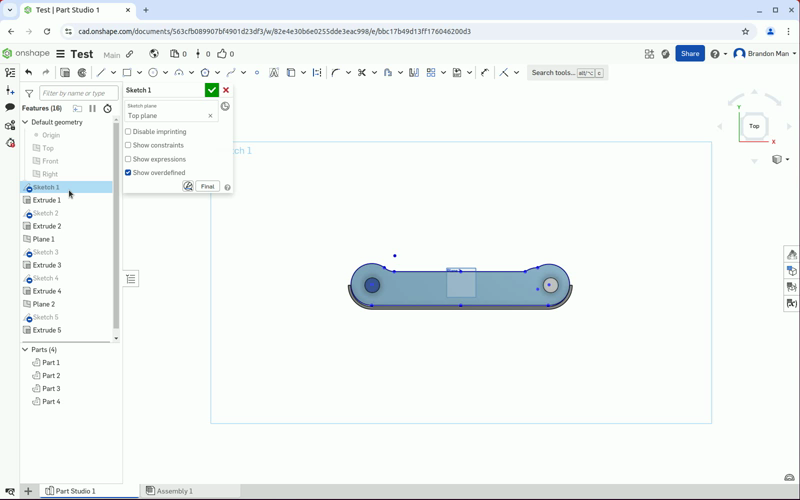
mouse_move(229, 92)
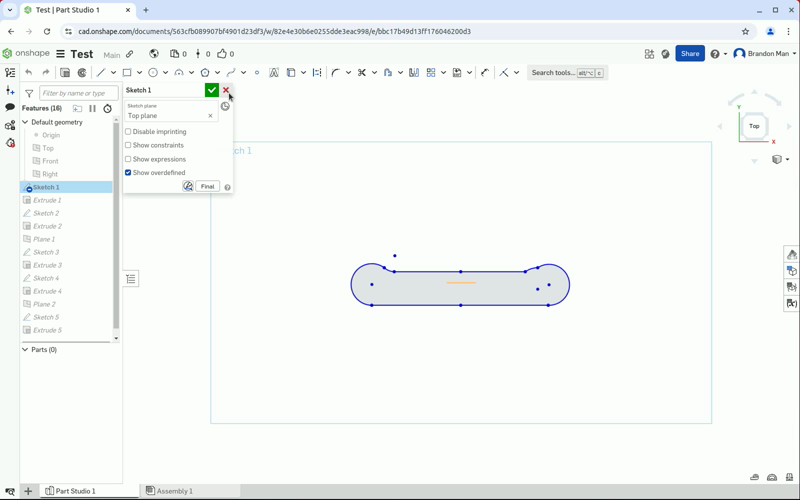
click(229, 92)
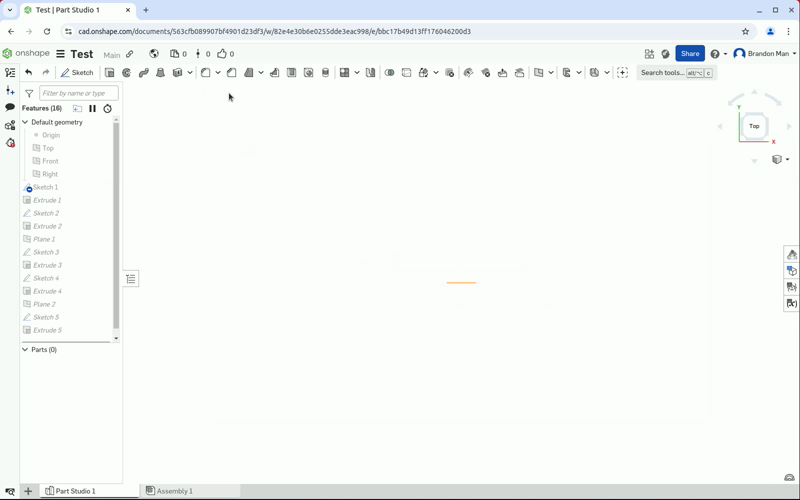
key(shift+s)
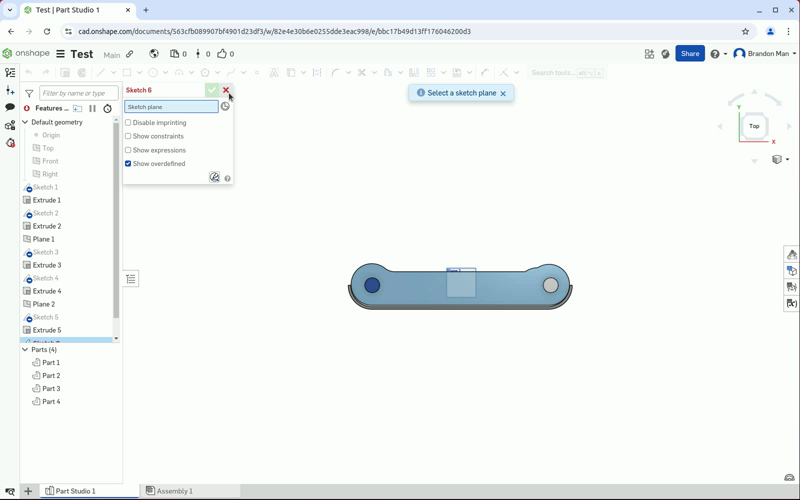
mouse_move(69, 293)
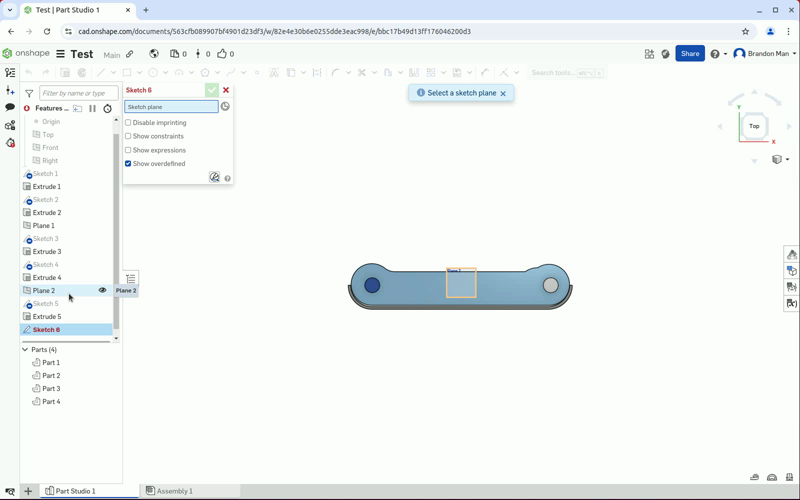
click(69, 293)
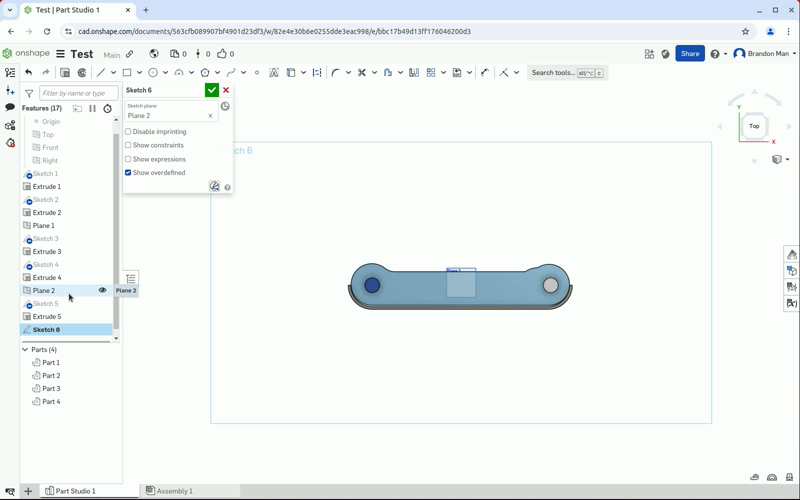
mouse_move(73, 352)
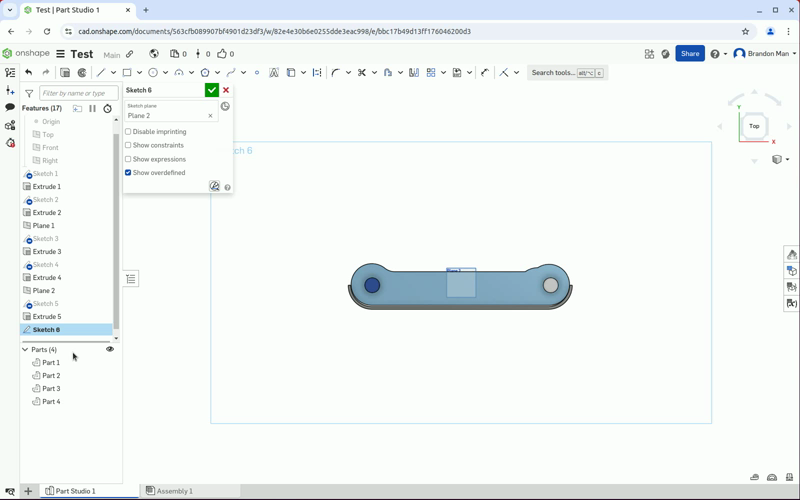
key(y)
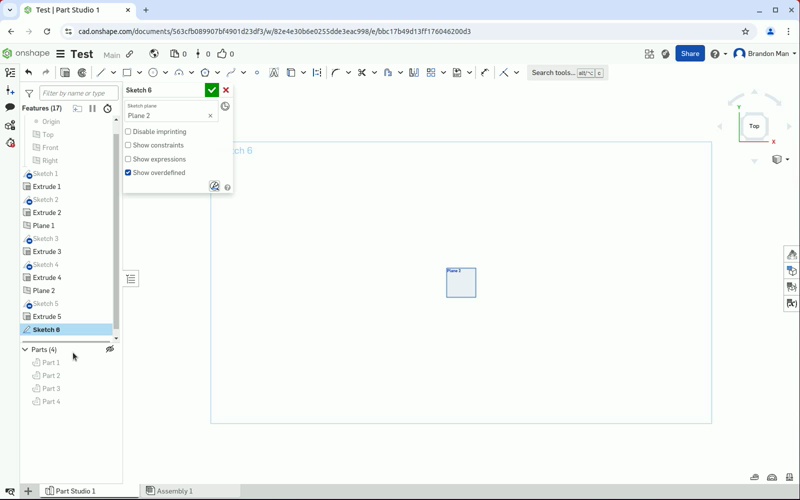
key(c)
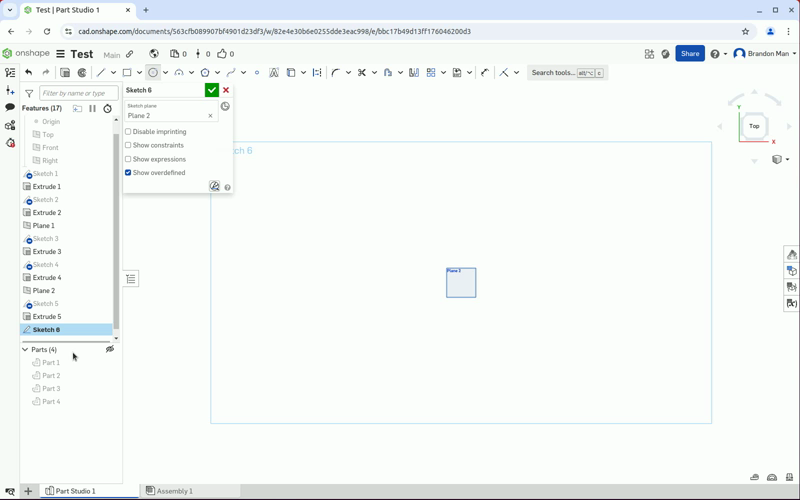
key_down(shift)
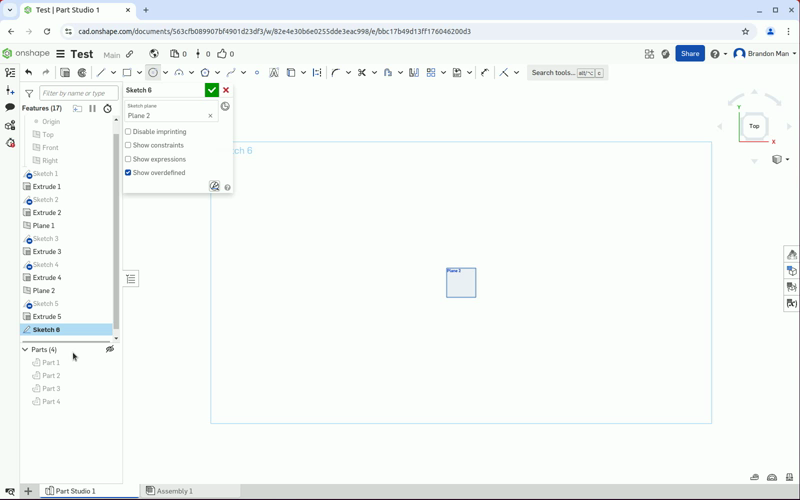
mouse_move(372, 285)
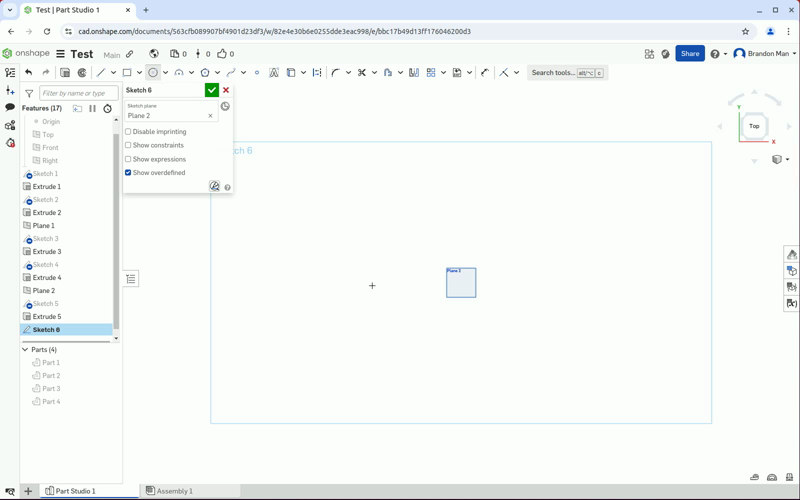
click(372, 285)
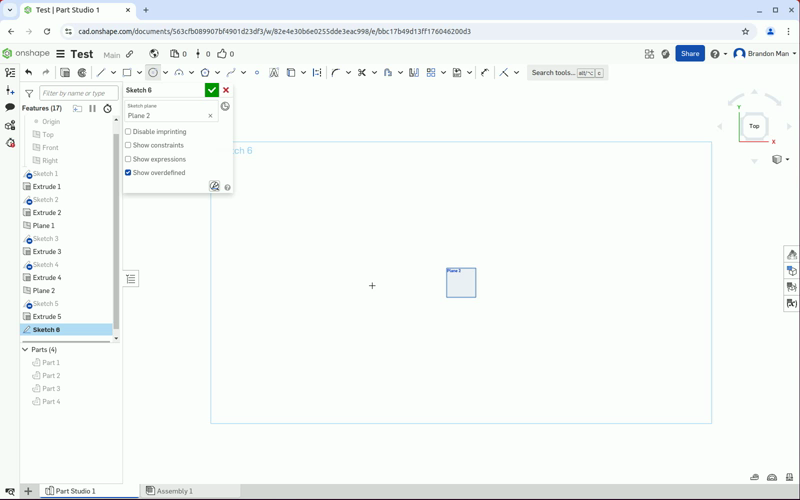
key_up(shift)
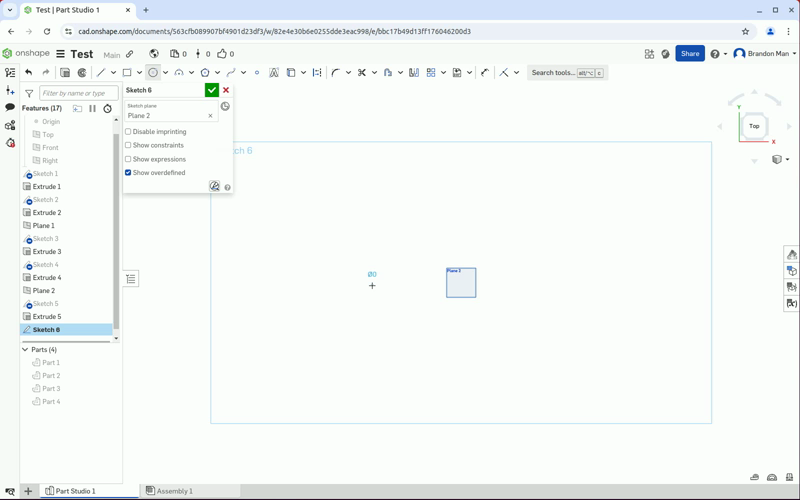
mouse_move(376, 285)
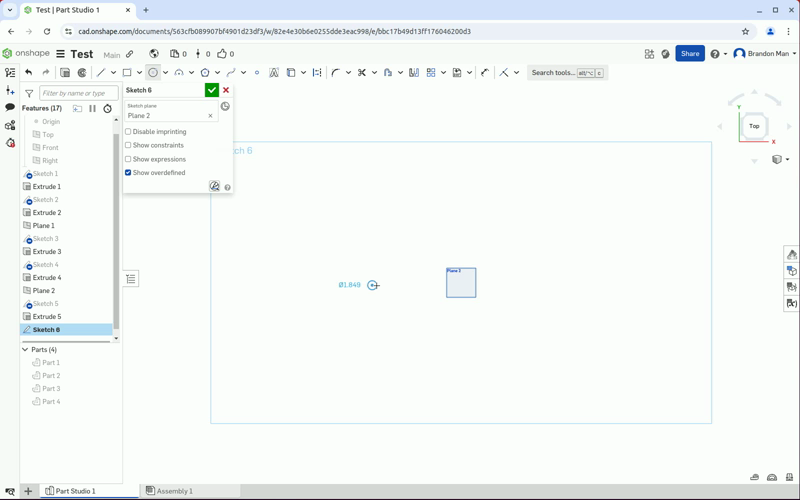
click(376, 285)
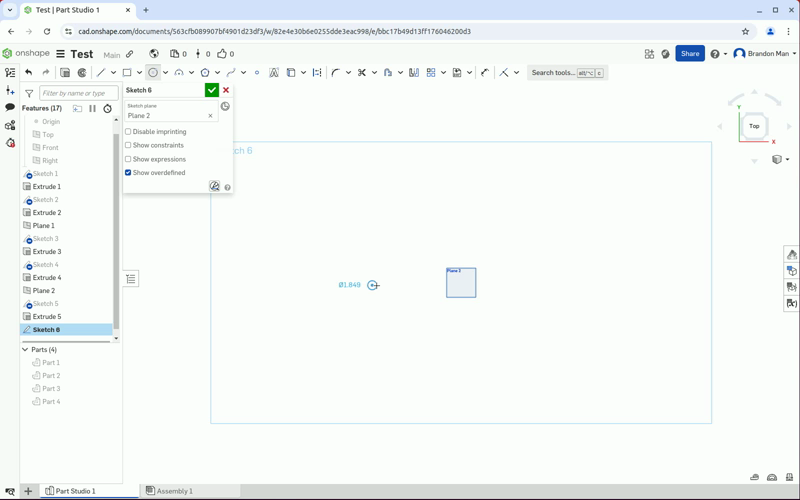
key(esc)
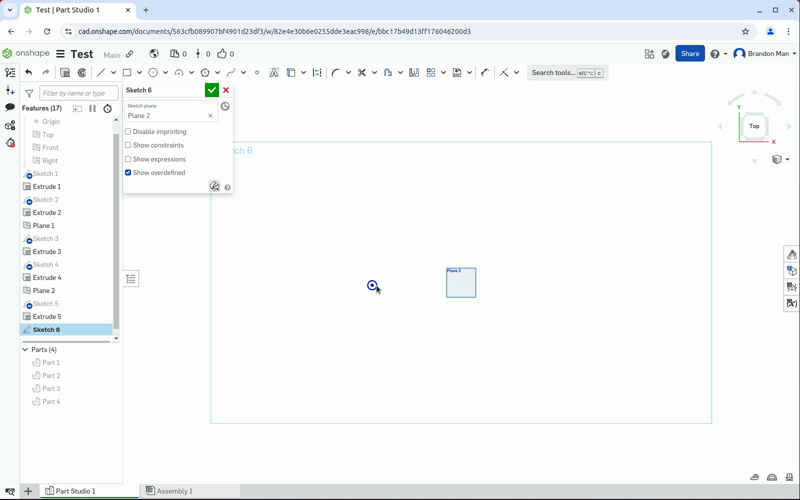
mouse_move(370, 288)
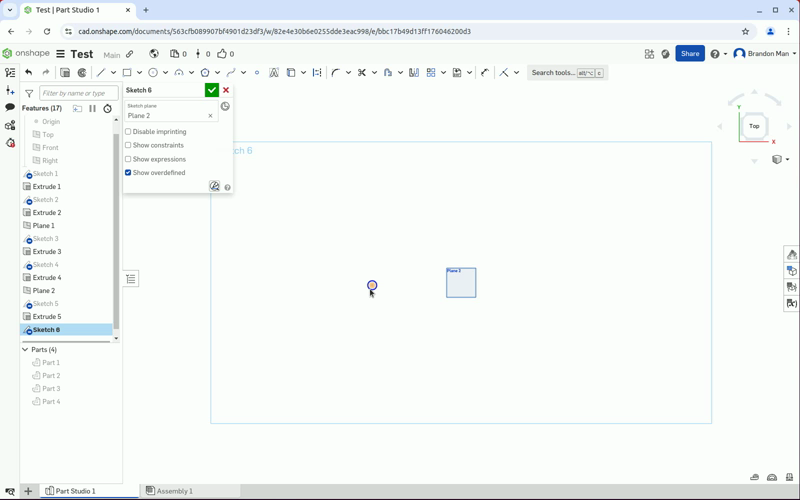
scroll(6)
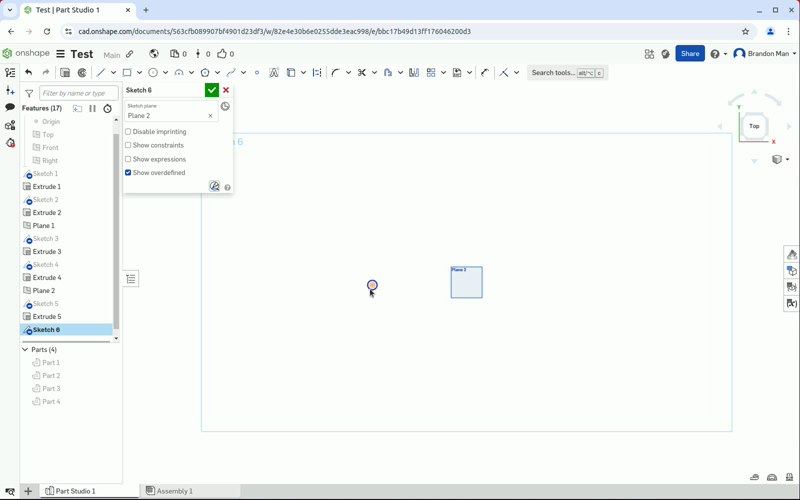
scroll(6)
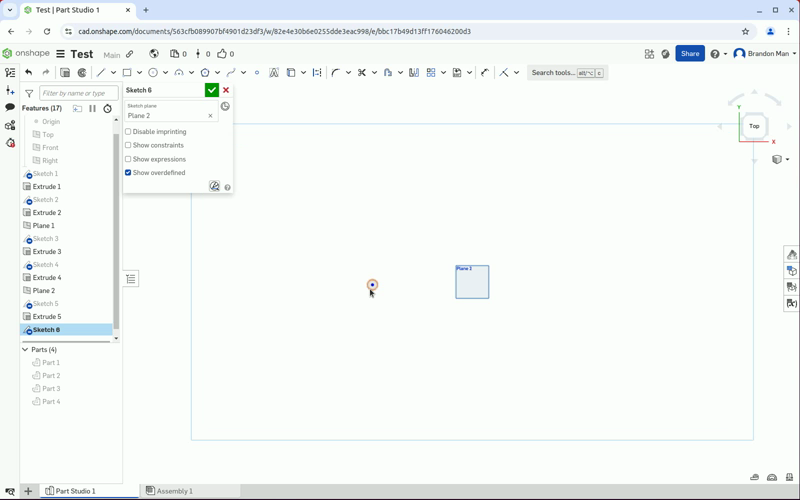
scroll(6)
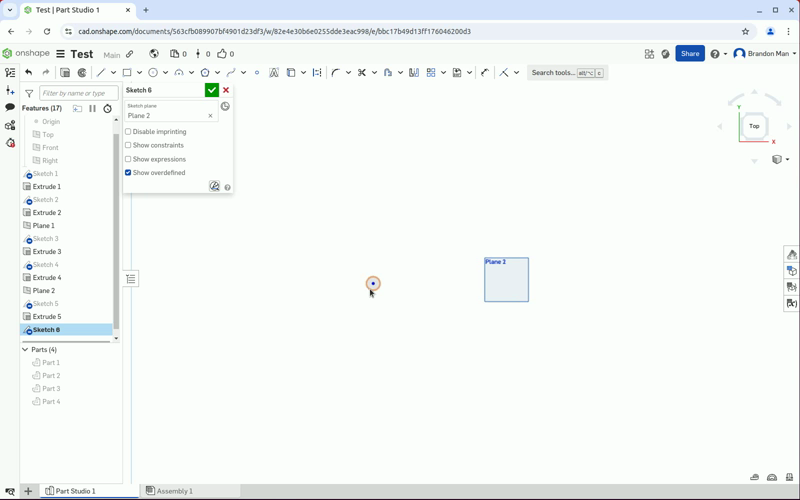
scroll(6)
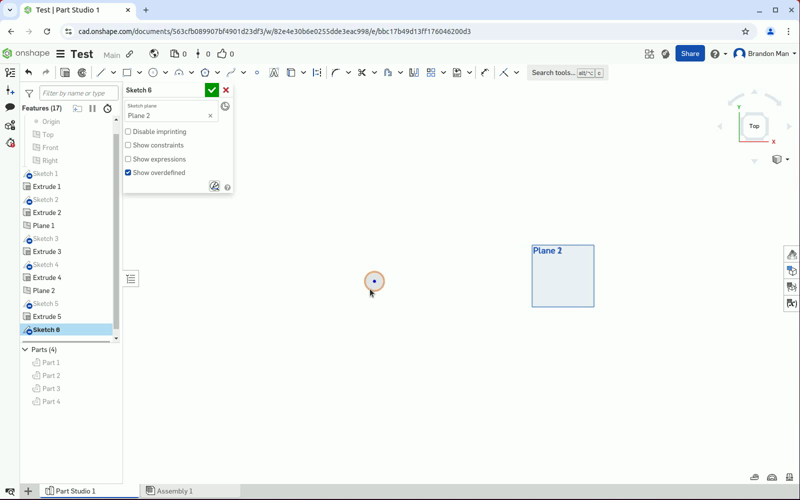
scroll(6)
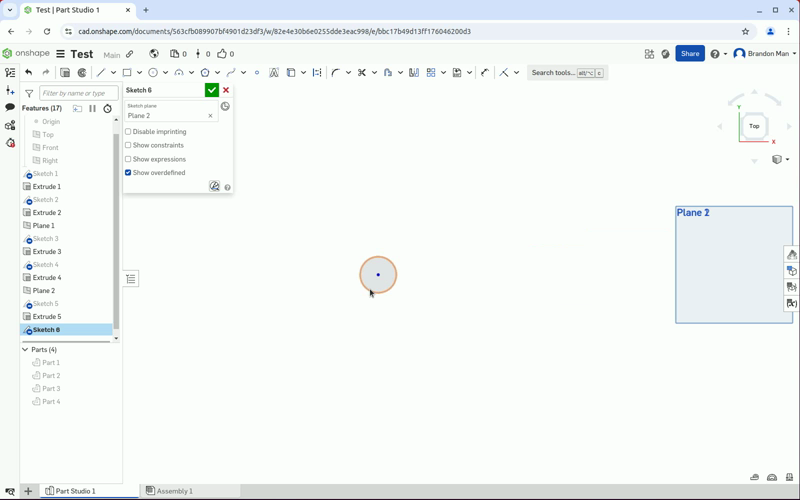
scroll(6)
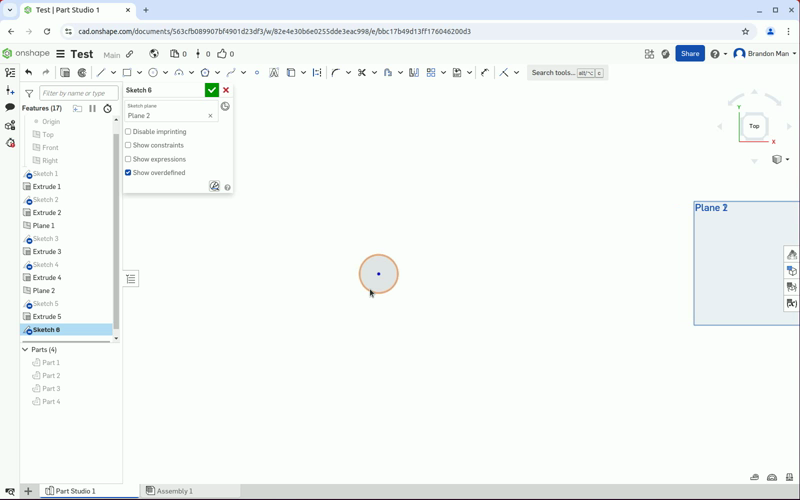
scroll(6)
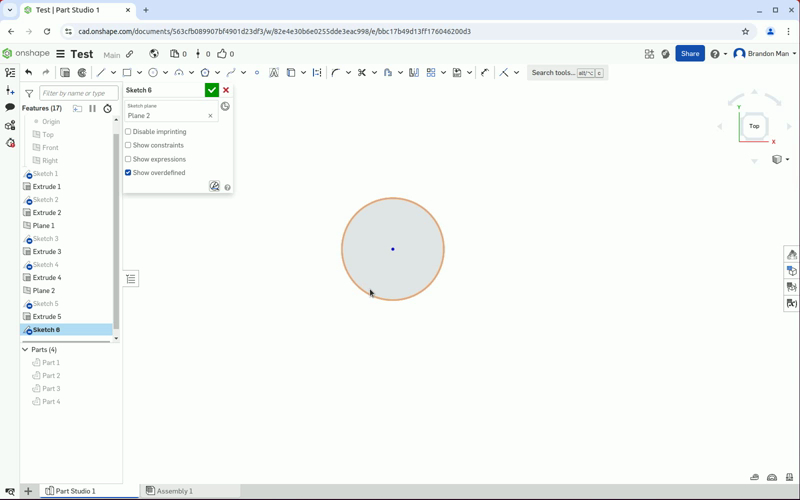
click(370, 288)
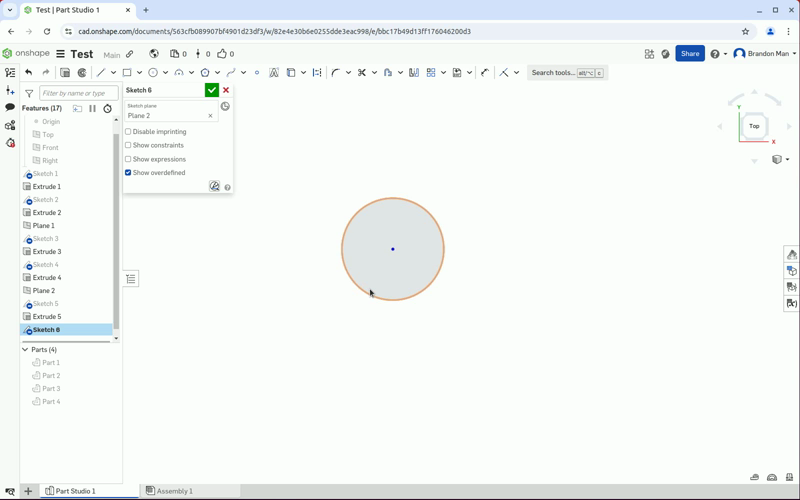
scroll(-6)
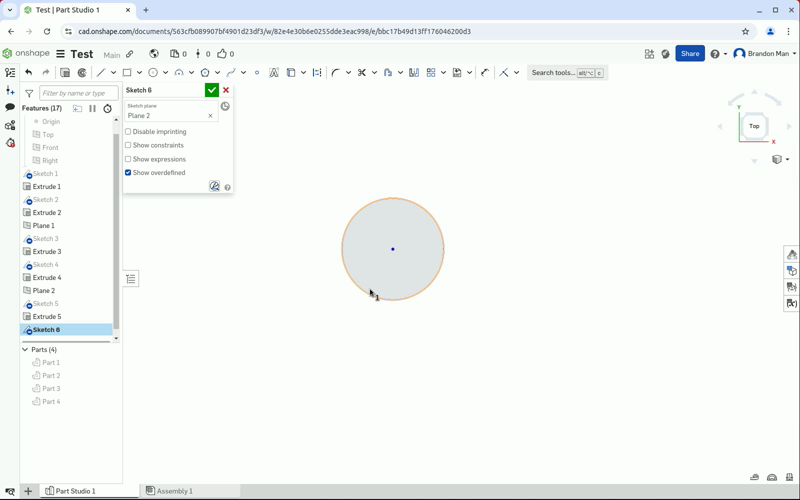
scroll(-6)
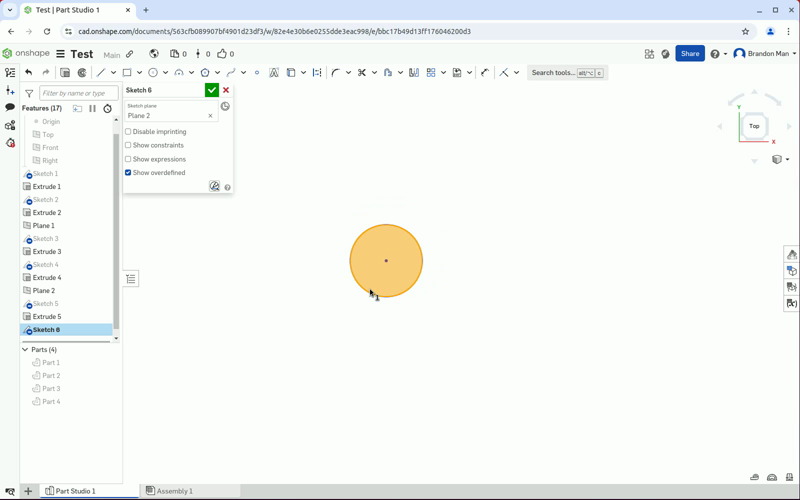
scroll(-6)
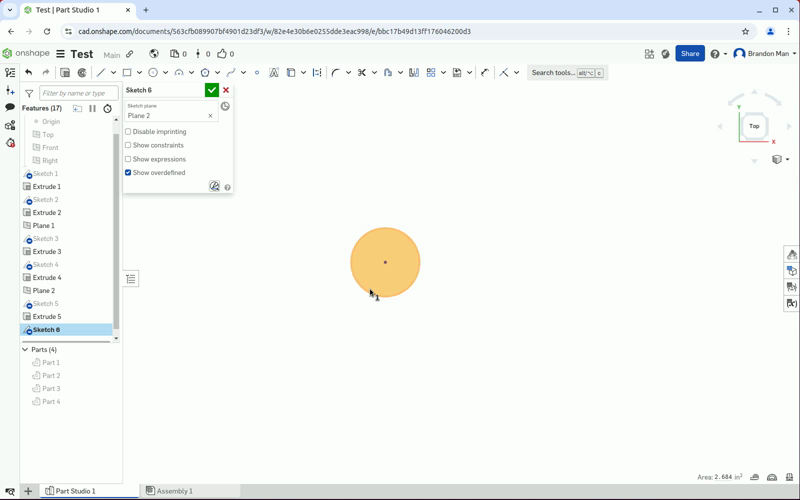
scroll(-6)
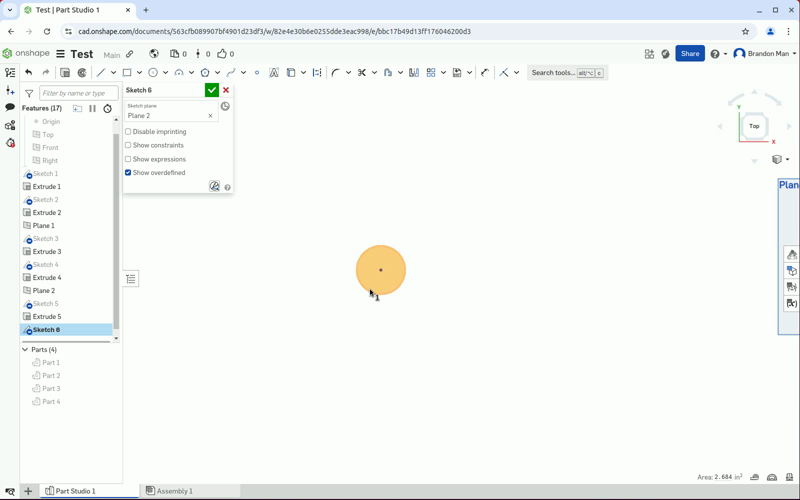
scroll(-6)
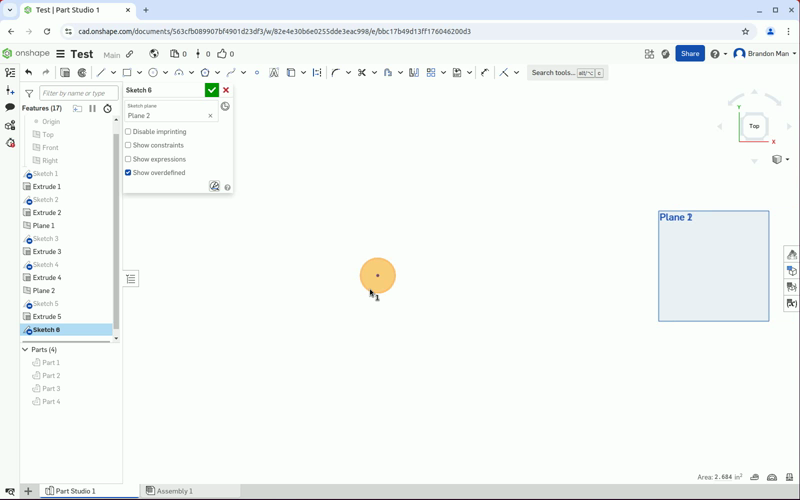
scroll(-6)
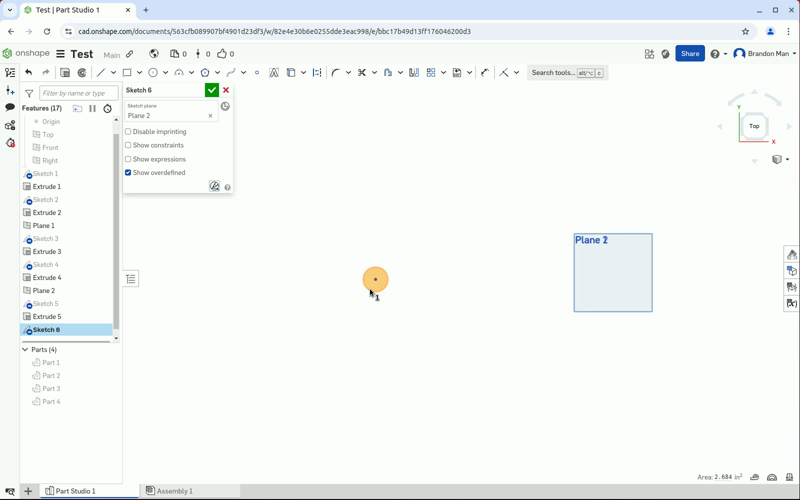
scroll(-6)
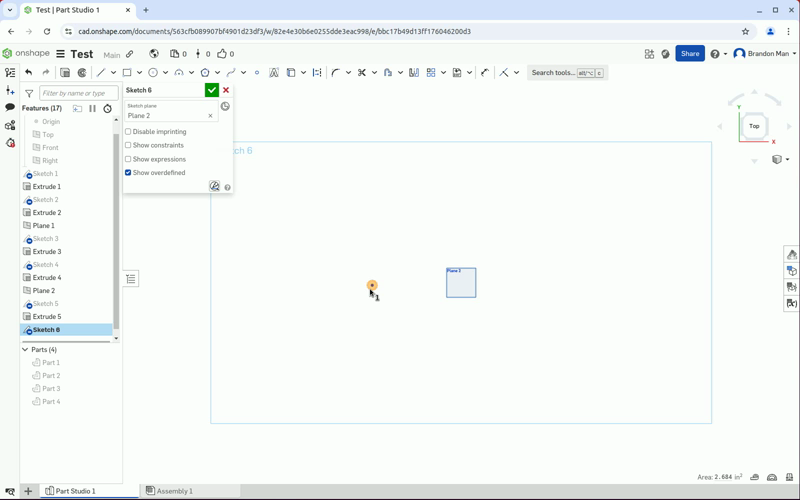
mouse_move(73, 352)
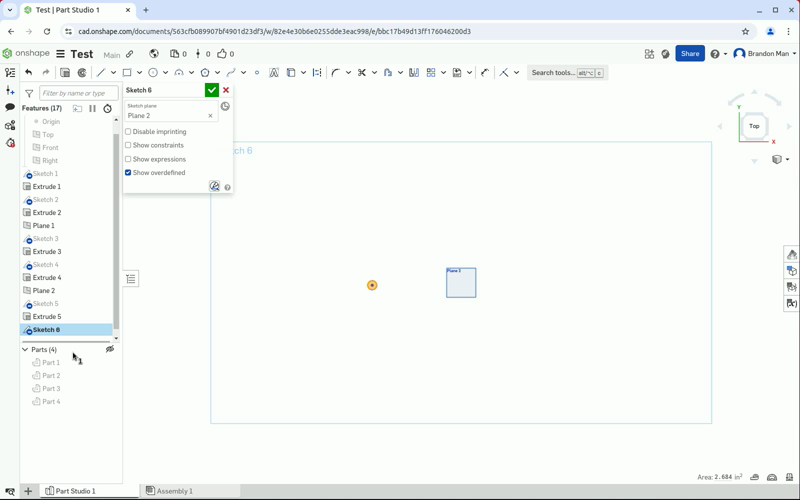
key(shift+y)
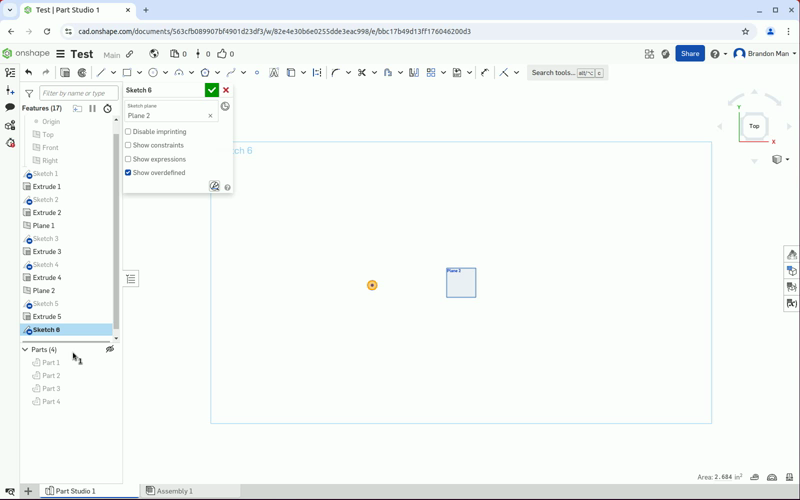
key(shift+e)
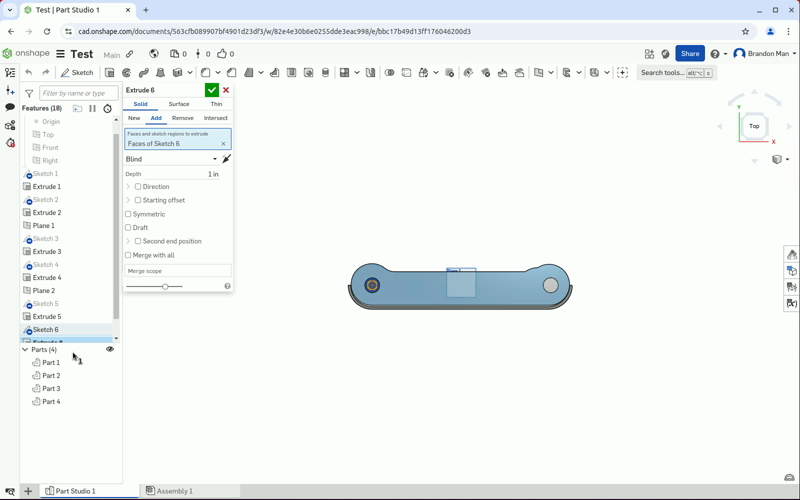
mouse_move(143, 106)
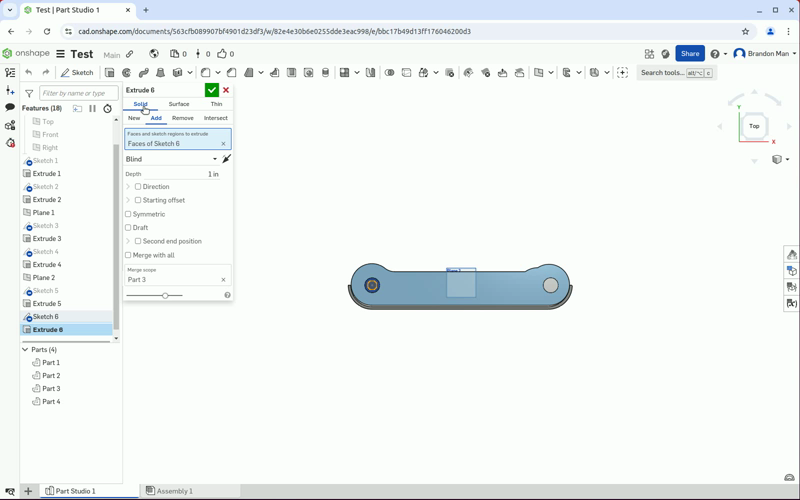
click(143, 106)
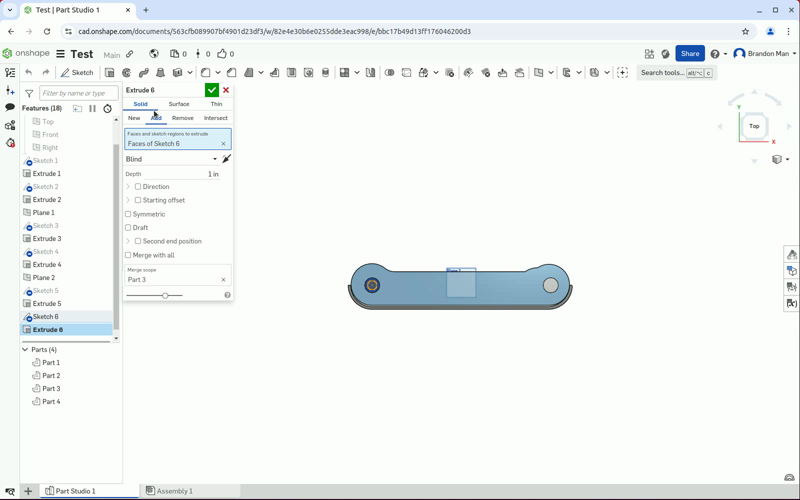
mouse_move(186, 120)
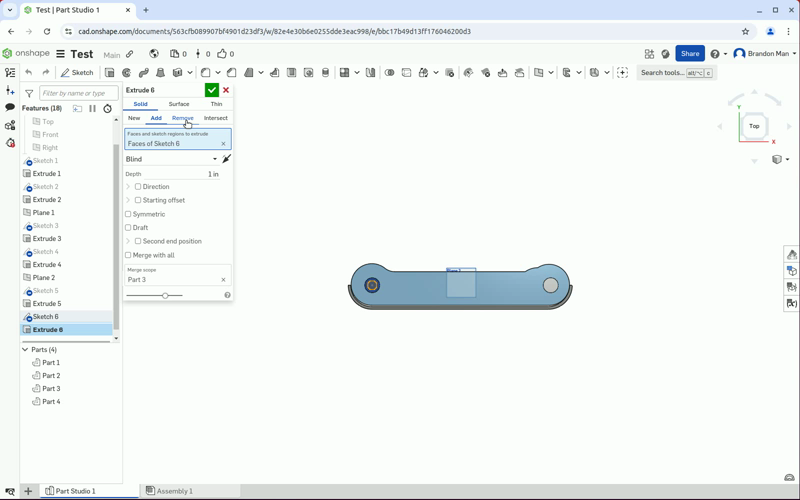
click(186, 120)
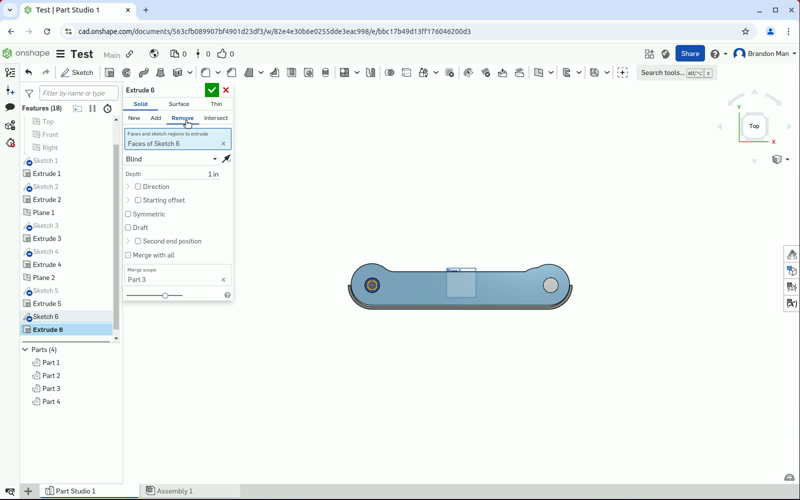
key(tab, 4)
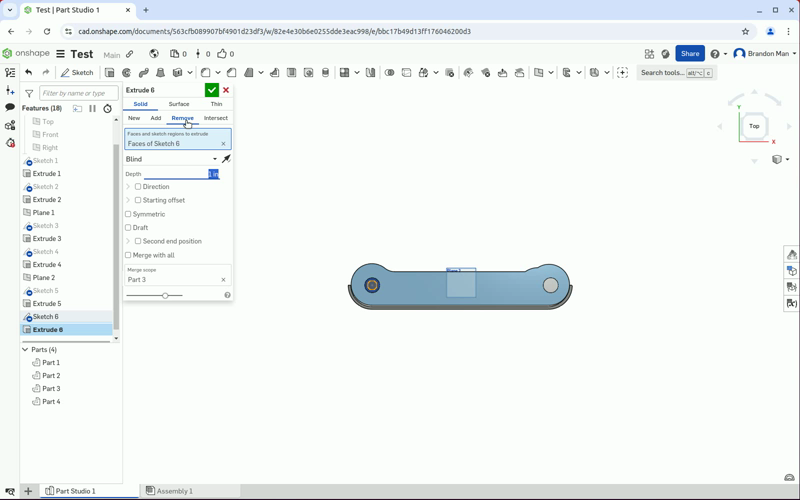
text(9.147)
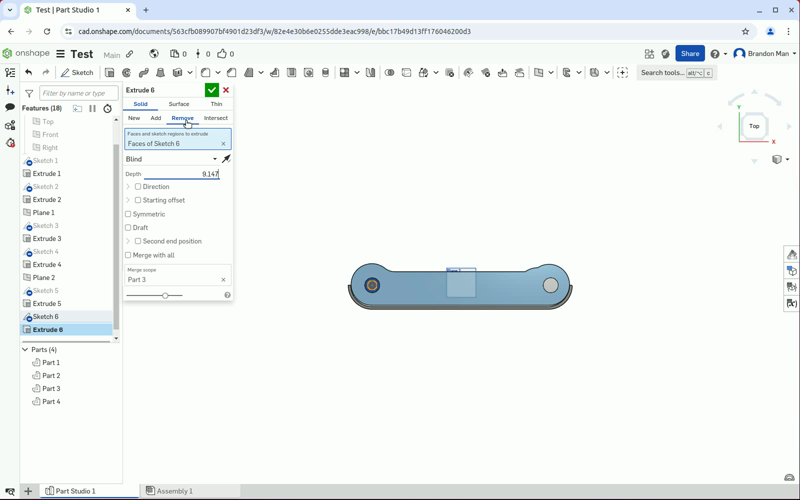
key(tab, 6)
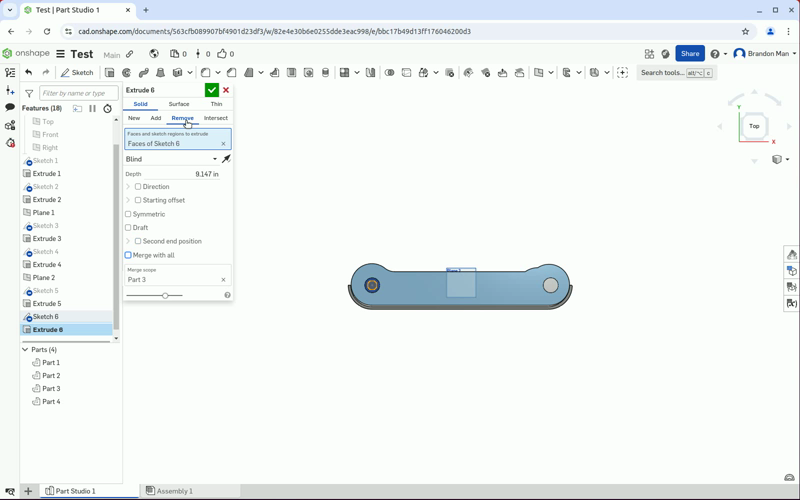
key(space)
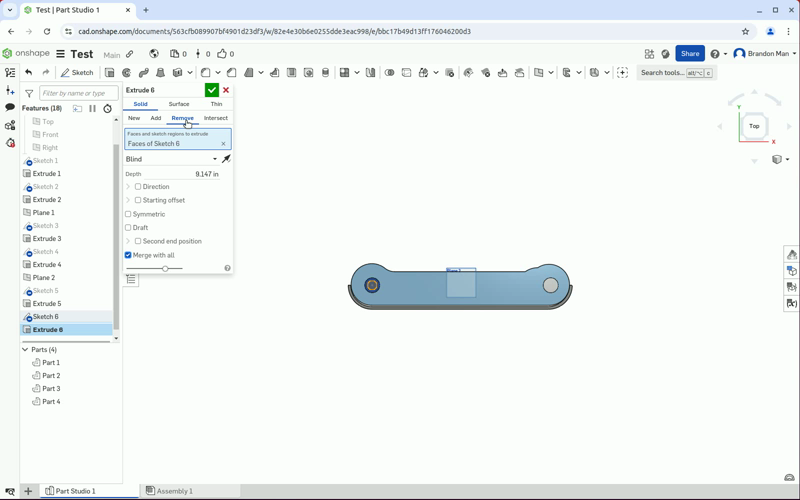
key(enter)
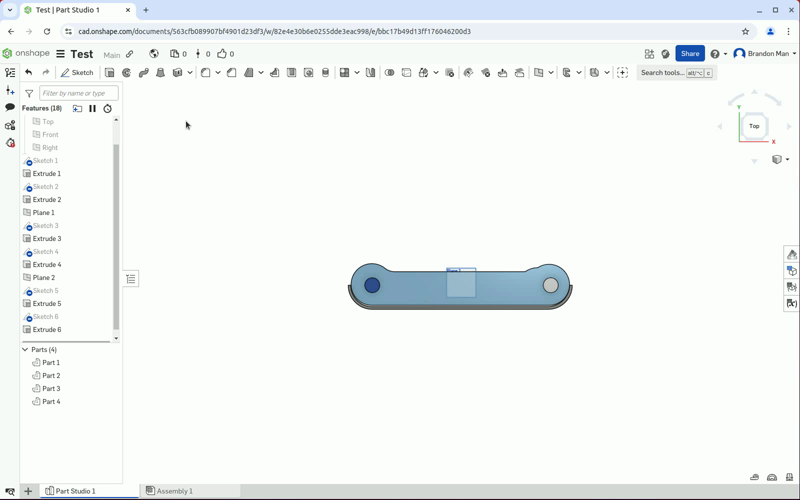
key(shift+h)
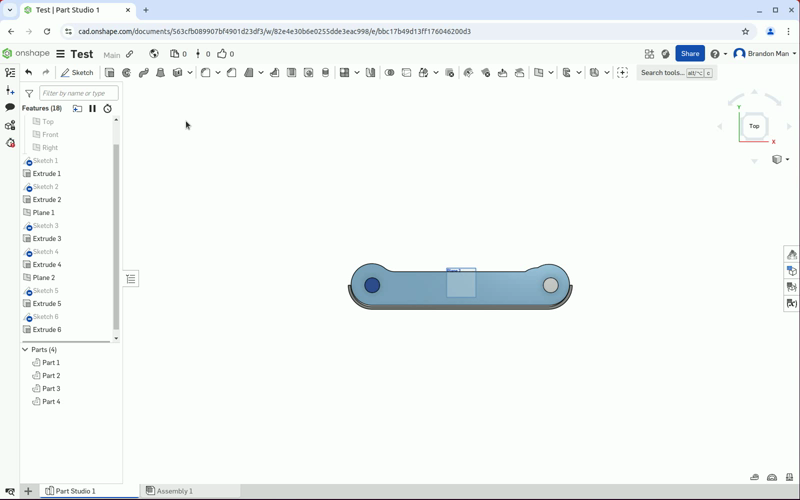
key(shift+h)
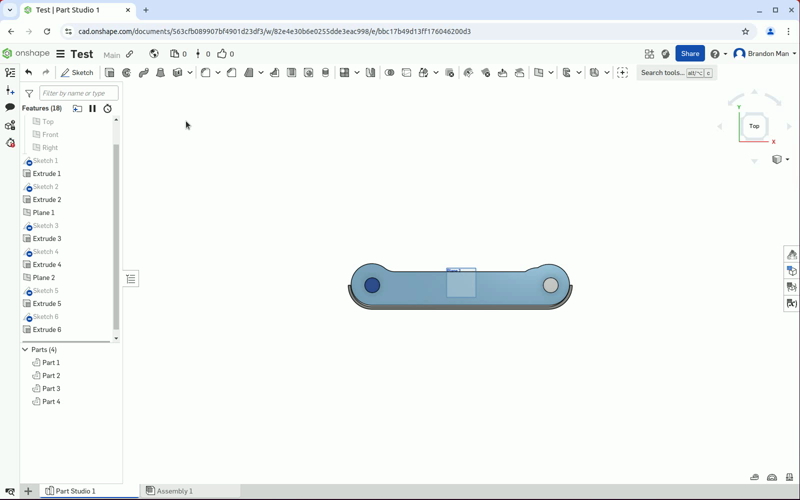
mouse_move(69, 163)
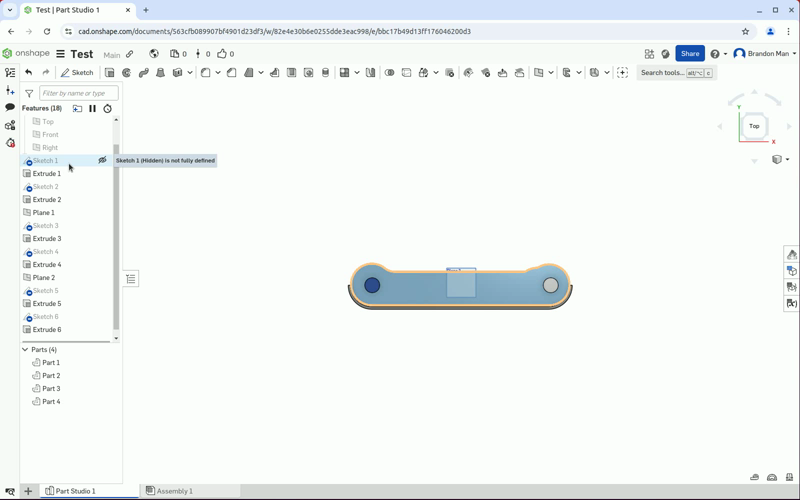
click(69, 163)
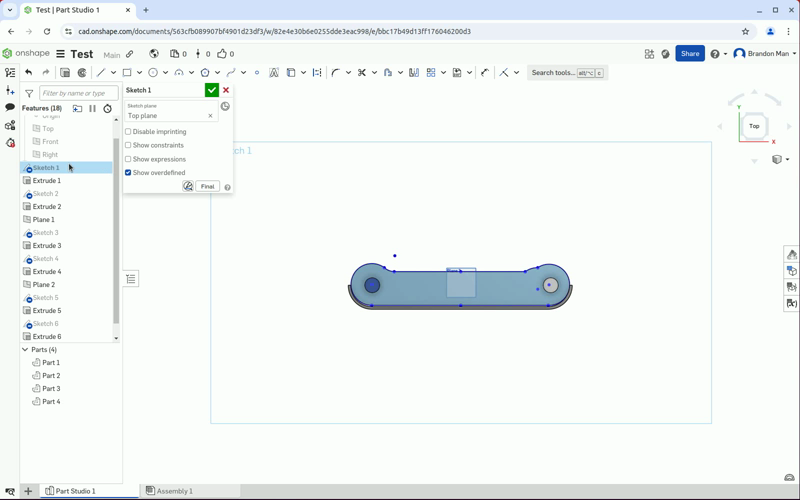
mouse_move(229, 92)
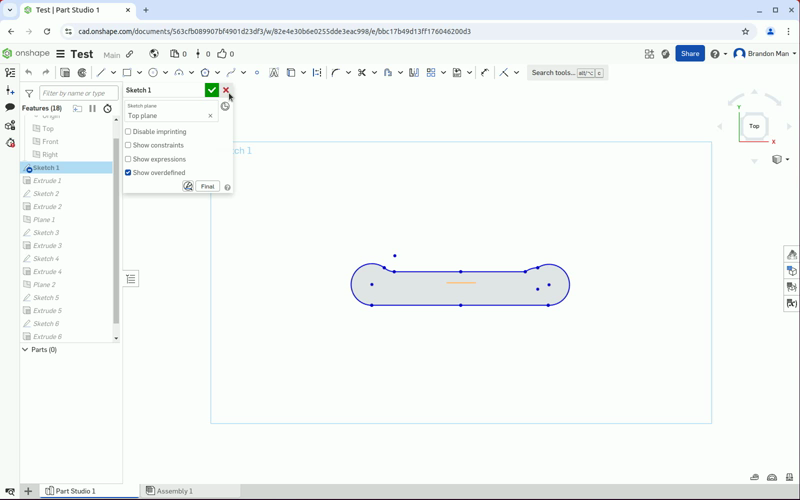
click(229, 92)
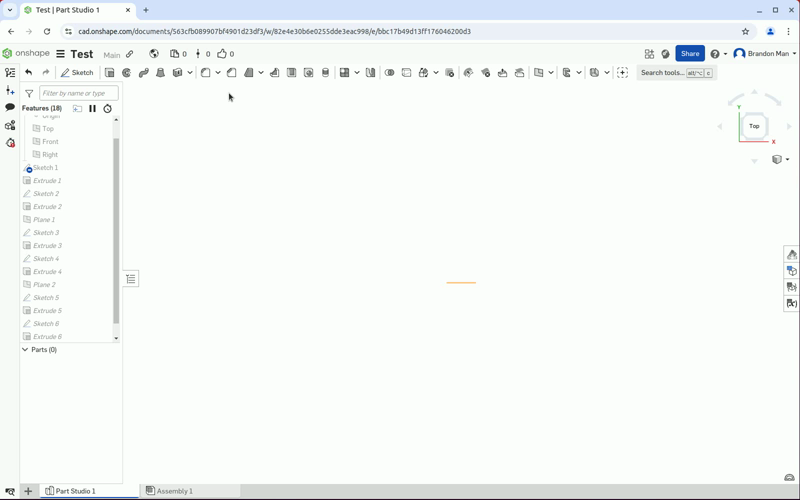
key(shift+s)
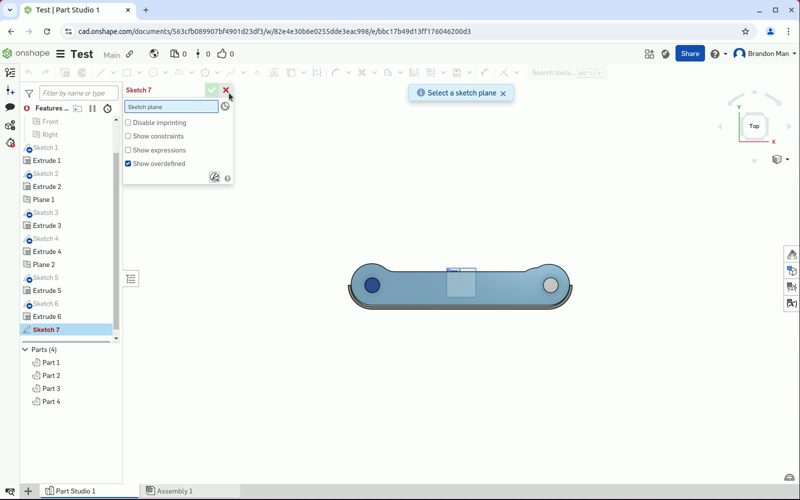
mouse_move(69, 202)
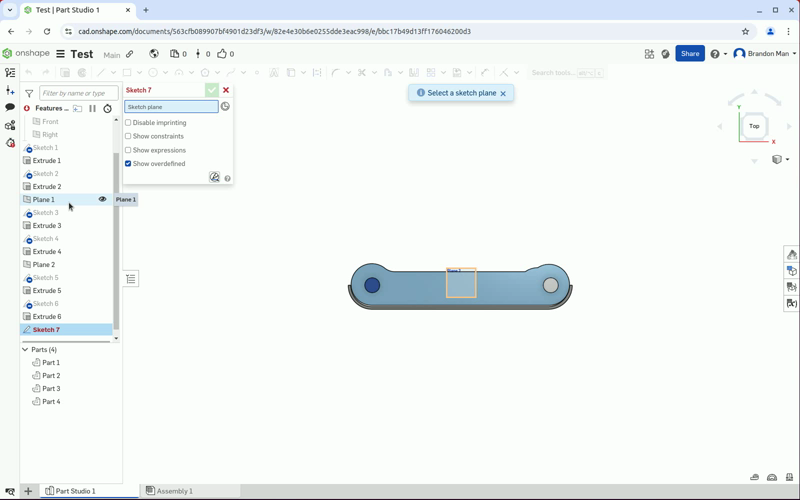
click(69, 202)
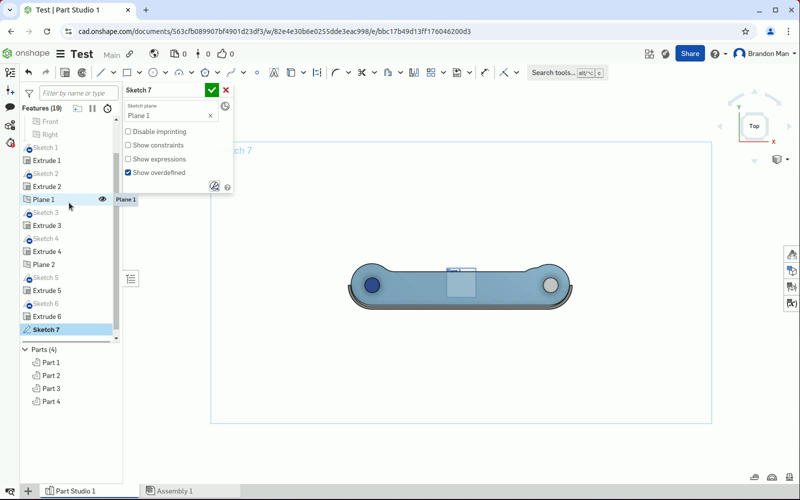
mouse_move(73, 352)
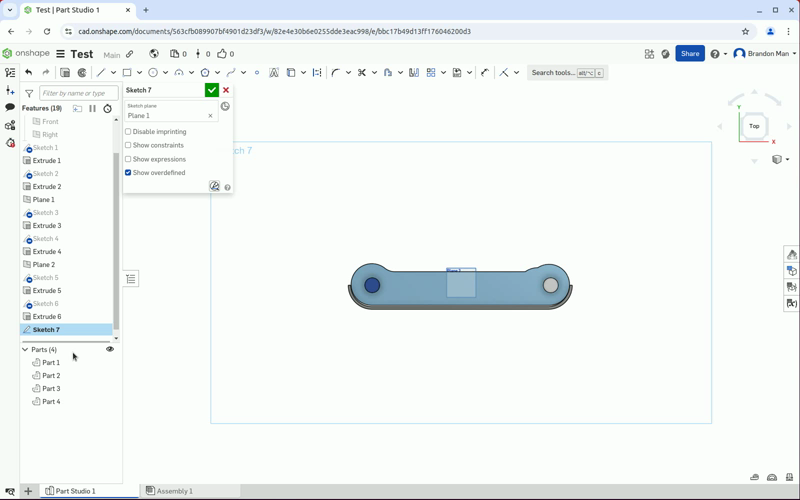
key(y)
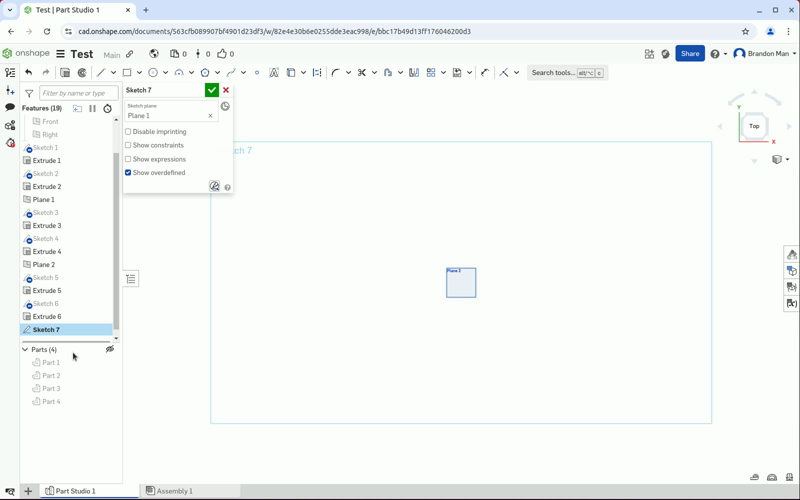
key(c)
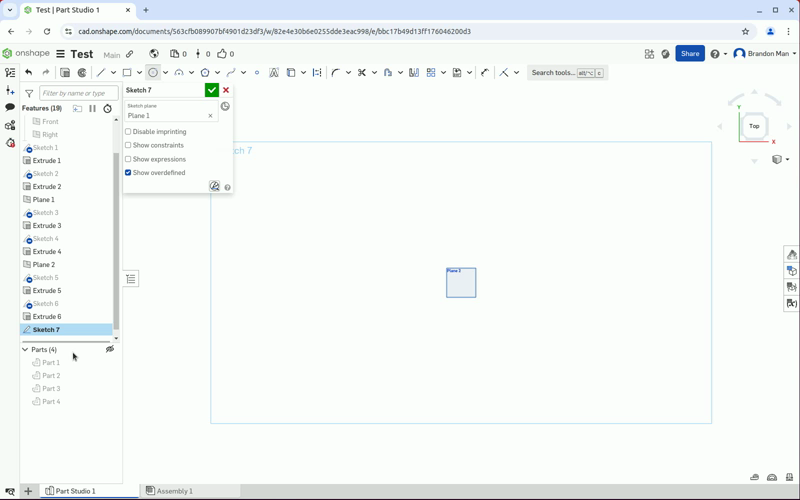
key_down(shift)
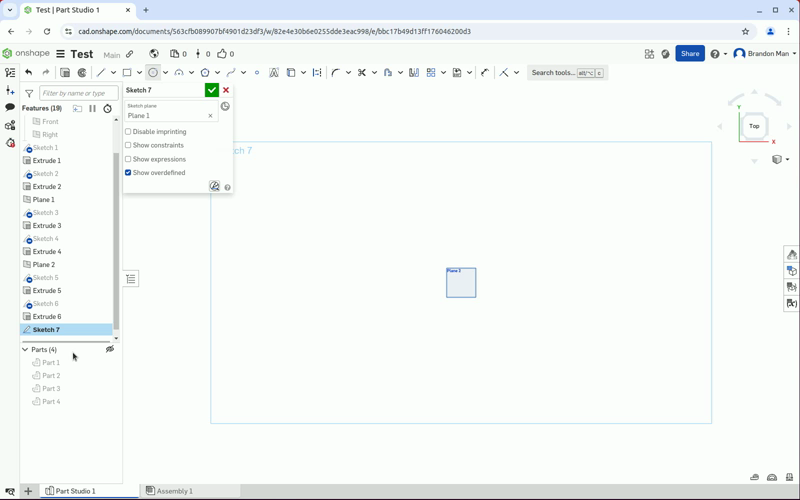
mouse_move(372, 285)
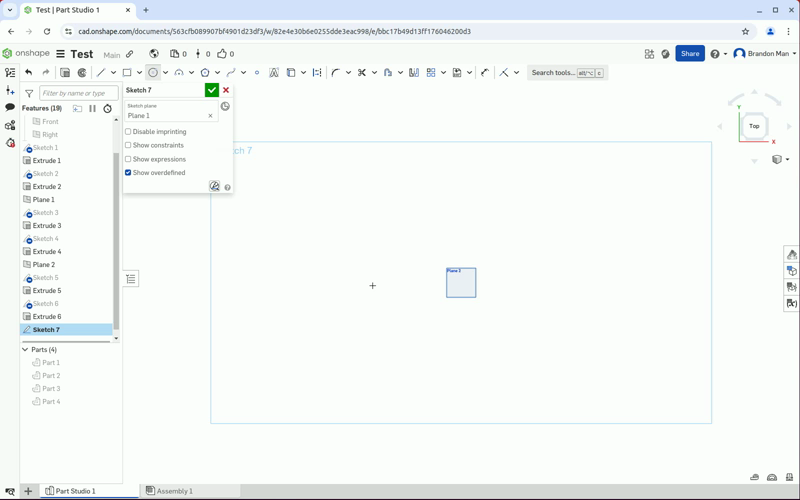
click(372, 285)
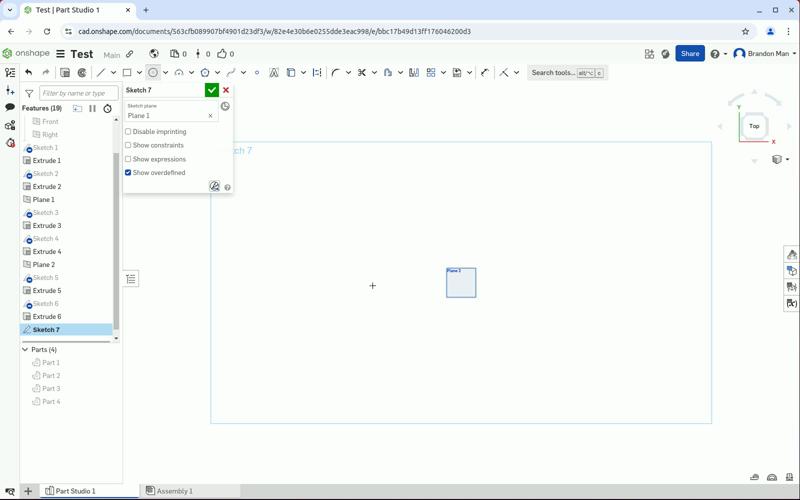
key_up(shift)
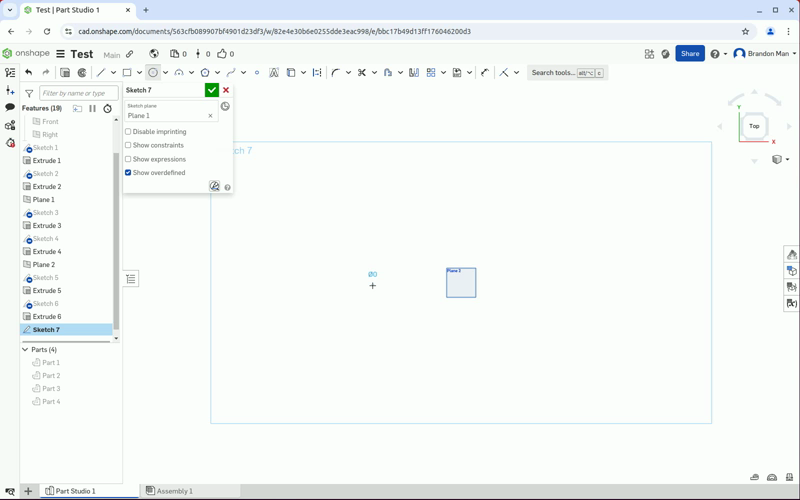
mouse_move(383, 285)
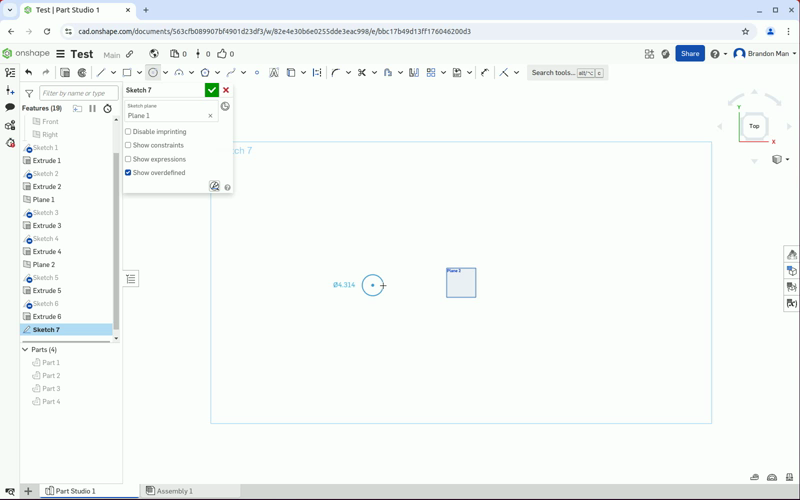
click(383, 285)
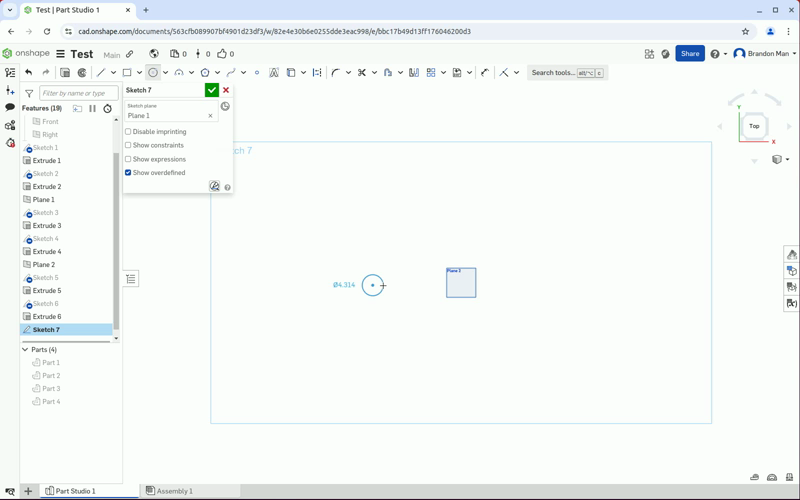
key(esc)
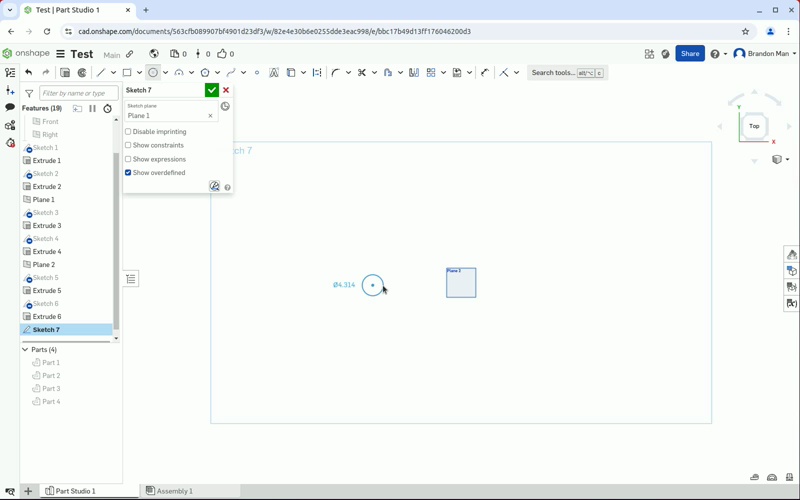
key(c)
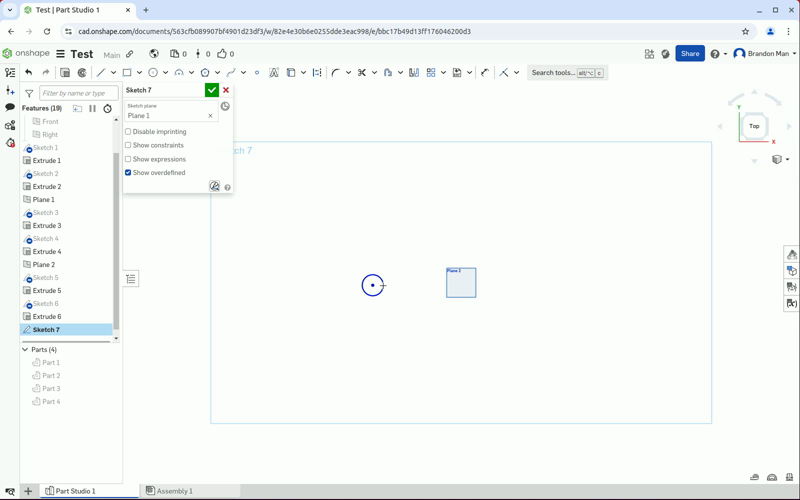
key_down(shift)
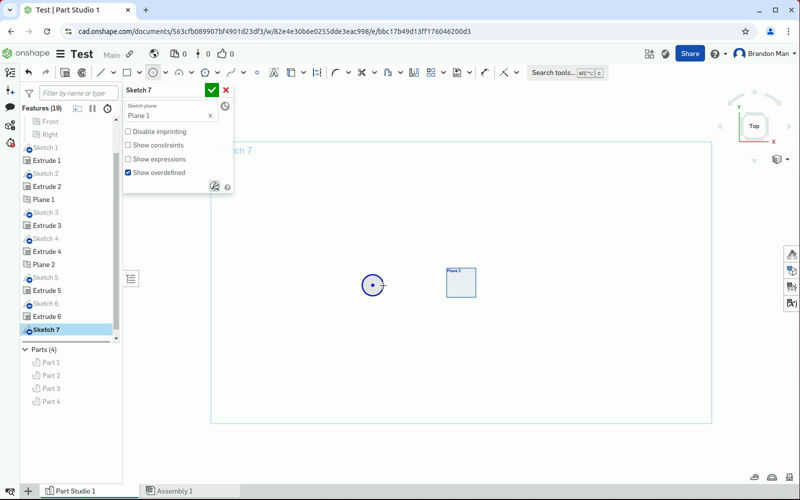
mouse_move(372, 285)
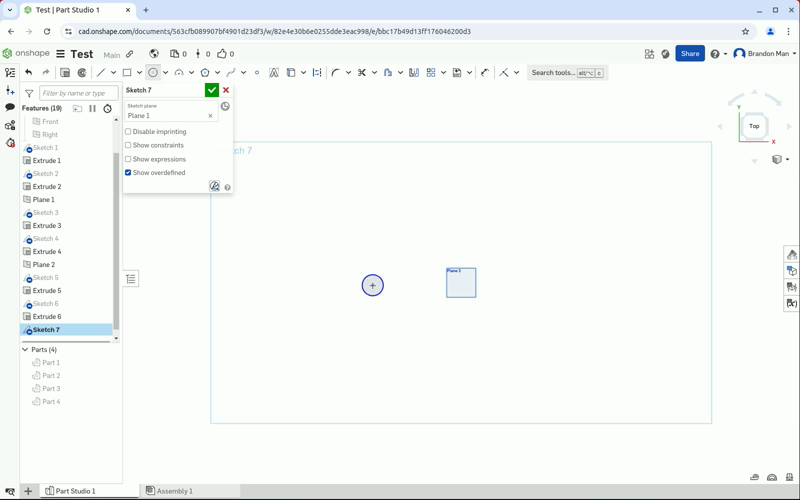
click(372, 285)
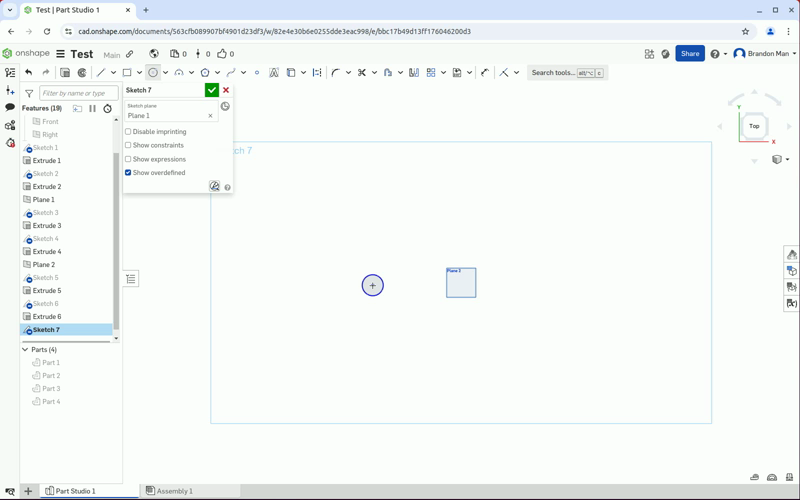
key_up(shift)
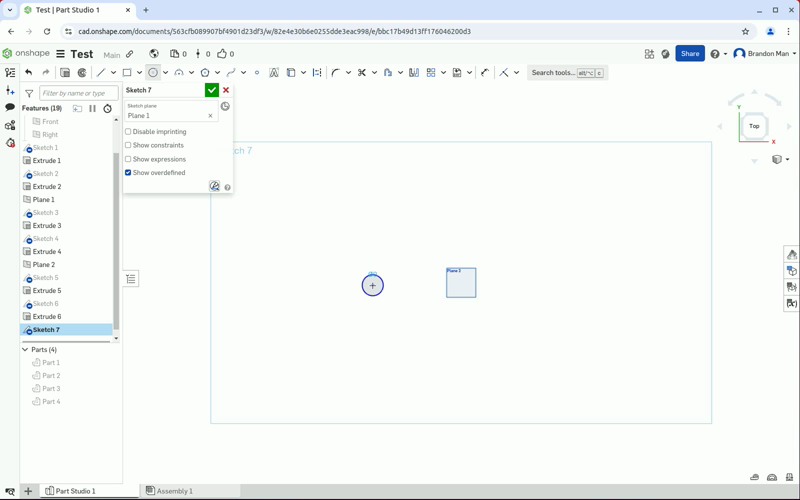
mouse_move(380, 285)
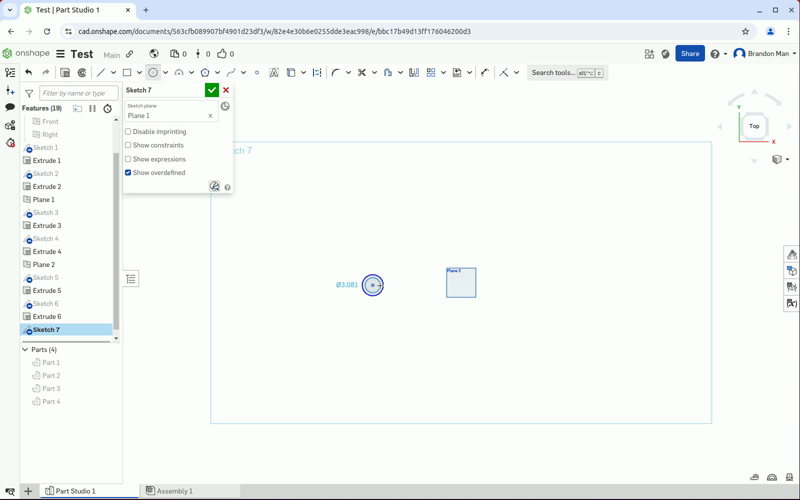
scroll(6)
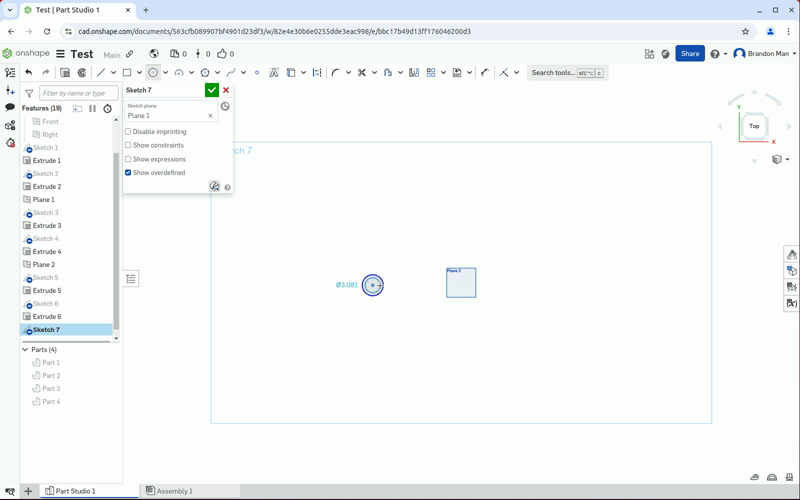
scroll(6)
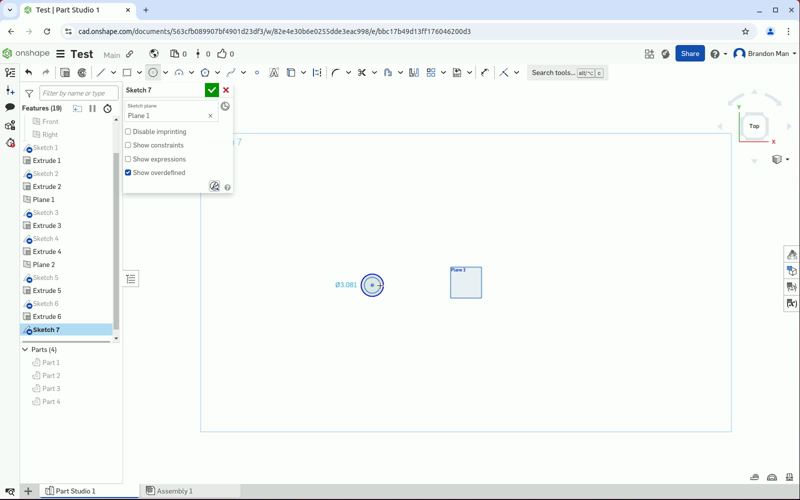
scroll(6)
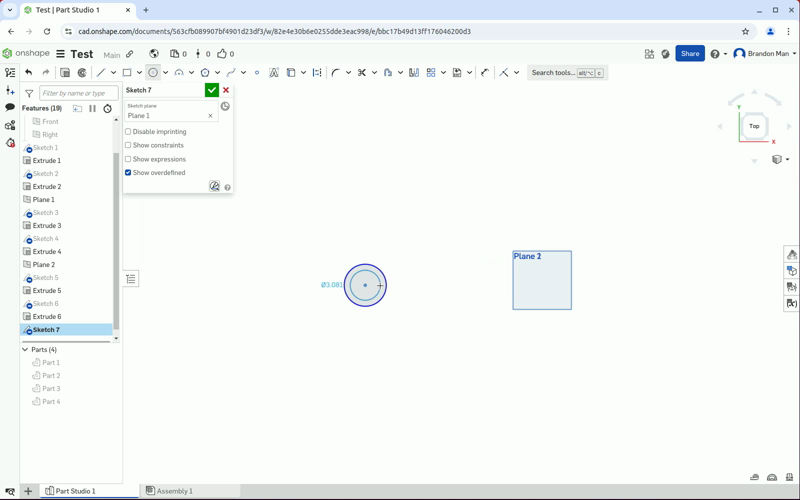
scroll(6)
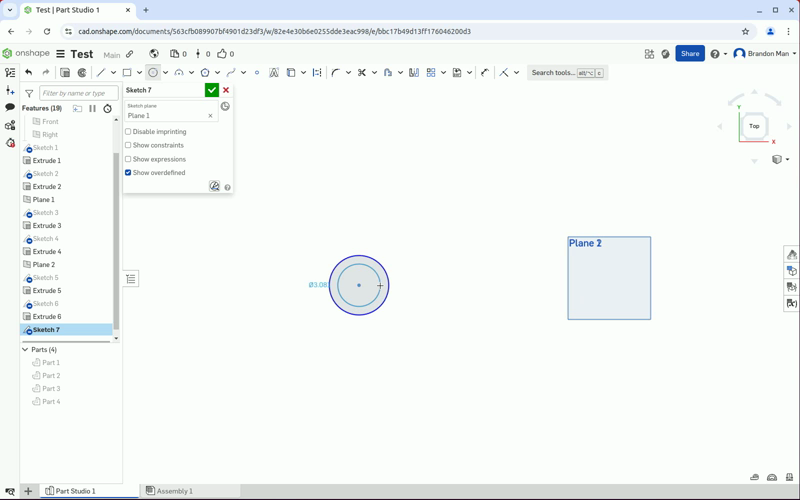
scroll(6)
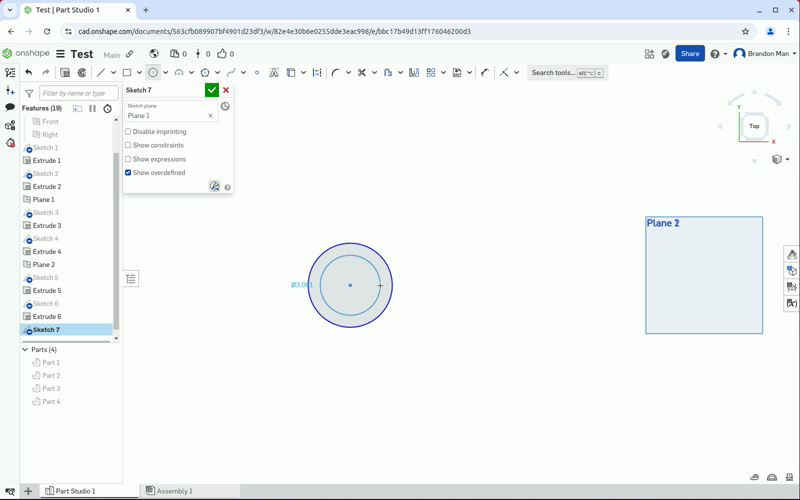
scroll(6)
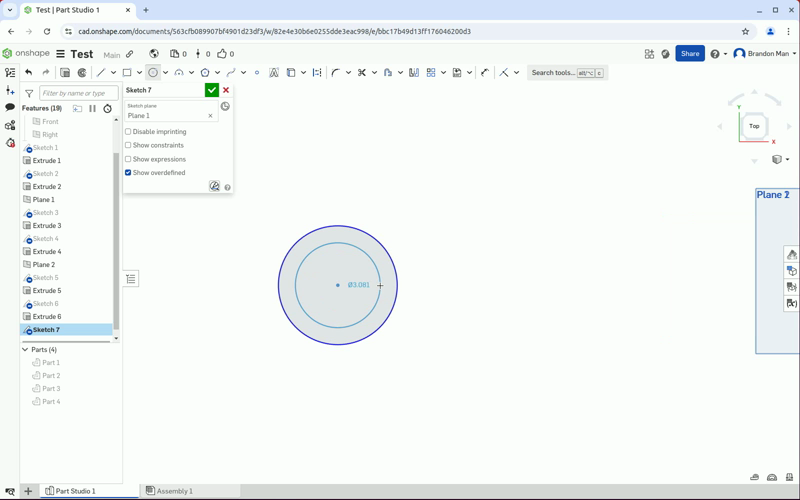
scroll(6)
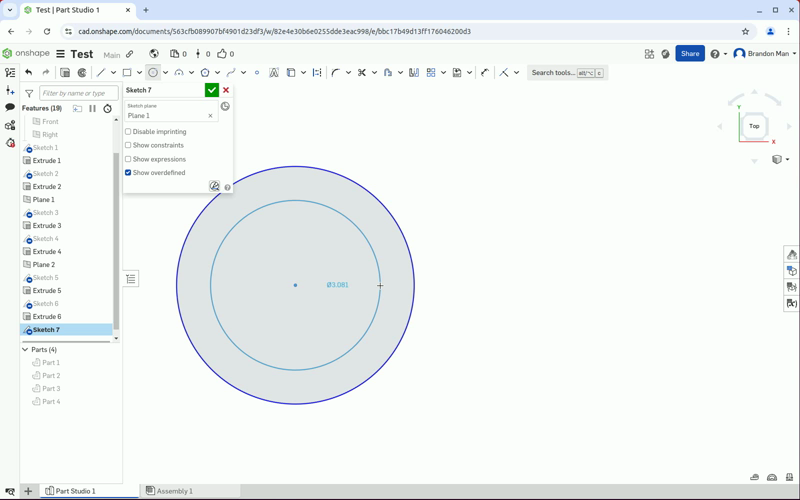
click(380, 285)
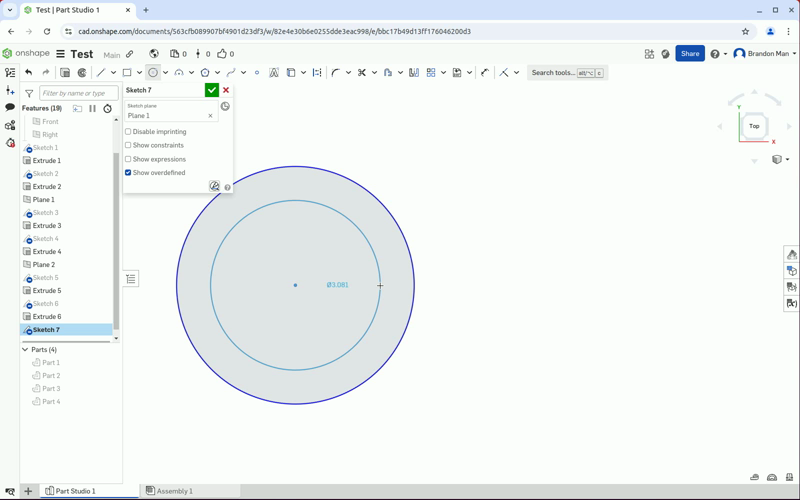
scroll(-6)
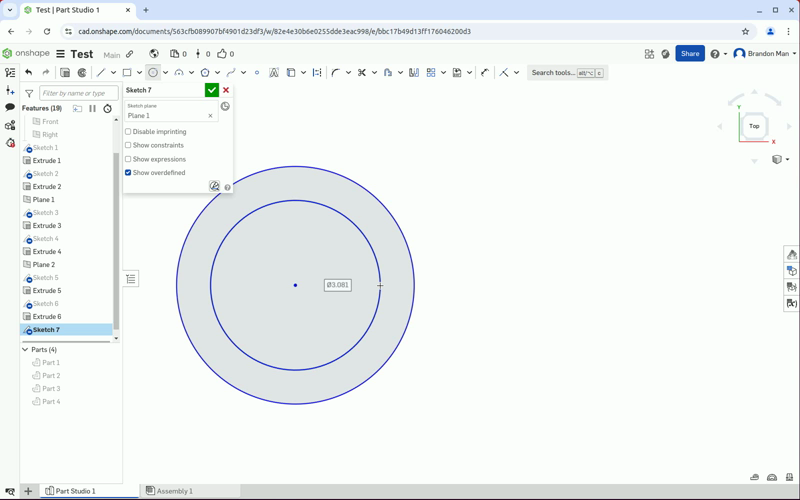
scroll(-6)
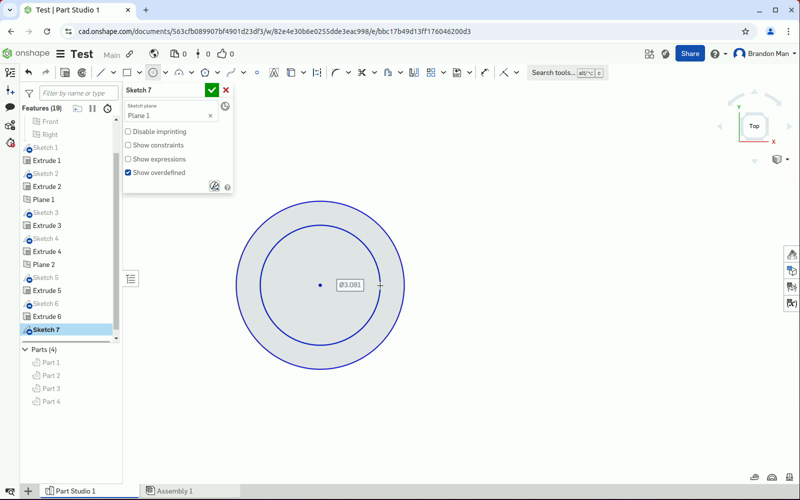
scroll(-6)
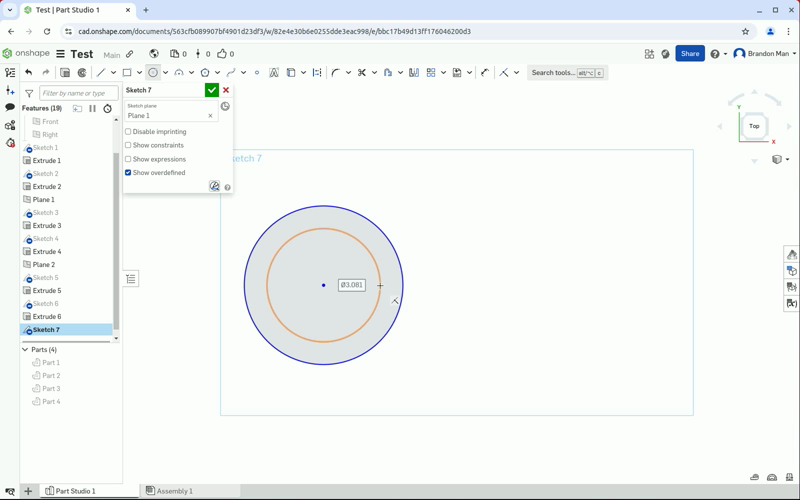
scroll(-6)
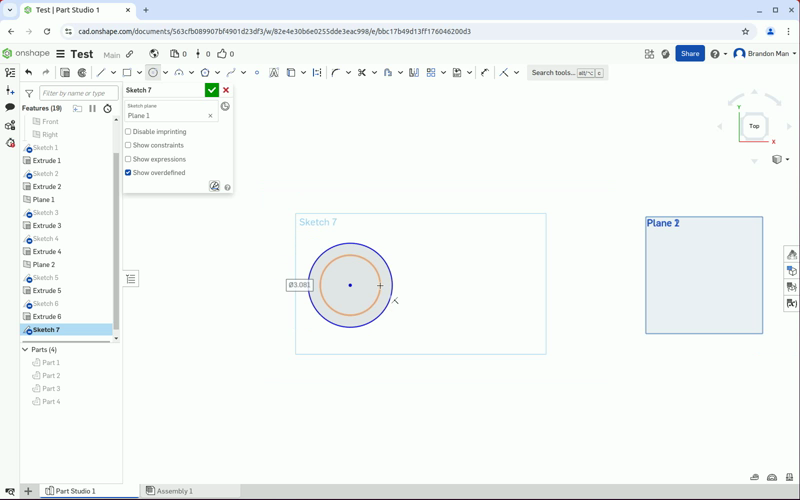
scroll(-6)
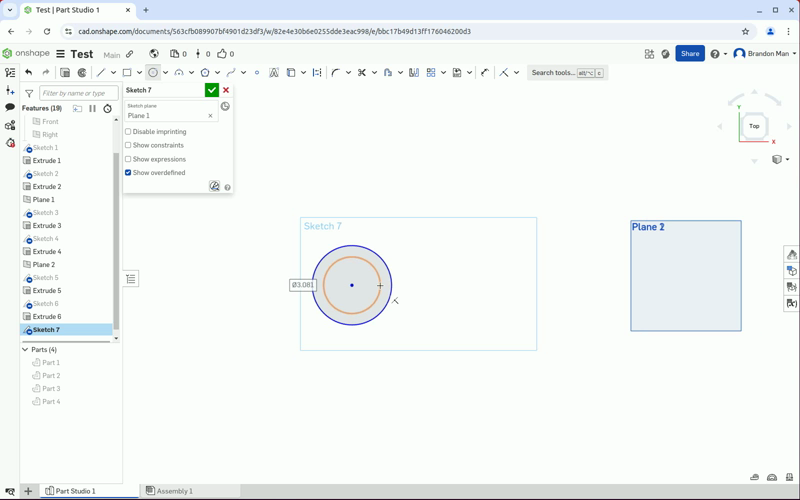
scroll(-6)
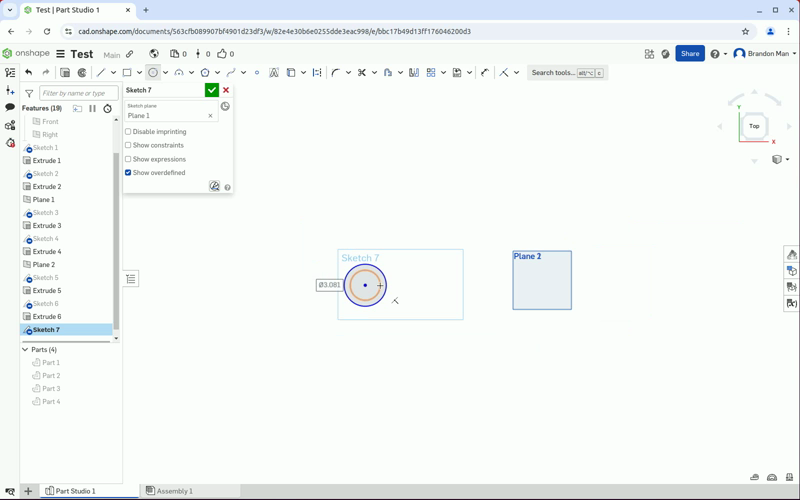
scroll(-6)
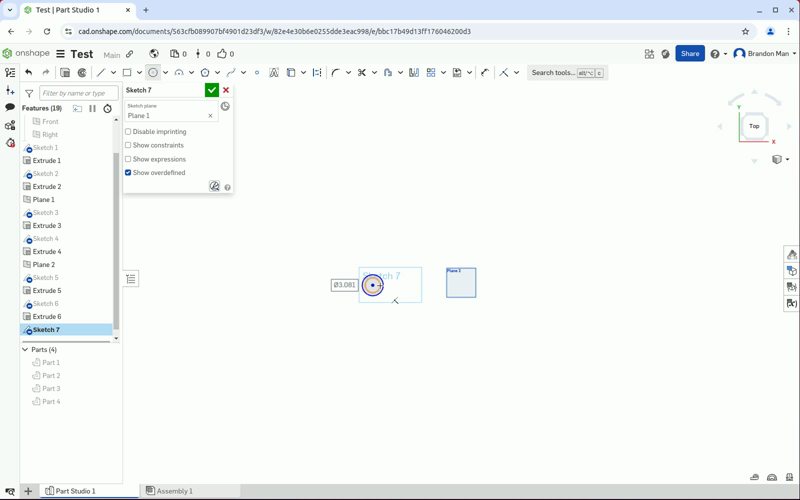
key(esc)
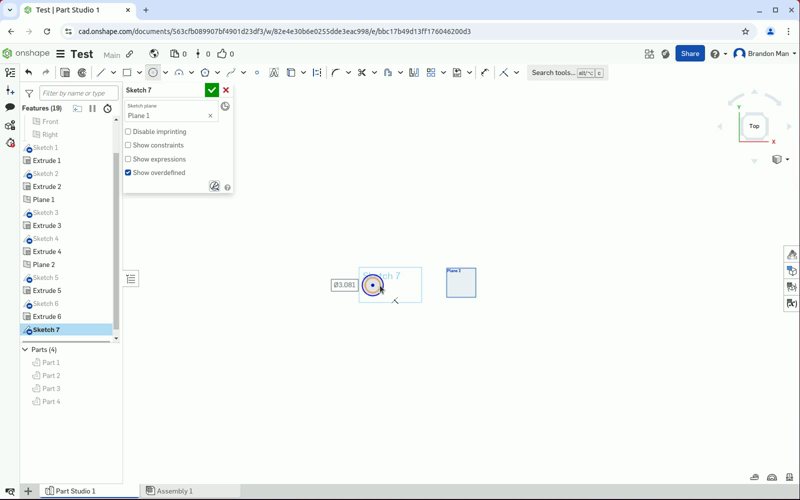
mouse_move(369, 276)
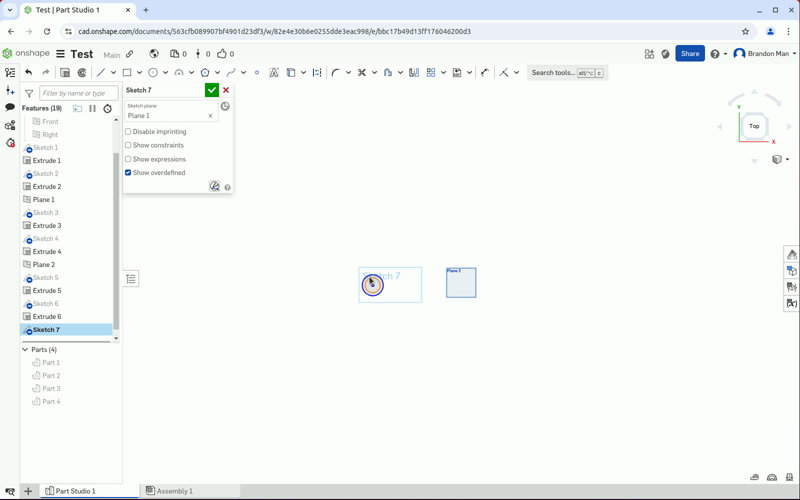
scroll(6)
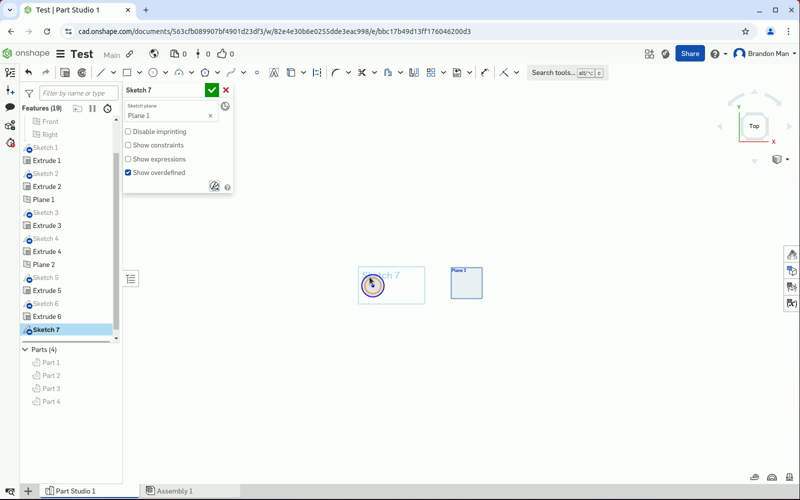
scroll(6)
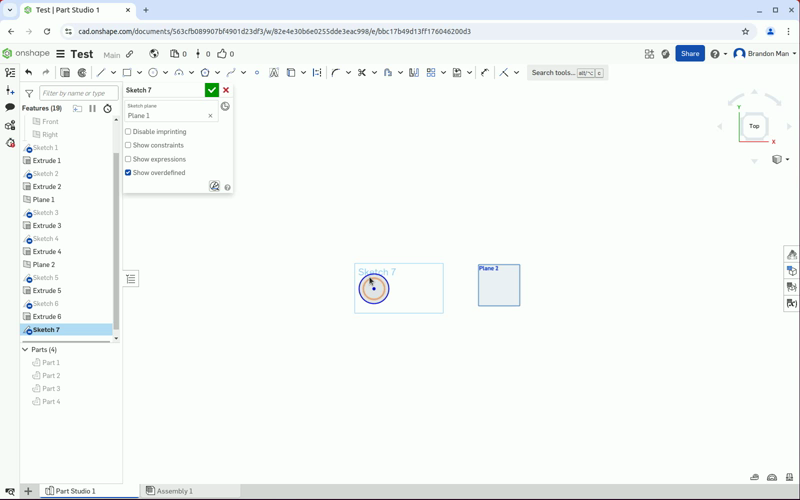
scroll(6)
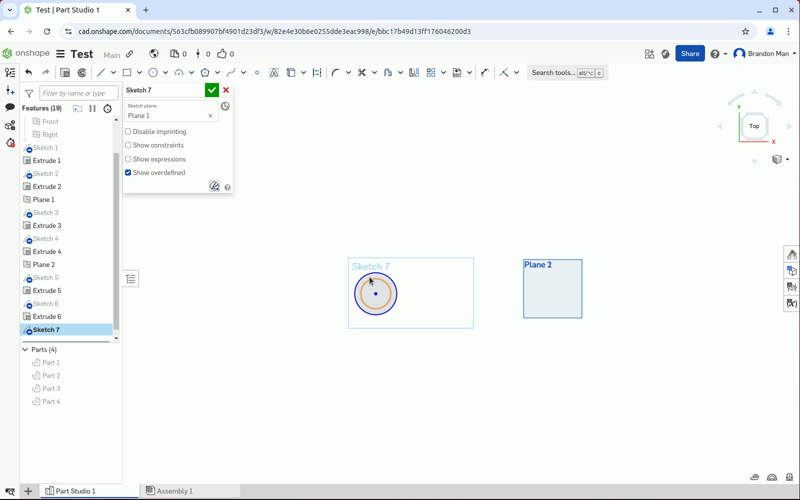
scroll(6)
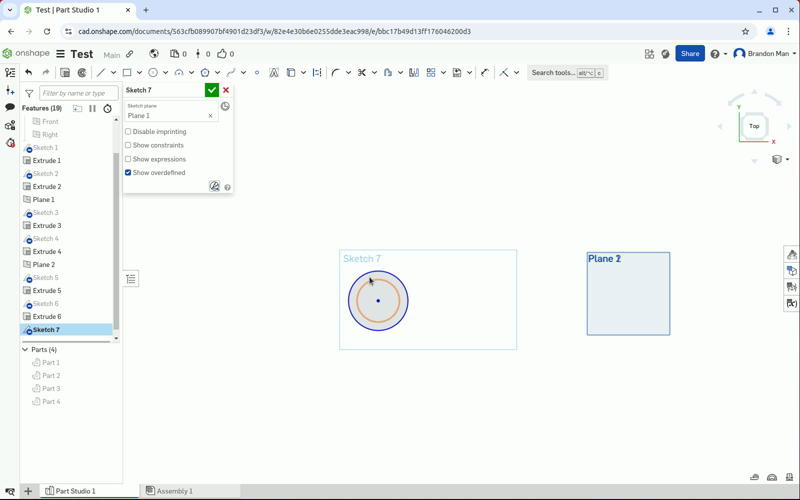
scroll(6)
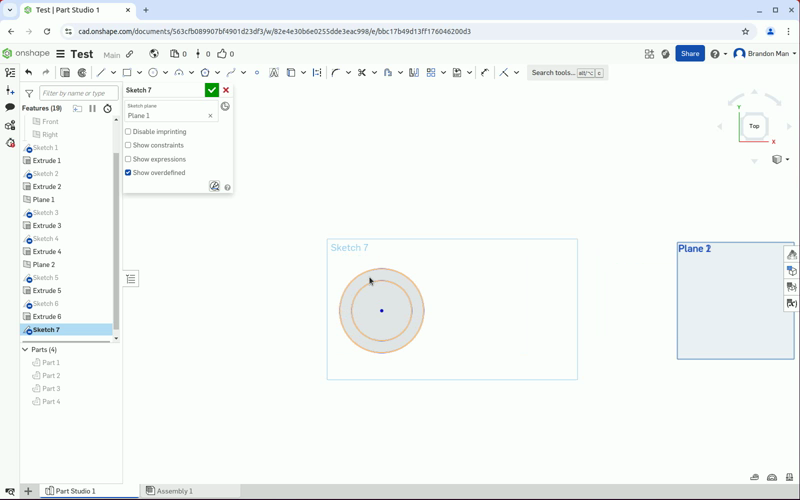
scroll(6)
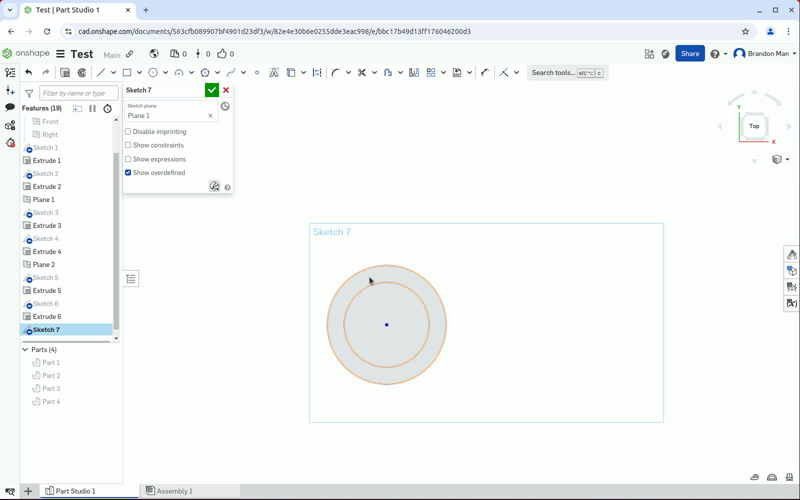
scroll(6)
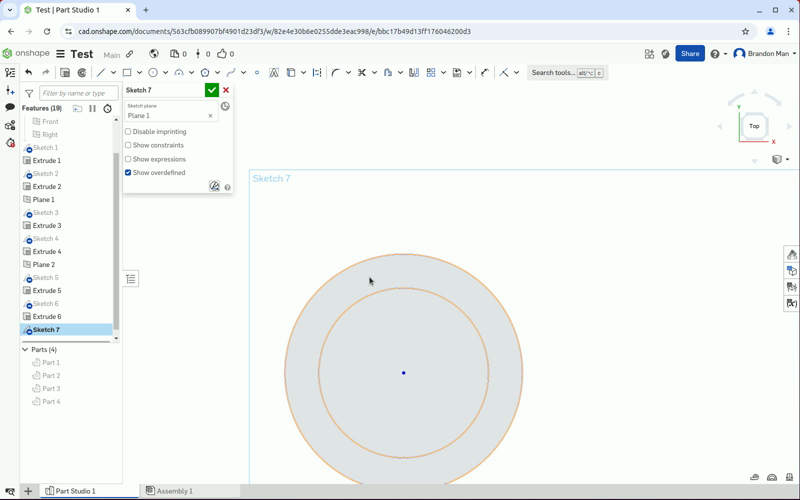
click(369, 276)
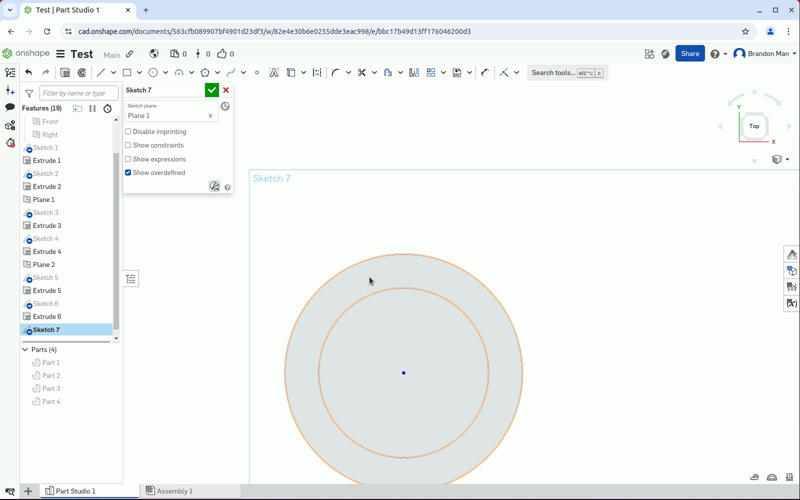
scroll(-6)
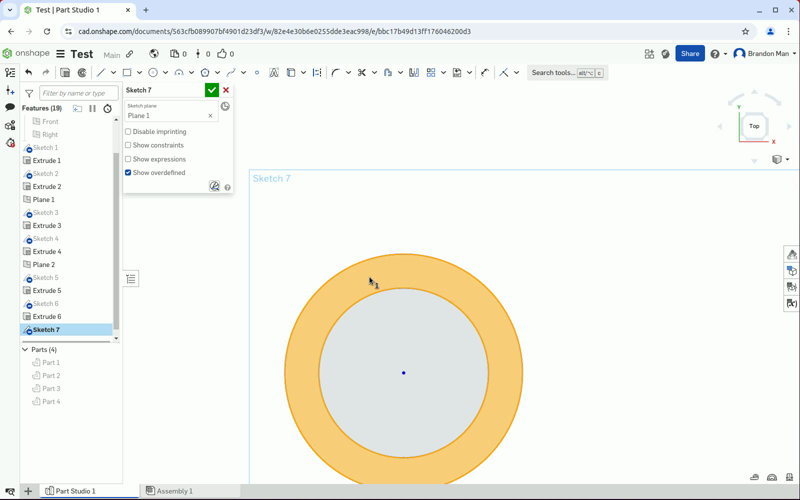
scroll(-6)
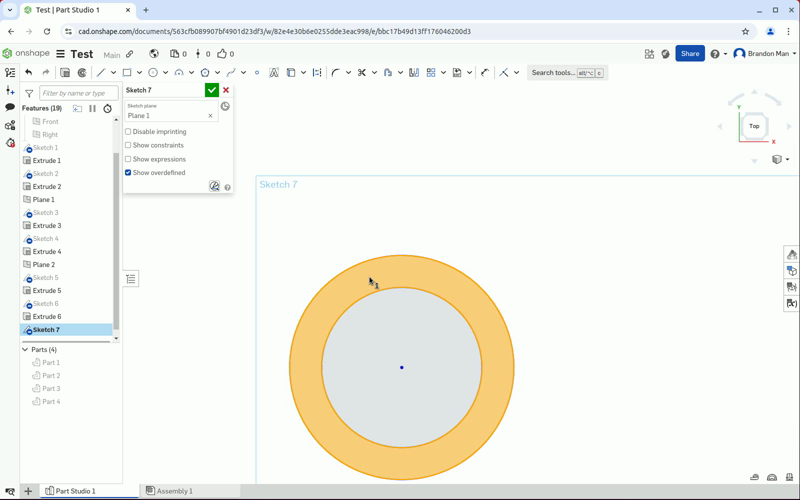
scroll(-6)
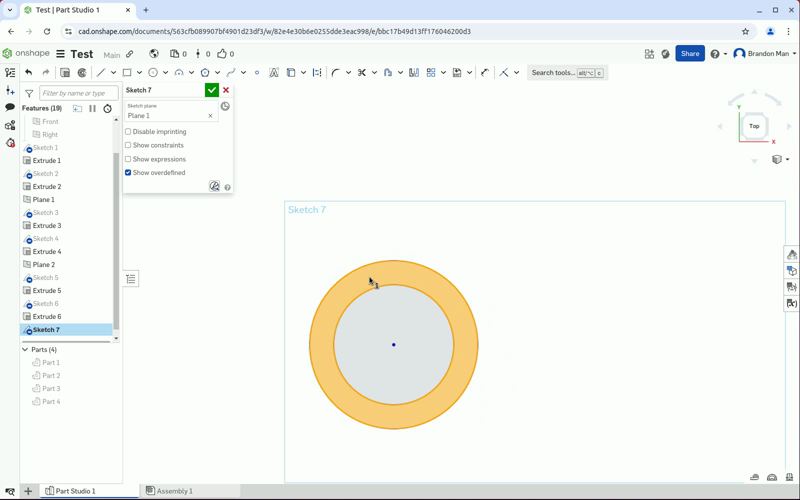
scroll(-6)
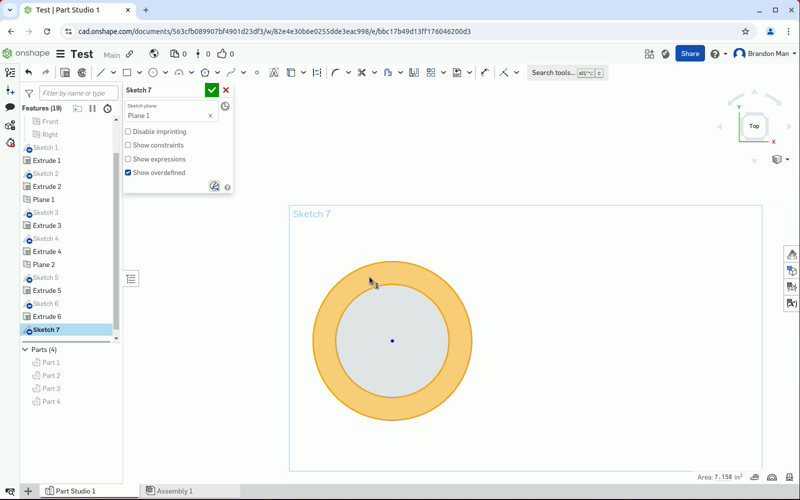
scroll(-6)
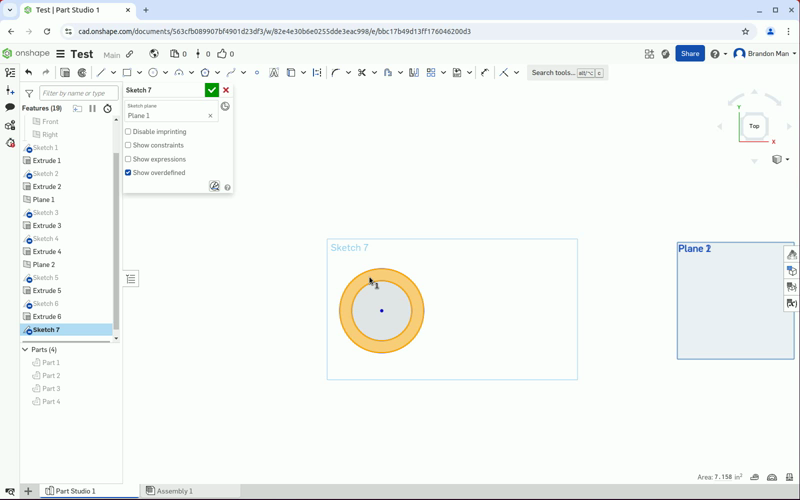
scroll(-6)
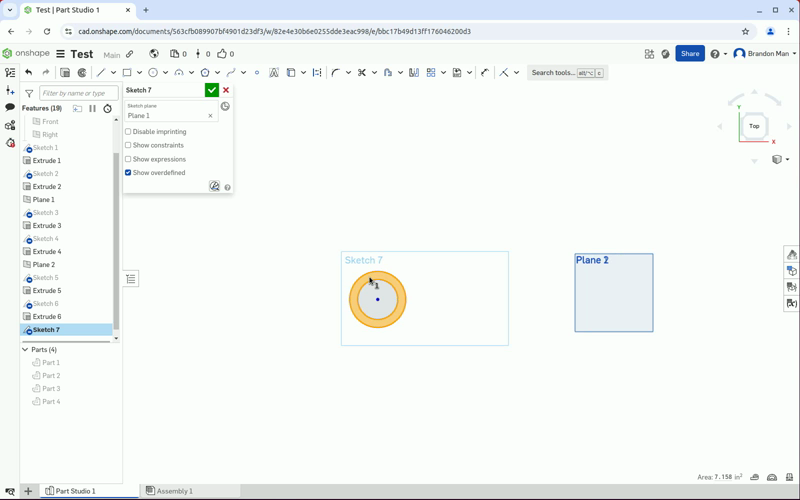
scroll(-6)
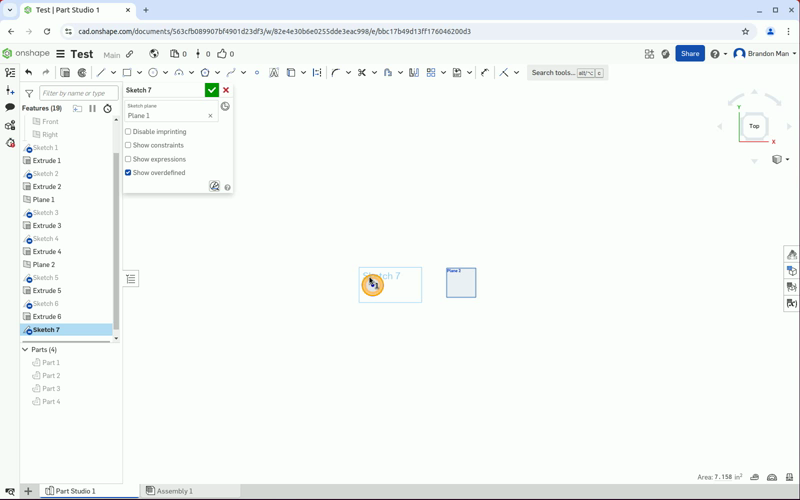
mouse_move(73, 352)
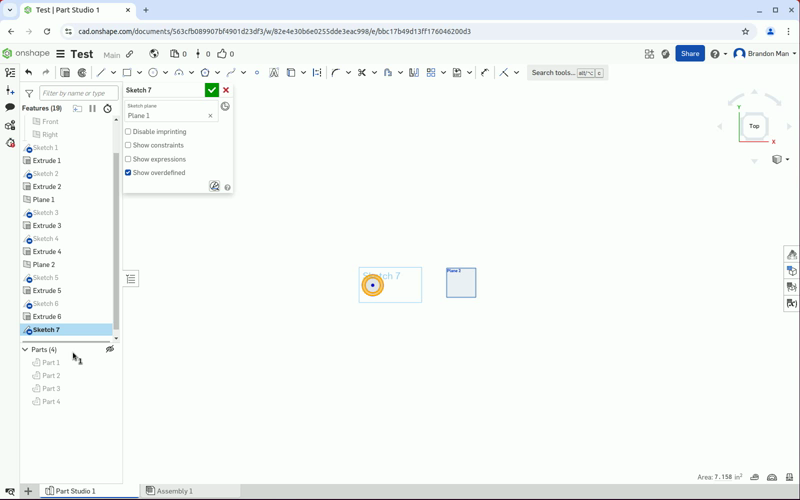
key(shift+y)
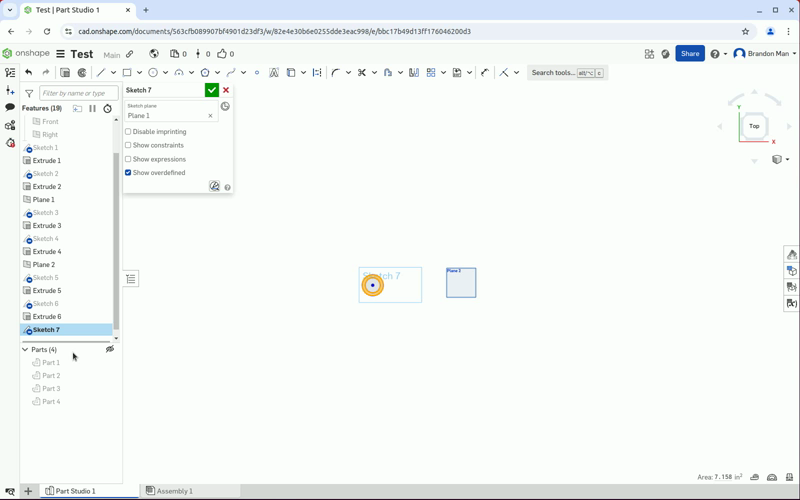
key(shift+e)
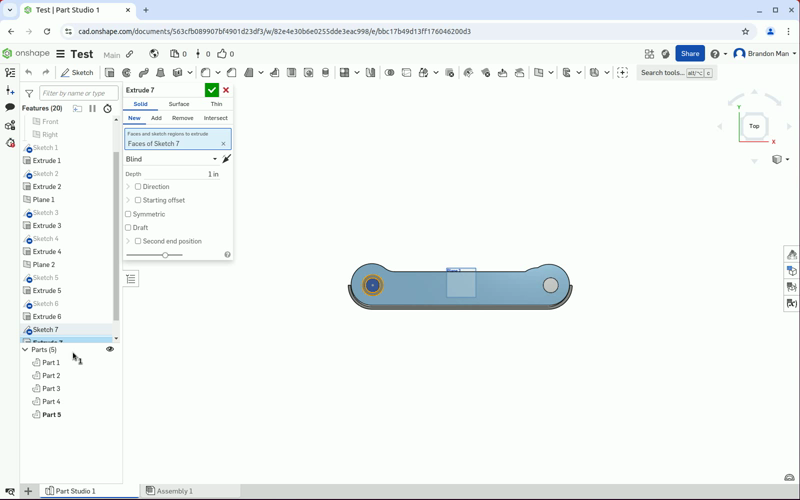
mouse_move(143, 106)
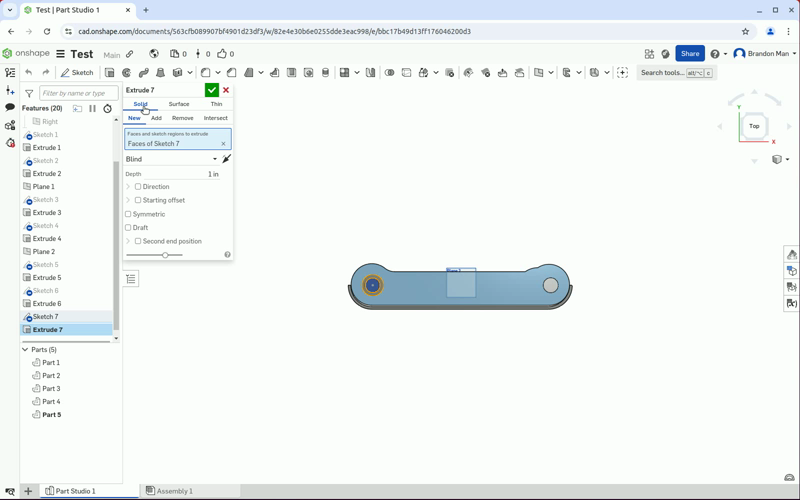
click(143, 106)
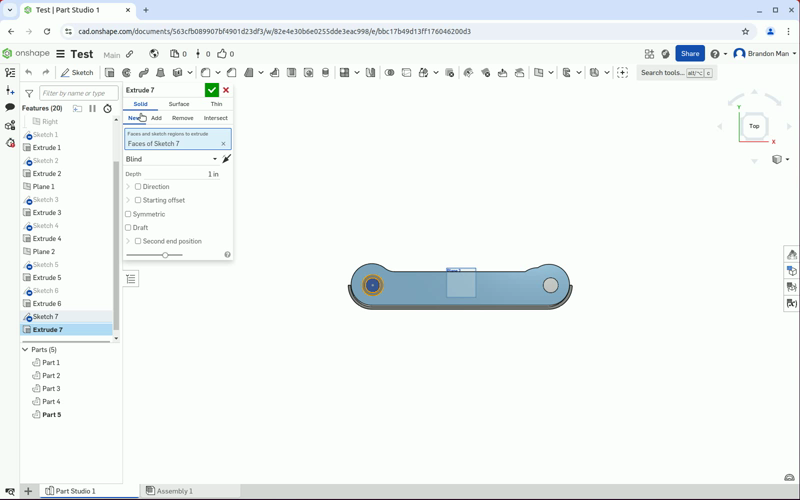
mouse_move(137, 120)
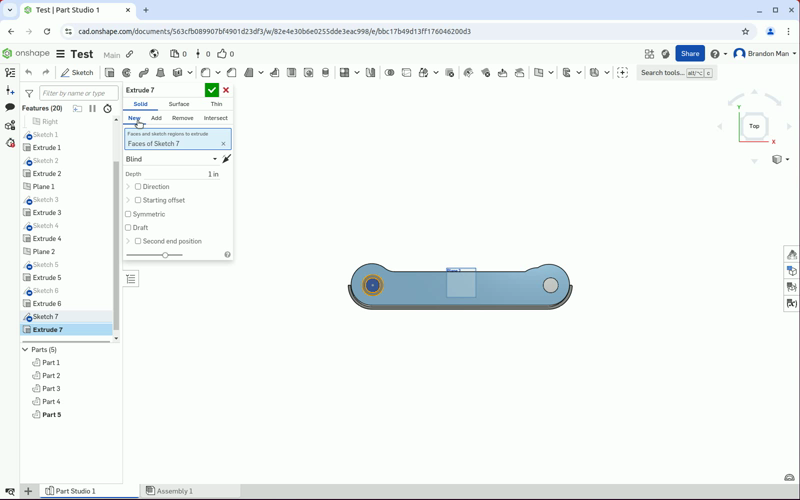
click(137, 120)
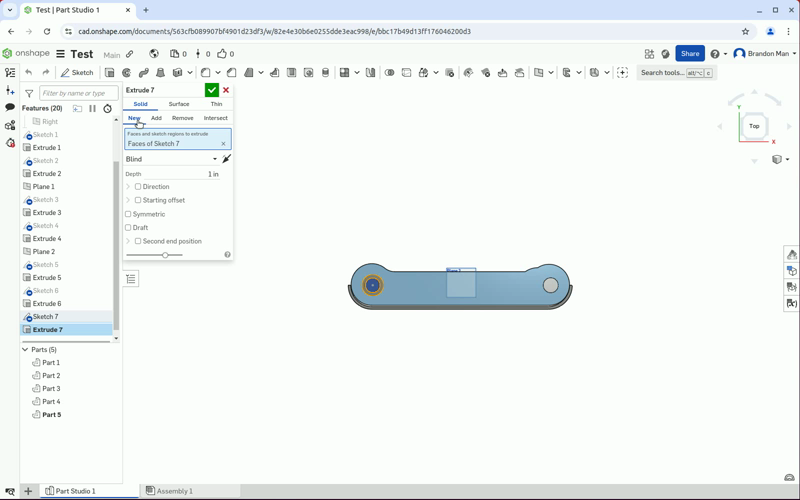
key(tab, 4)
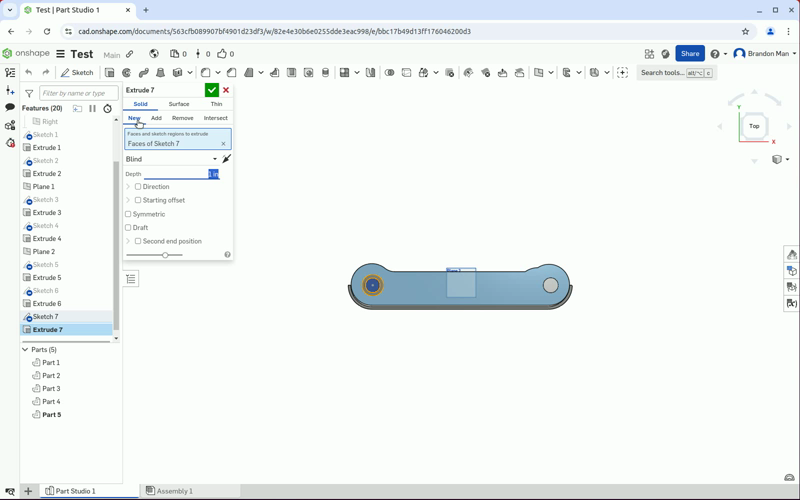
text(0.241)
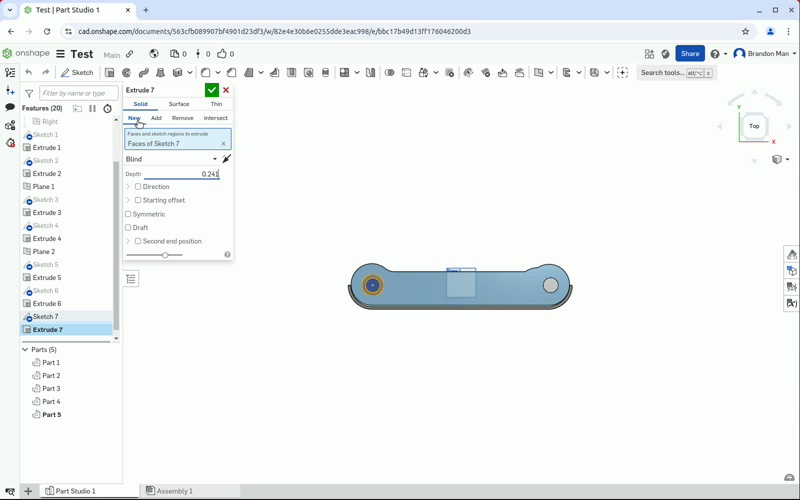
key(enter)
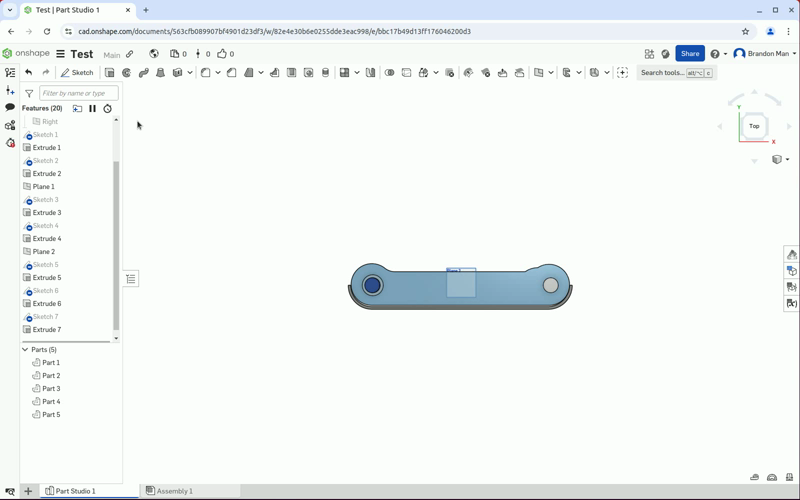
key(shift+h)
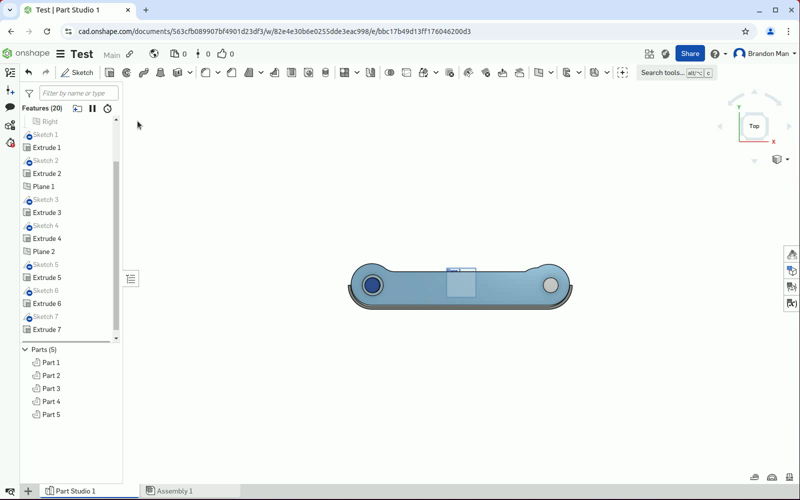
key(shift+h)
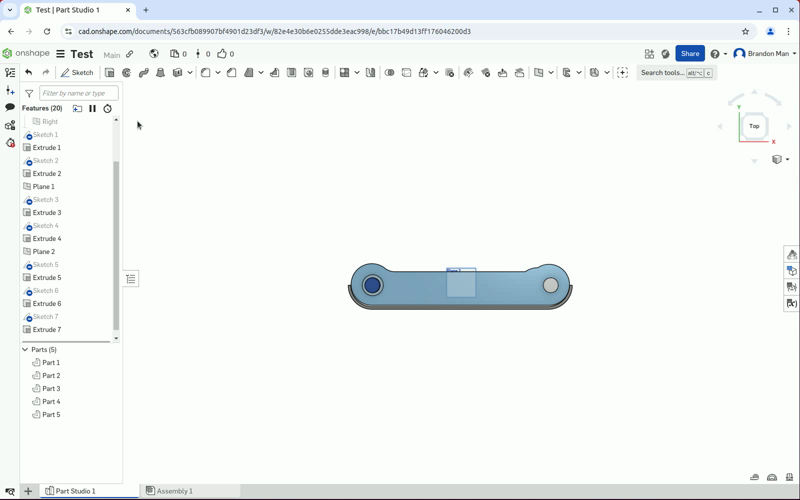
mouse_move(69, 137)
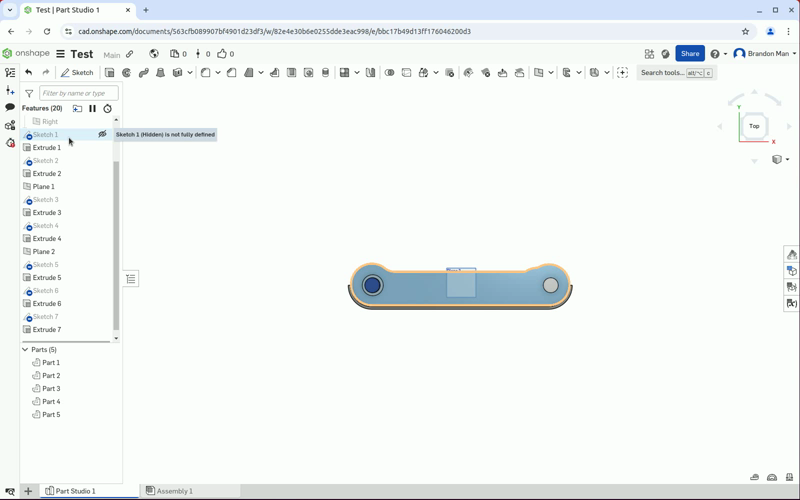
click(69, 137)
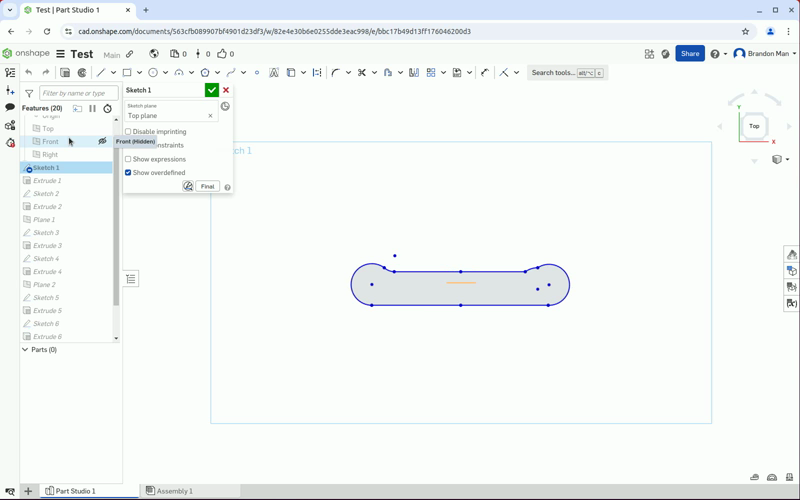
mouse_move(229, 92)
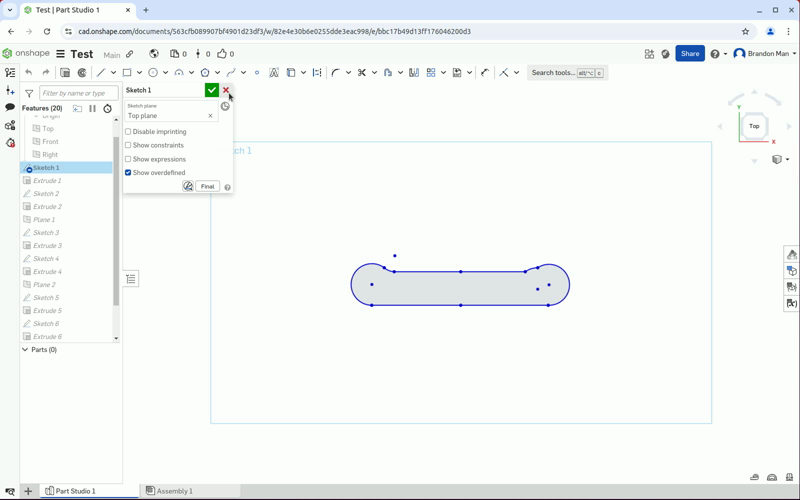
click(229, 92)
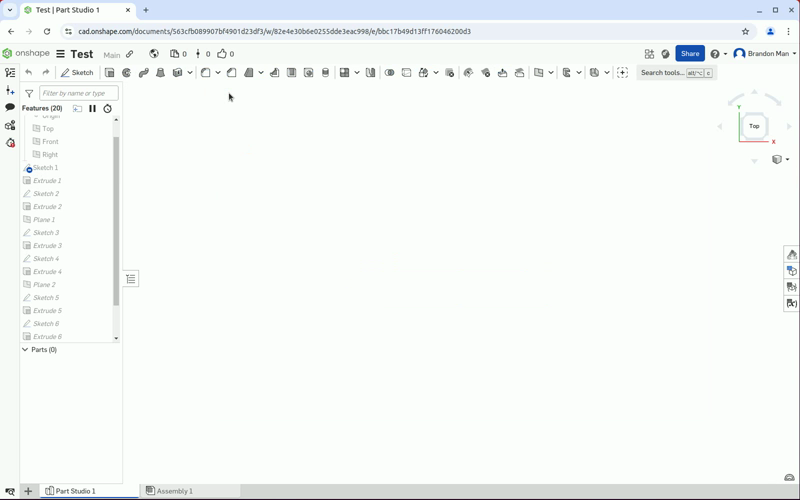
key(shift+s)
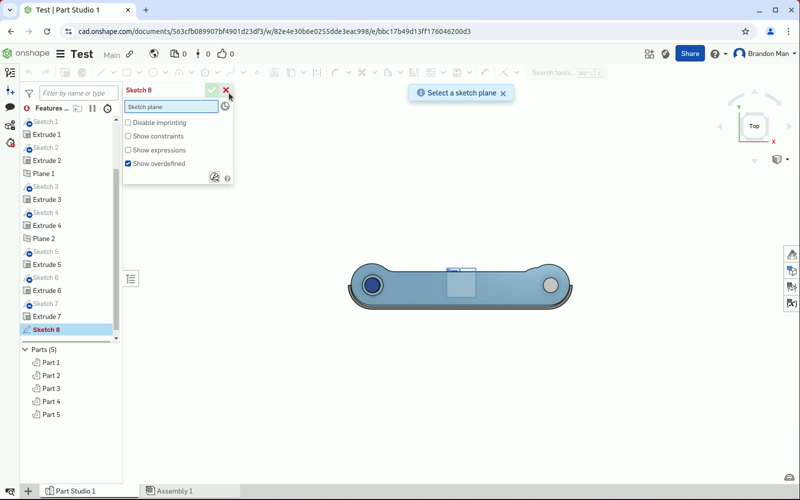
mouse_move(69, 176)
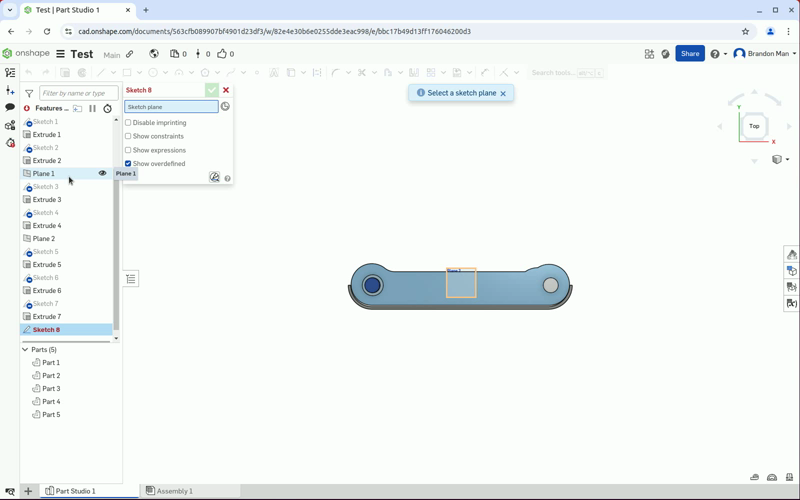
click(69, 176)
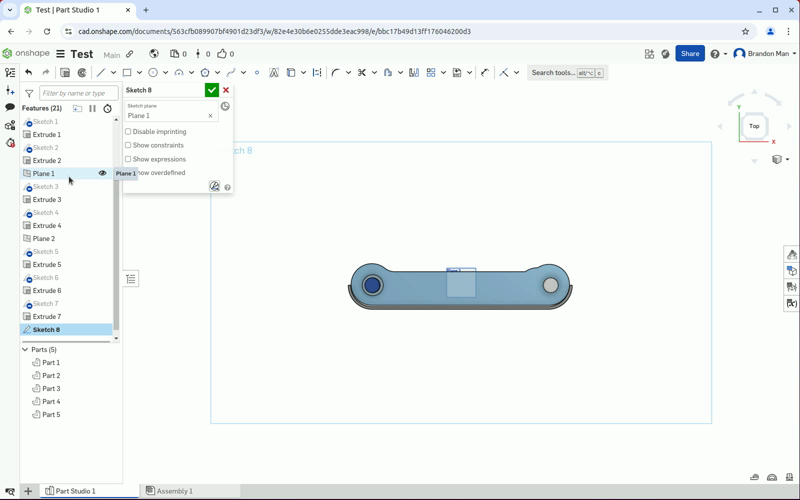
mouse_move(73, 352)
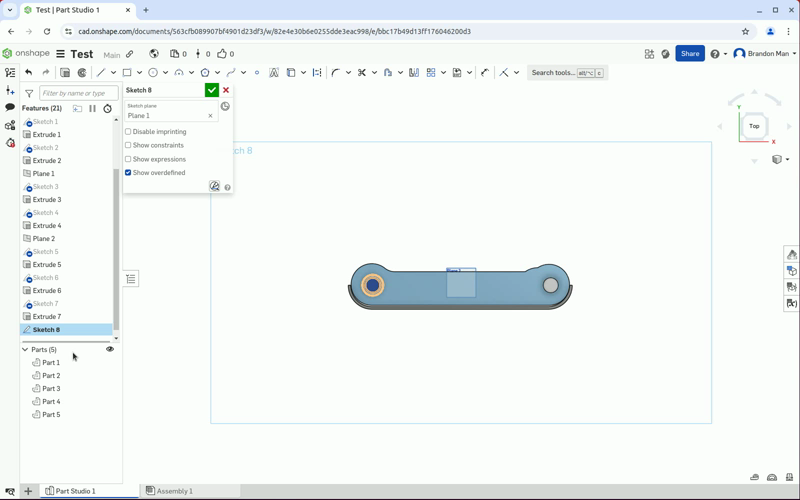
key(y)
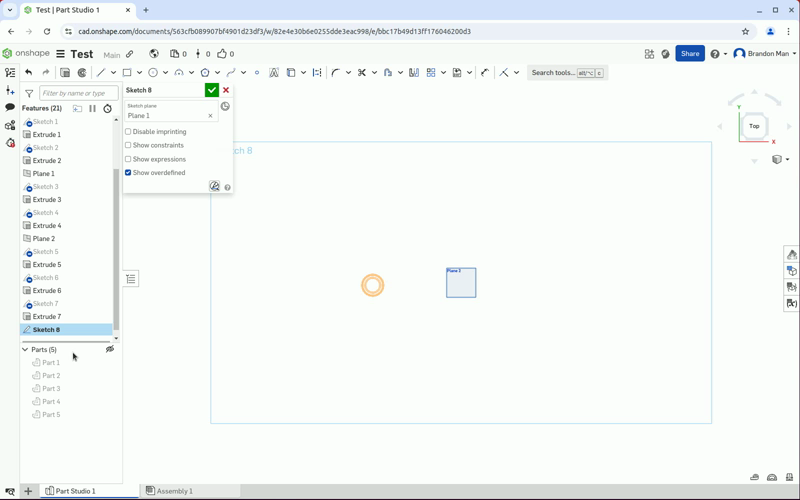
key(c)
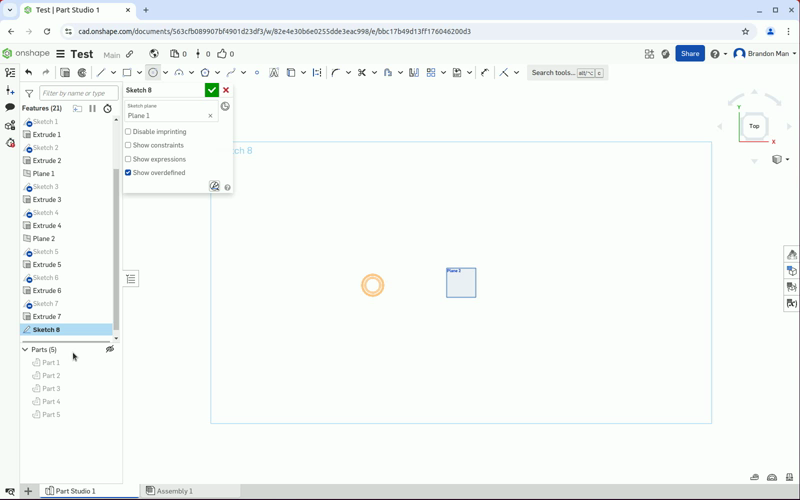
key_down(shift)
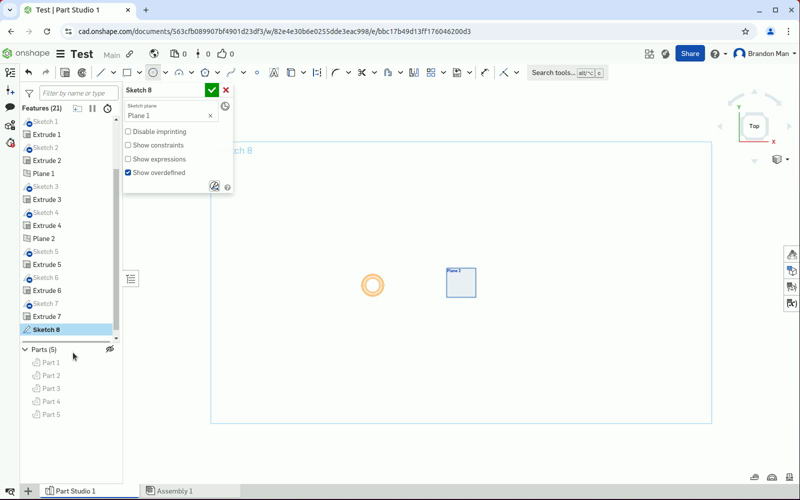
mouse_move(549, 285)
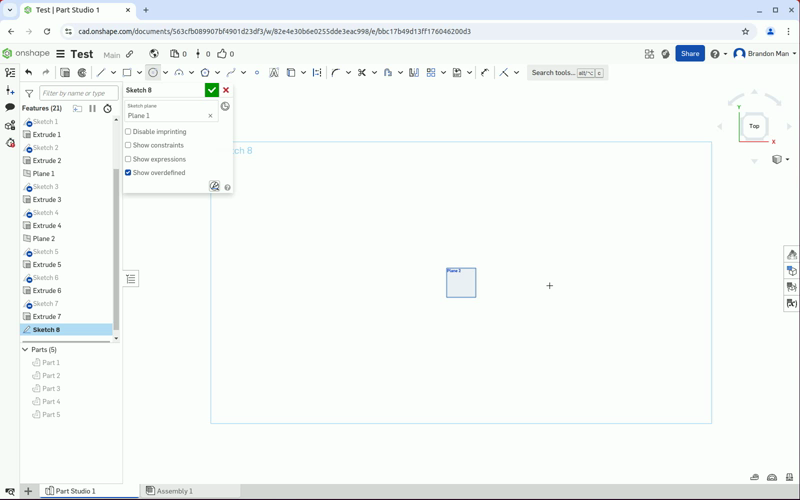
click(549, 285)
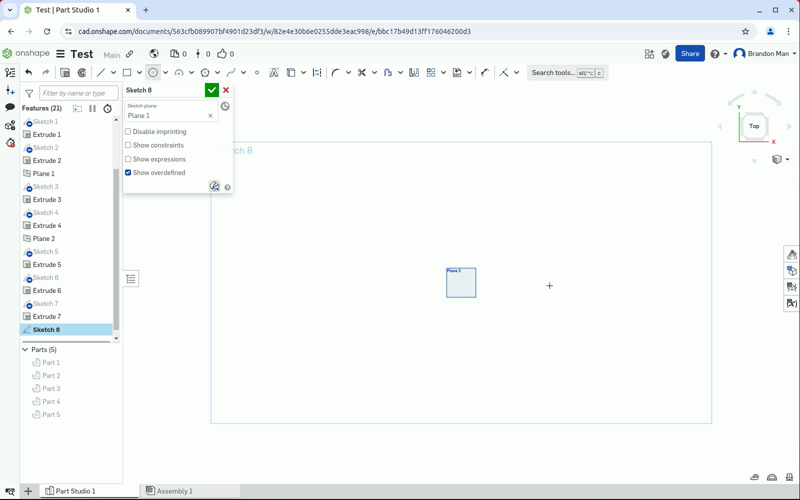
key_up(shift)
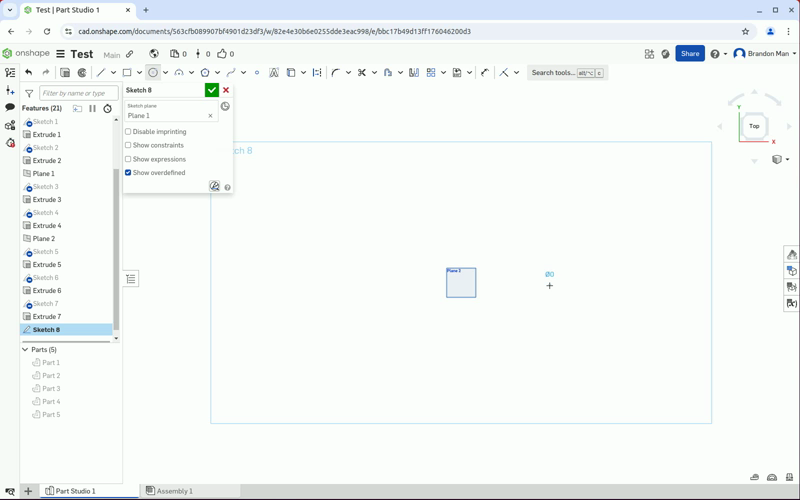
mouse_move(560, 285)
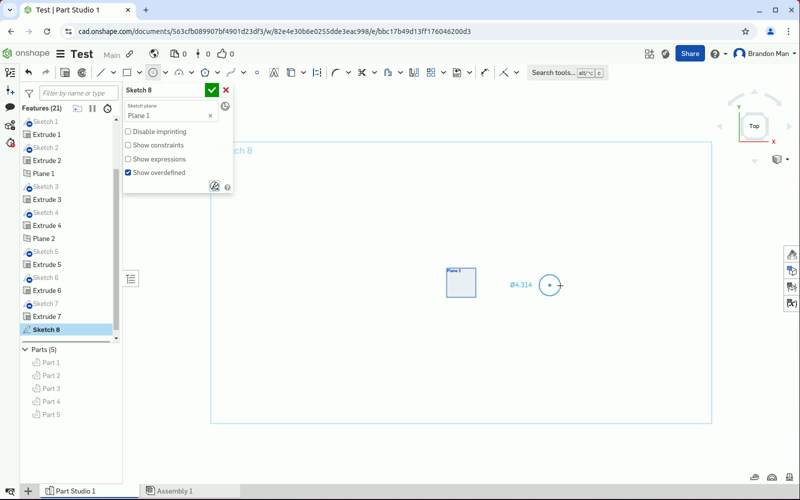
click(560, 285)
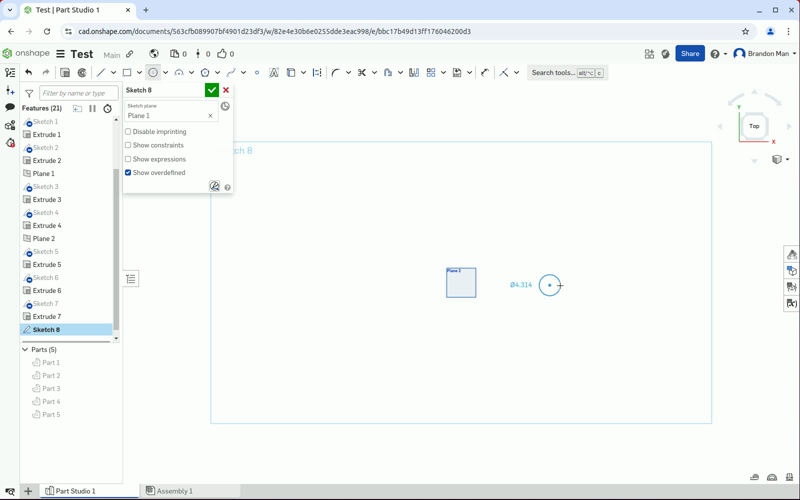
key(esc)
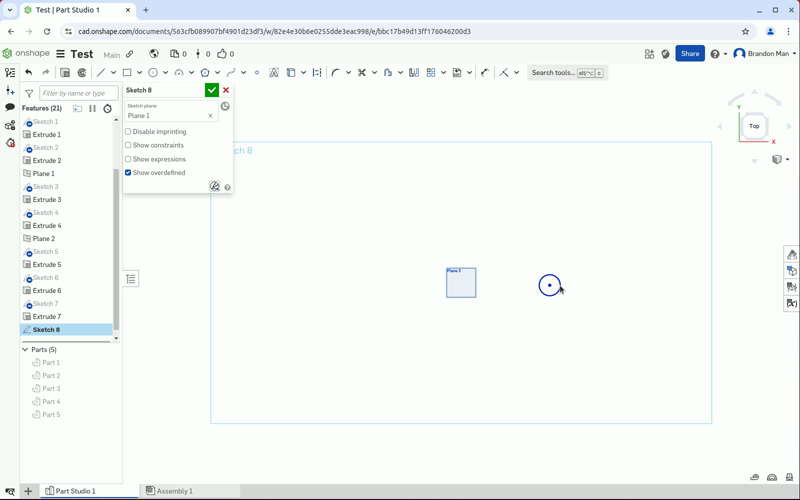
key(c)
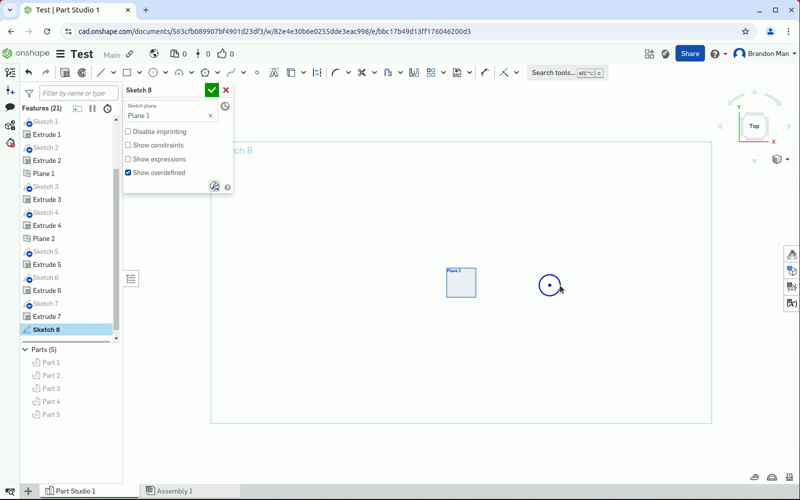
key_down(shift)
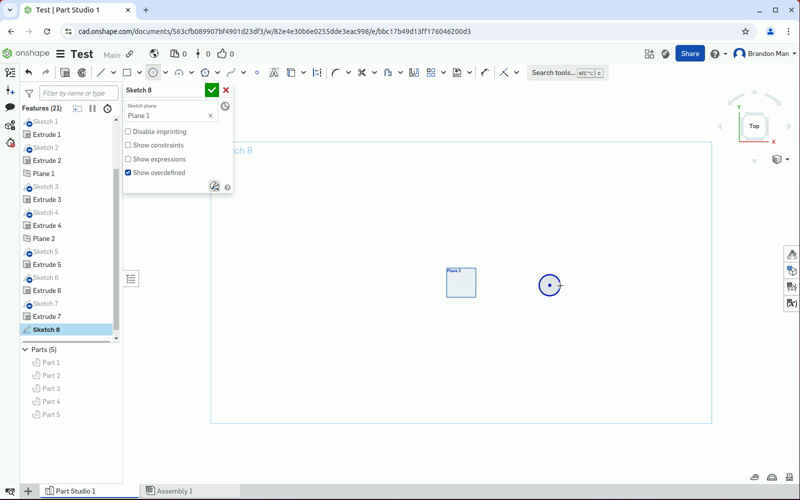
mouse_move(549, 285)
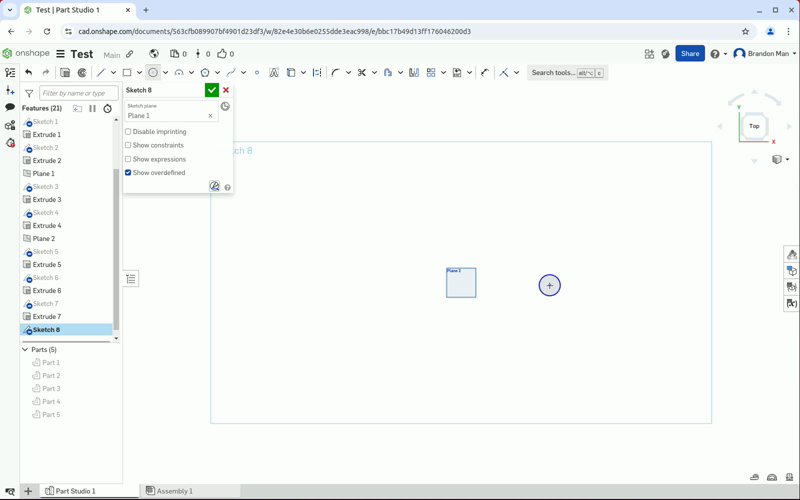
click(549, 285)
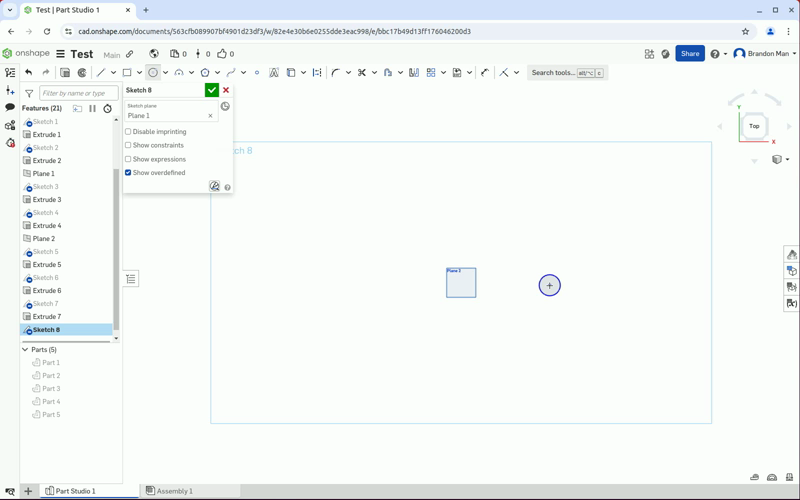
key_up(shift)
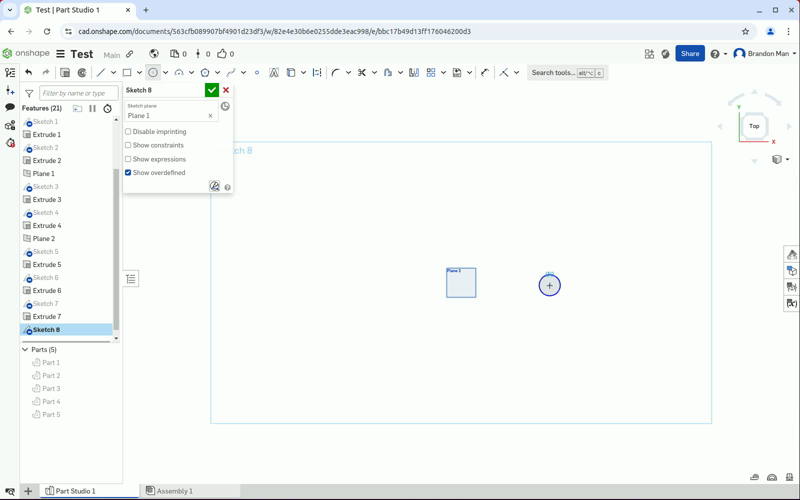
mouse_move(557, 285)
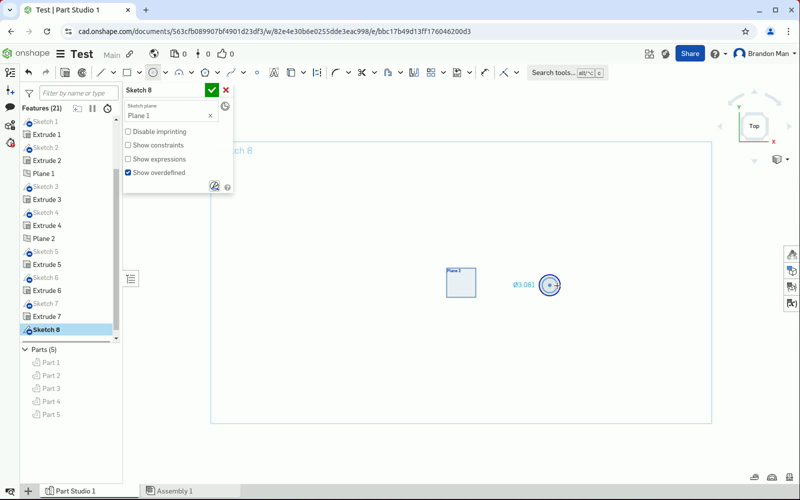
scroll(6)
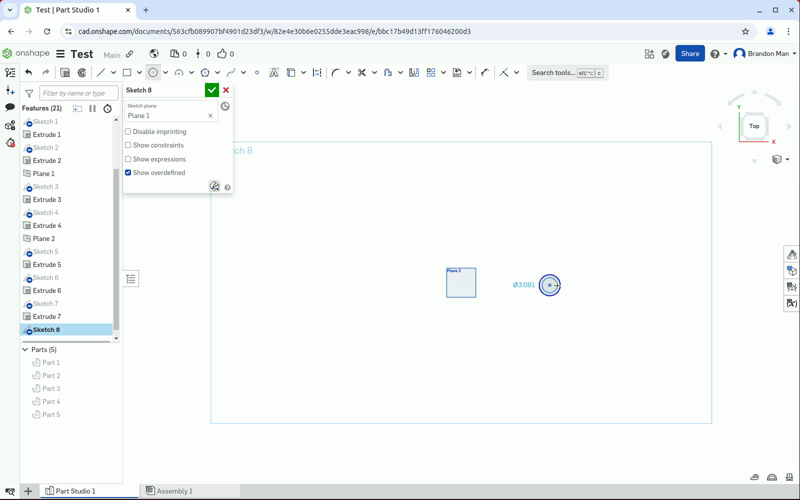
scroll(6)
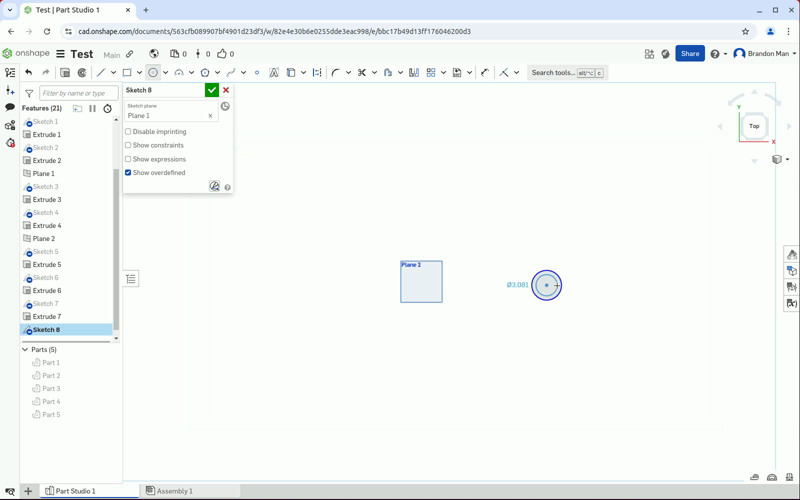
scroll(6)
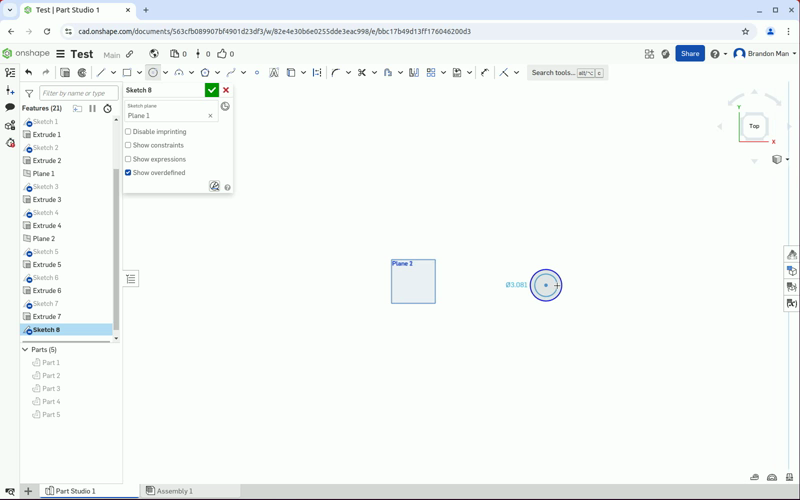
scroll(6)
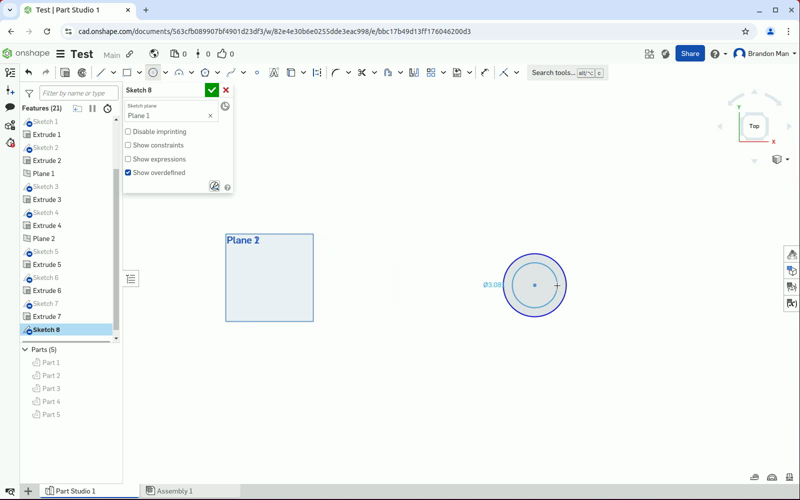
scroll(6)
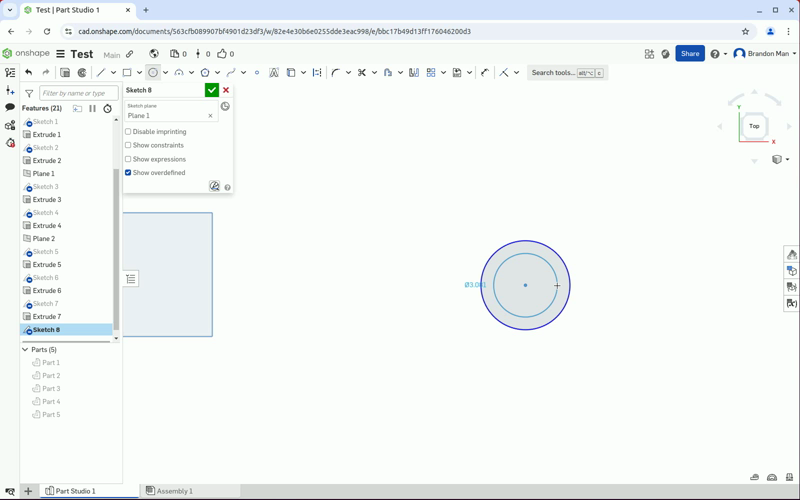
scroll(6)
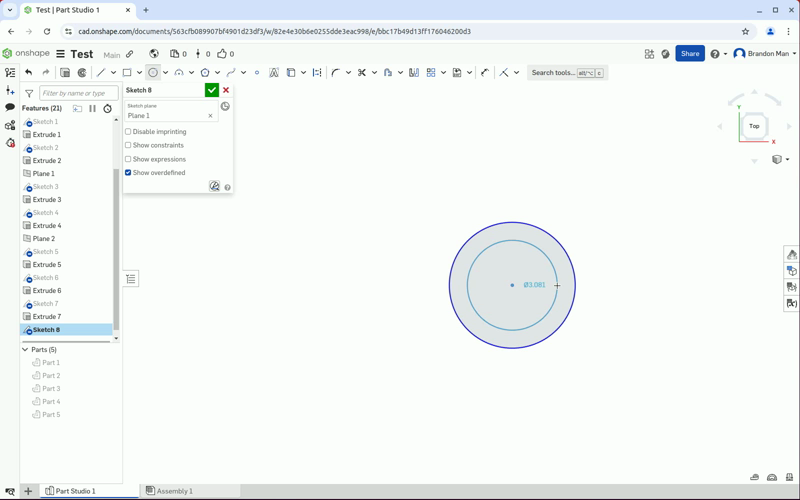
scroll(6)
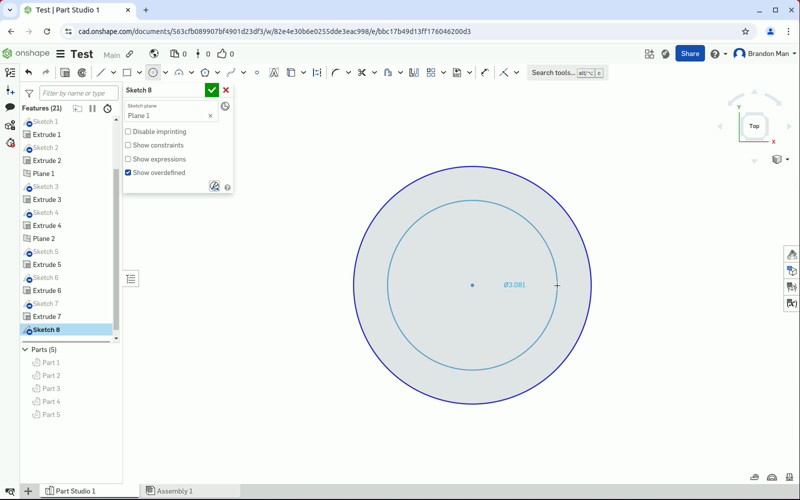
click(557, 285)
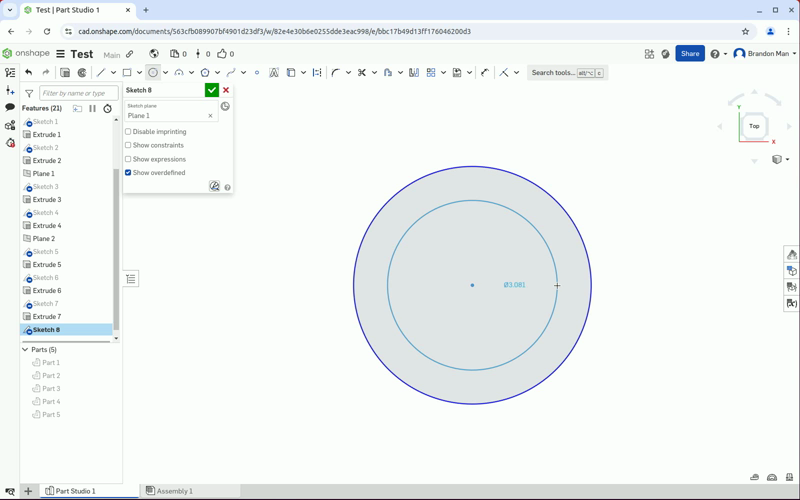
scroll(-6)
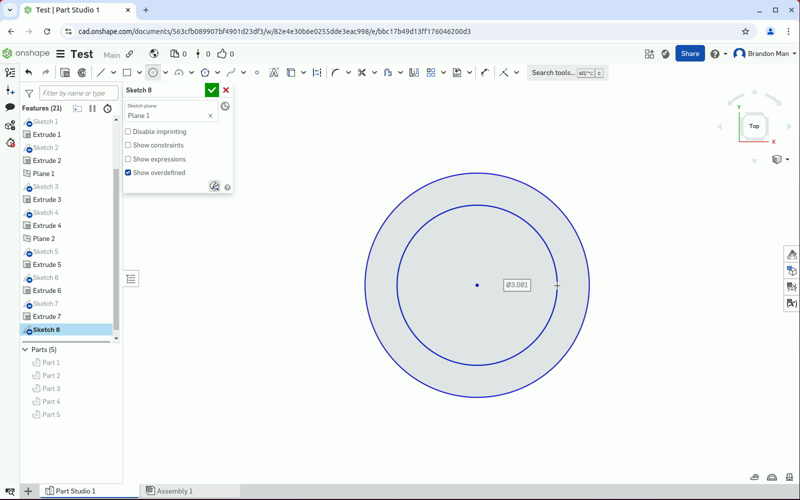
scroll(-6)
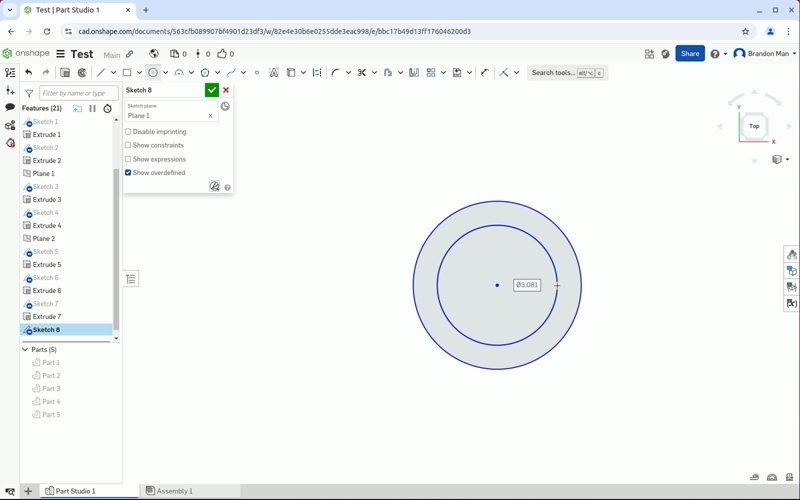
scroll(-6)
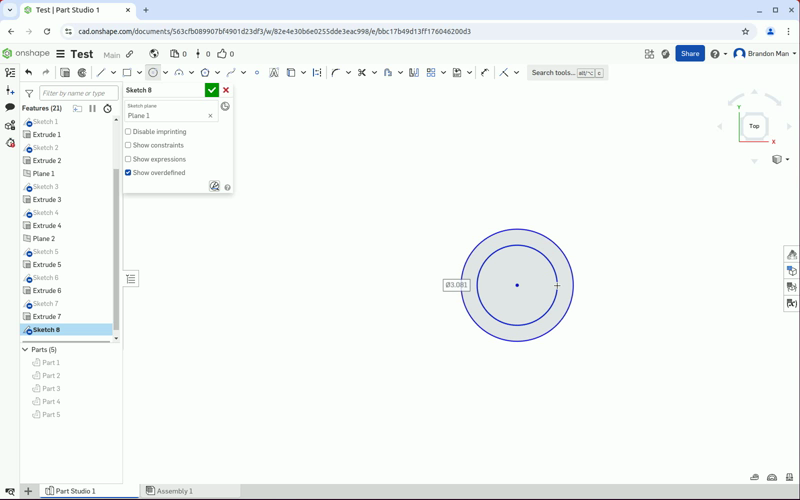
scroll(-6)
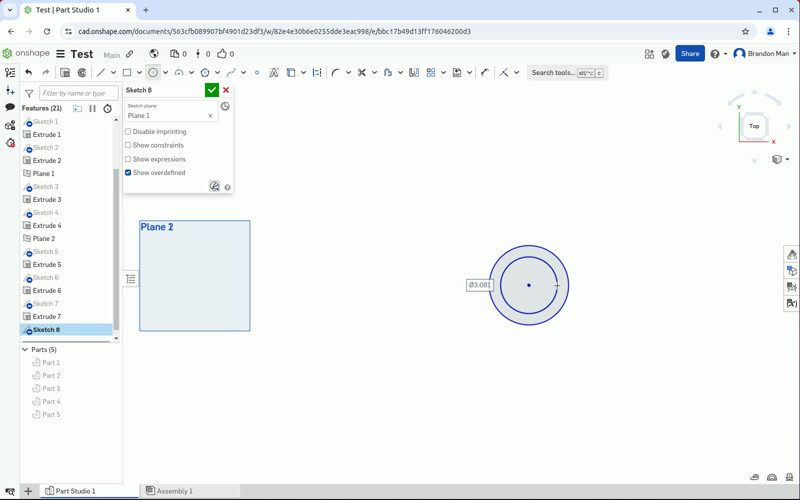
scroll(-6)
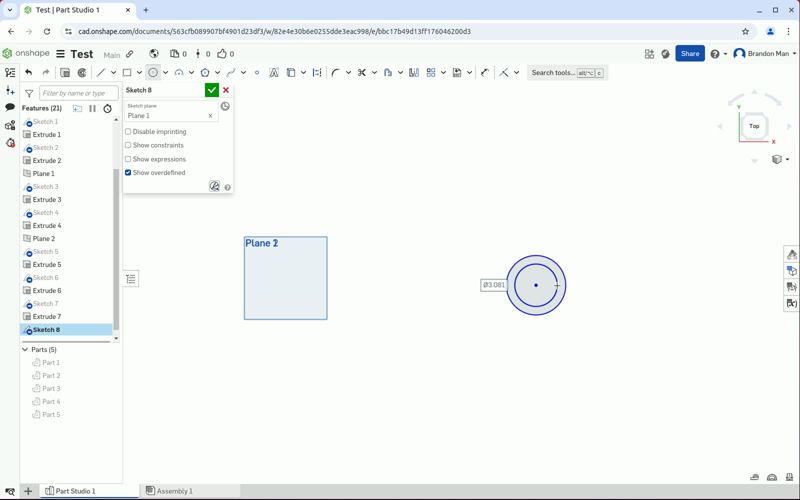
scroll(-6)
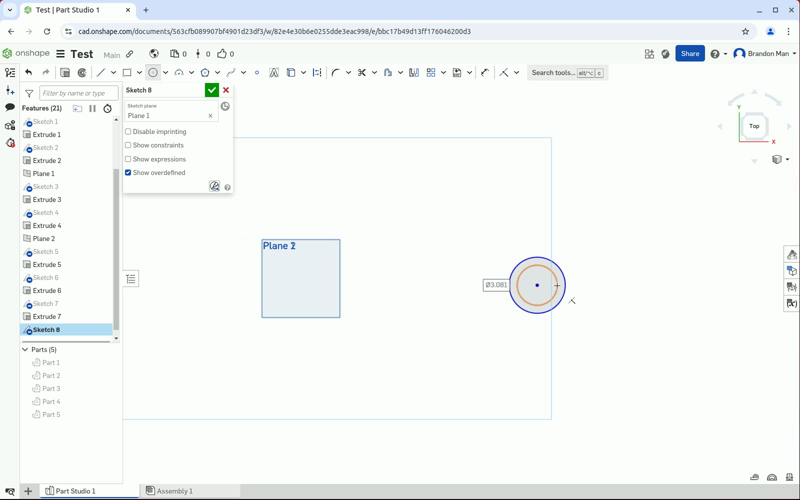
scroll(-6)
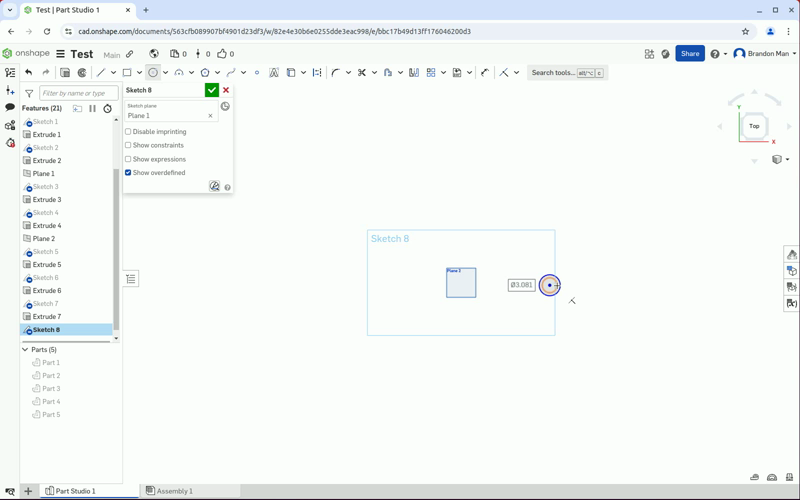
key(esc)
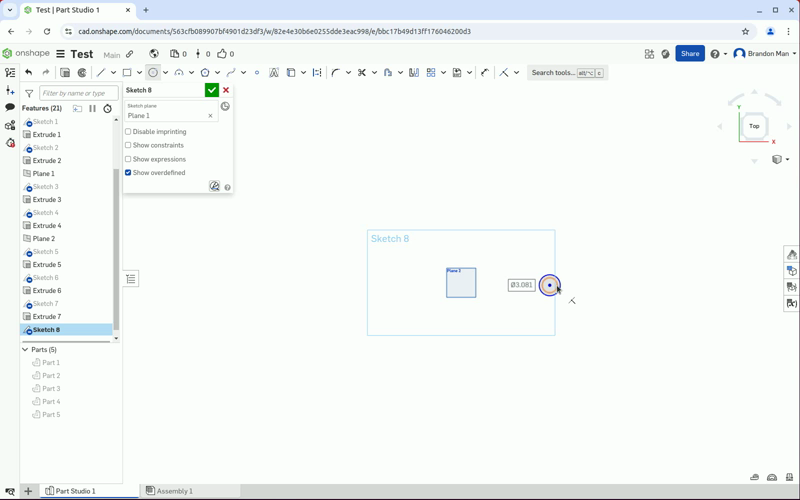
mouse_move(554, 278)
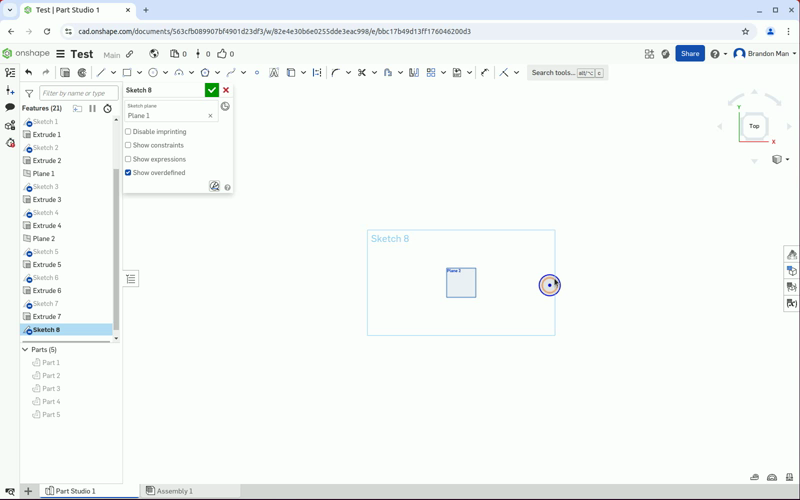
scroll(6)
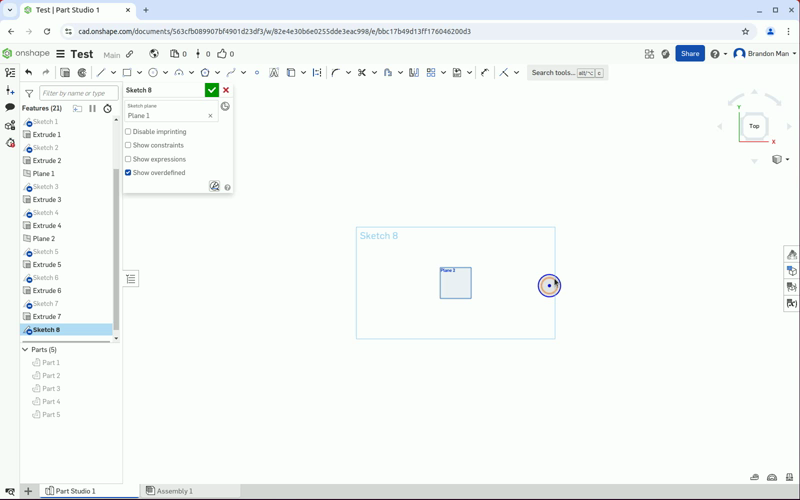
scroll(6)
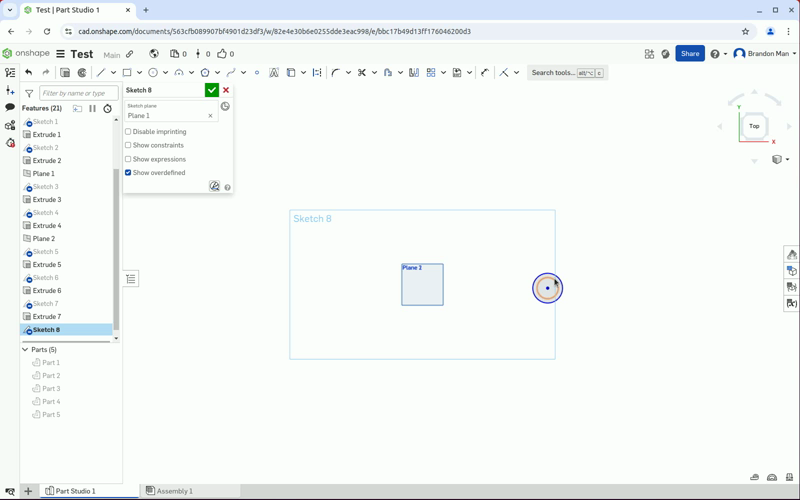
scroll(6)
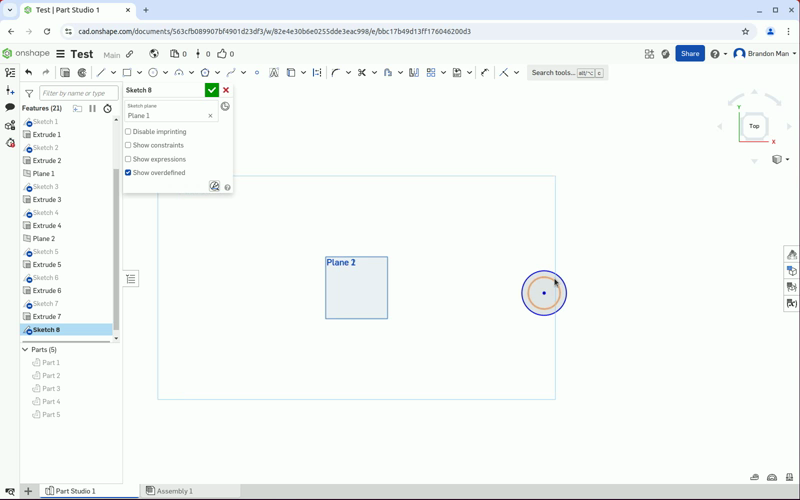
scroll(6)
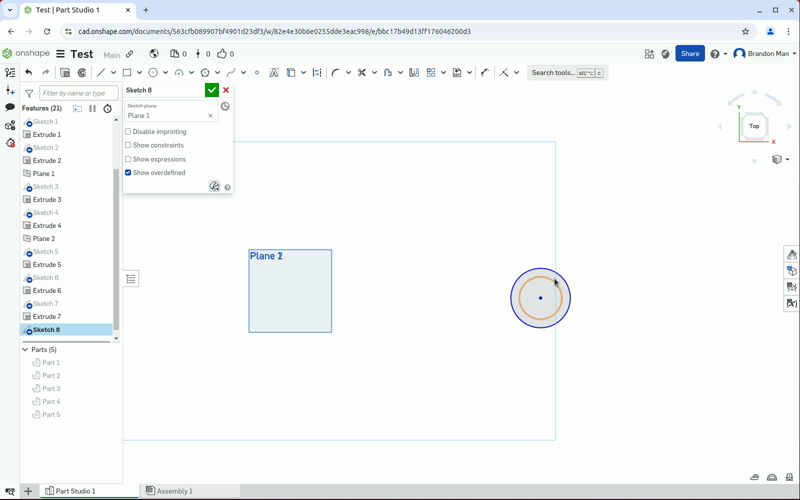
scroll(6)
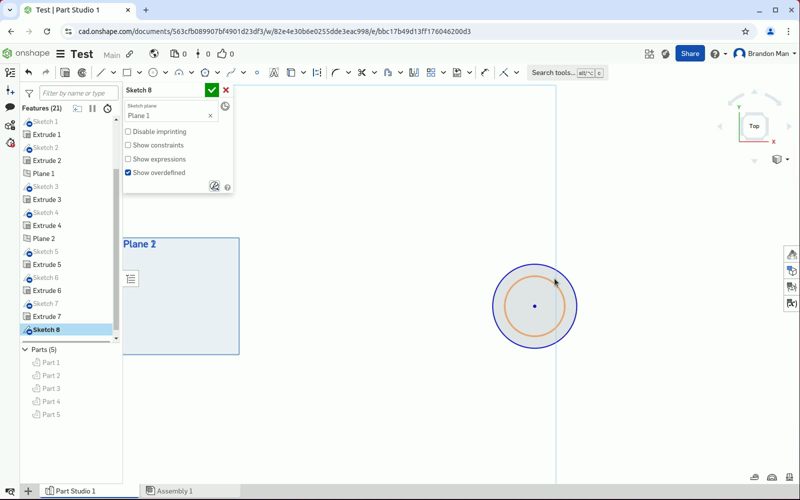
scroll(6)
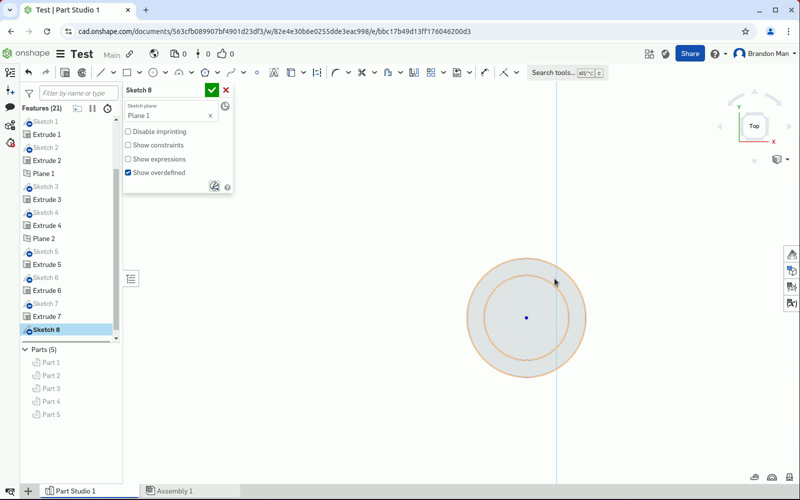
scroll(6)
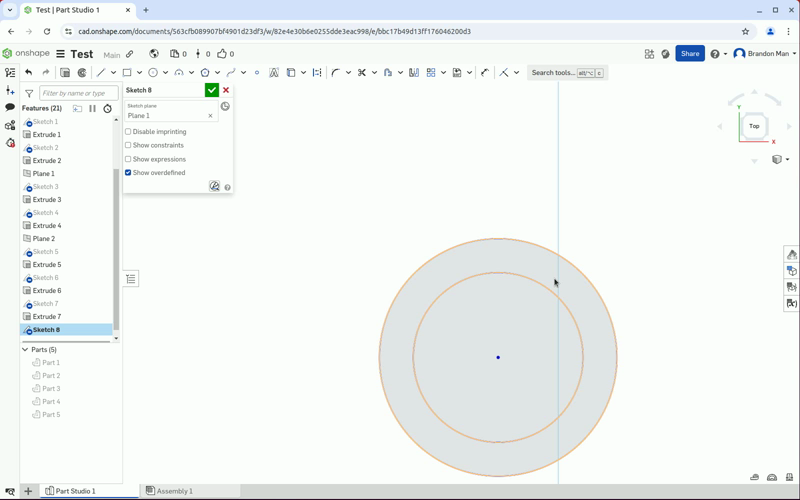
click(554, 278)
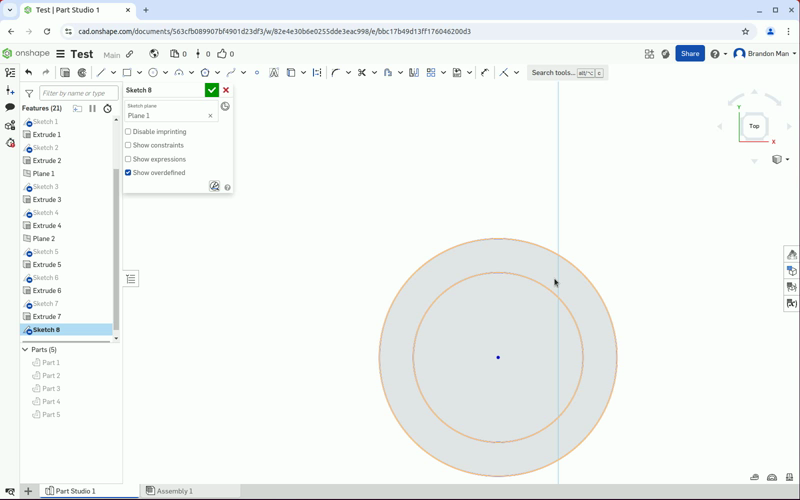
scroll(-6)
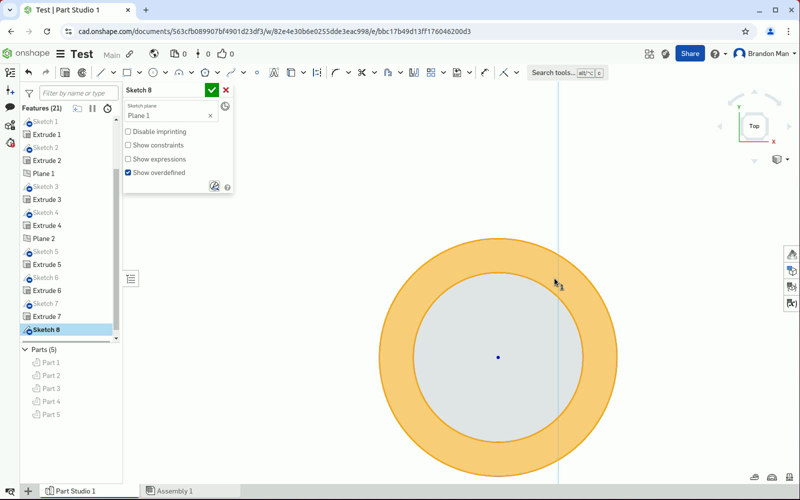
scroll(-6)
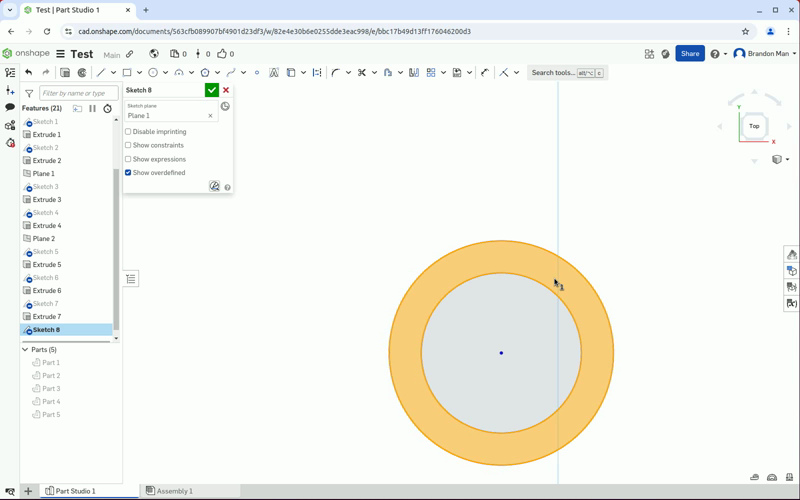
scroll(-6)
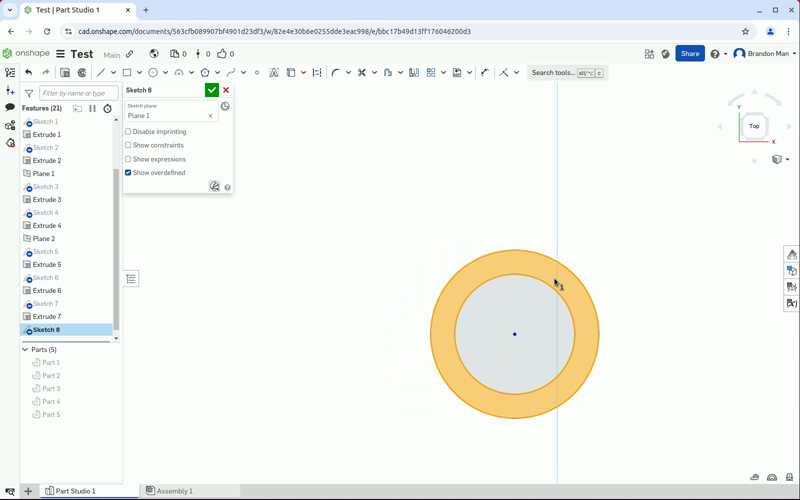
scroll(-6)
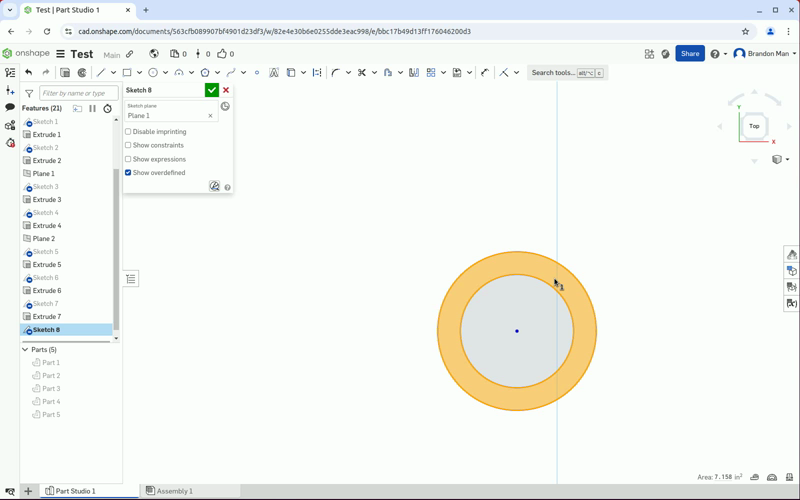
scroll(-6)
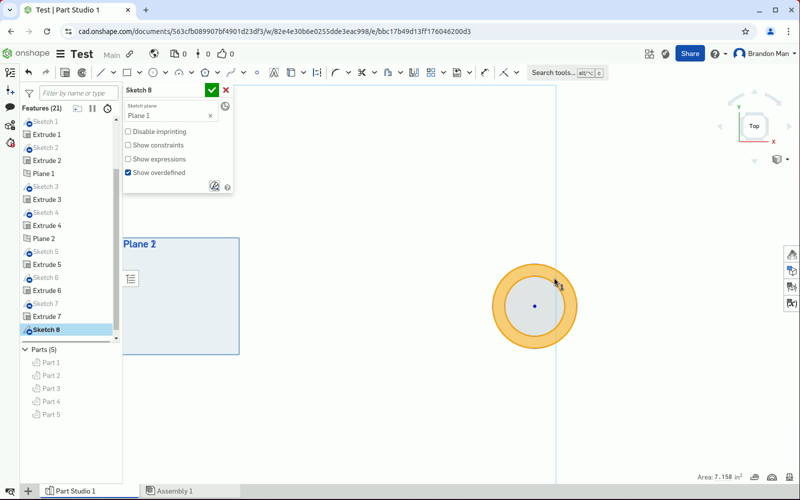
scroll(-6)
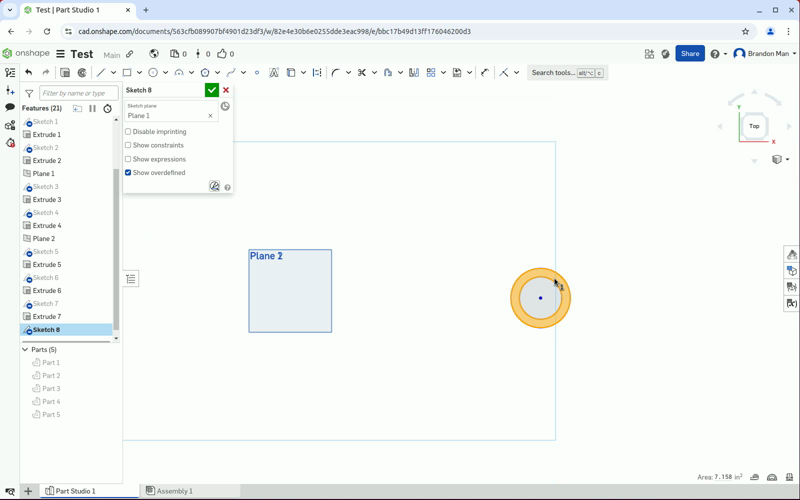
scroll(-6)
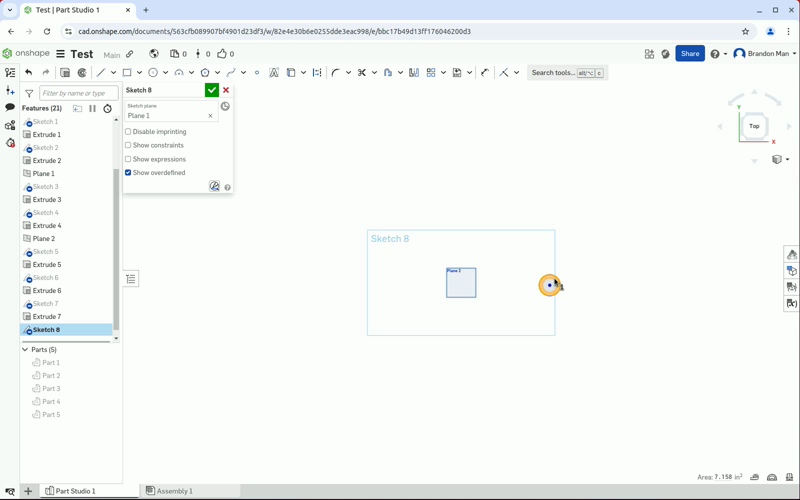
mouse_move(73, 352)
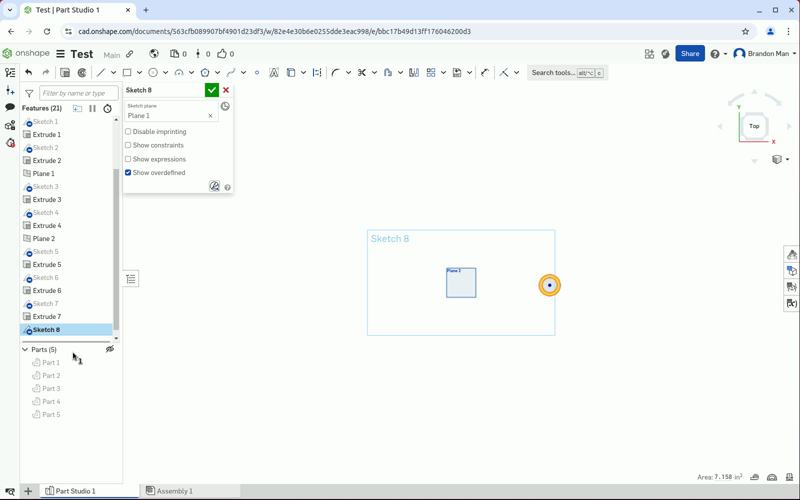
key(shift+y)
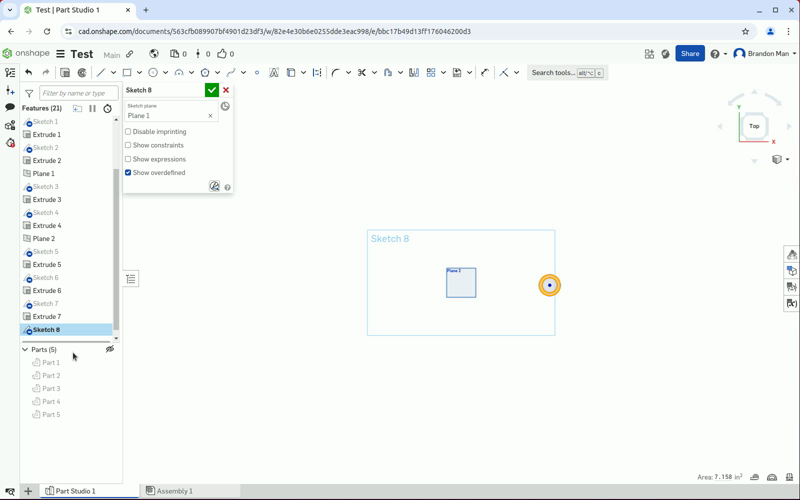
key(shift+e)
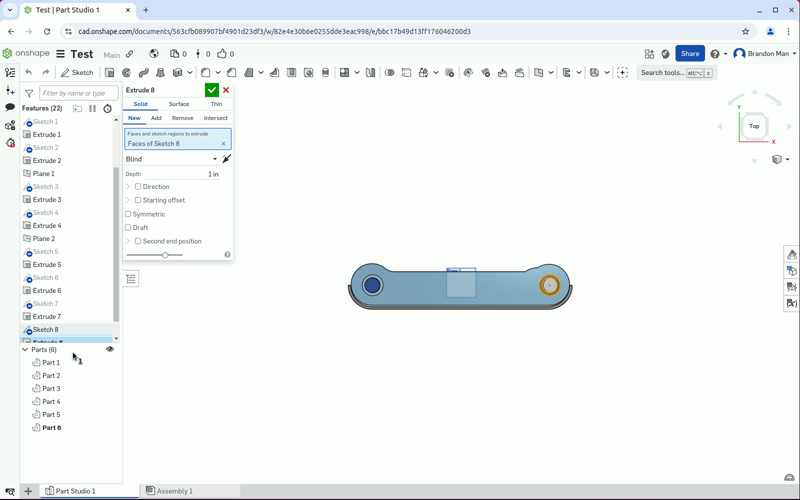
mouse_move(143, 106)
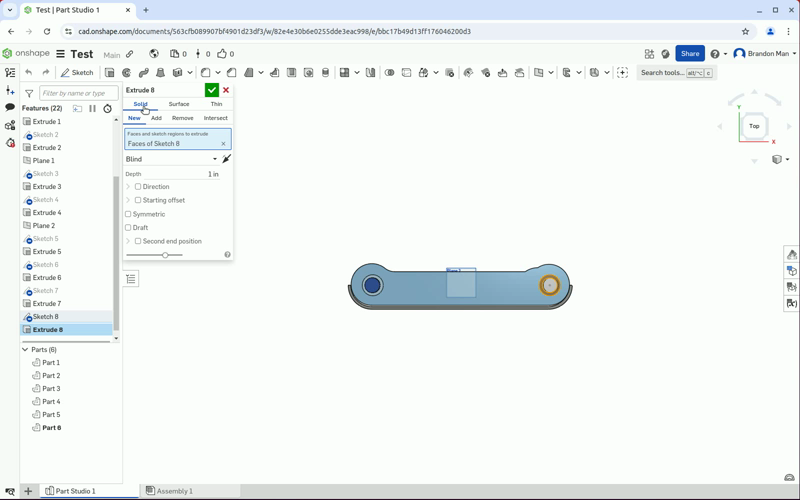
click(143, 106)
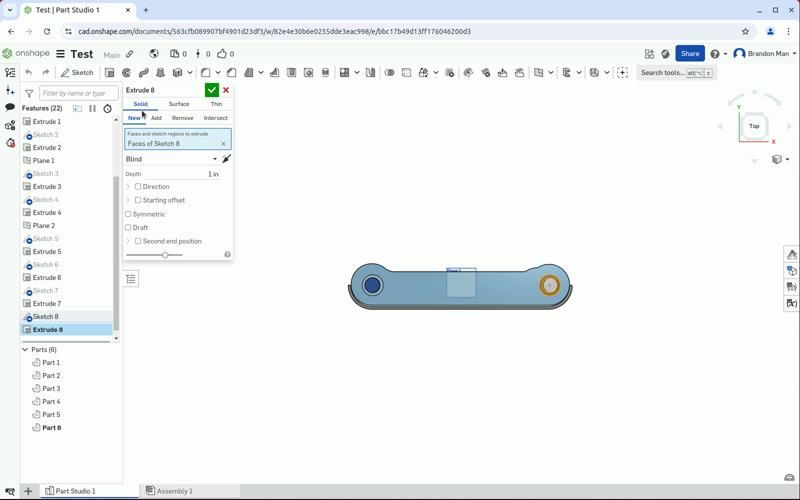
mouse_move(137, 120)
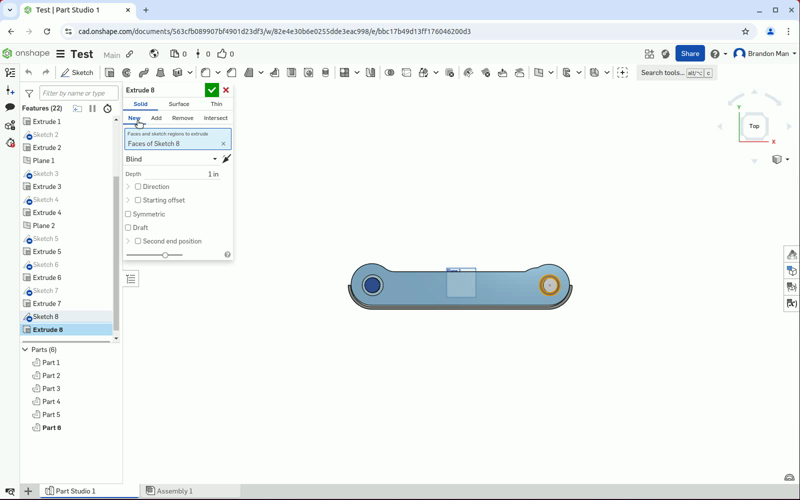
click(137, 120)
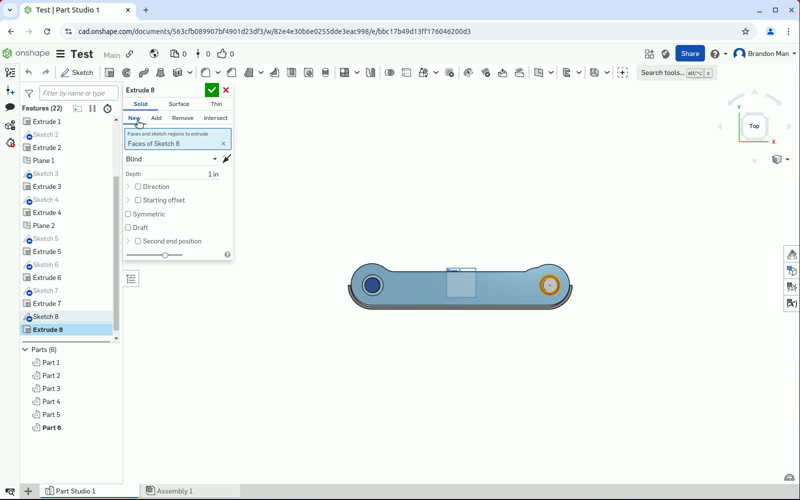
key(tab, 4)
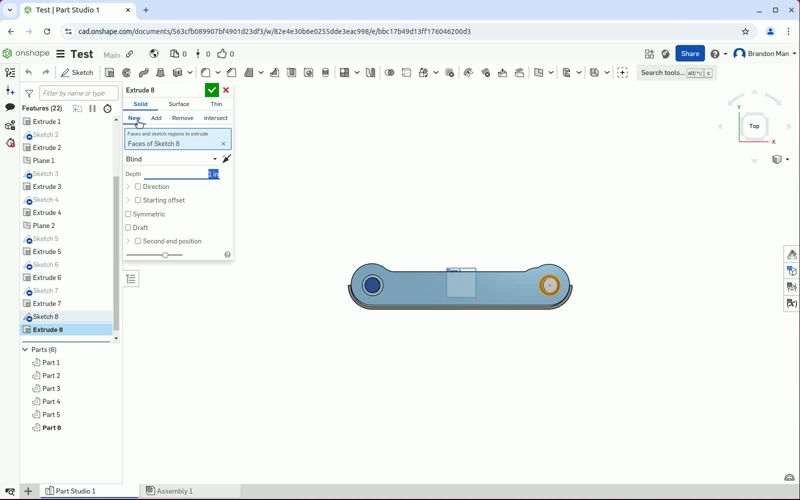
text(0.241)
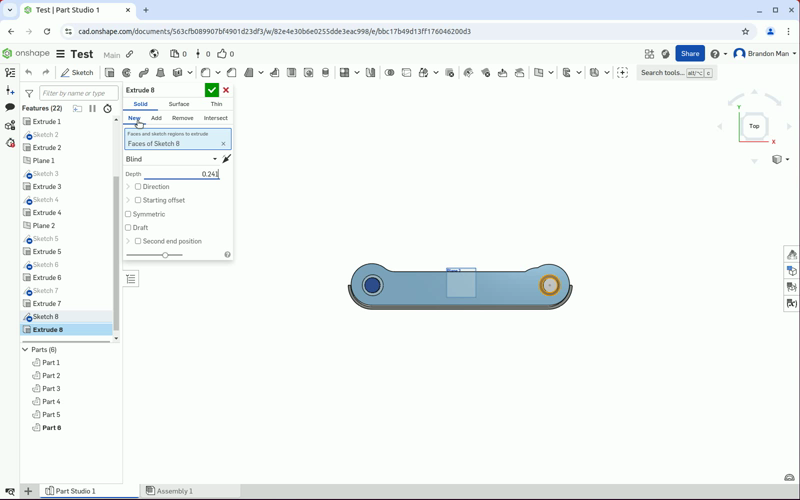
key(enter)
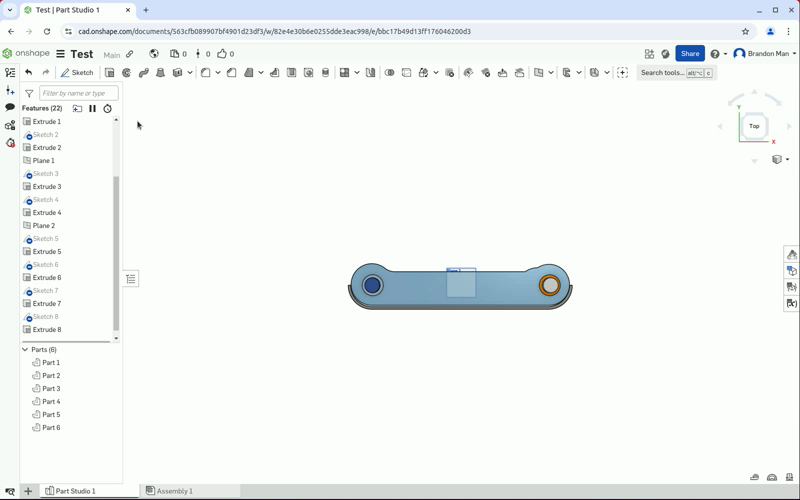
key(shift+h)
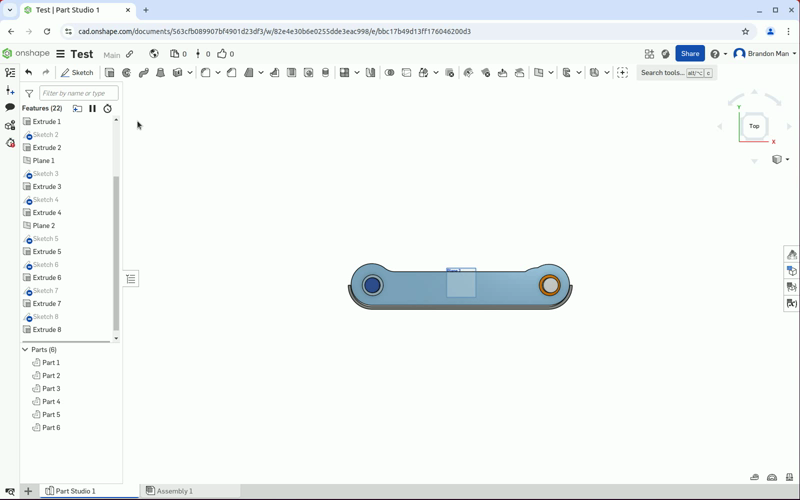
key(shift+h)
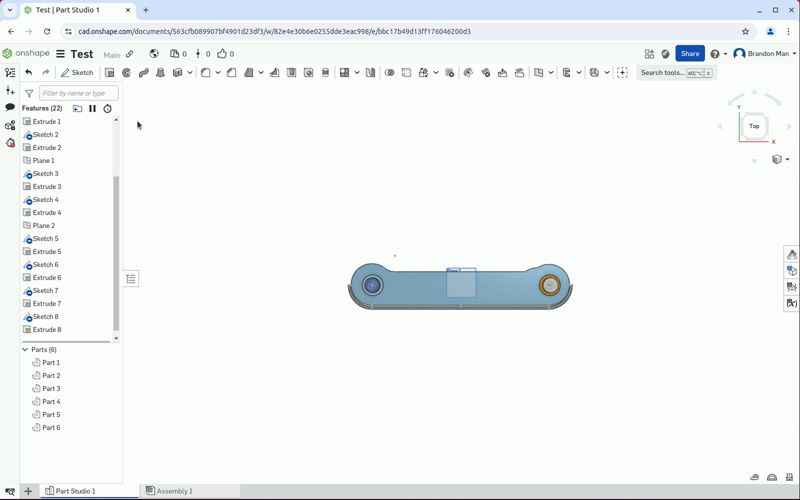
key(shift+7)
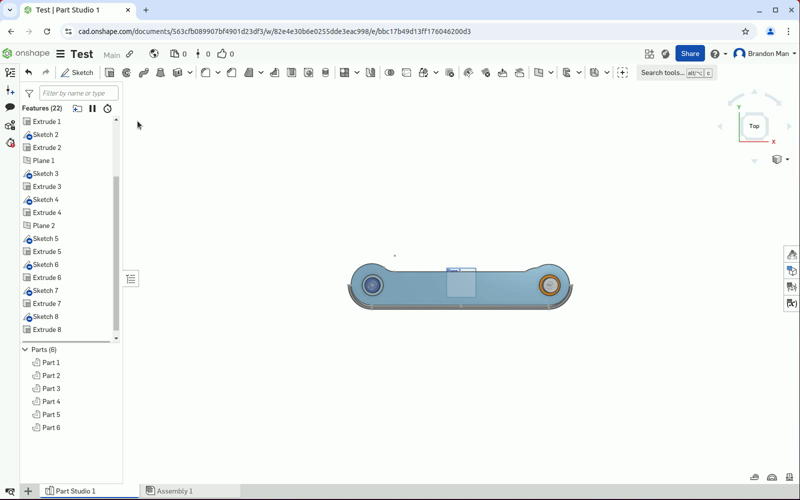
key(up, 3)
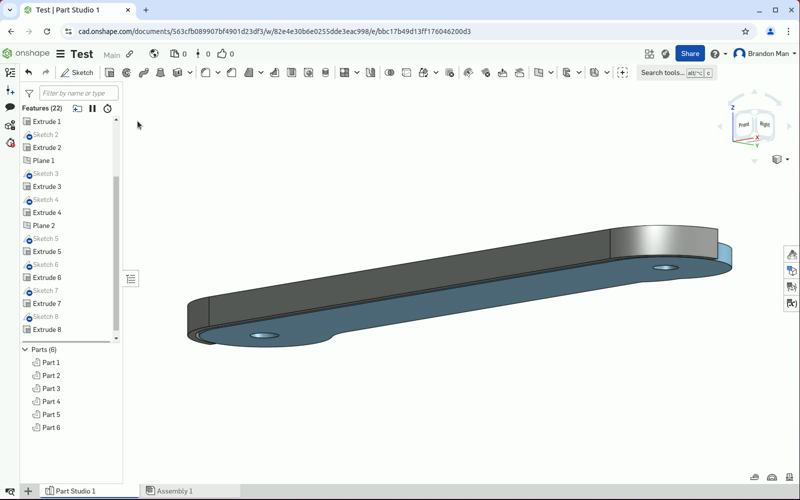
key(left, 3)
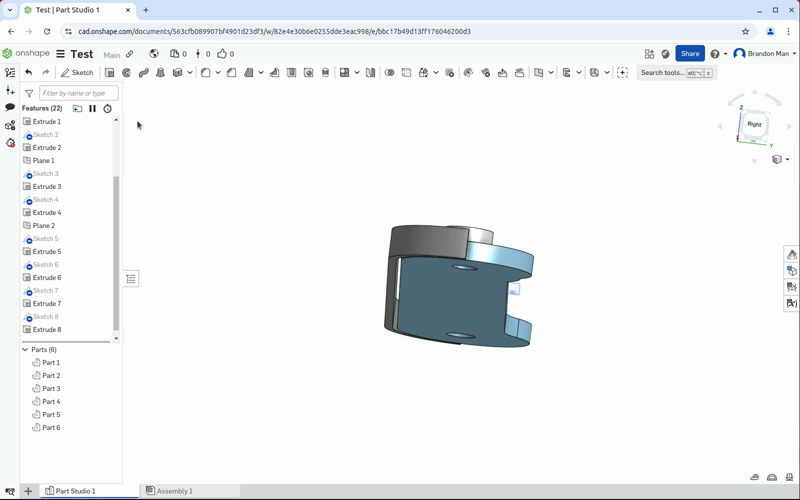
key(right, 3)
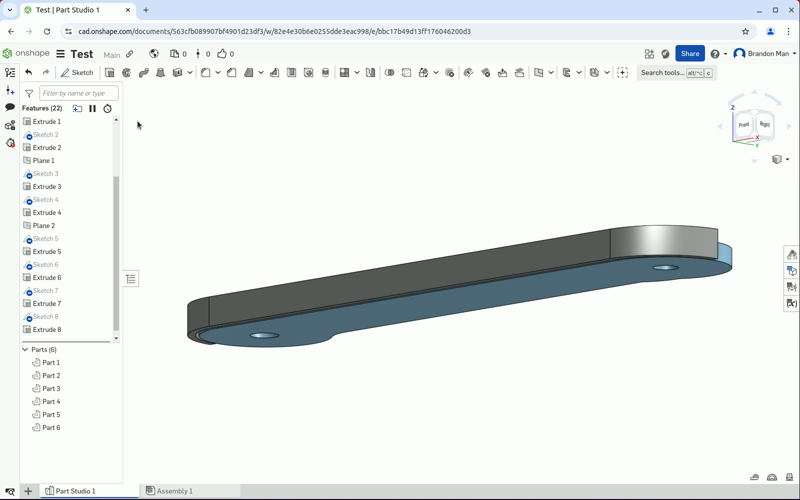
key(down, 3)
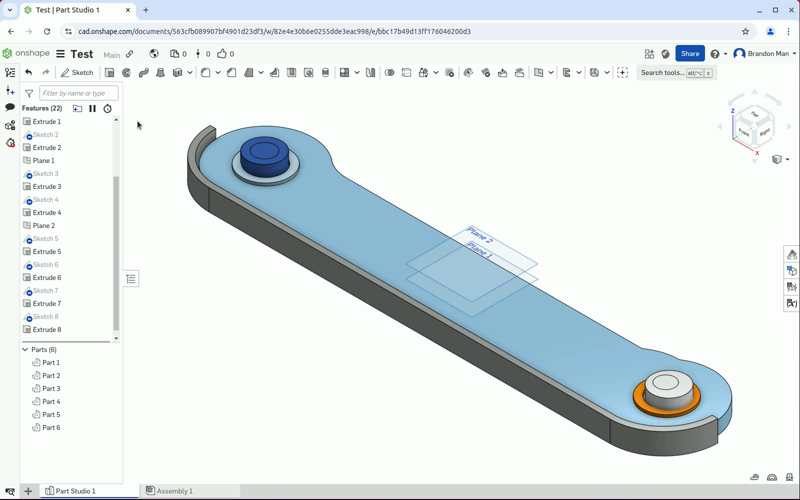
mouse_move(69, 111)
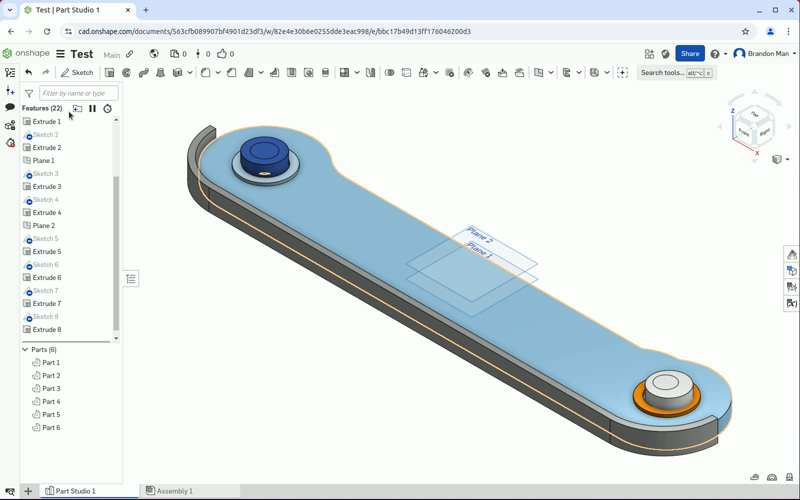
click(69, 111)